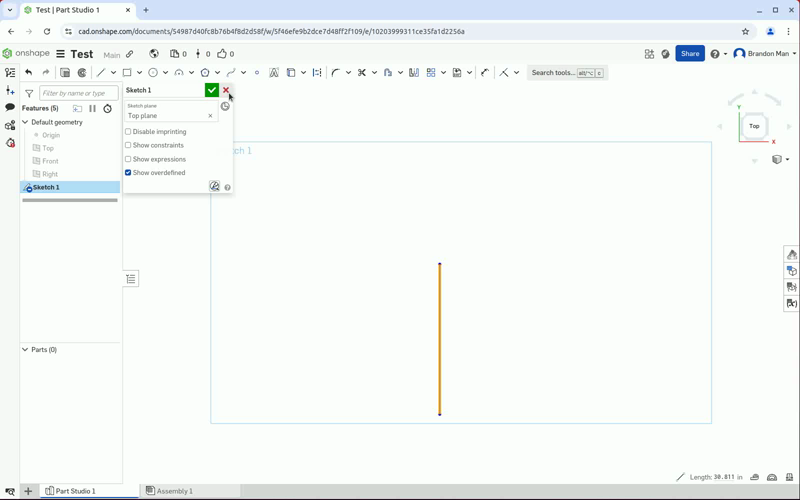
key(shift+h)
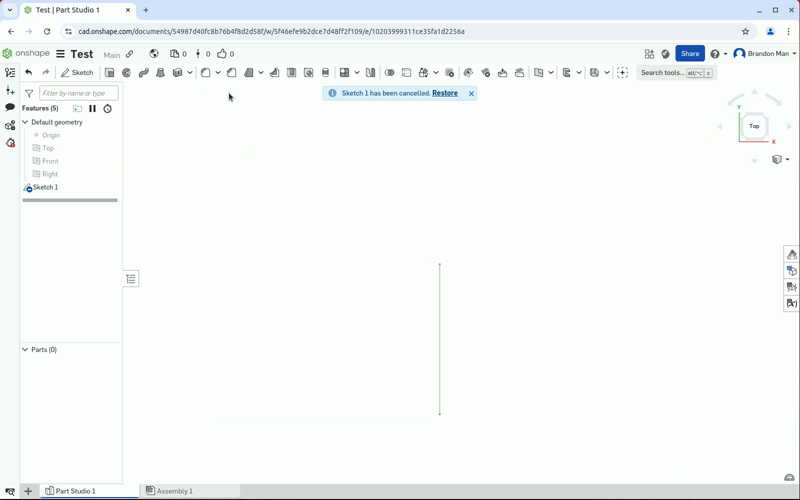
key(shift+s)
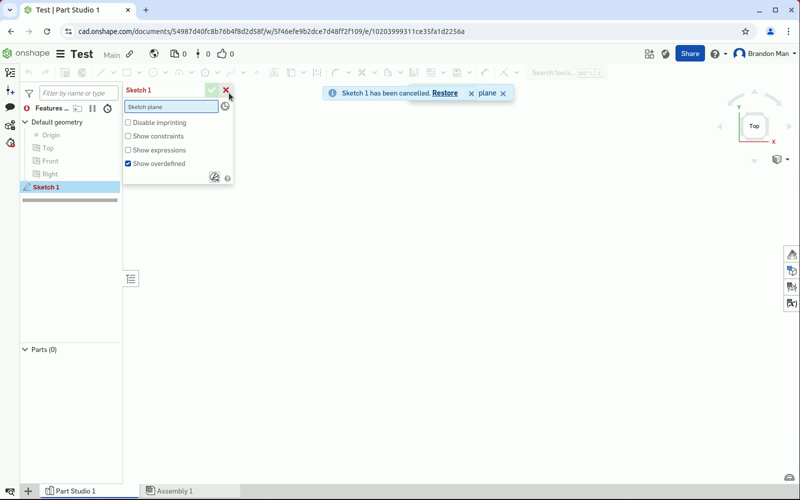
mouse_move(73, 150)
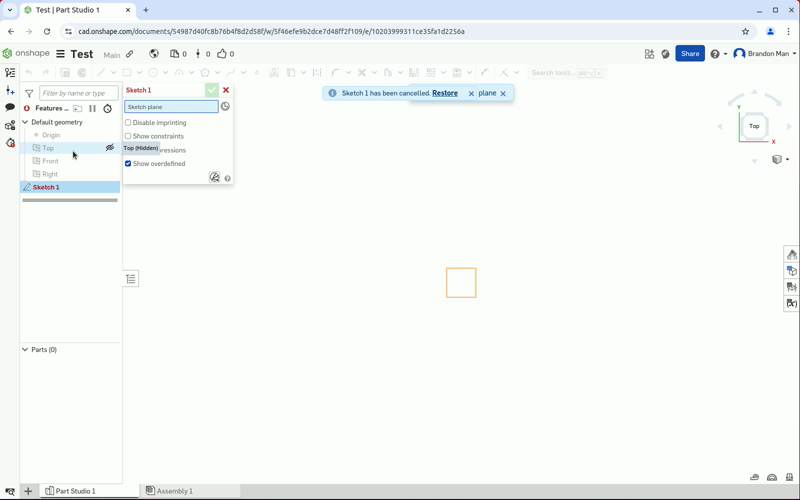
click(73, 150)
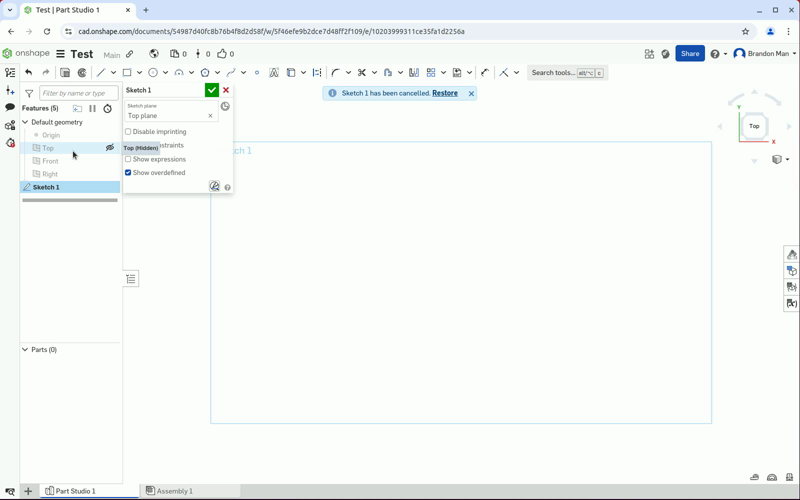
mouse_move(73, 352)
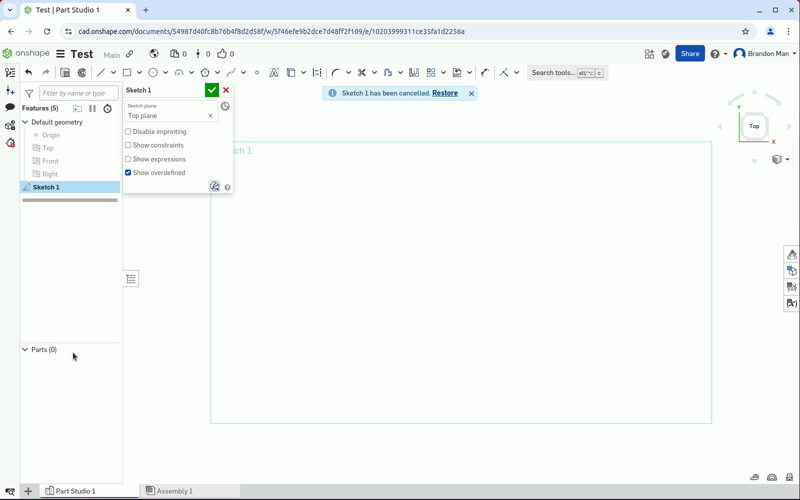
key(y)
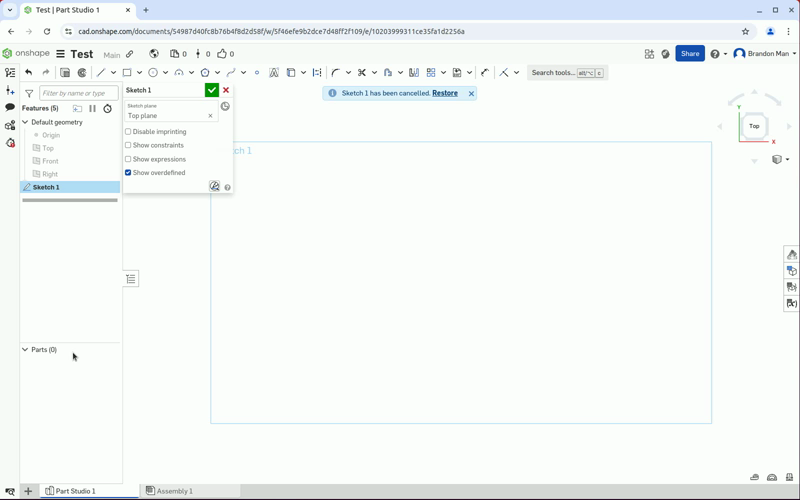
key(l)
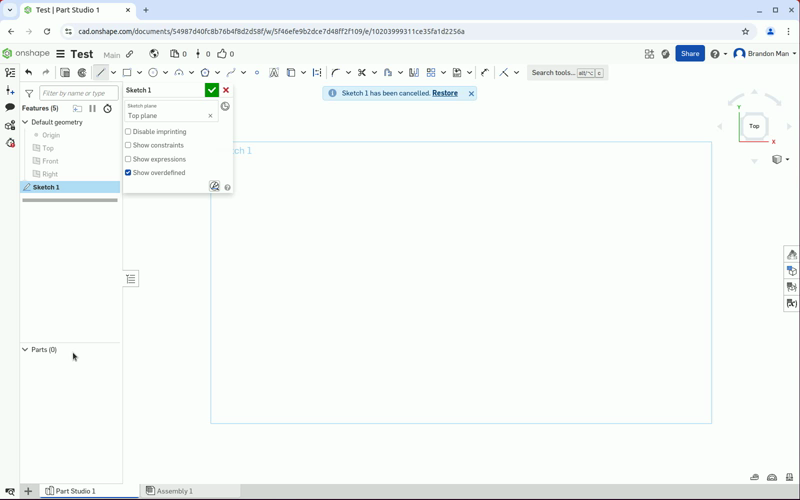
key_down(shift)
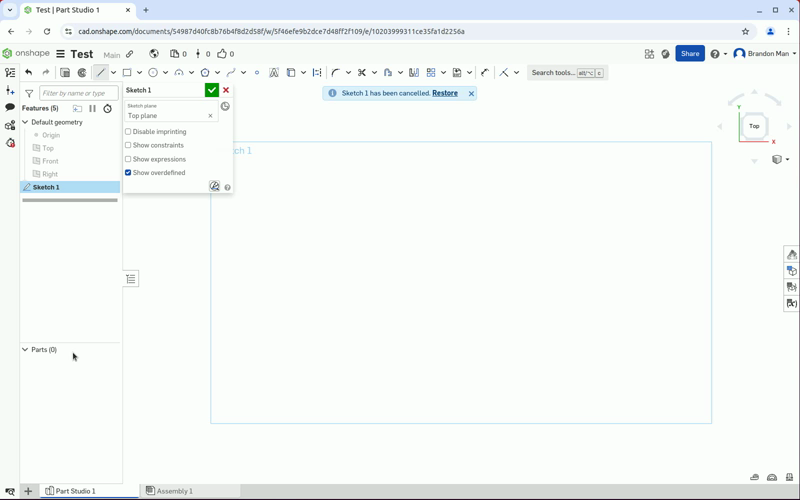
mouse_move(351, 335)
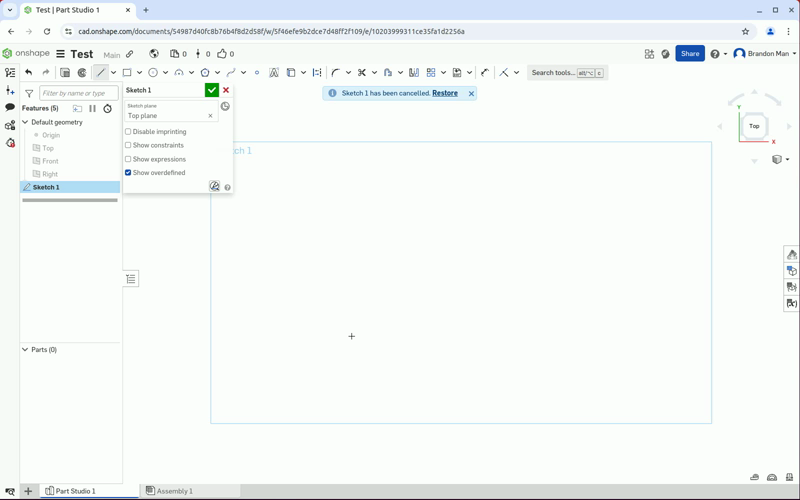
click(351, 335)
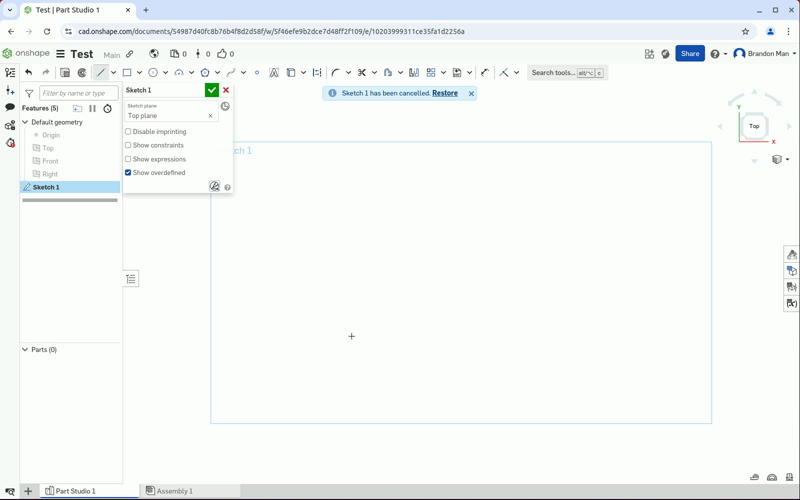
key_up(shift)
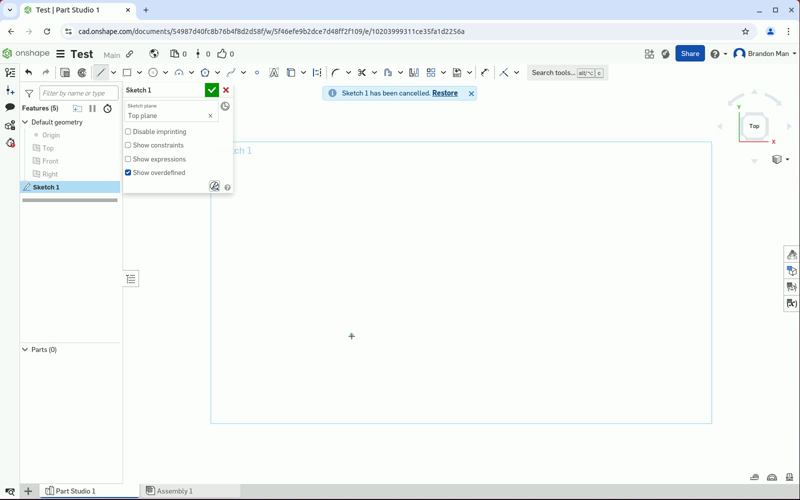
key_down(shift)
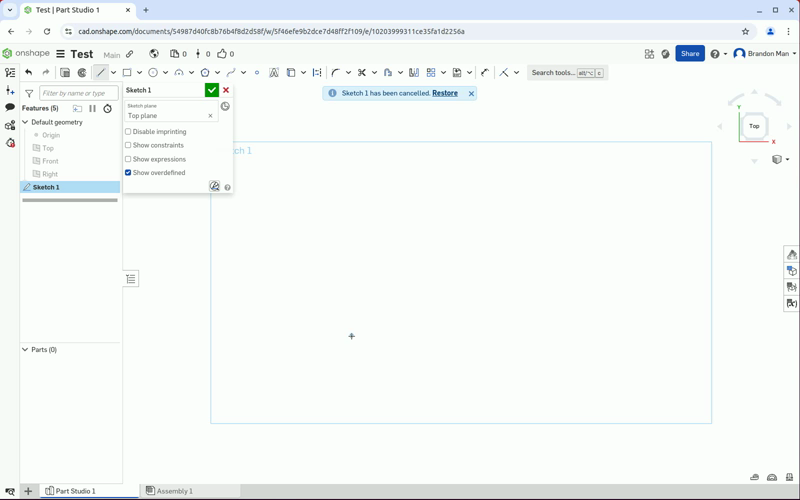
mouse_move(569, 335)
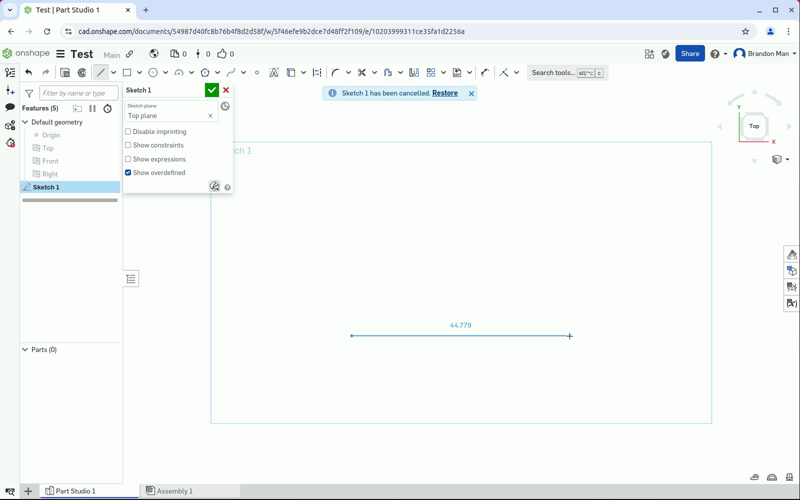
click(569, 335)
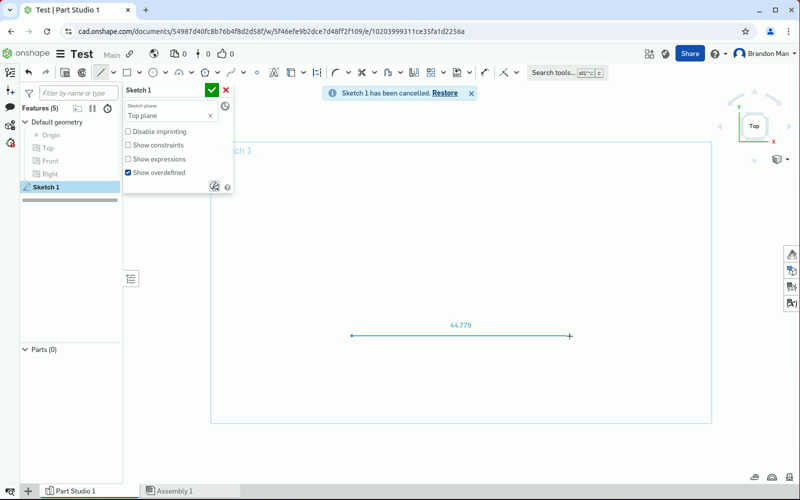
key_up(shift)
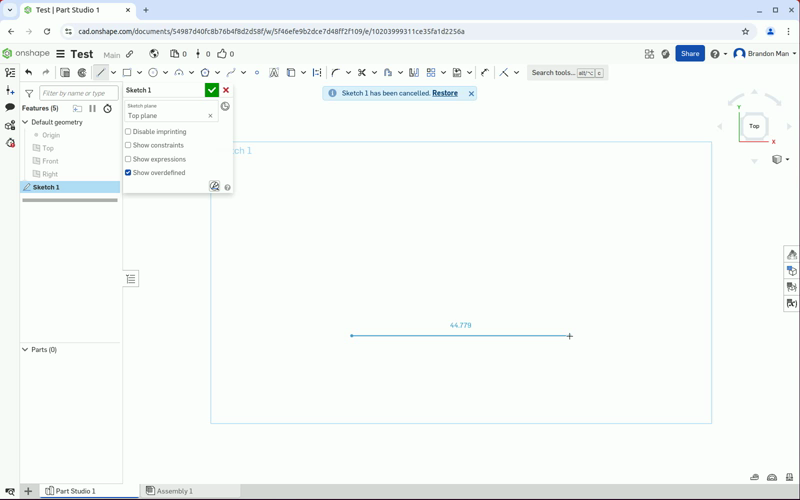
key_down(shift)
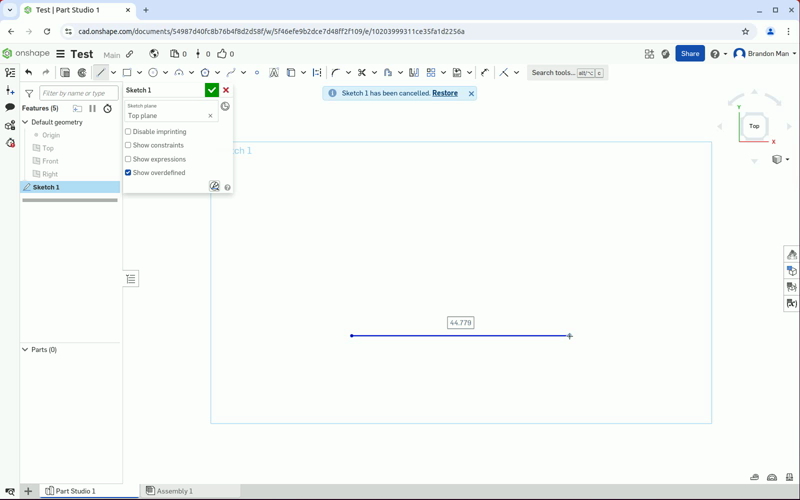
mouse_move(569, 230)
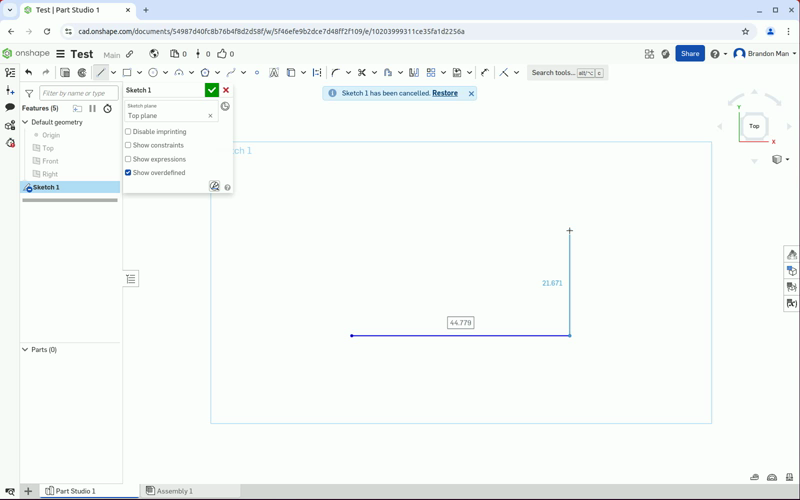
click(569, 230)
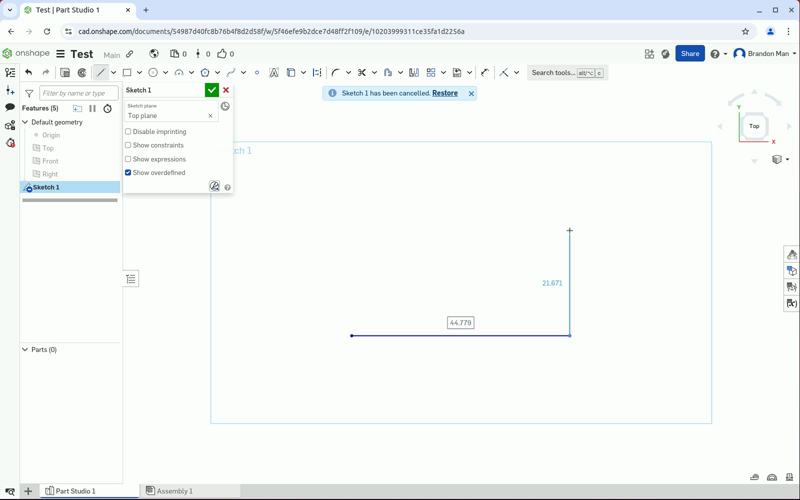
key_up(shift)
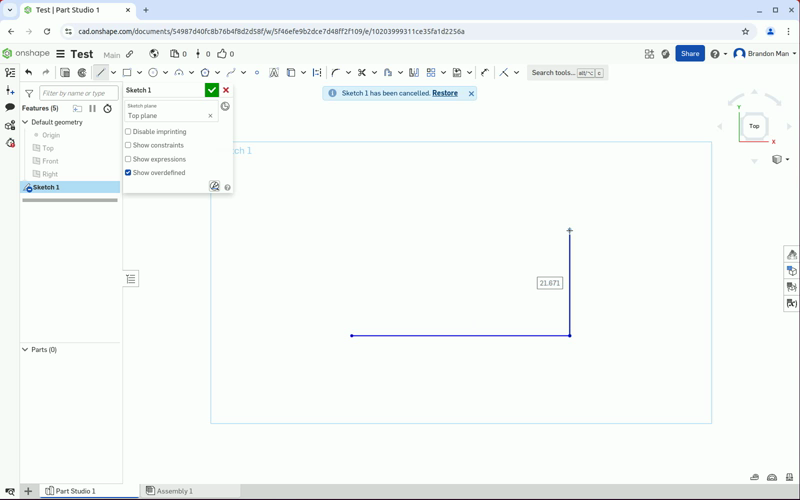
key_down(shift)
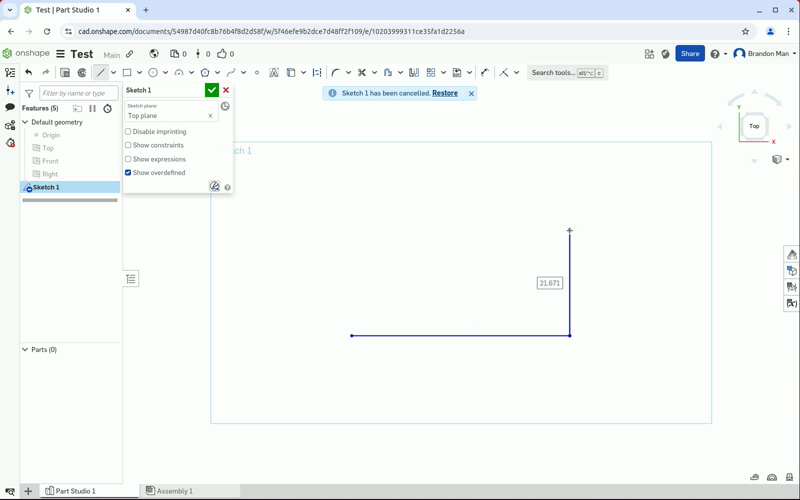
mouse_move(351, 230)
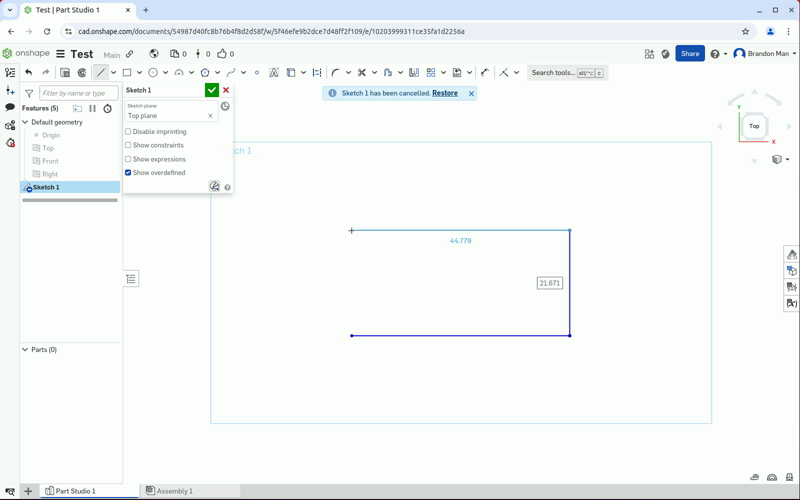
click(351, 230)
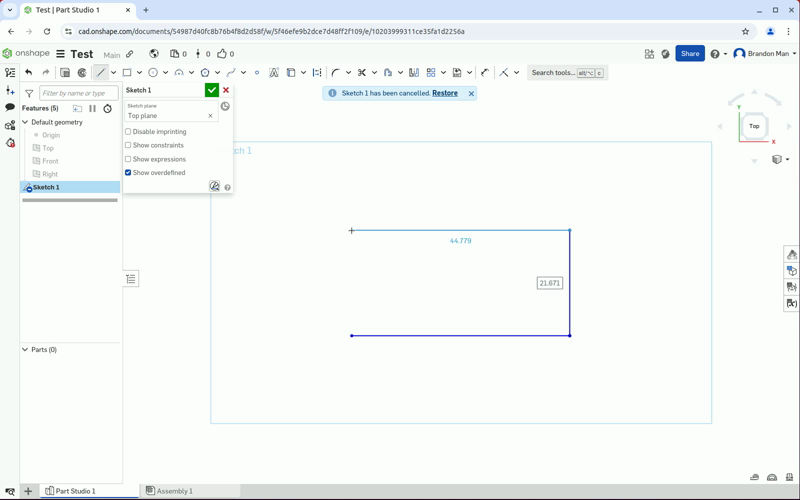
key_up(shift)
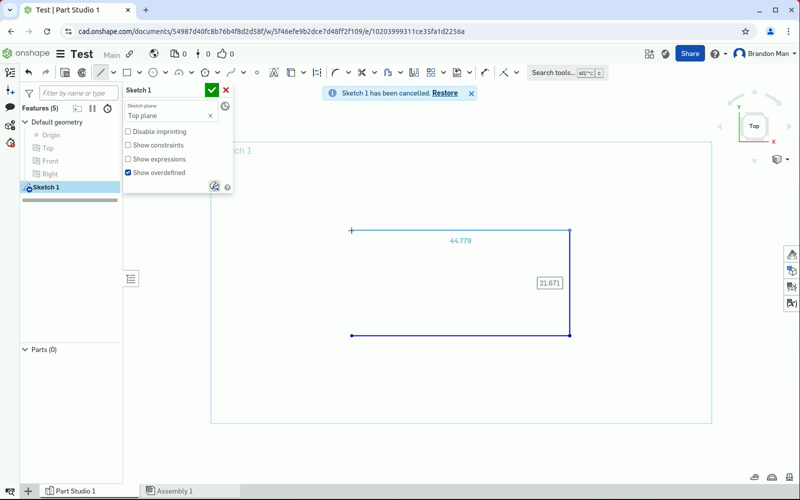
key_down(shift)
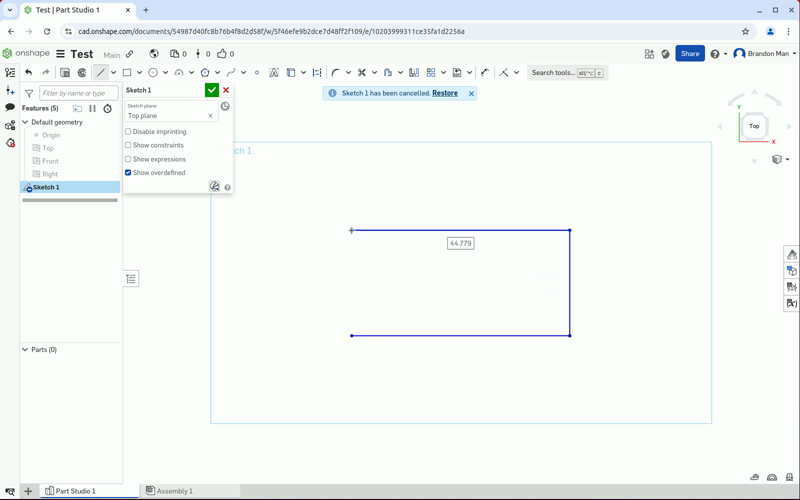
mouse_move(351, 335)
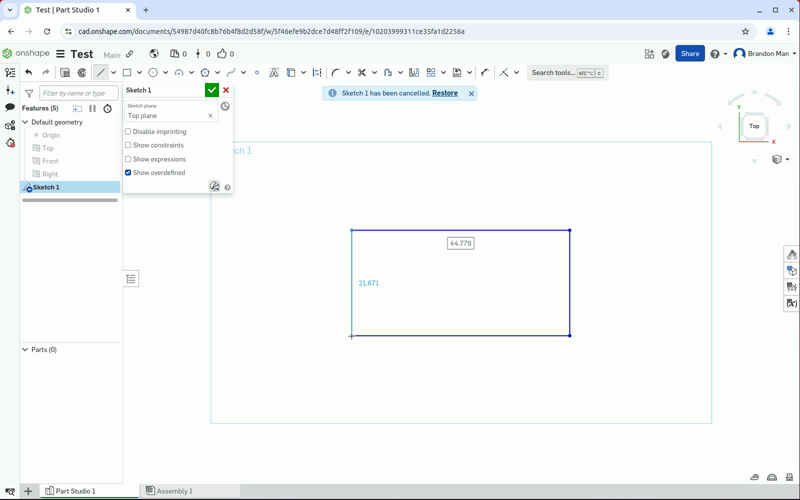
key_up(shift)
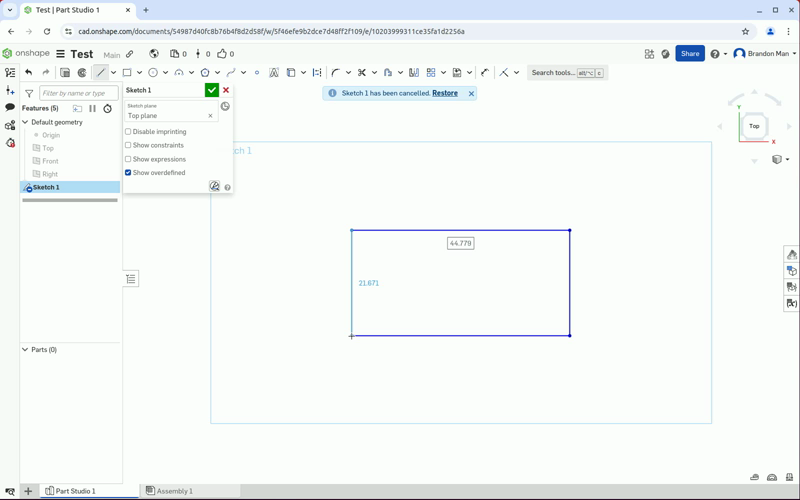
click(351, 335)
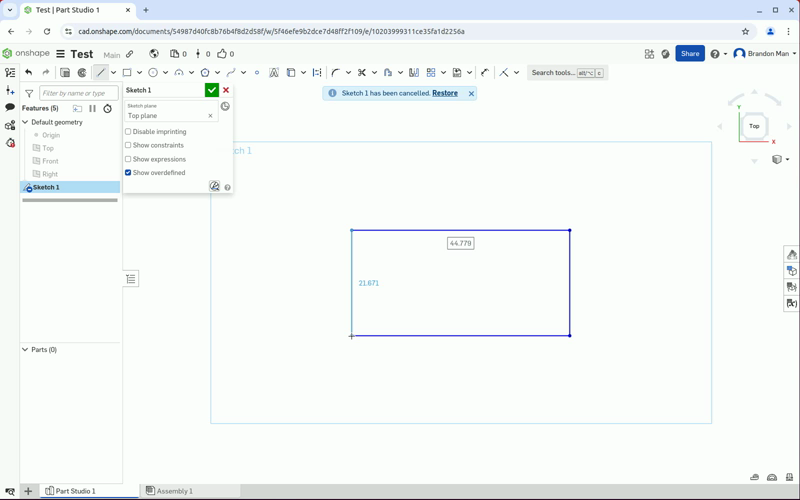
key(esc)
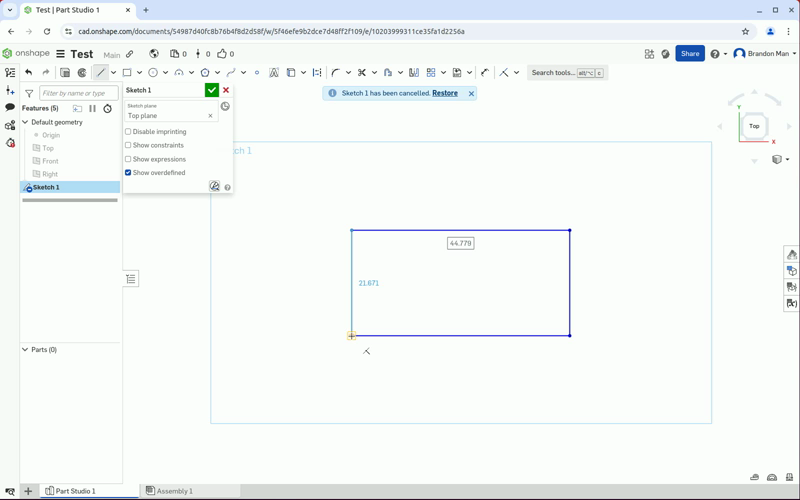
mouse_move(540, 312)
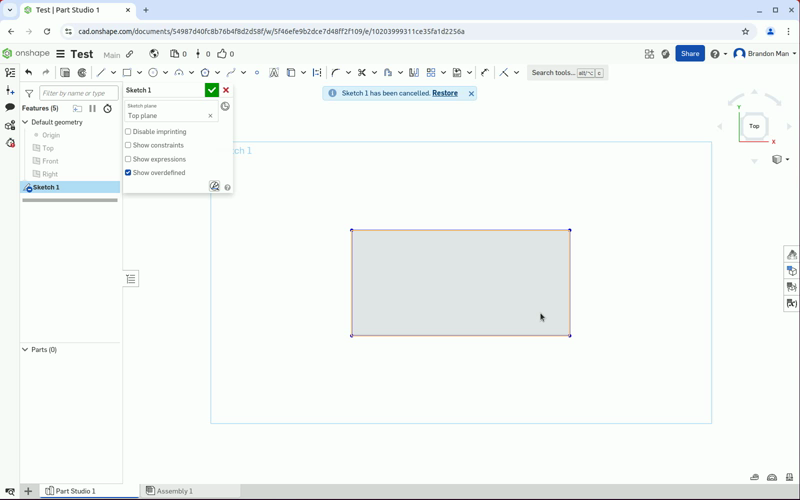
click(540, 312)
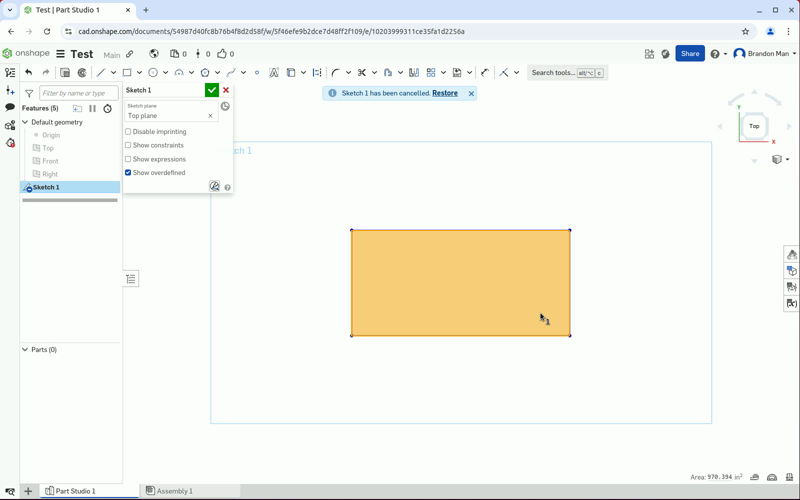
mouse_move(73, 352)
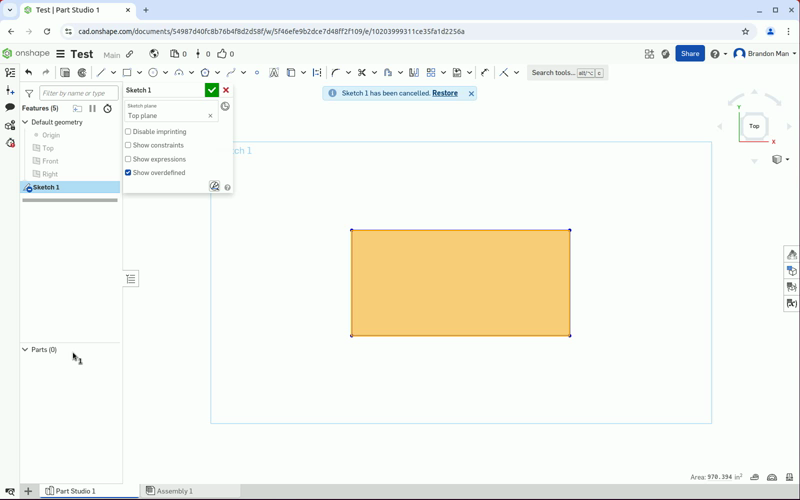
key(shift+y)
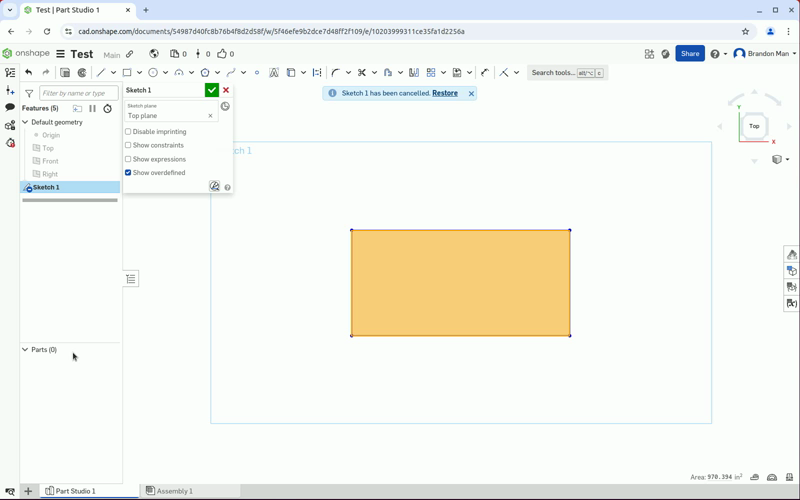
key(shift+e)
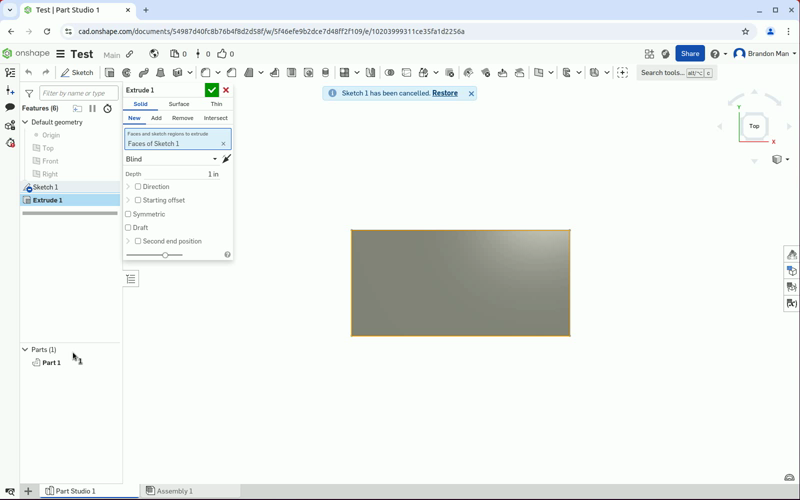
mouse_move(143, 106)
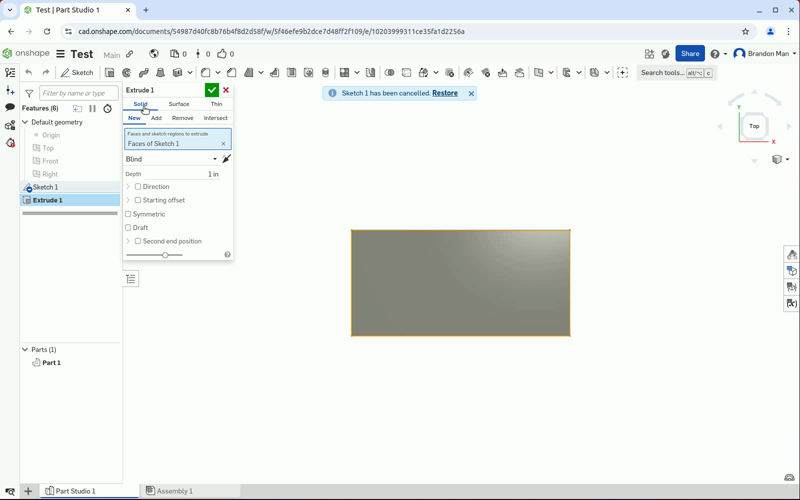
click(143, 106)
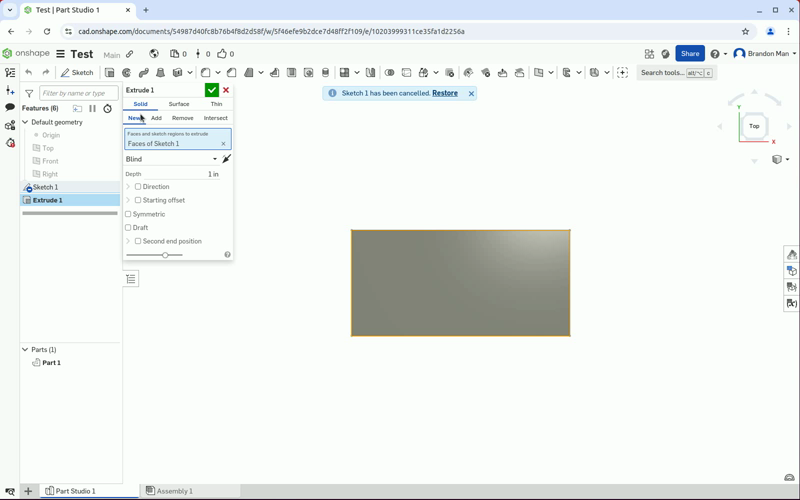
mouse_move(137, 120)
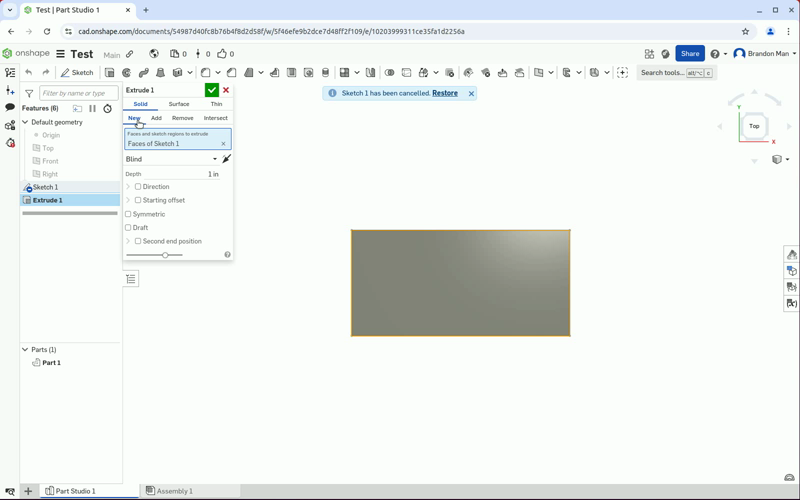
click(137, 120)
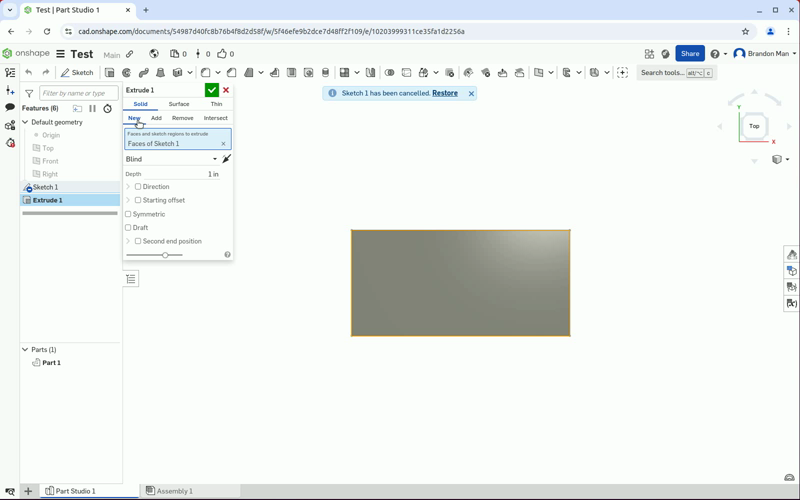
key(tab, 4)
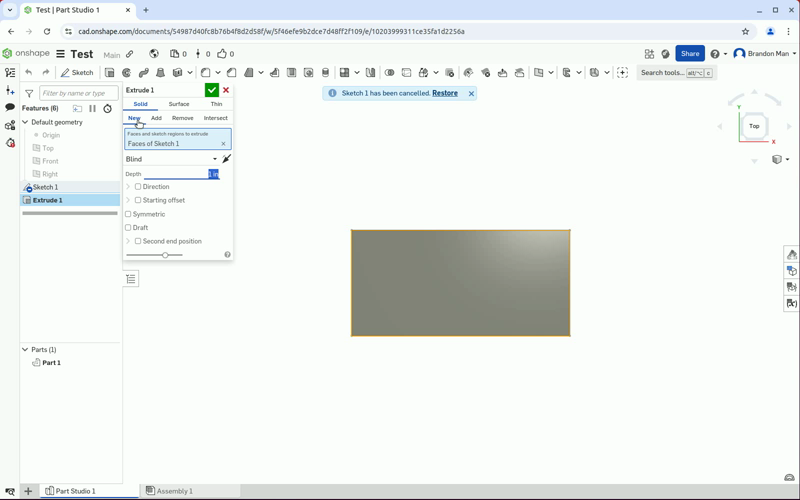
text(4.574)
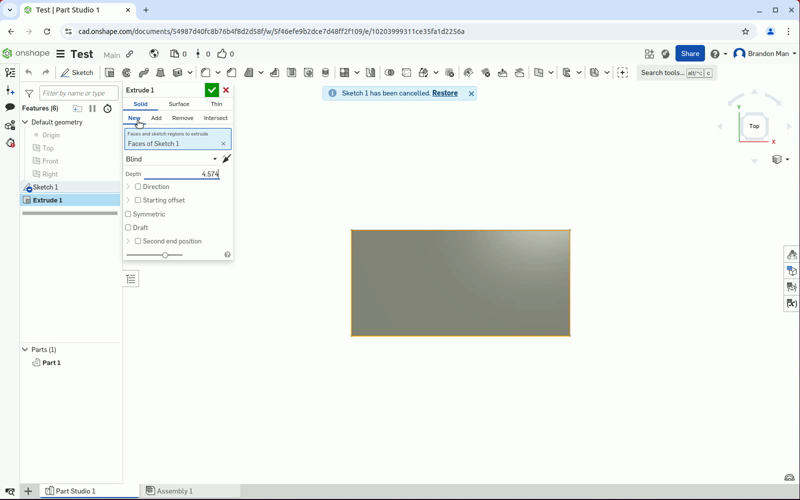
key(enter)
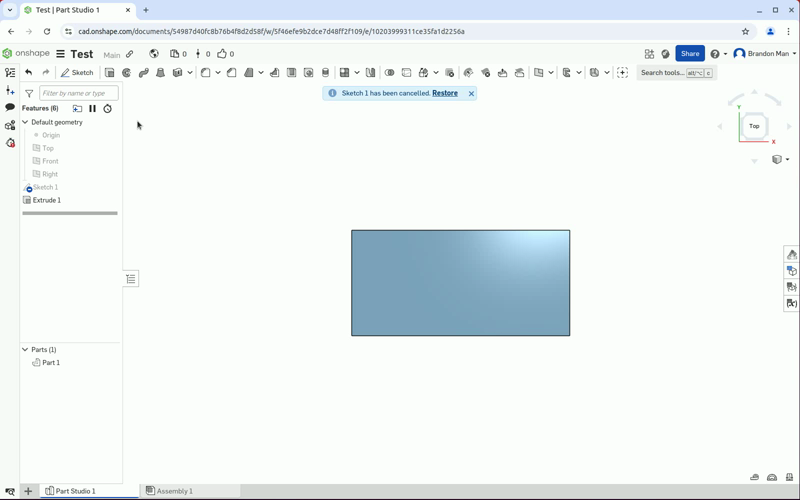
key(shift+h)
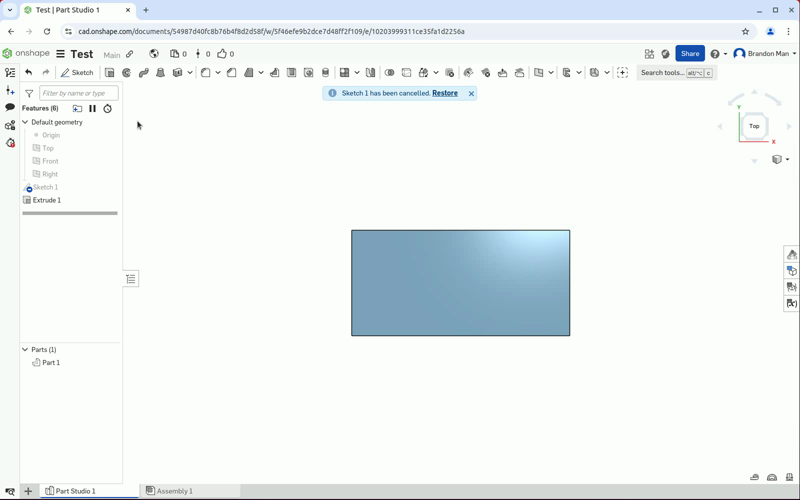
key(shift+h)
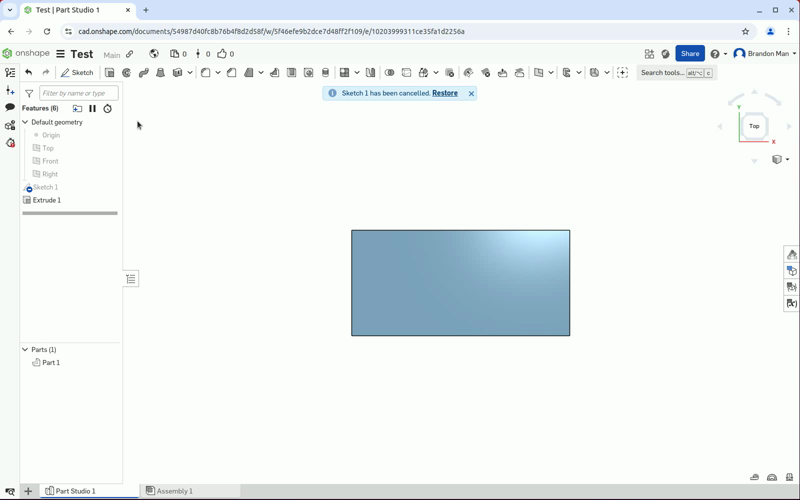
mouse_move(73, 189)
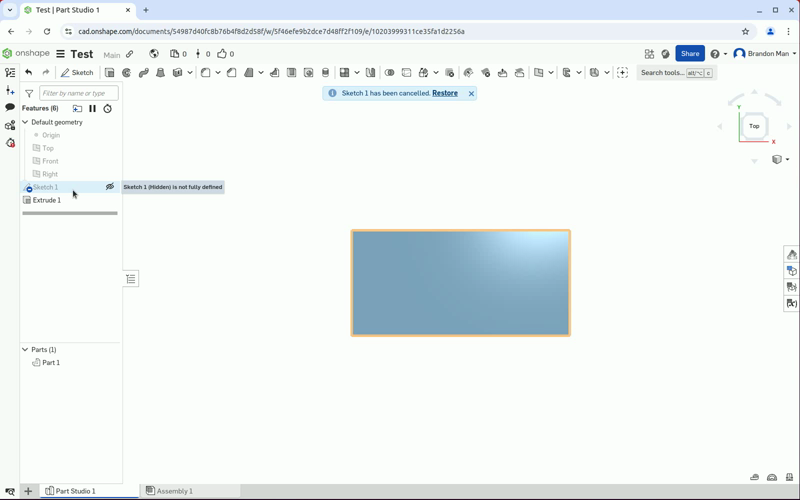
click(73, 189)
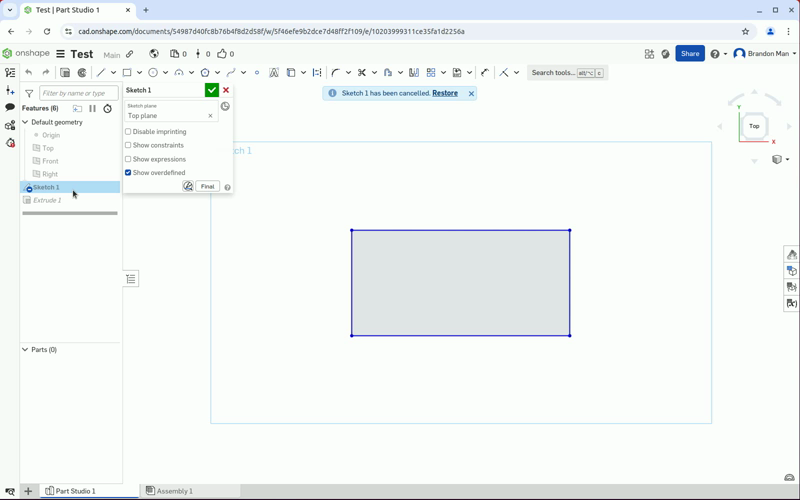
mouse_move(229, 92)
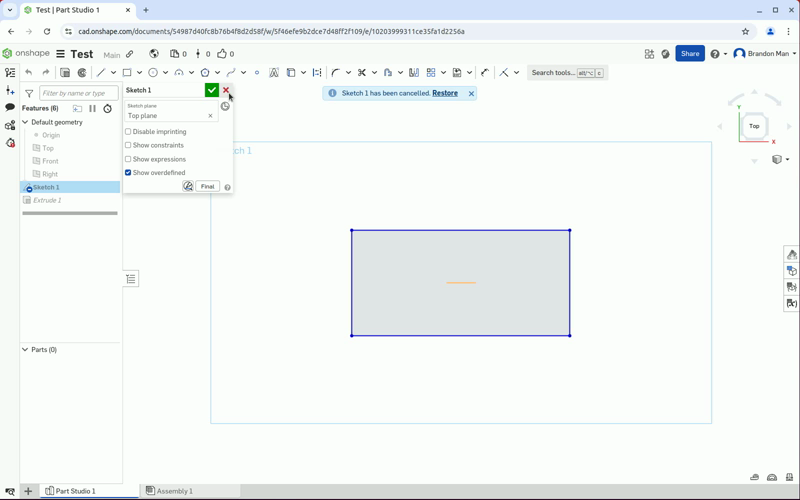
click(229, 92)
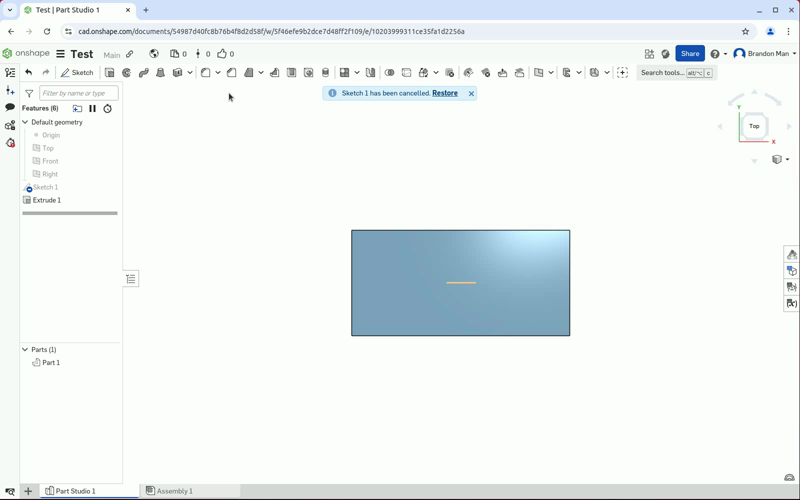
mouse_move(73, 352)
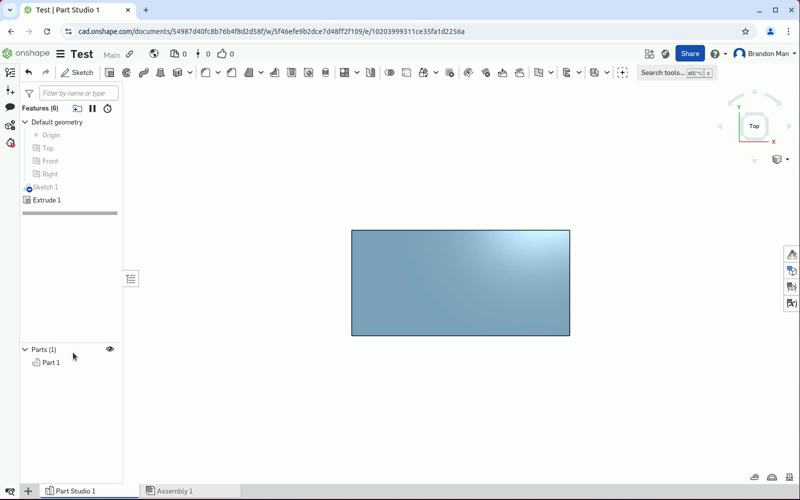
key(y)
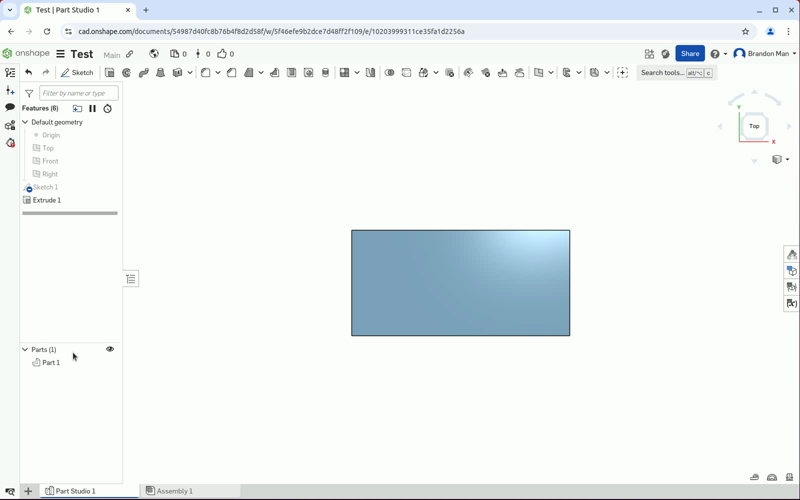
key(shift+p)
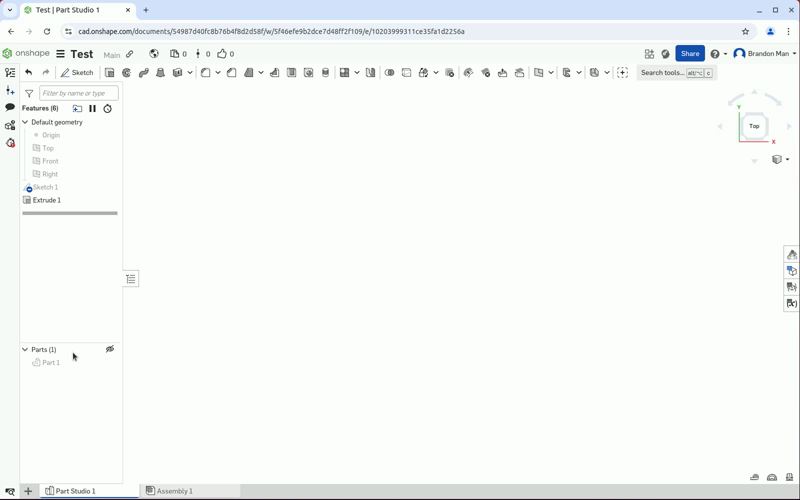
key(space)
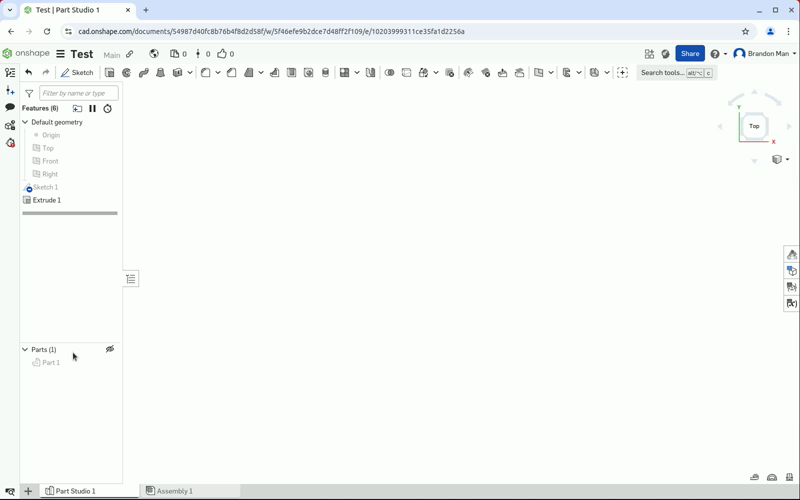
key_down(shift)
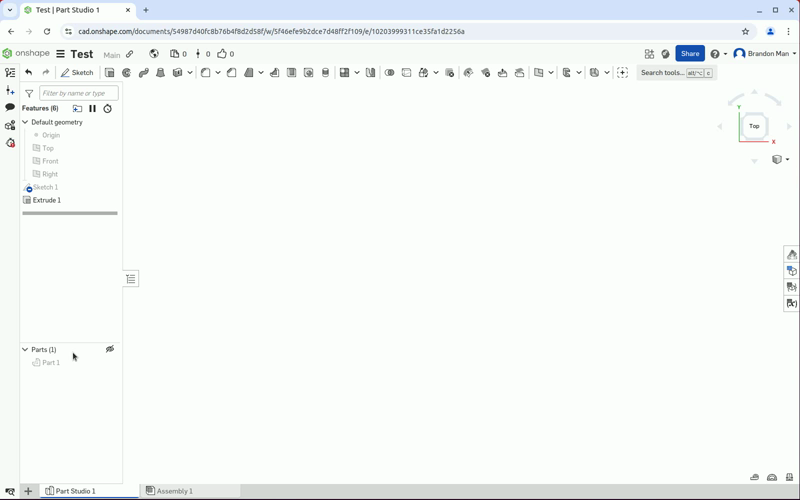
key(up)
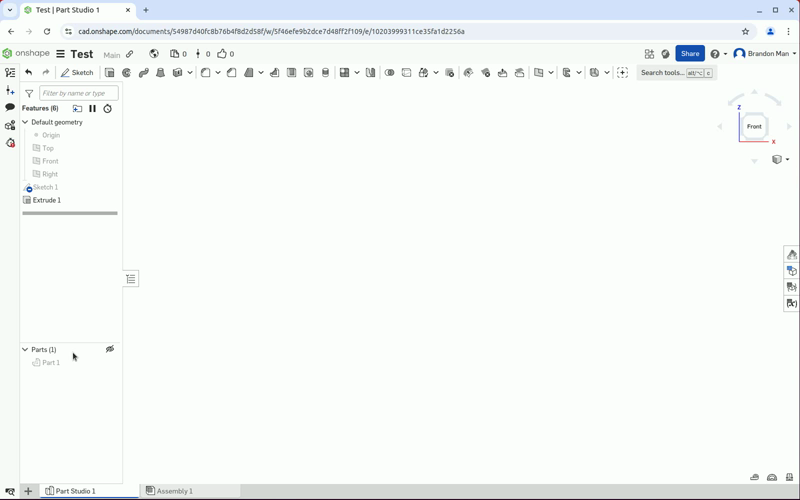
key_up(shift)
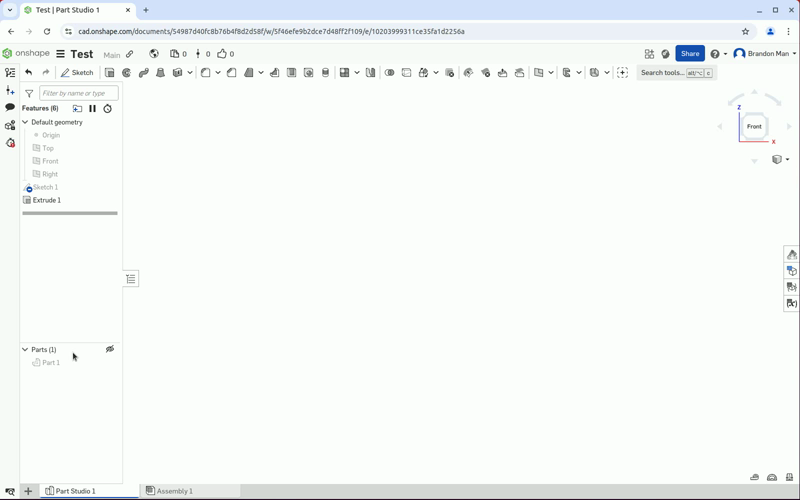
key(space)
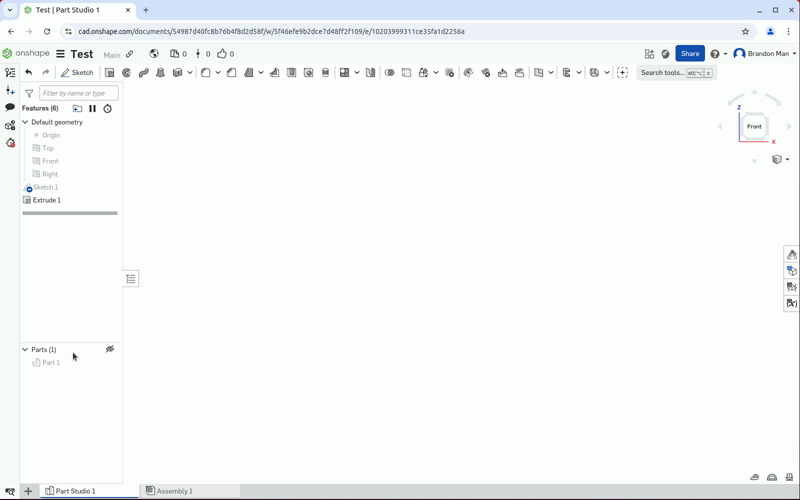
key_down(shift)
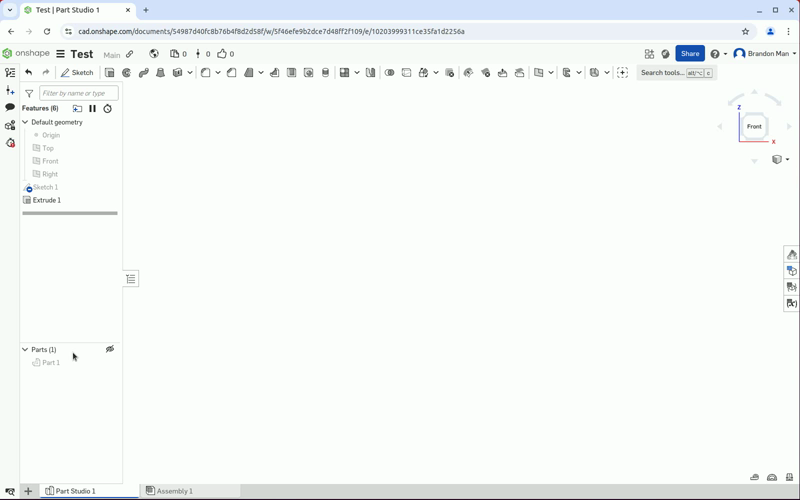
key(left)
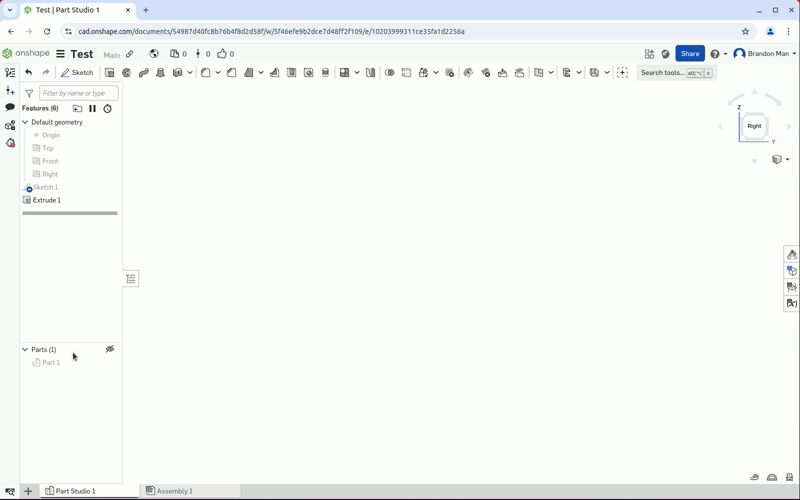
key_up(shift)
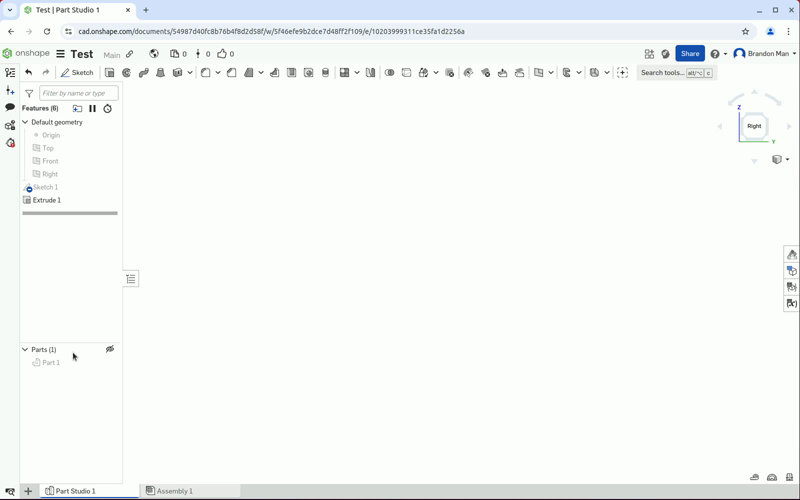
mouse_move(73, 352)
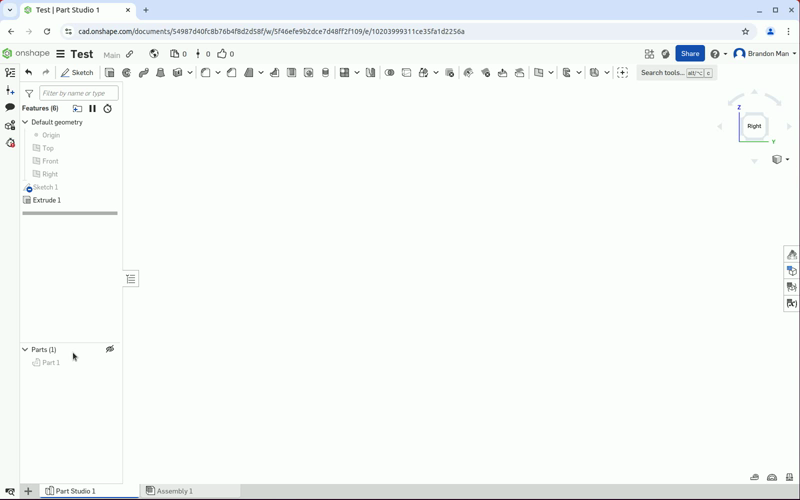
key(shift+y)
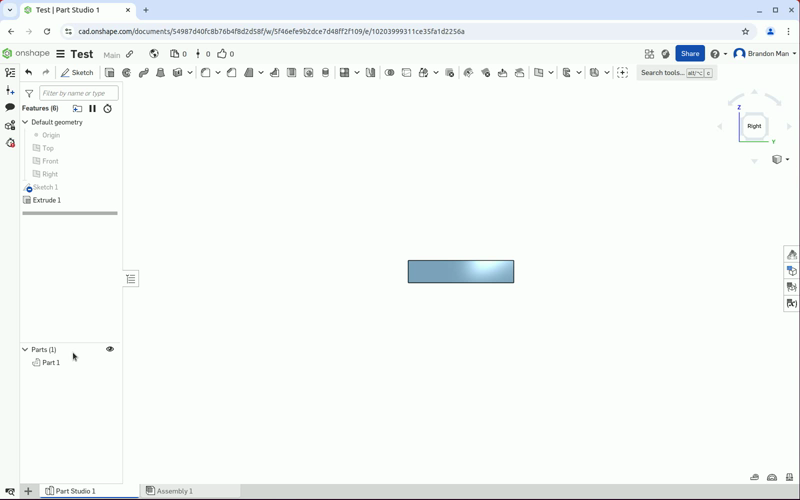
mouse_move(541, 75)
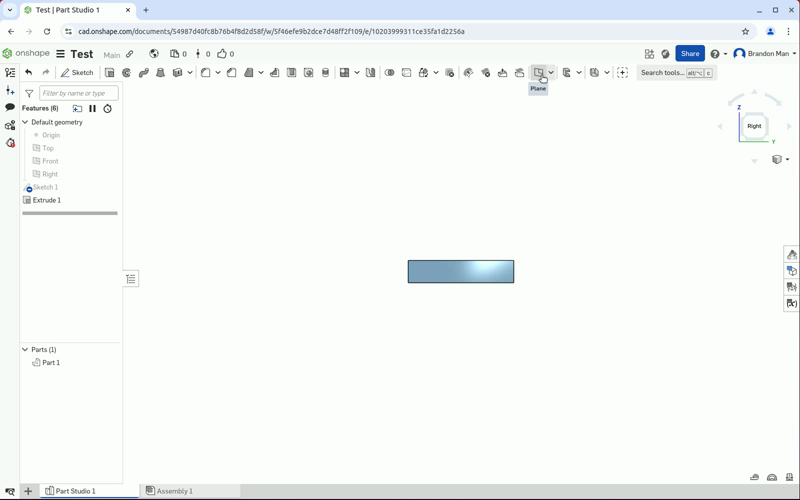
click(541, 75)
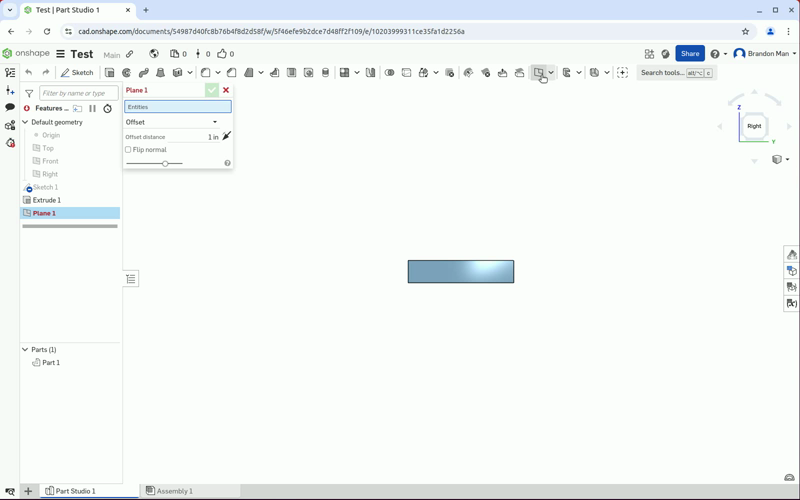
mouse_move(73, 176)
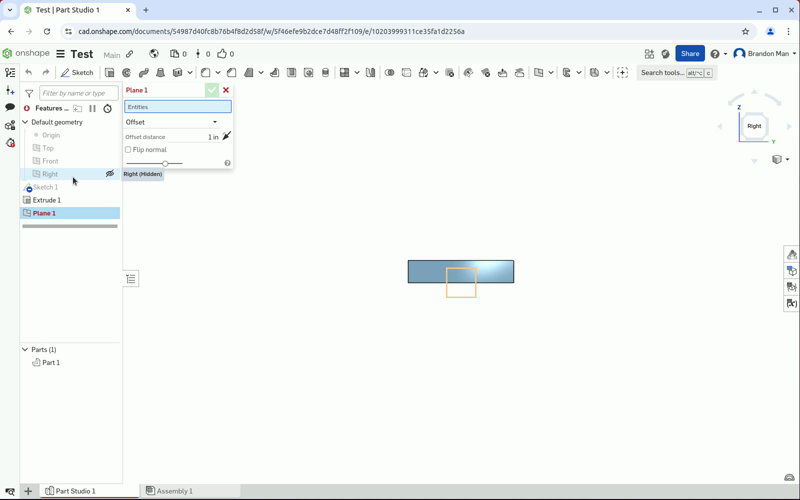
click(73, 176)
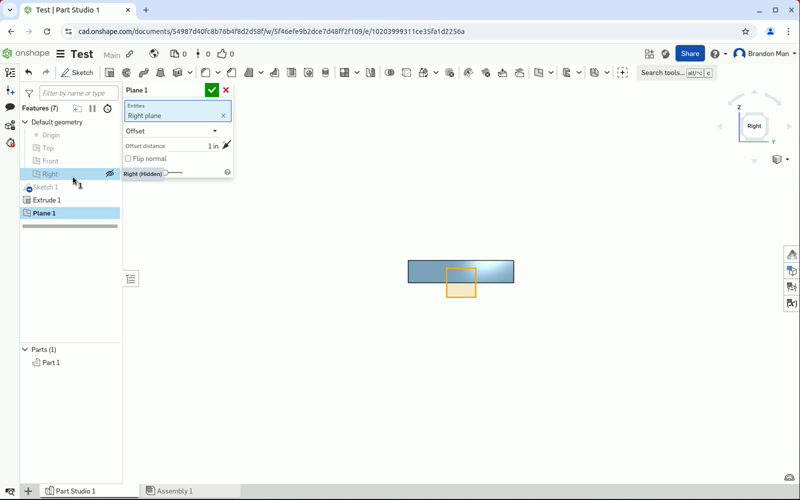
key(tab, 2)
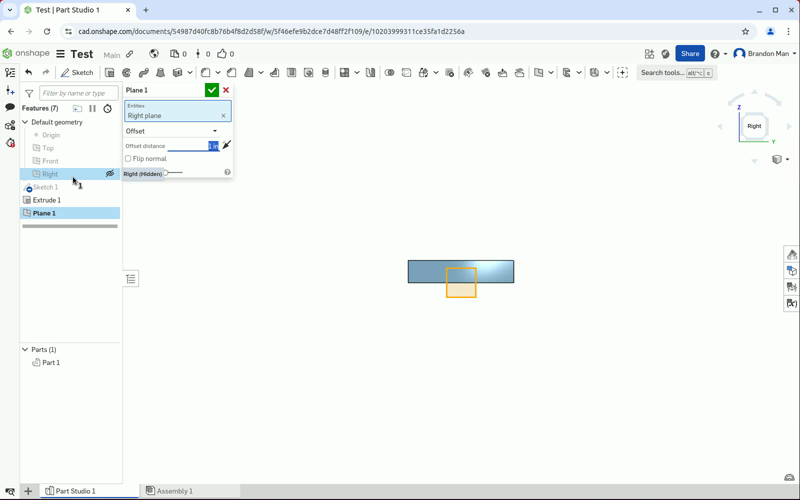
text(22.4)
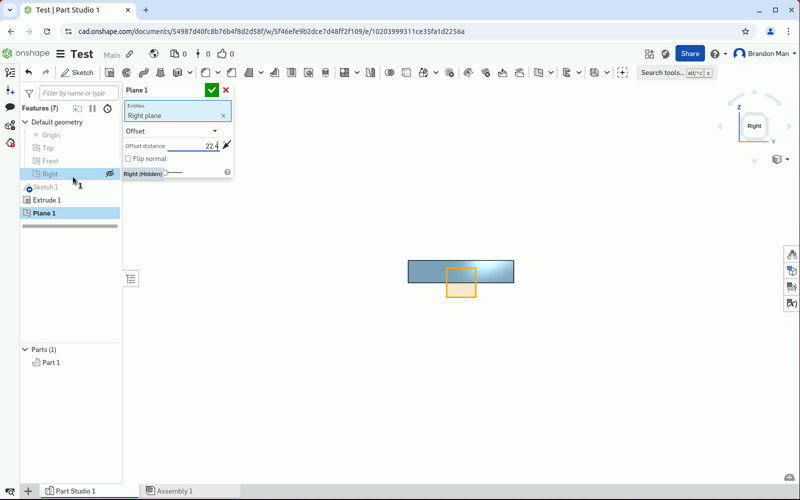
key(enter, 2)
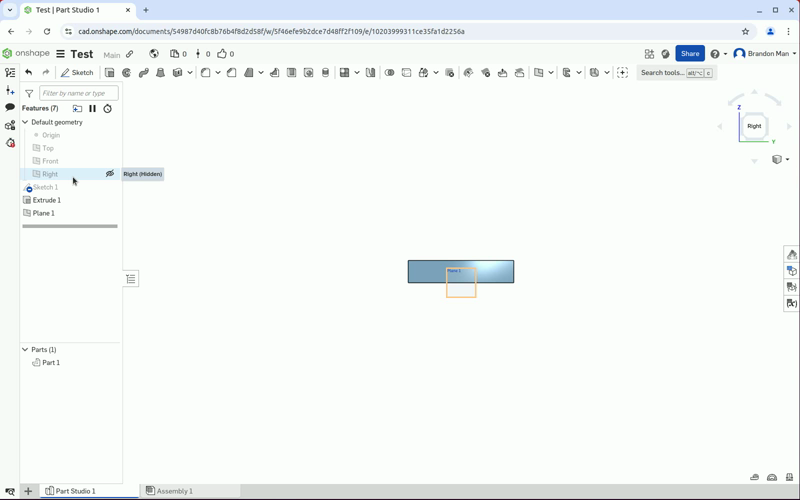
key(shift+s)
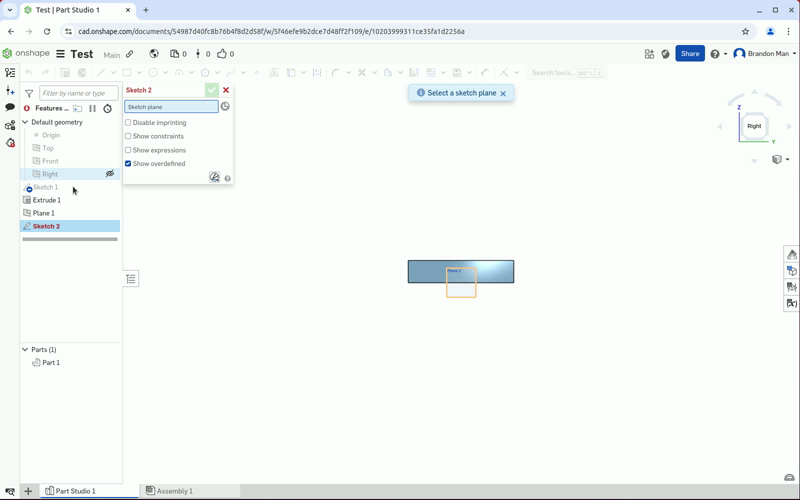
mouse_move(73, 215)
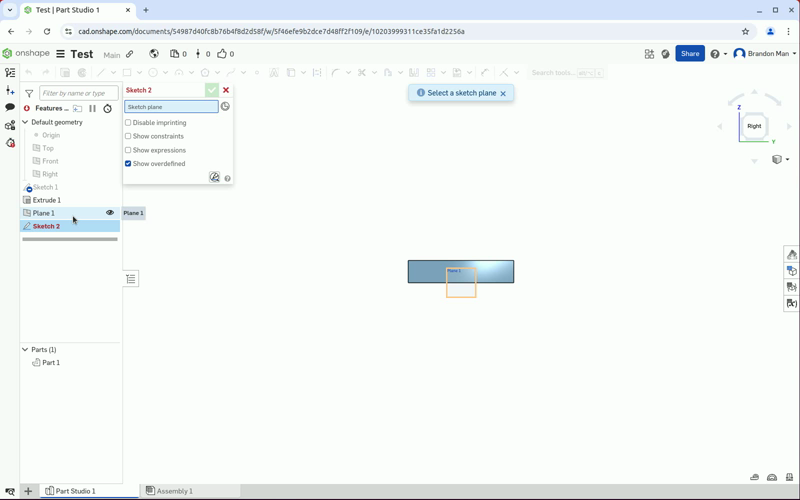
click(73, 215)
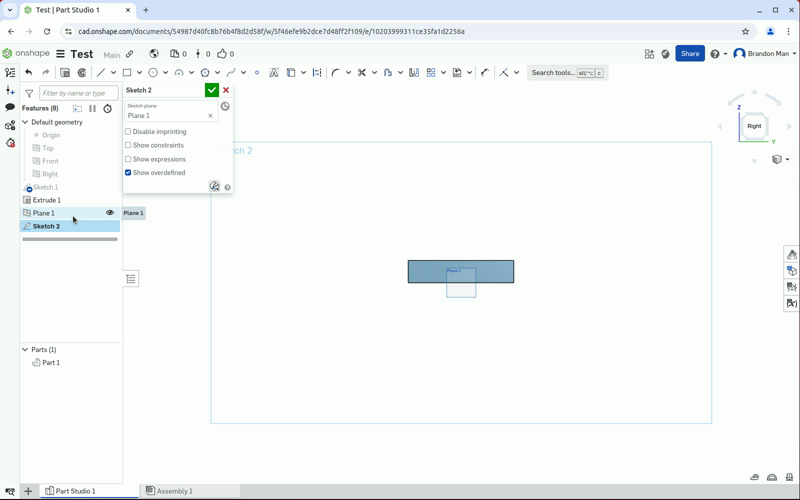
mouse_move(73, 352)
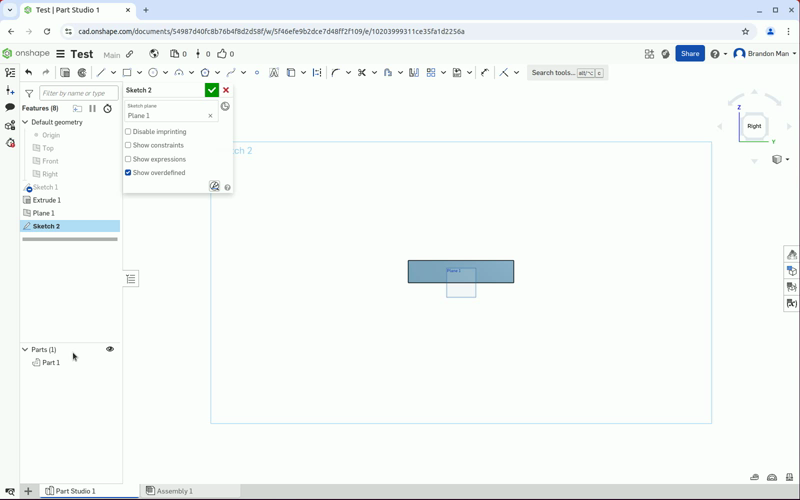
key(y)
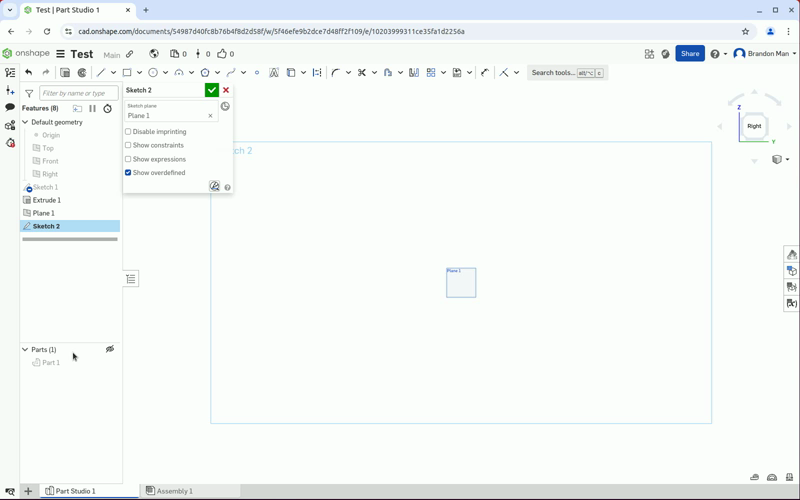
key(l)
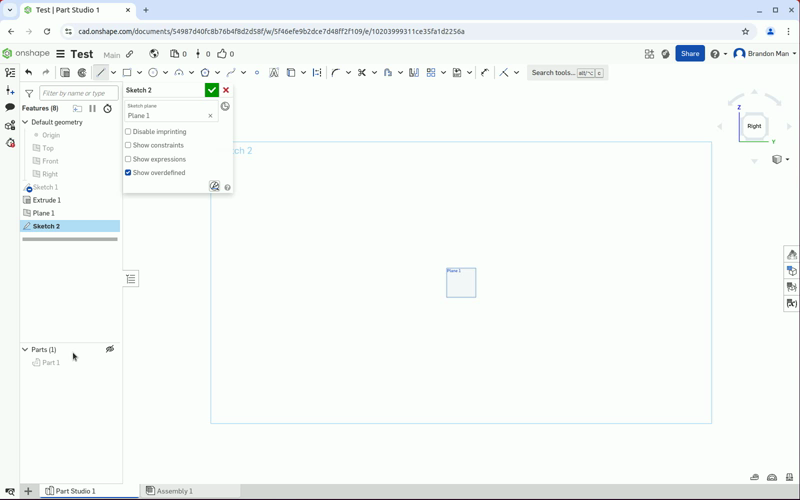
key_down(shift)
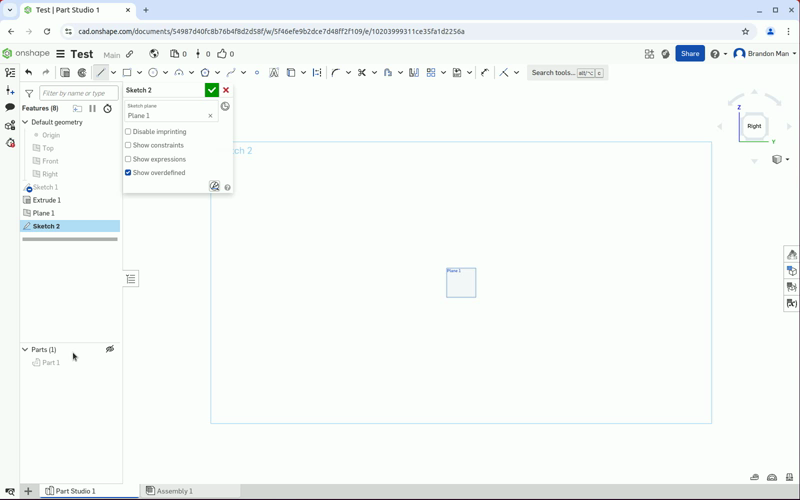
mouse_move(407, 282)
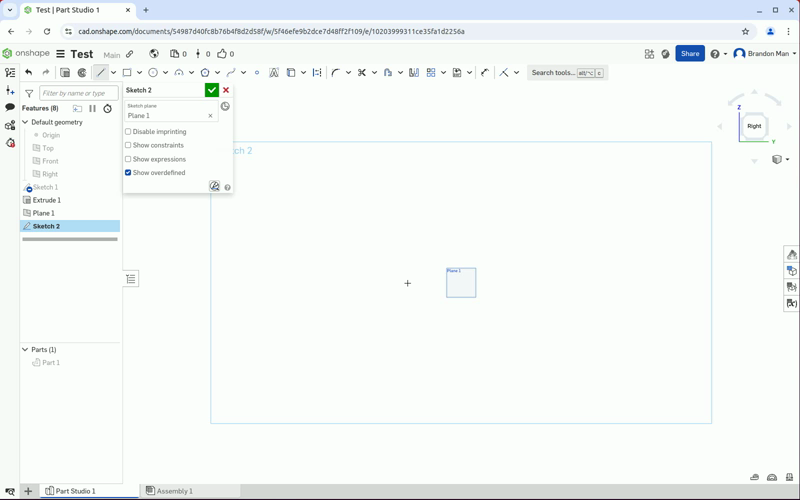
click(407, 282)
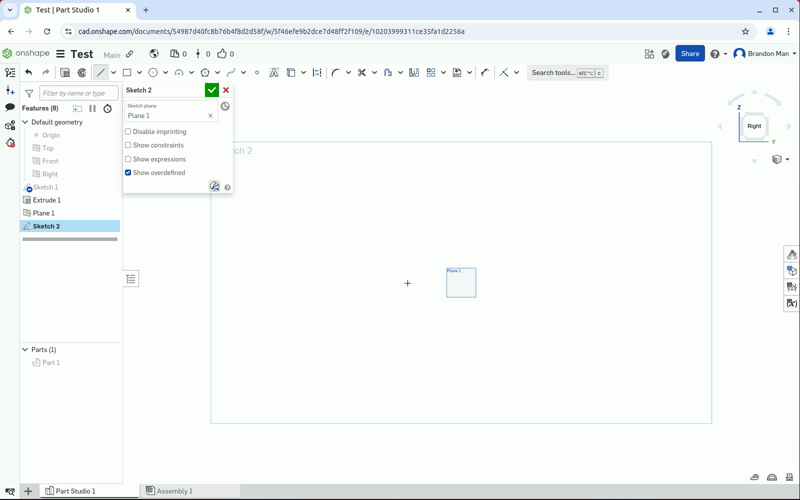
key_up(shift)
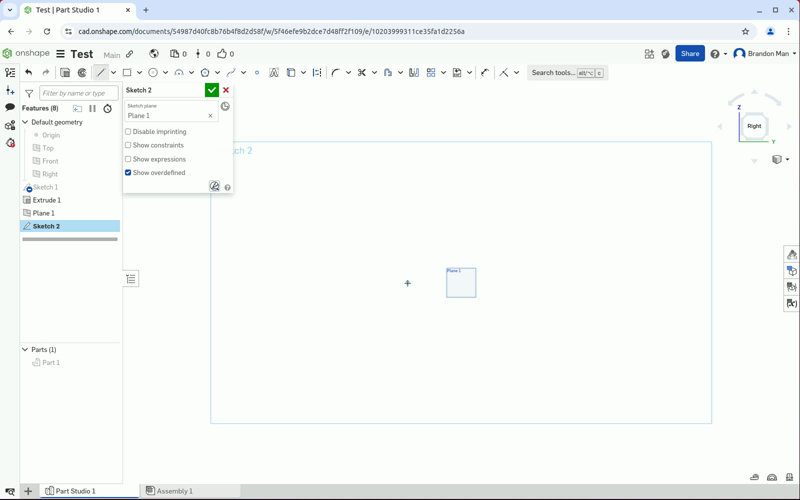
key_down(shift)
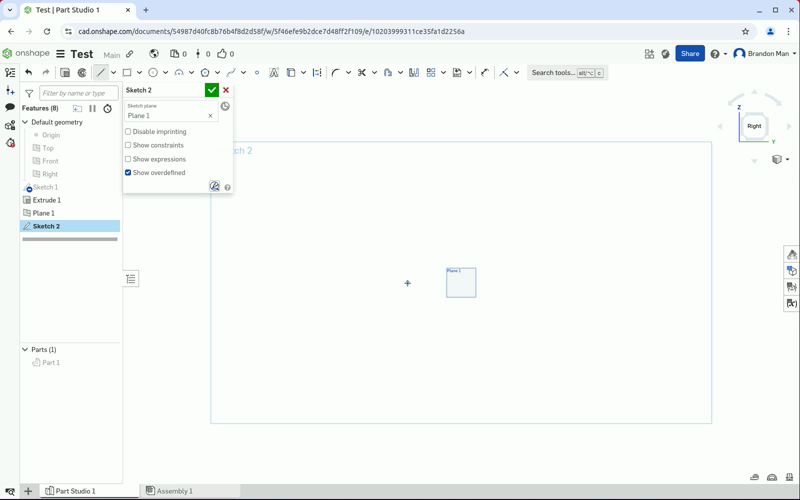
mouse_move(513, 282)
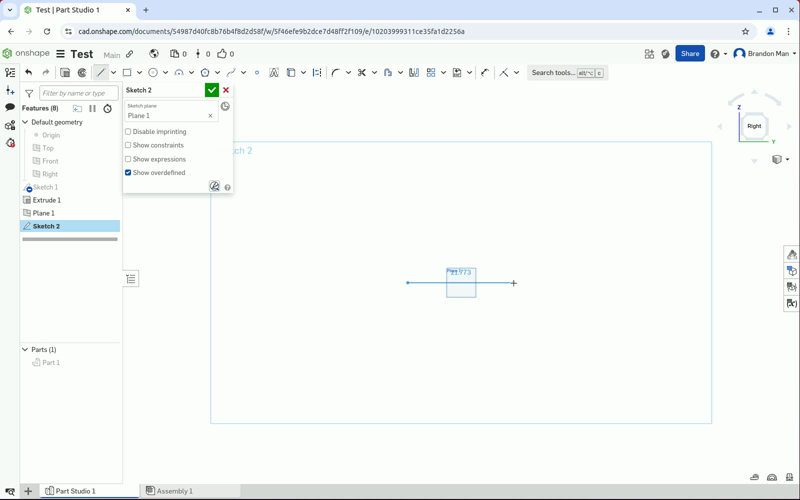
click(513, 282)
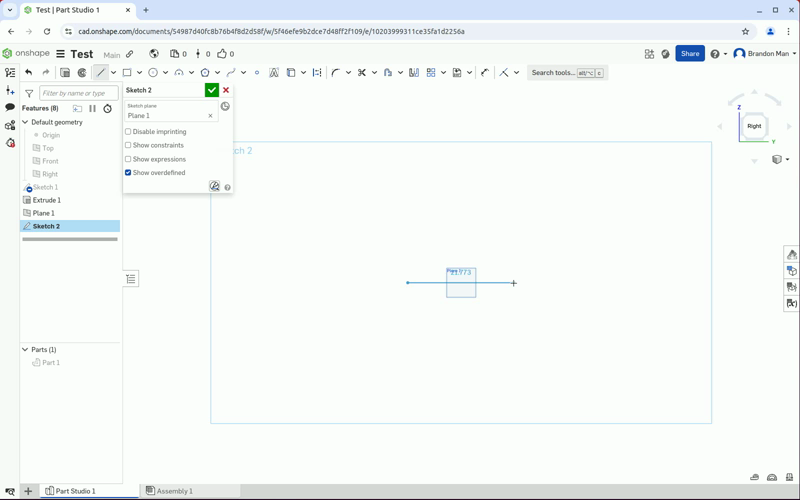
key_up(shift)
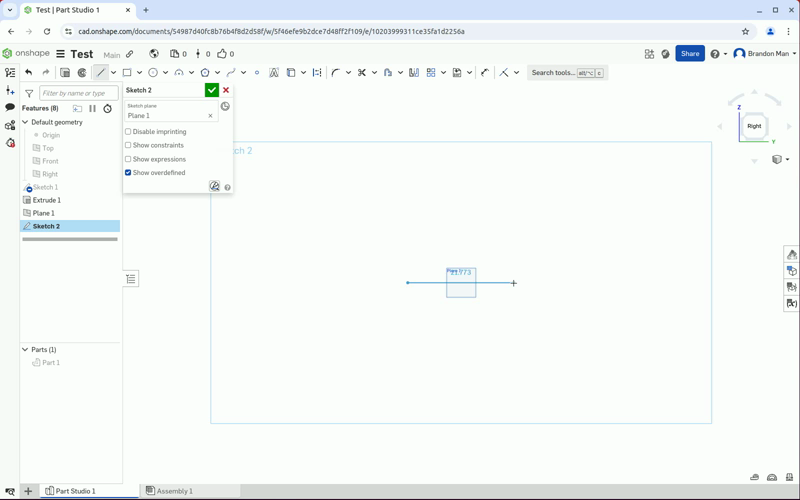
key_down(shift)
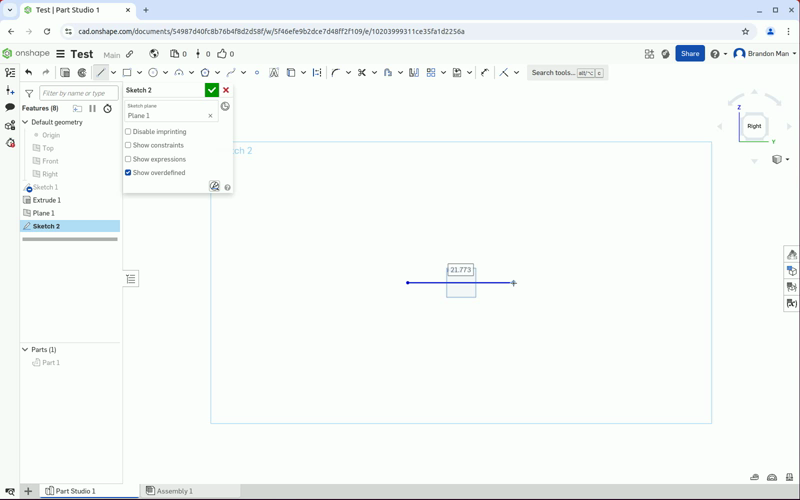
mouse_move(543, 282)
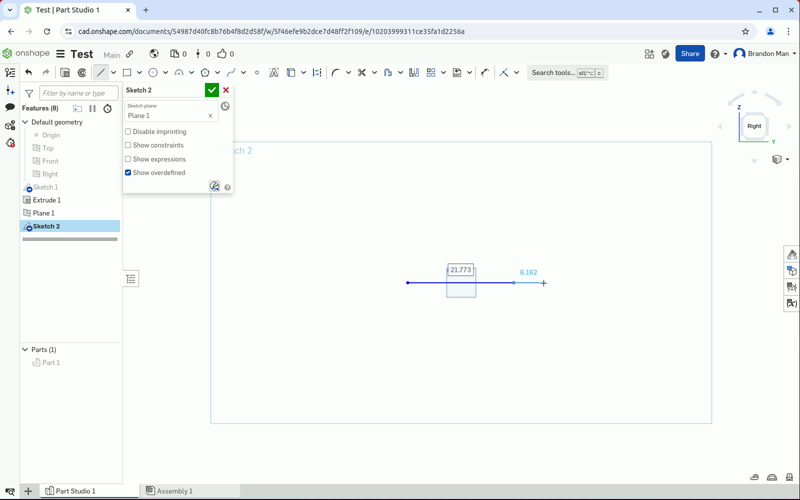
mouse_move(513, 260)
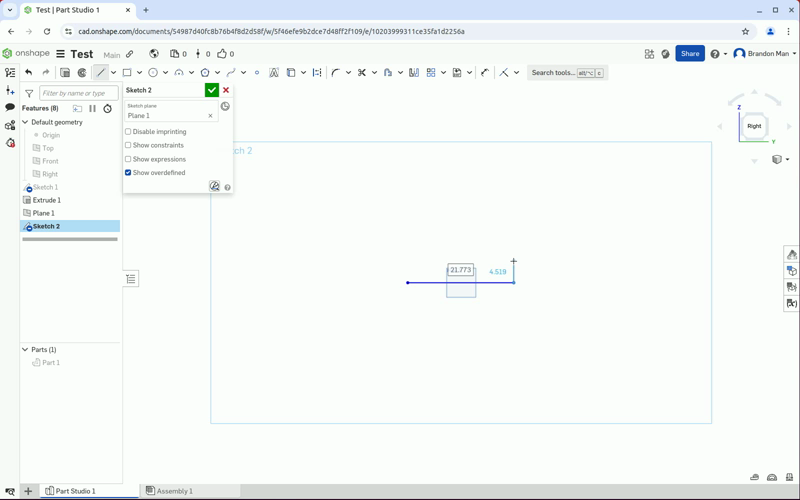
click(513, 260)
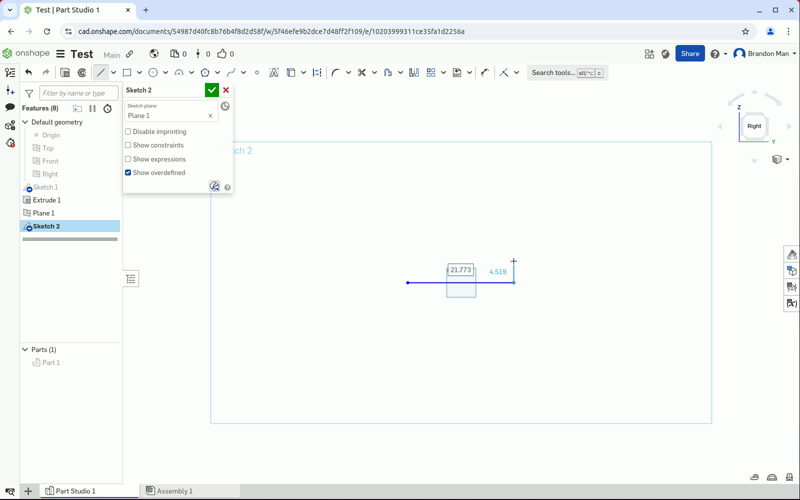
key_up(shift)
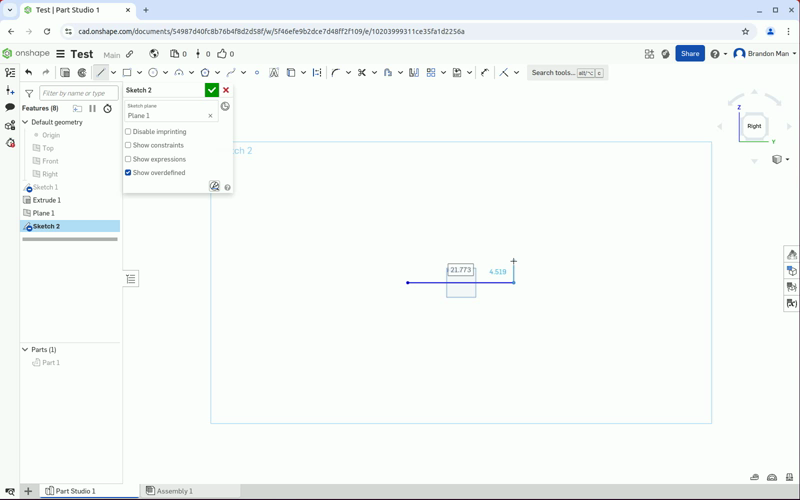
key_down(shift)
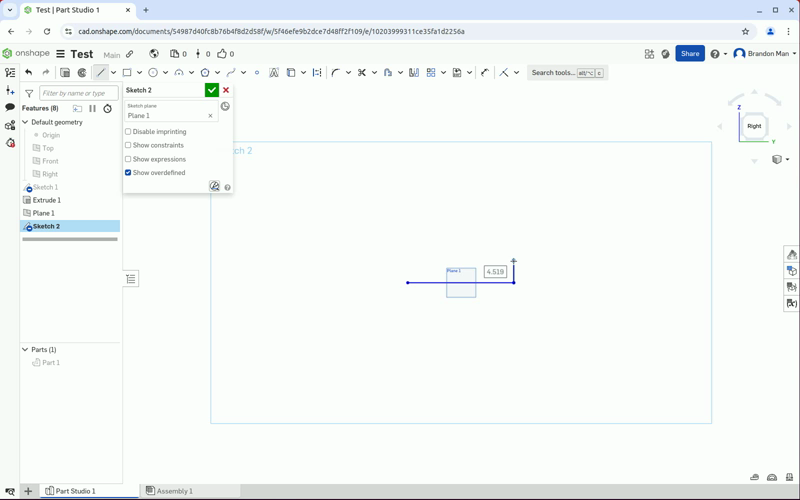
mouse_move(407, 260)
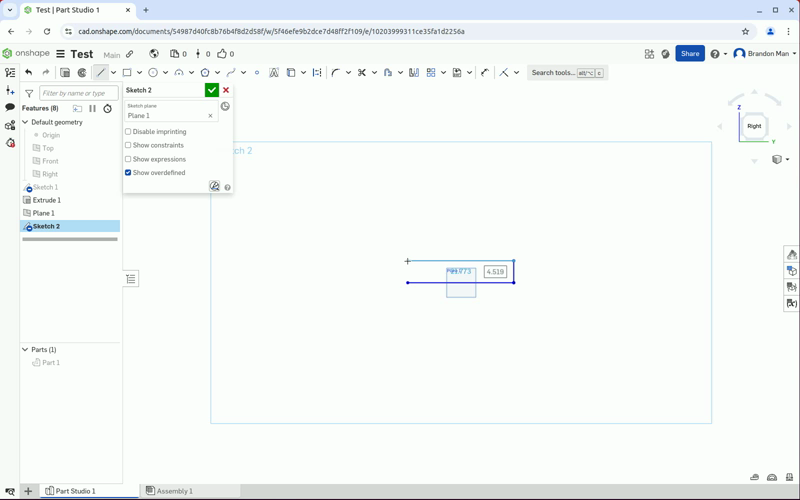
click(407, 260)
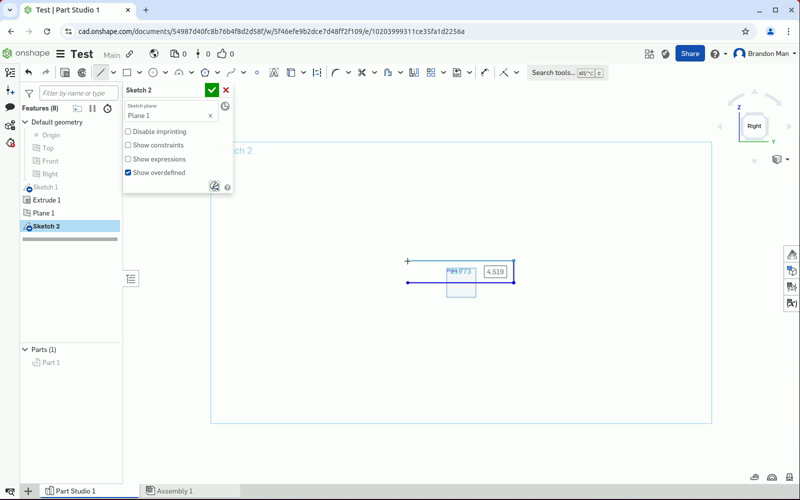
key_up(shift)
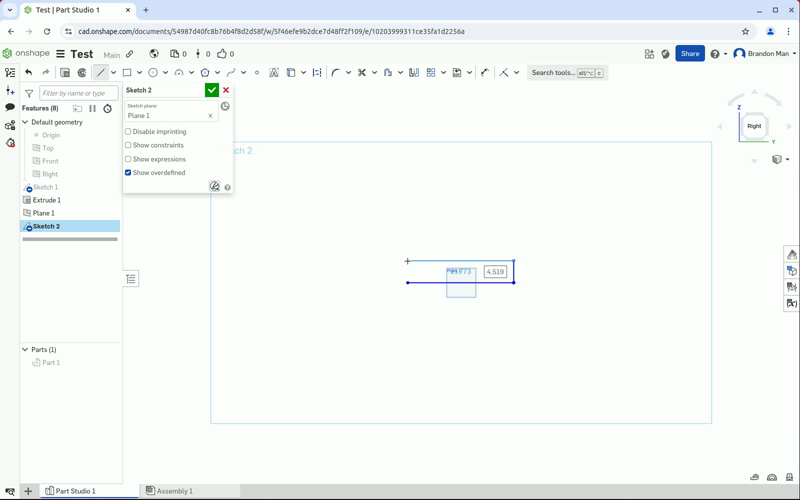
mouse_move(437, 260)
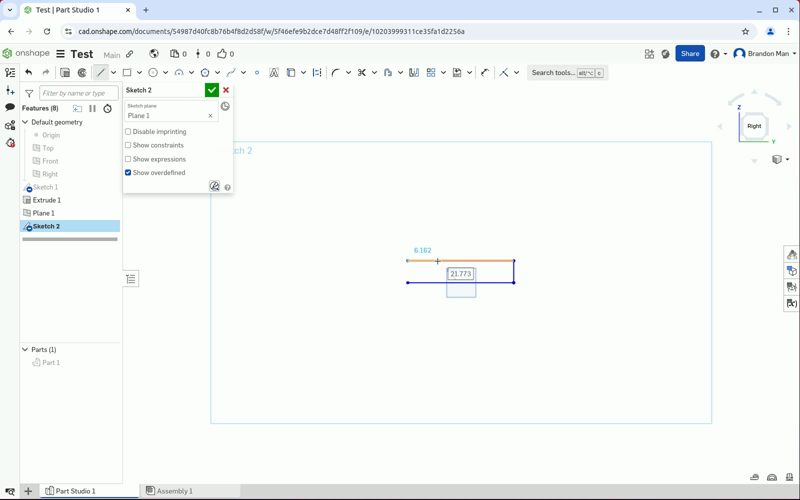
key_down(shift)
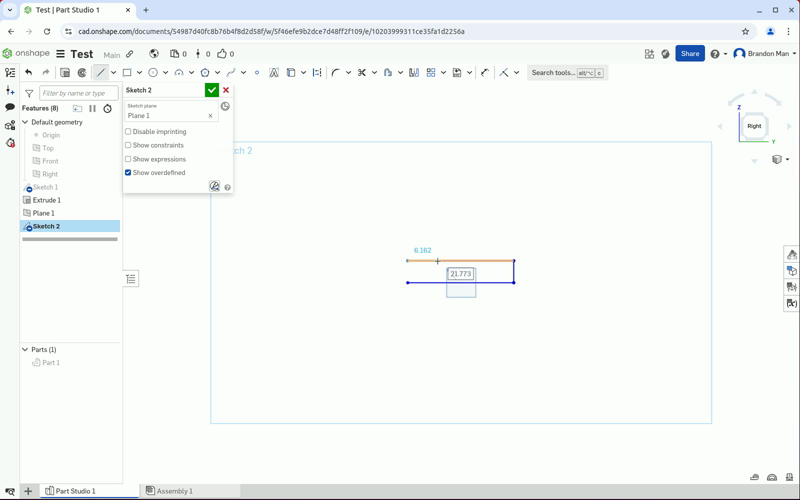
mouse_move(407, 282)
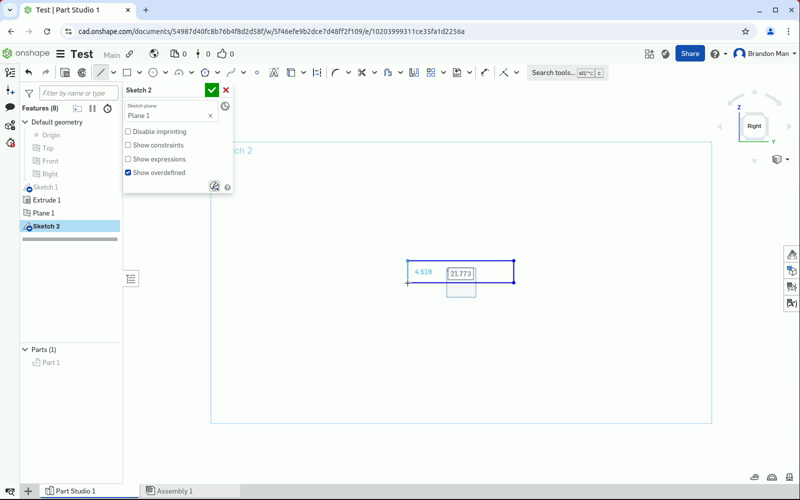
key_up(shift)
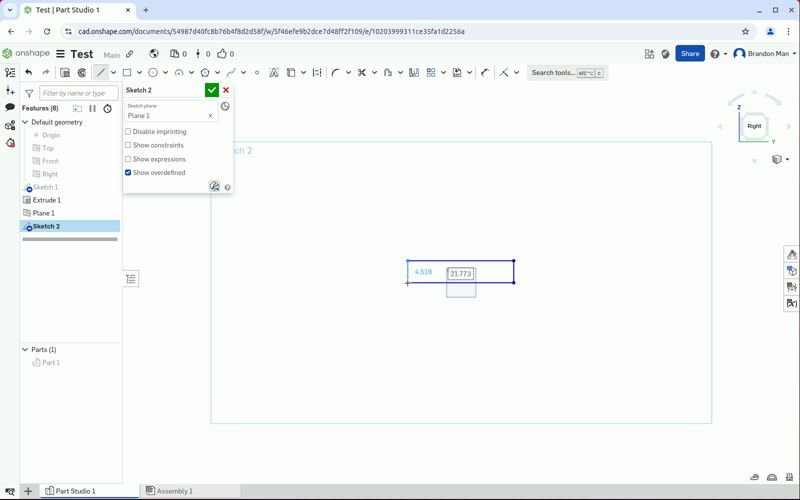
click(407, 282)
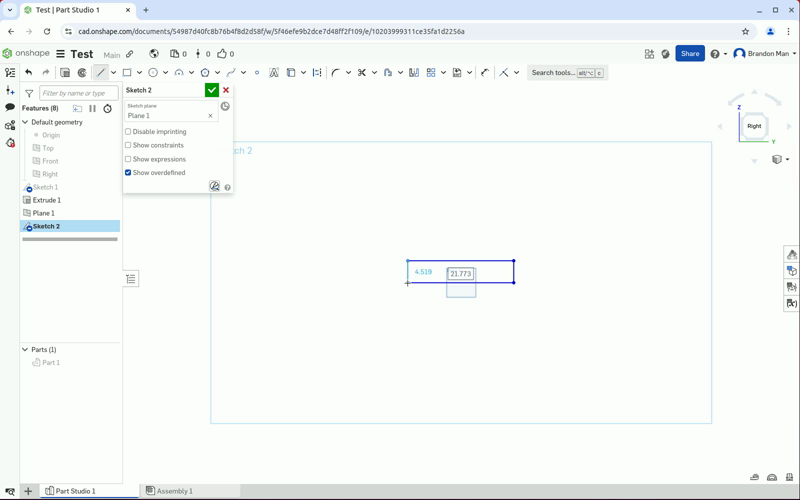
key(esc)
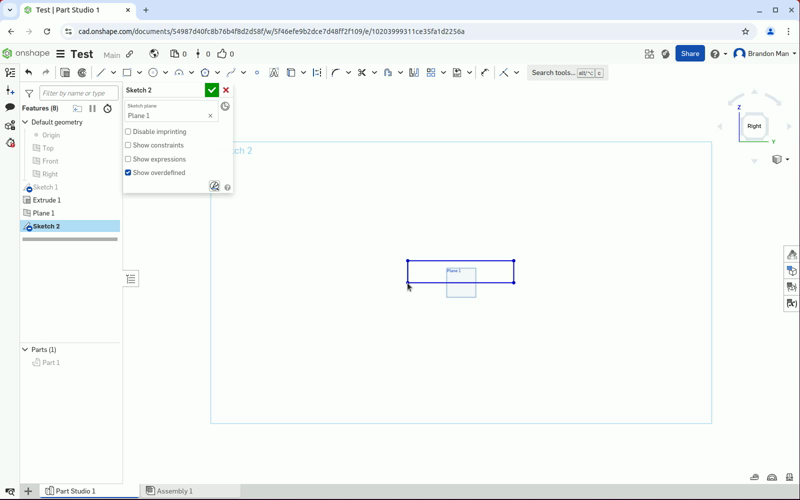
mouse_move(466, 268)
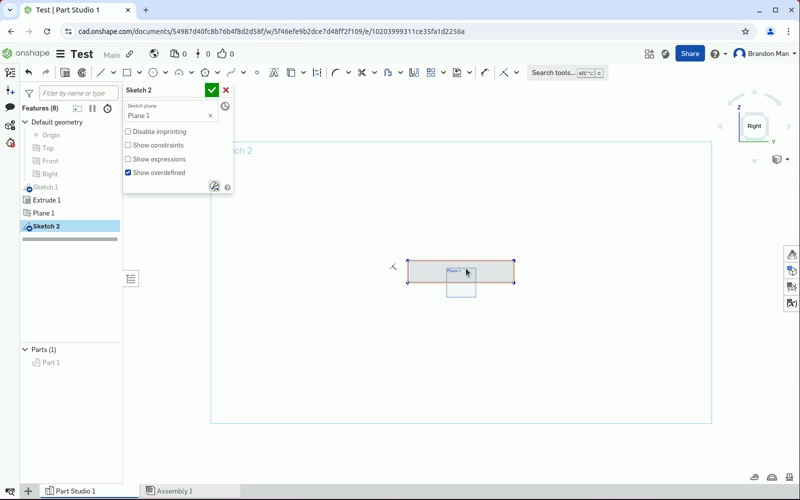
click(466, 268)
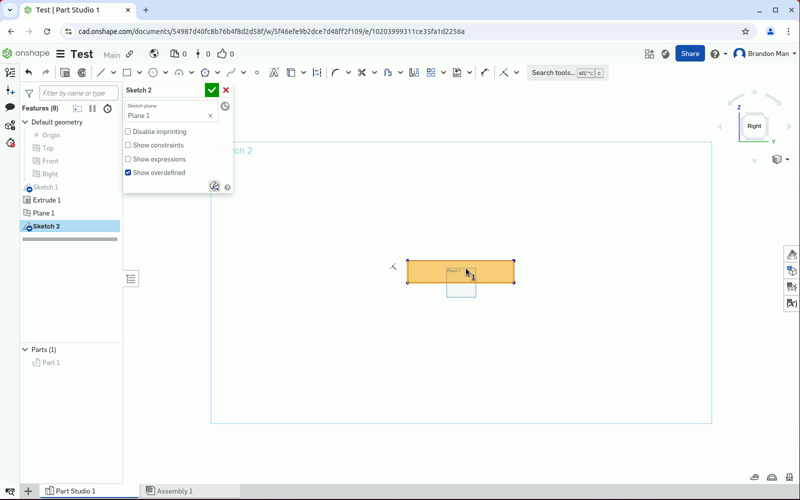
mouse_move(73, 352)
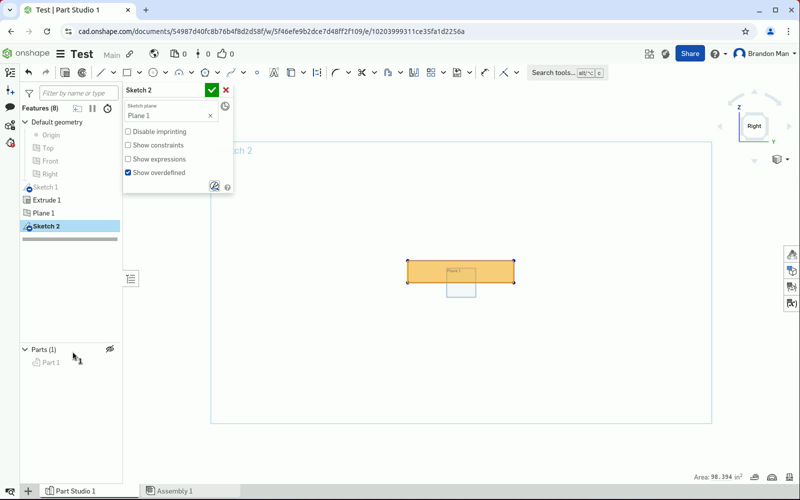
key(shift+y)
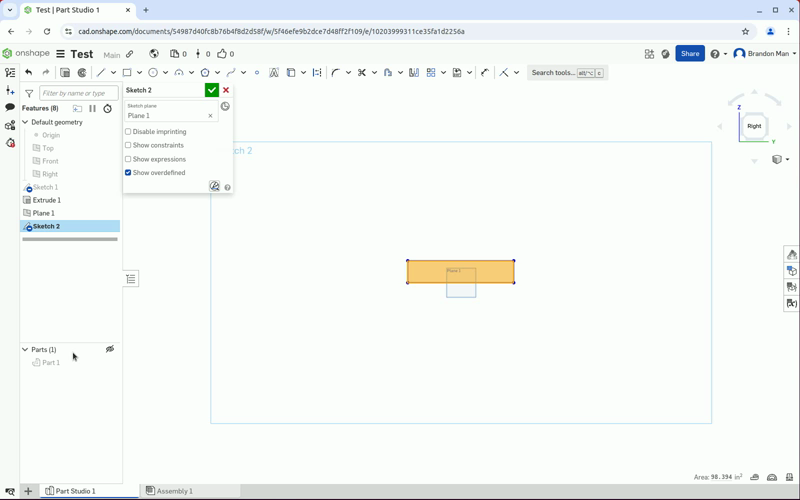
key(shift+e)
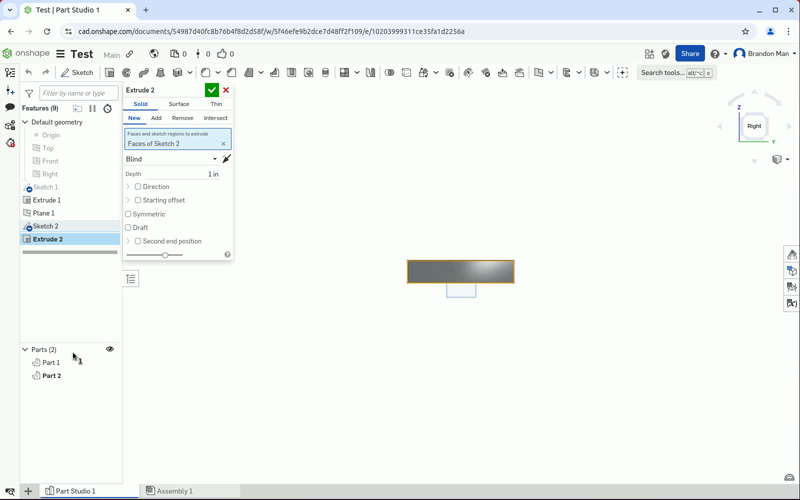
mouse_move(143, 106)
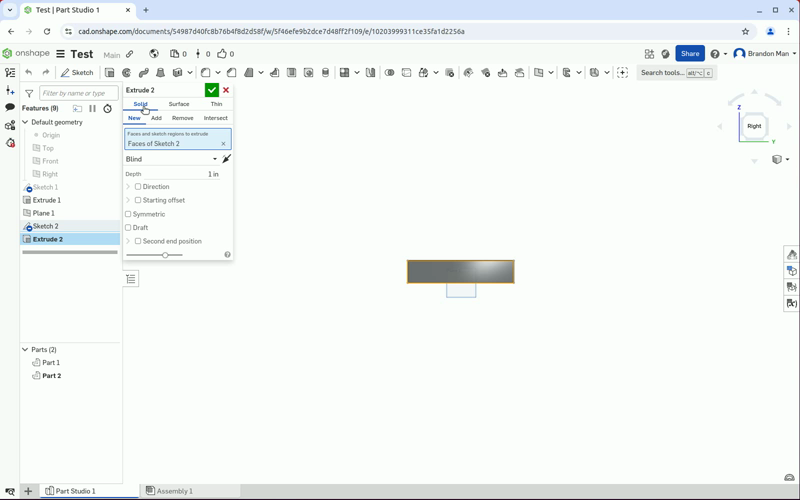
click(143, 106)
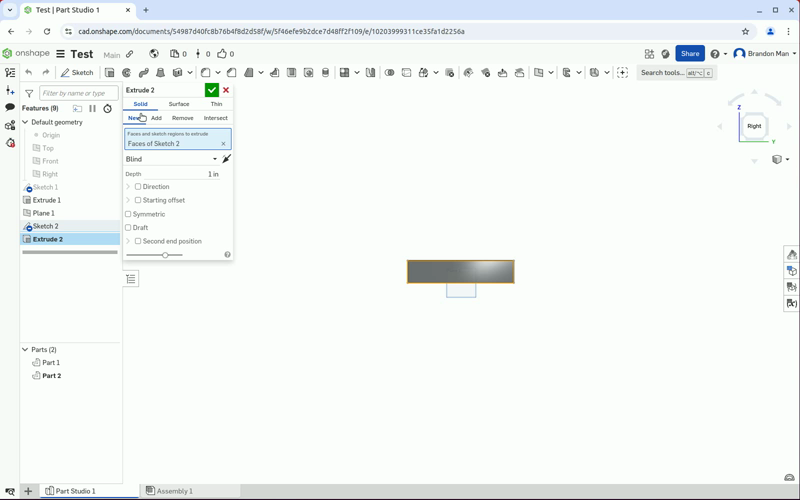
mouse_move(137, 120)
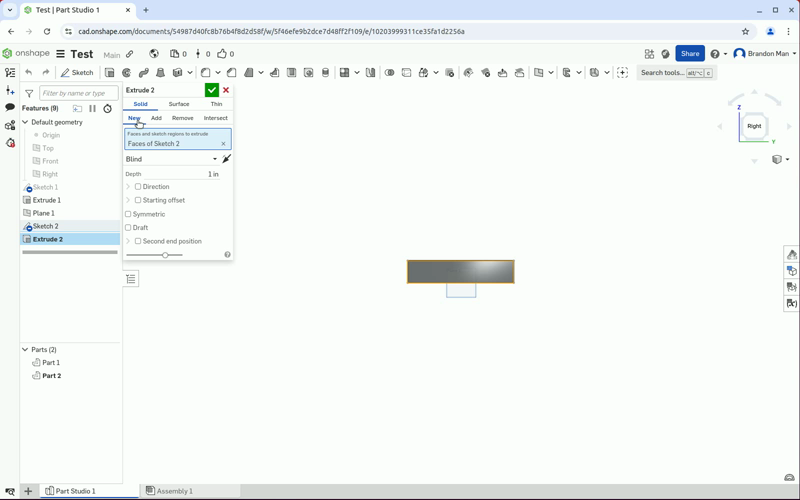
click(137, 120)
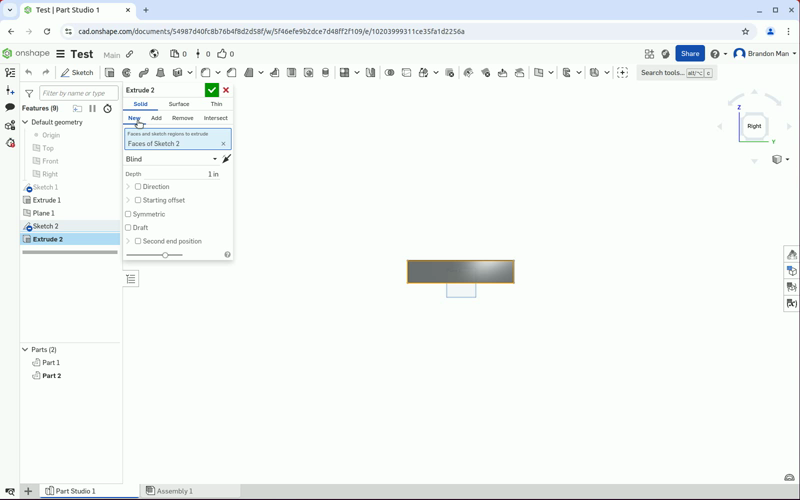
key(tab, 4)
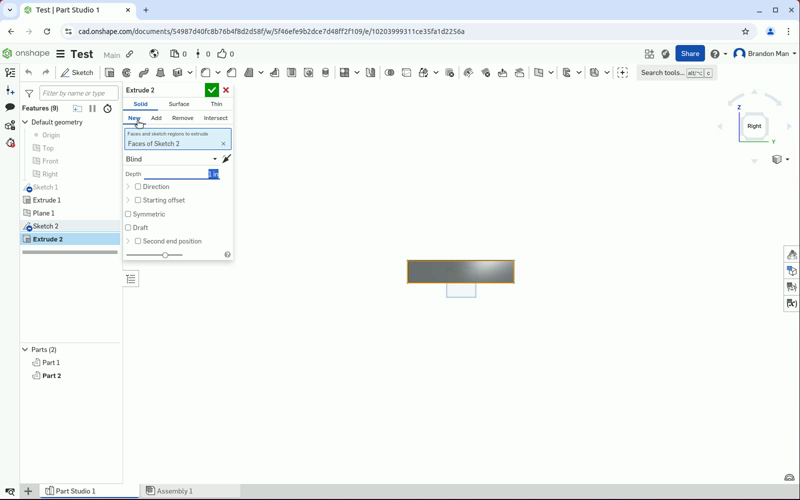
text(0.722)
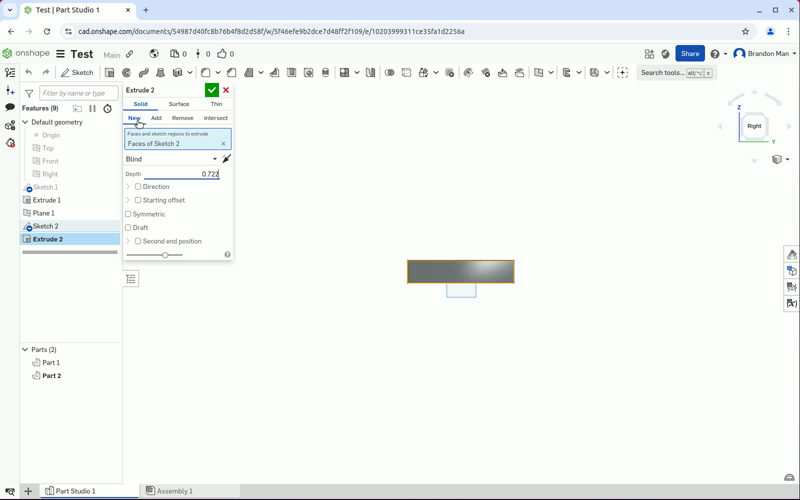
key(enter)
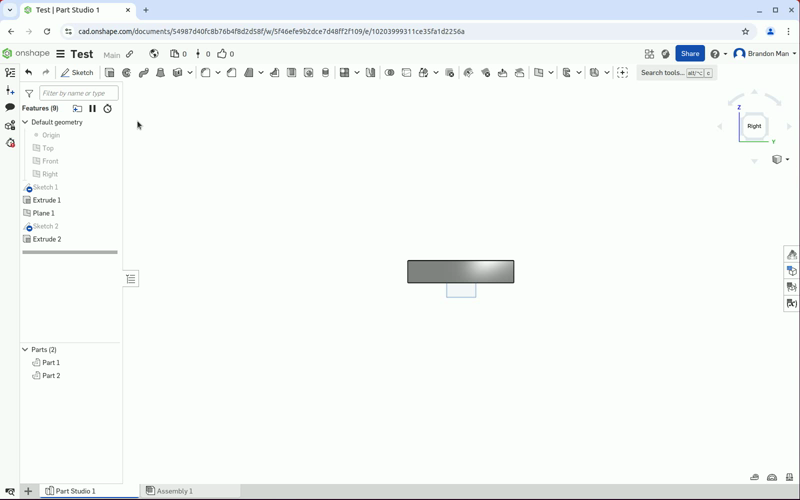
key(shift+h)
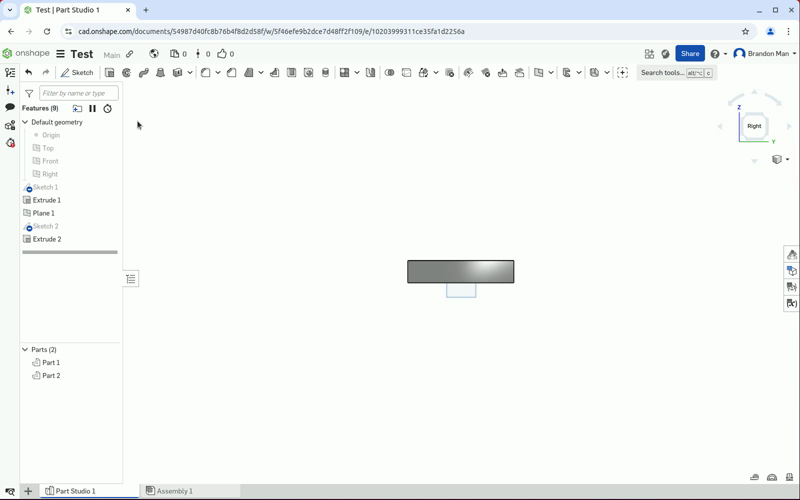
key(shift+h)
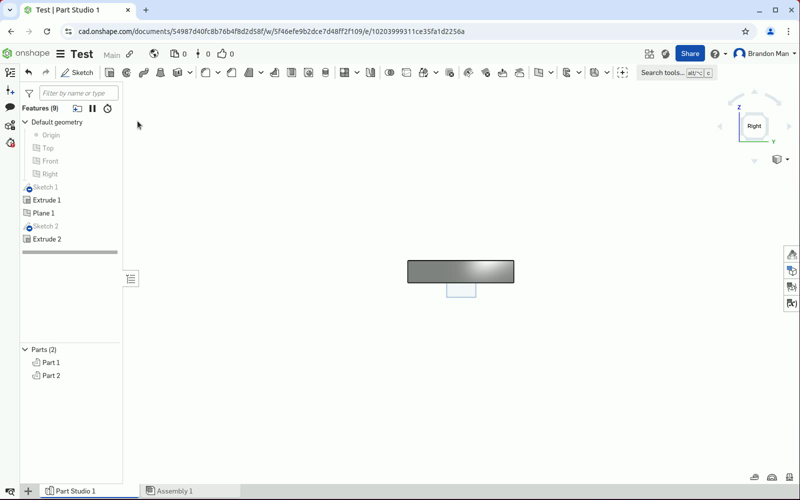
mouse_move(73, 189)
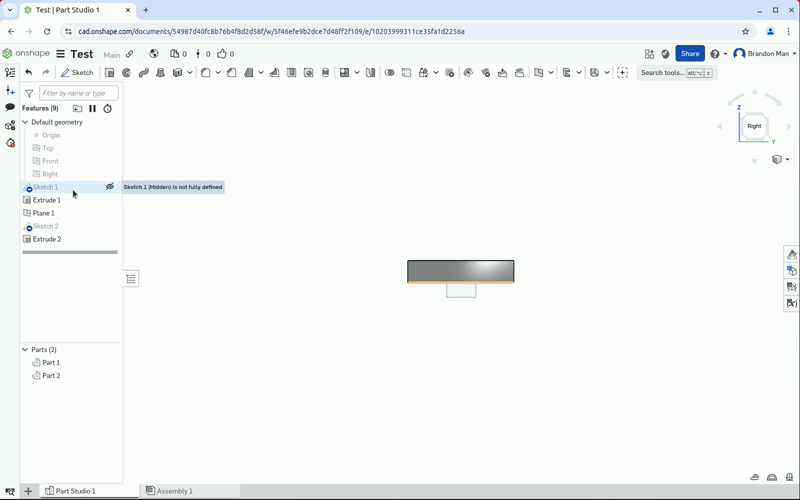
click(73, 189)
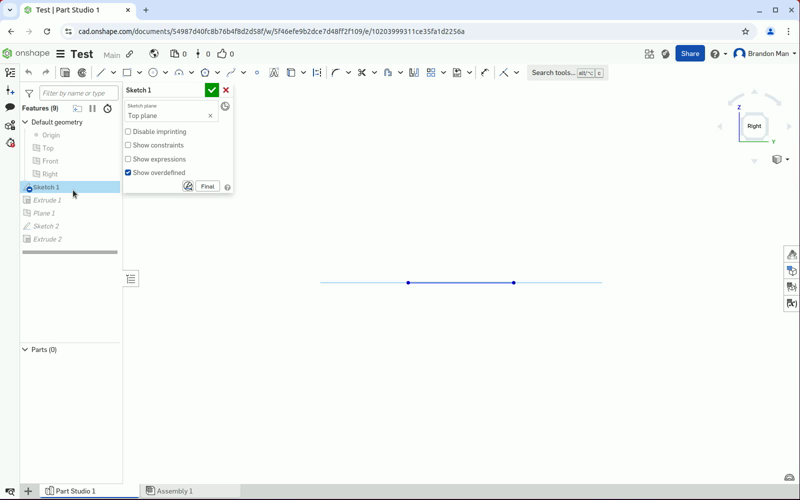
mouse_move(229, 92)
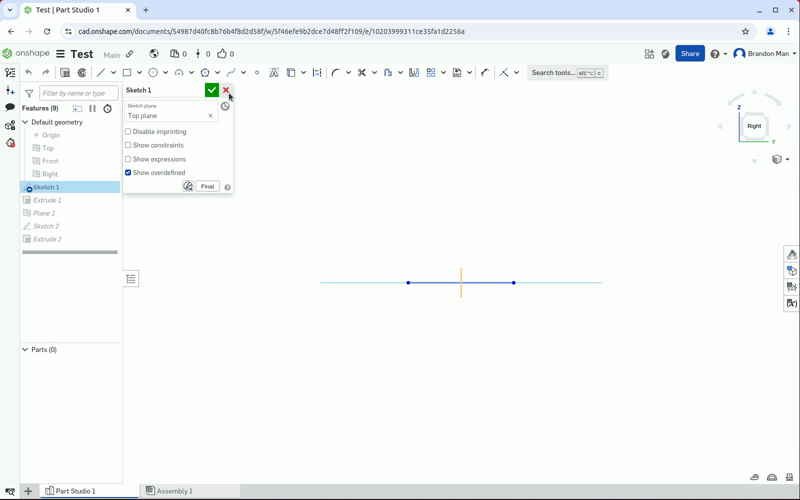
click(229, 92)
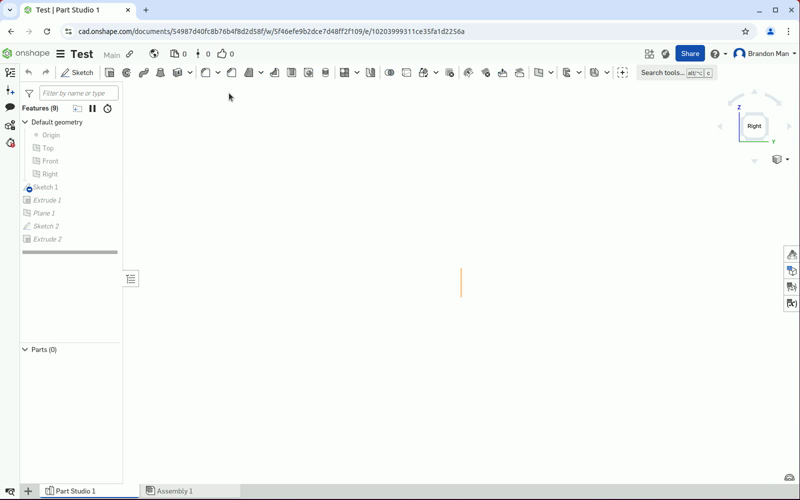
key(shift+s)
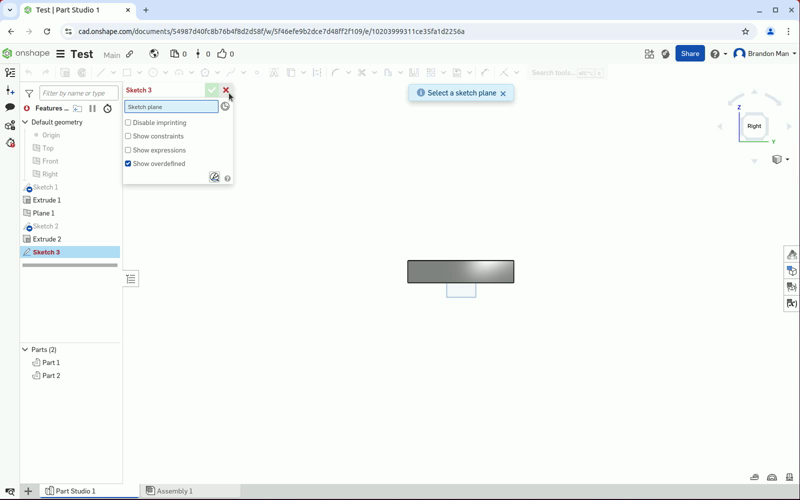
mouse_move(73, 215)
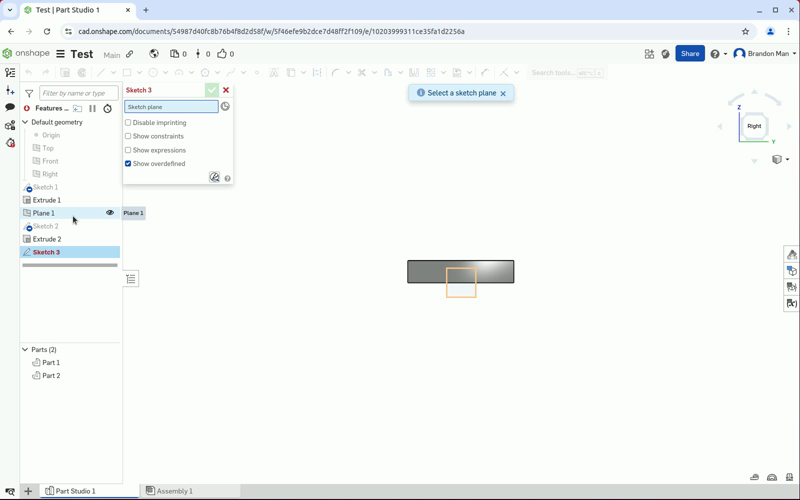
click(73, 215)
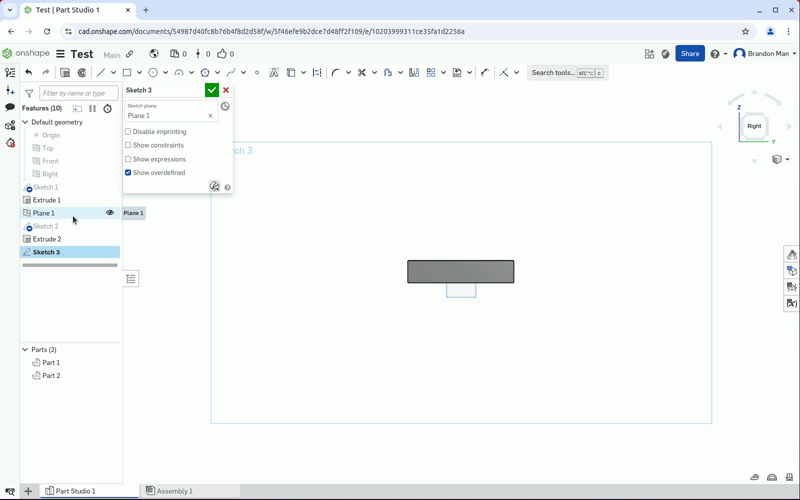
mouse_move(73, 352)
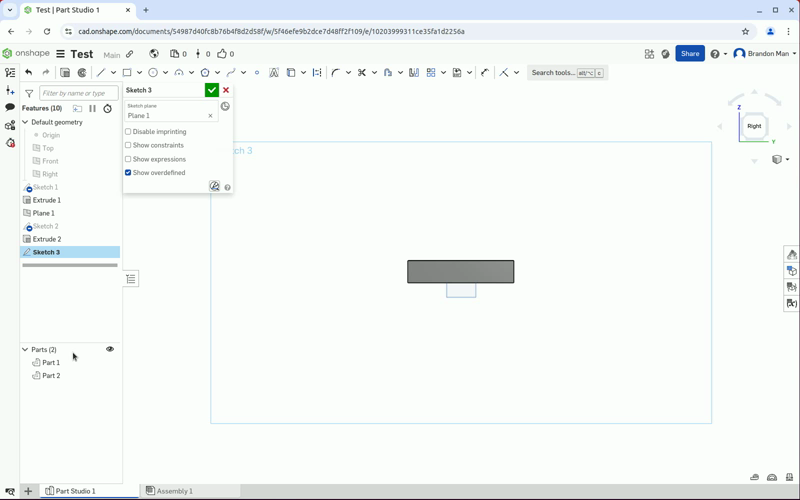
key(y)
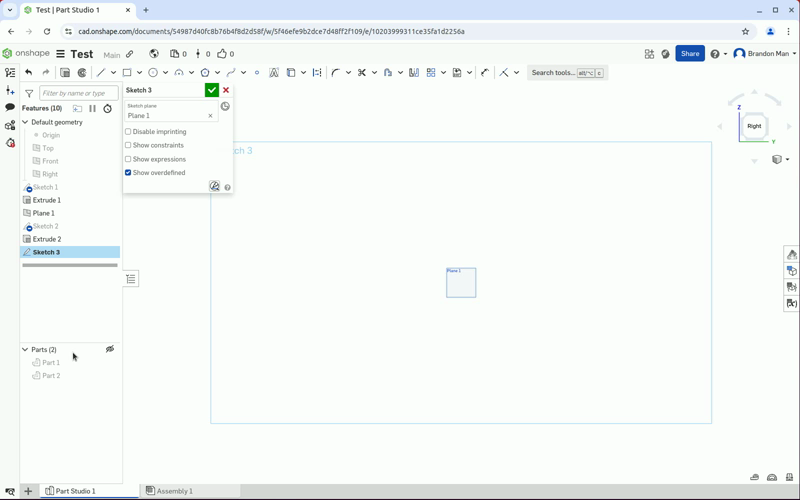
key(l)
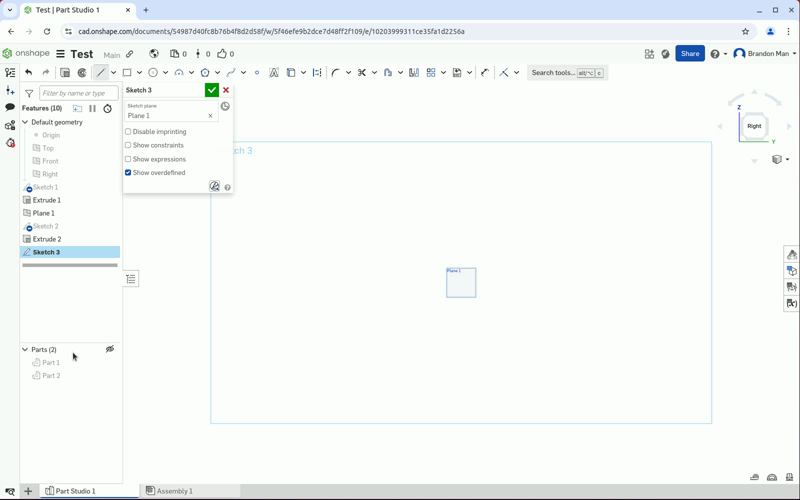
key_down(shift)
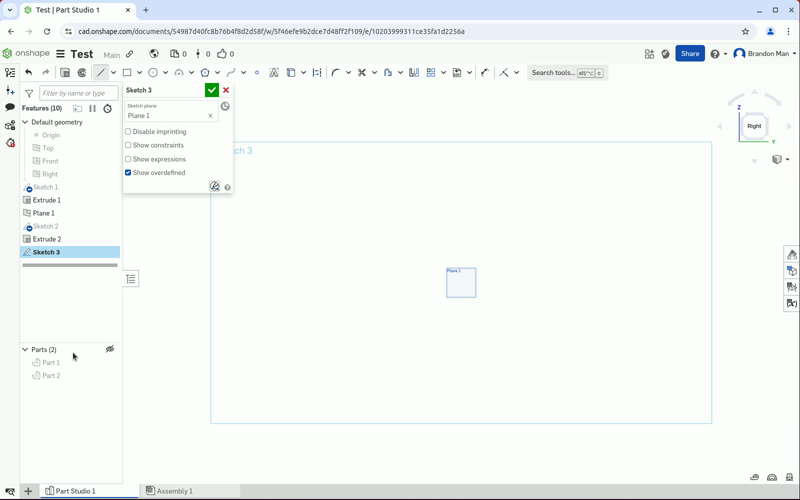
mouse_move(407, 260)
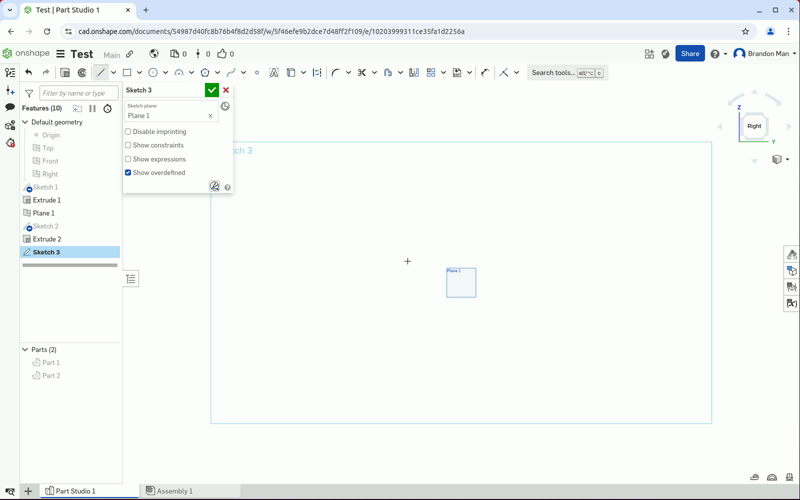
click(407, 260)
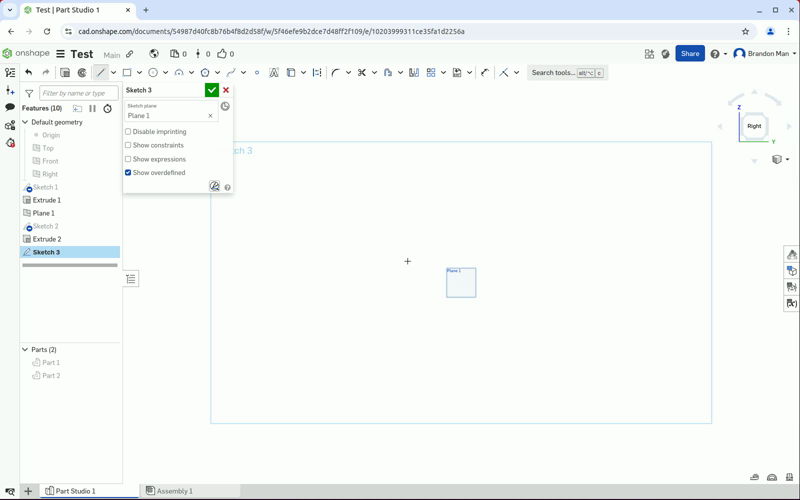
key_up(shift)
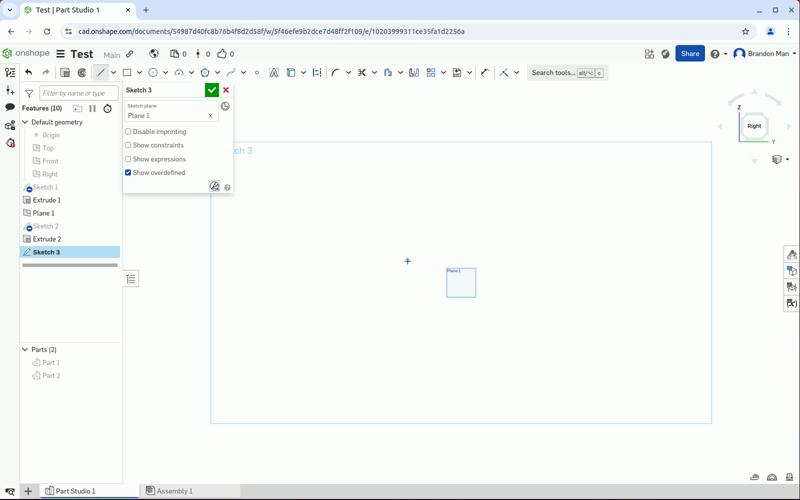
key_down(shift)
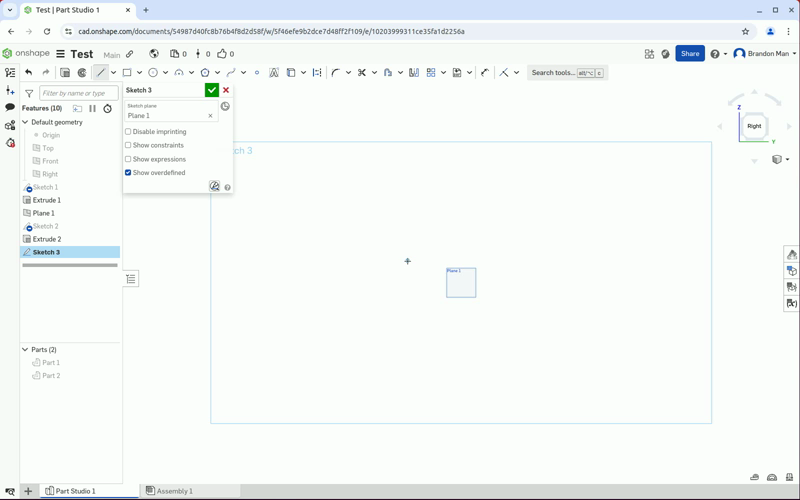
mouse_move(513, 260)
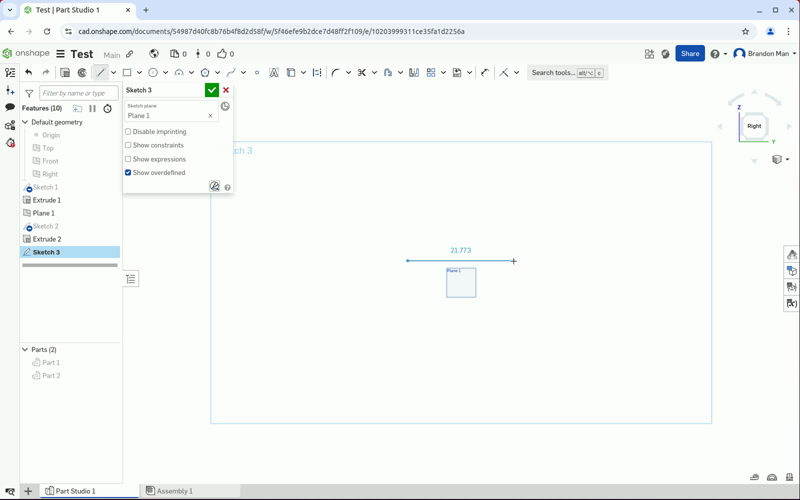
click(513, 260)
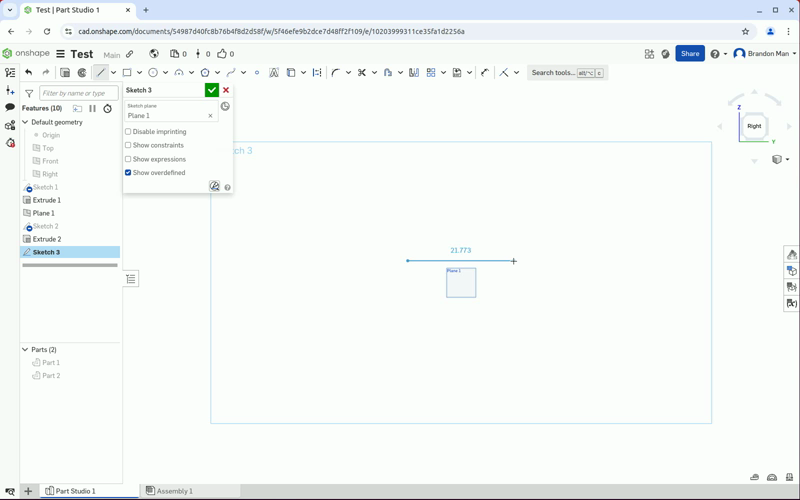
key_up(shift)
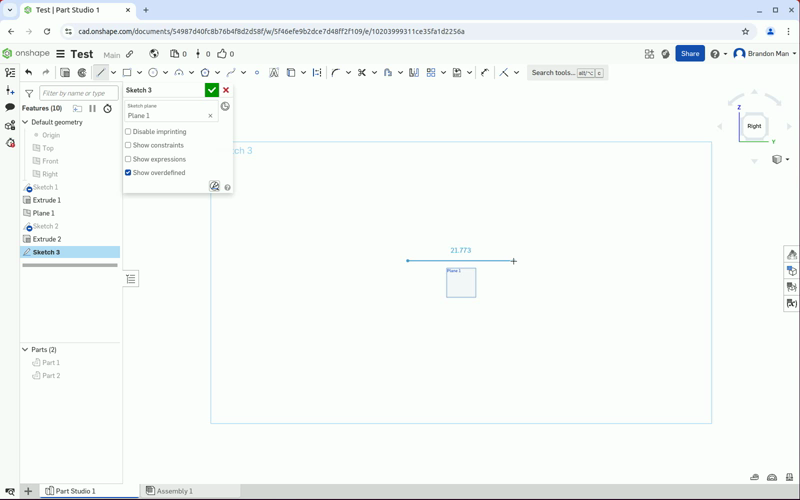
key_down(shift)
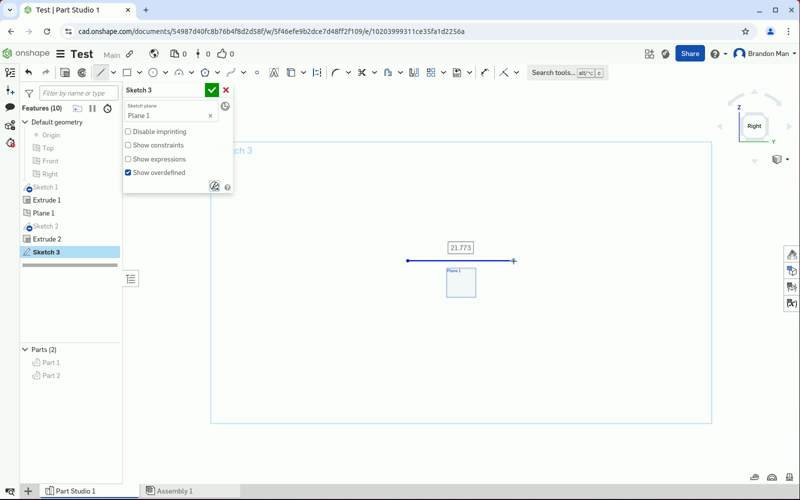
mouse_move(543, 260)
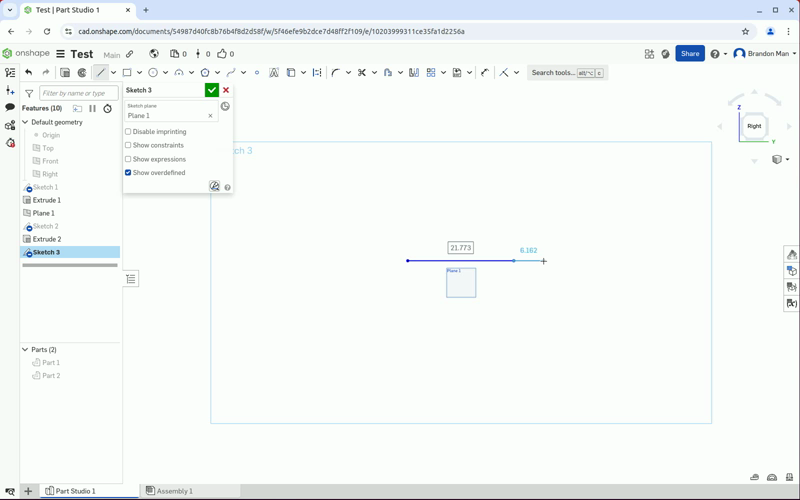
mouse_move(513, 257)
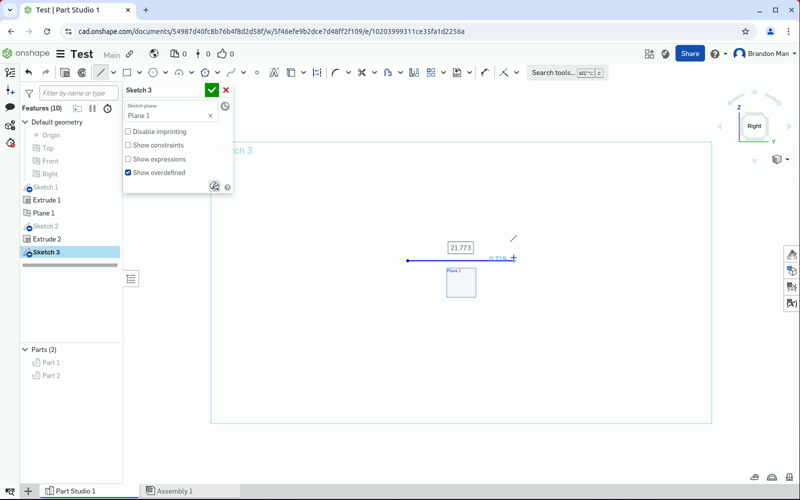
scroll(6)
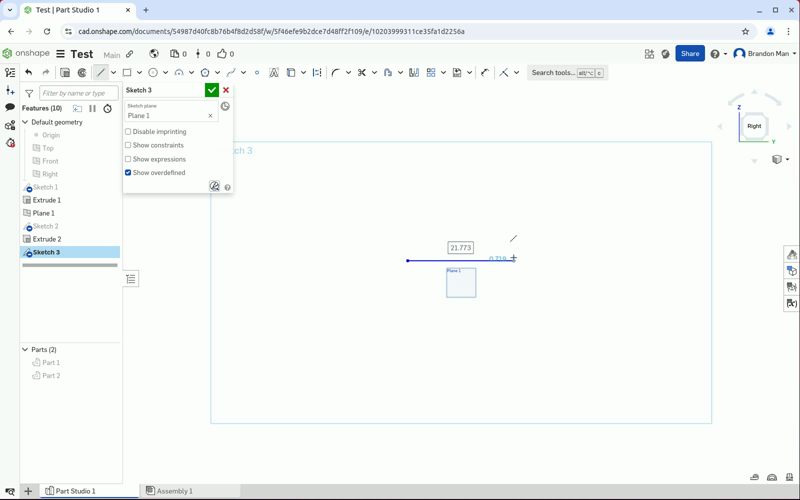
scroll(6)
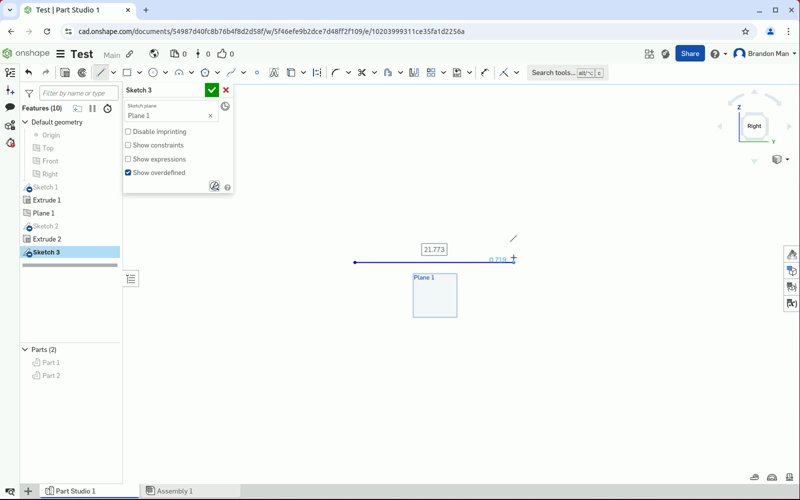
scroll(6)
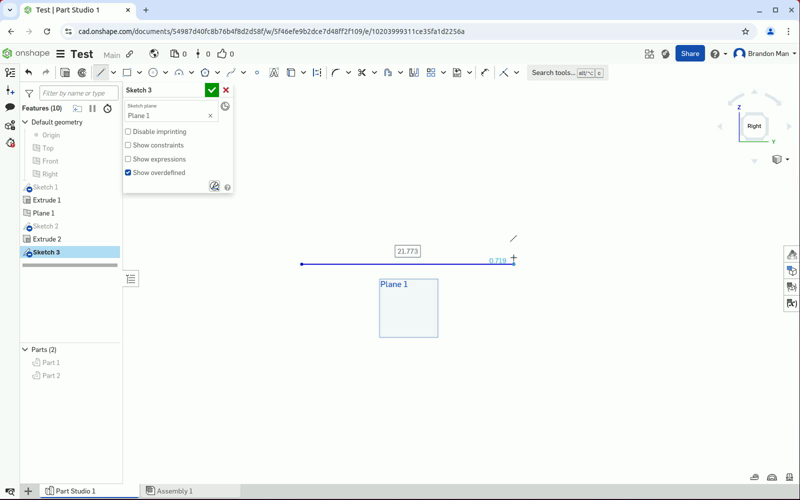
scroll(6)
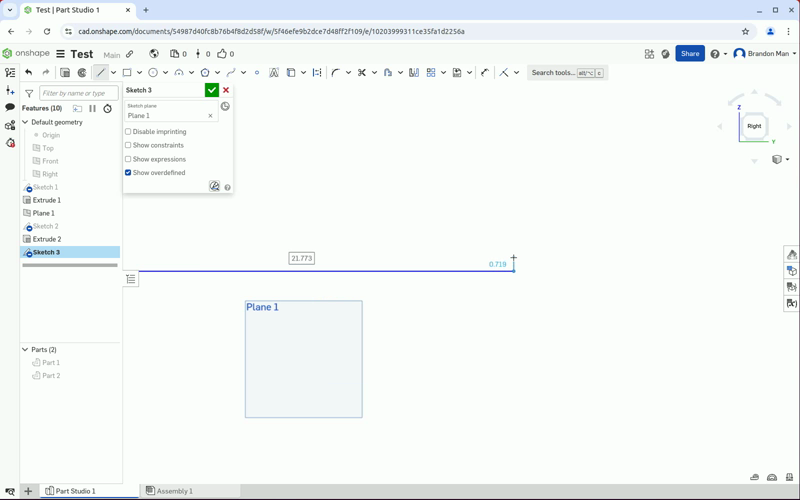
scroll(6)
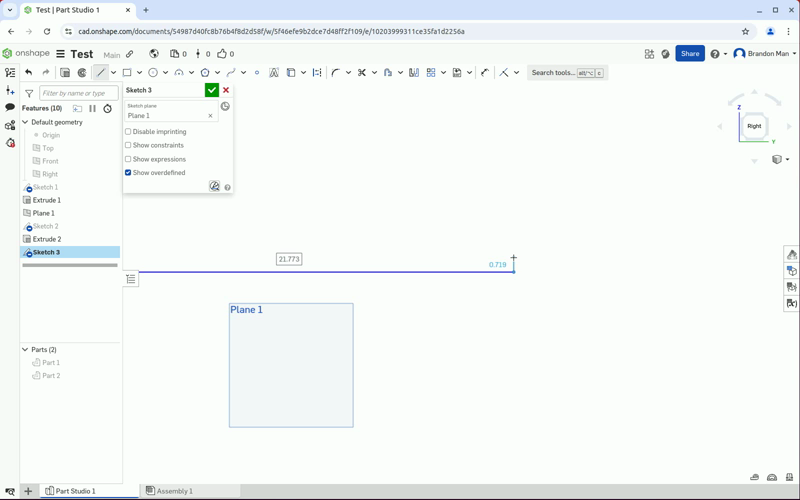
scroll(6)
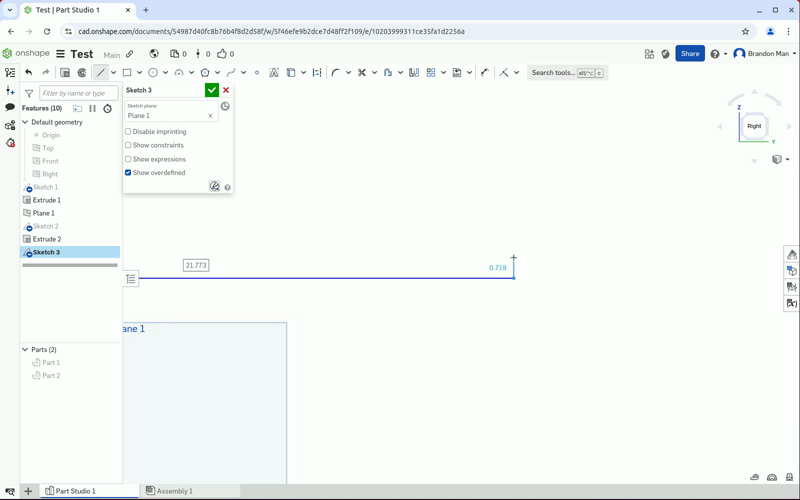
scroll(6)
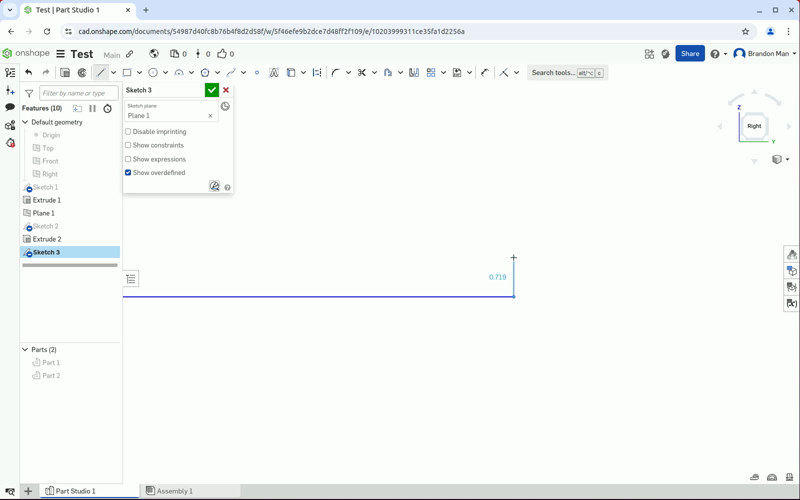
click(513, 257)
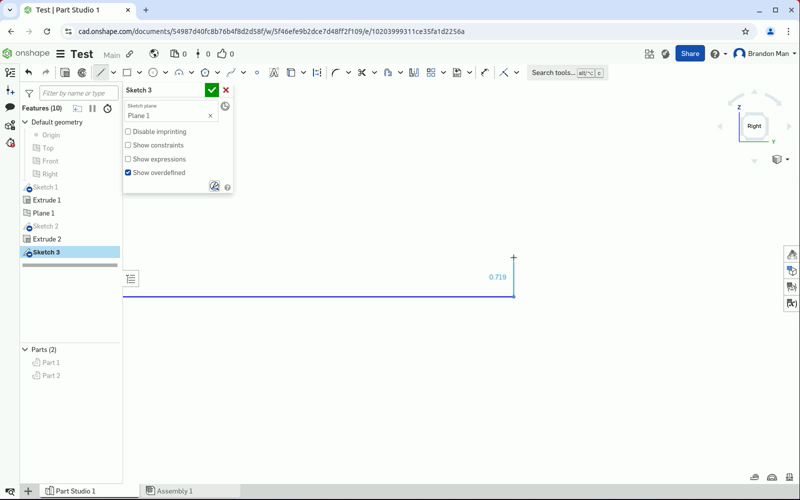
scroll(-6)
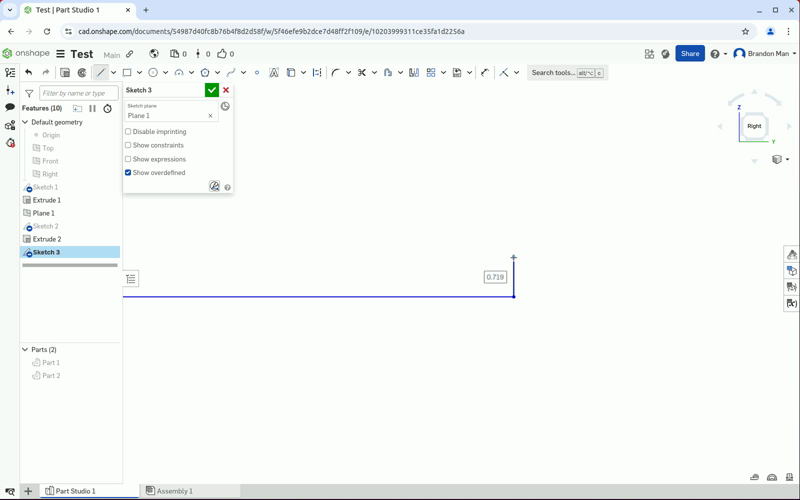
scroll(-6)
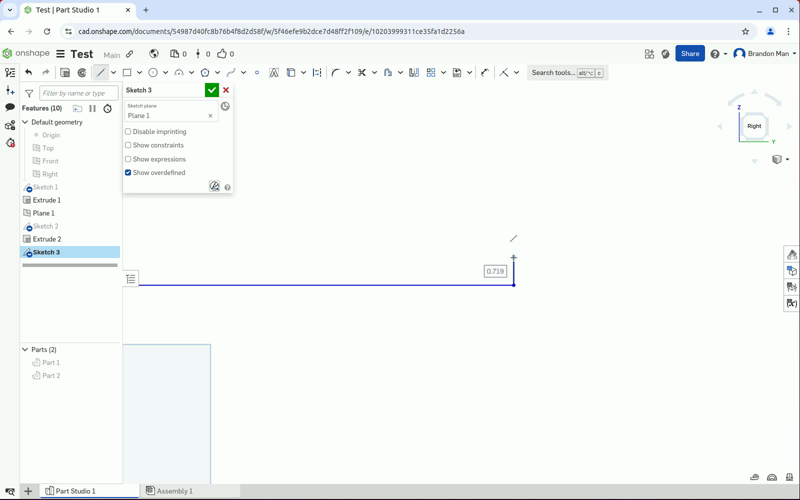
scroll(-6)
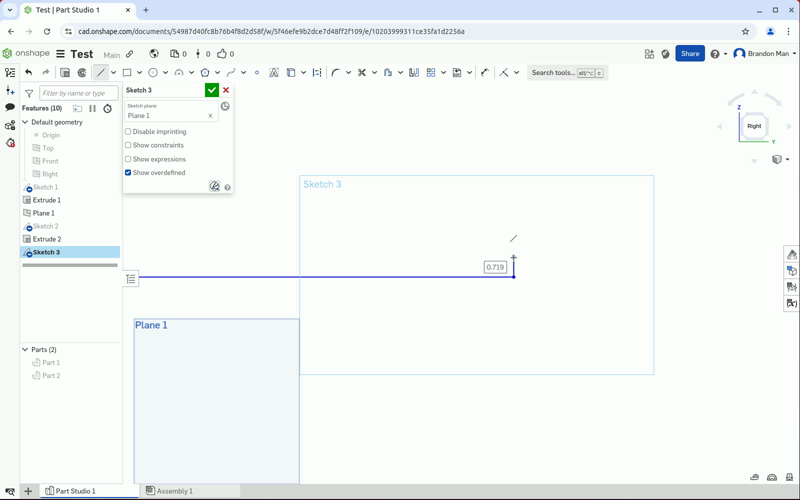
scroll(-6)
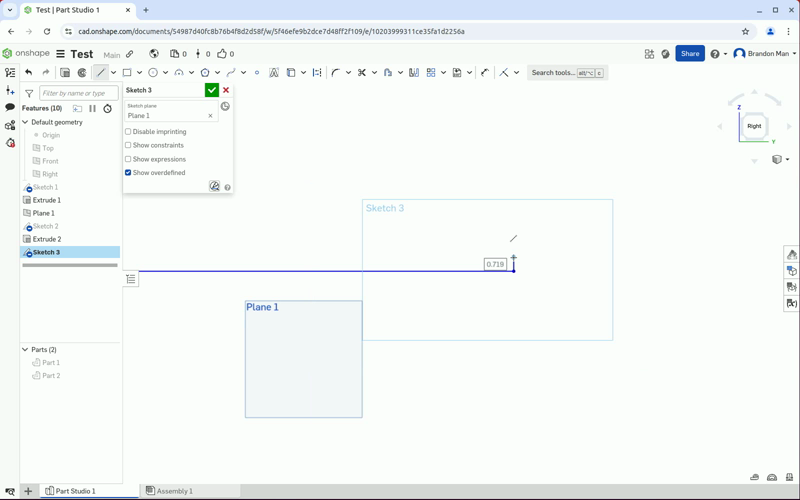
scroll(-6)
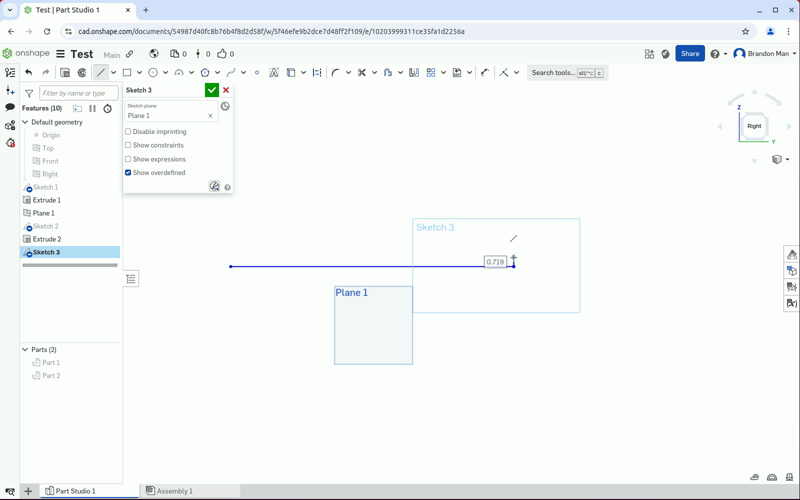
scroll(-6)
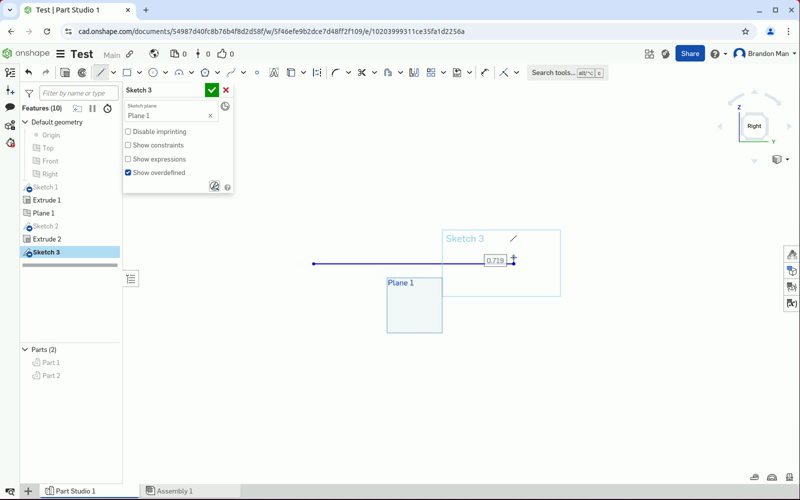
scroll(-6)
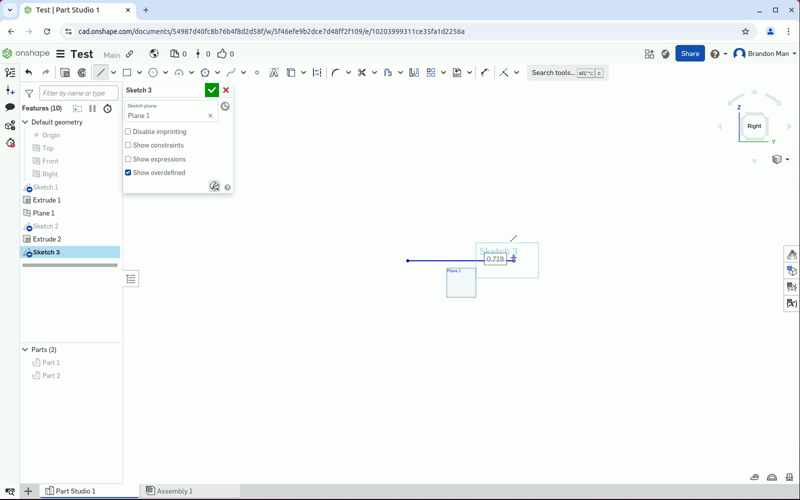
key_up(shift)
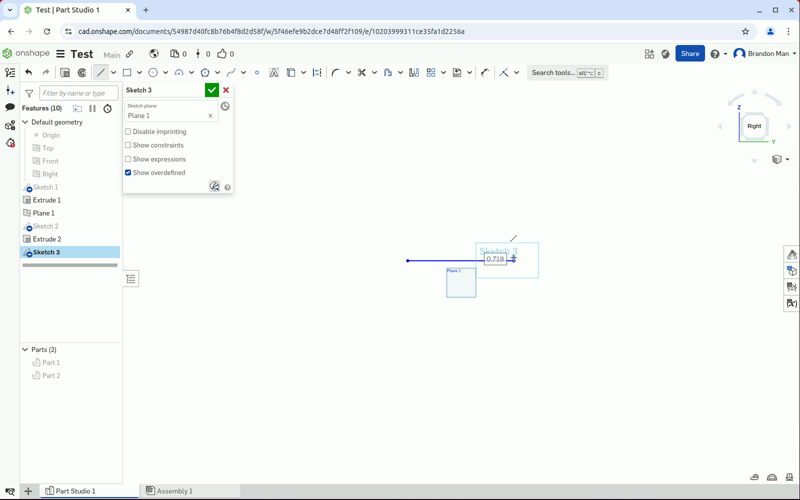
key_down(shift)
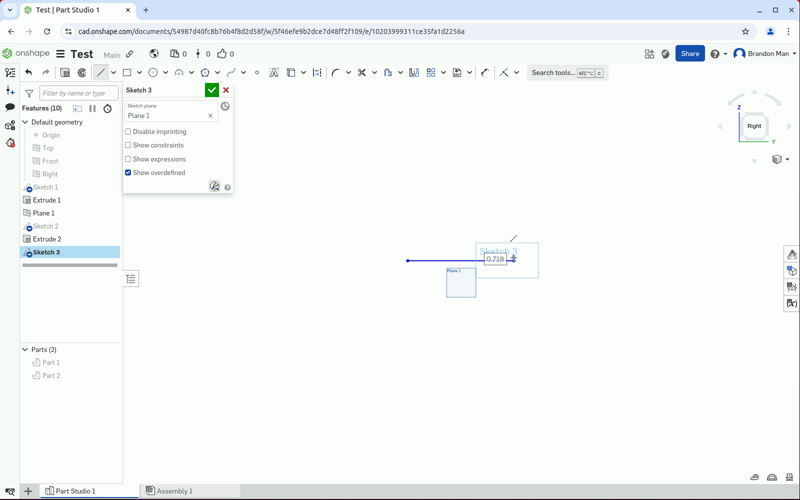
mouse_move(407, 257)
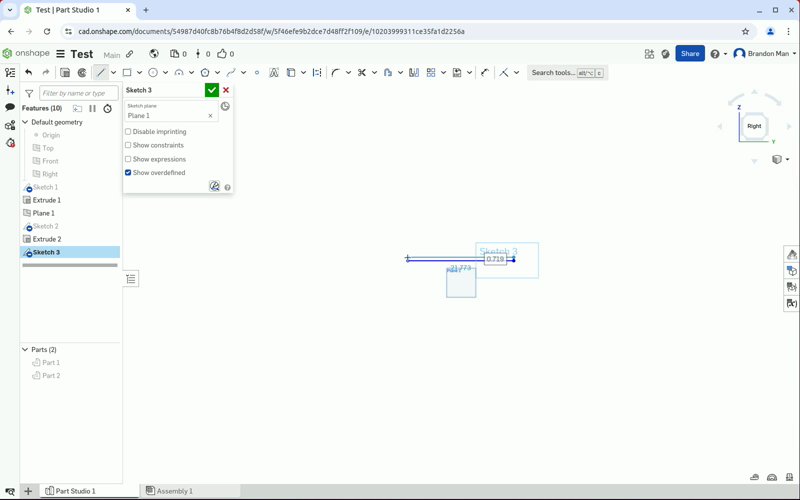
scroll(6)
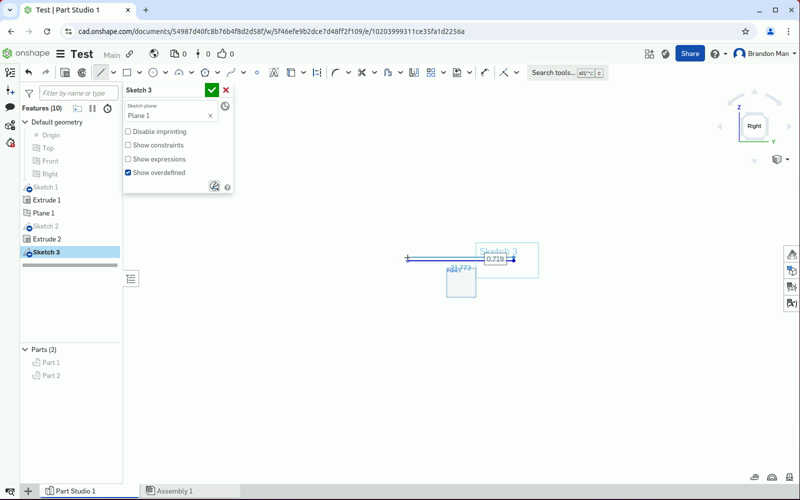
scroll(6)
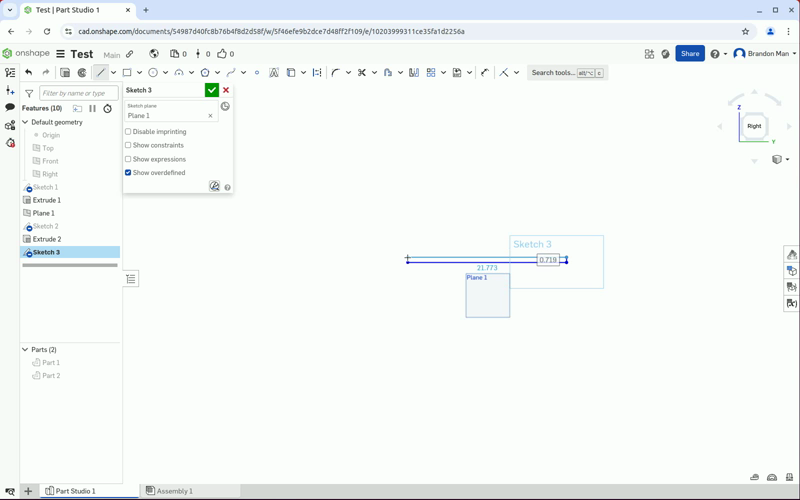
scroll(6)
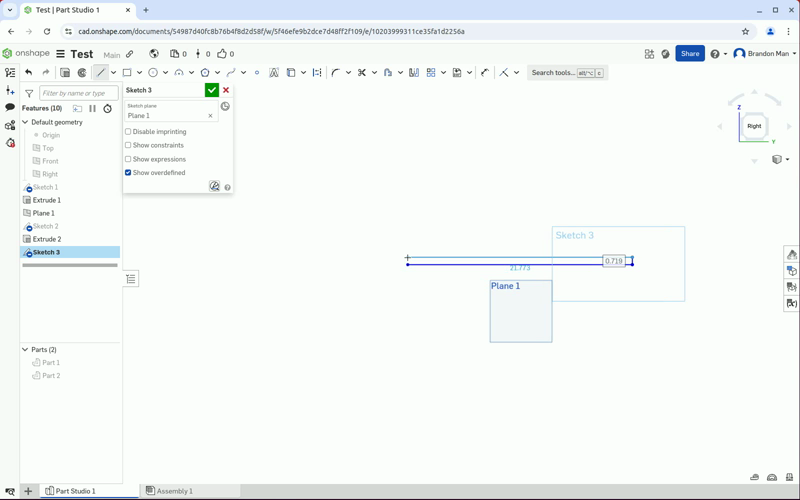
scroll(6)
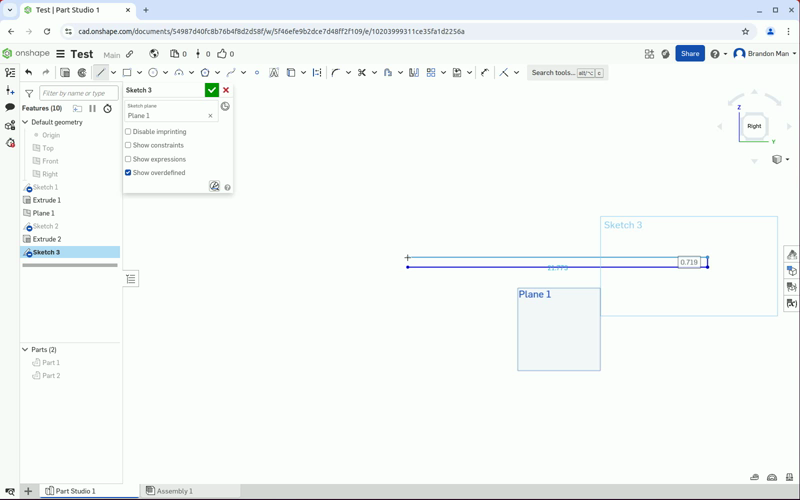
scroll(6)
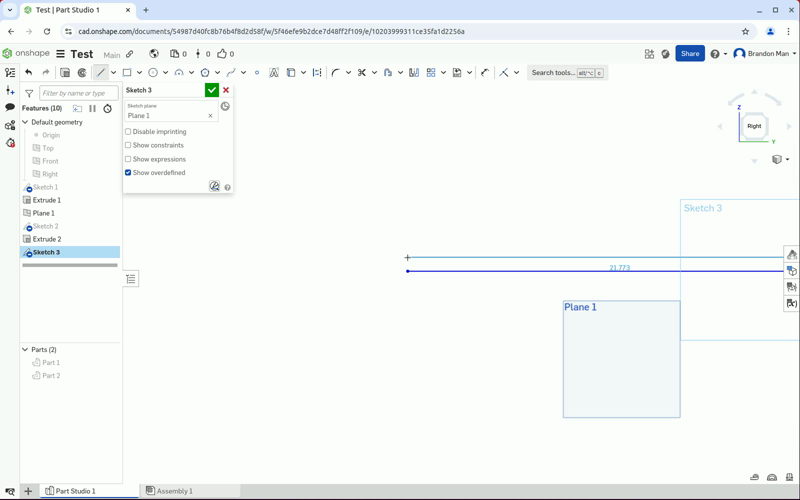
scroll(6)
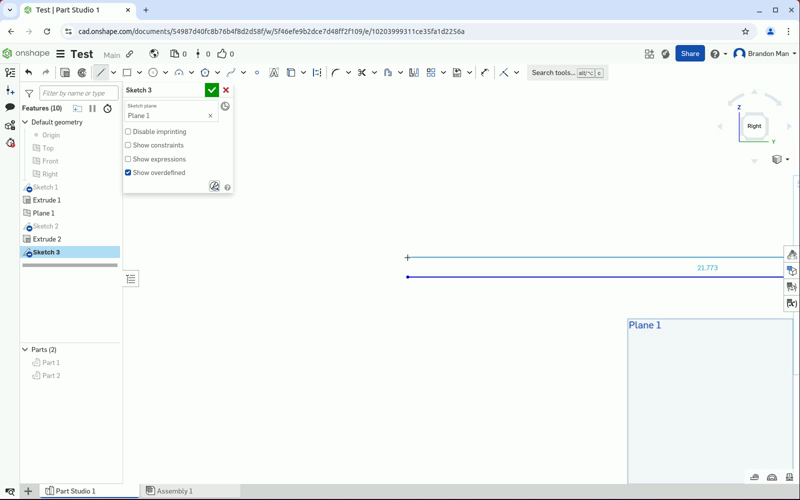
scroll(6)
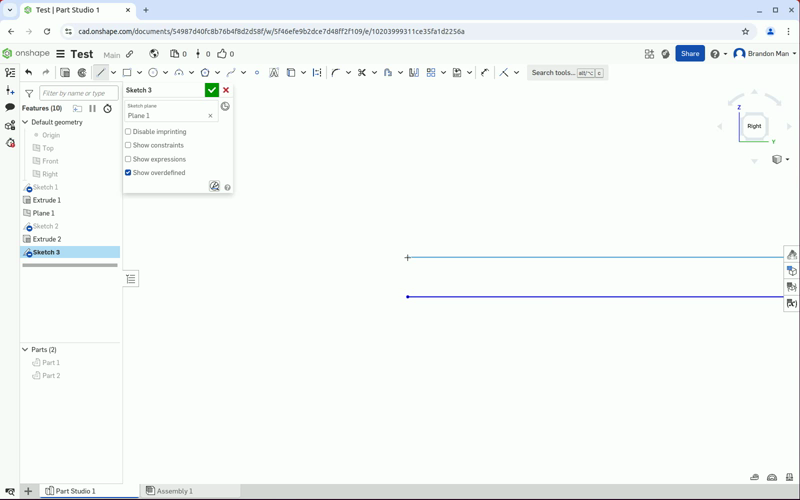
click(407, 257)
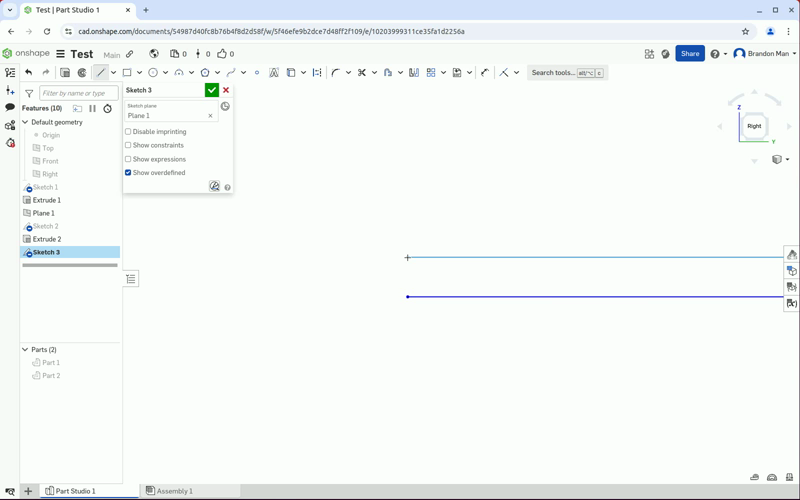
scroll(-6)
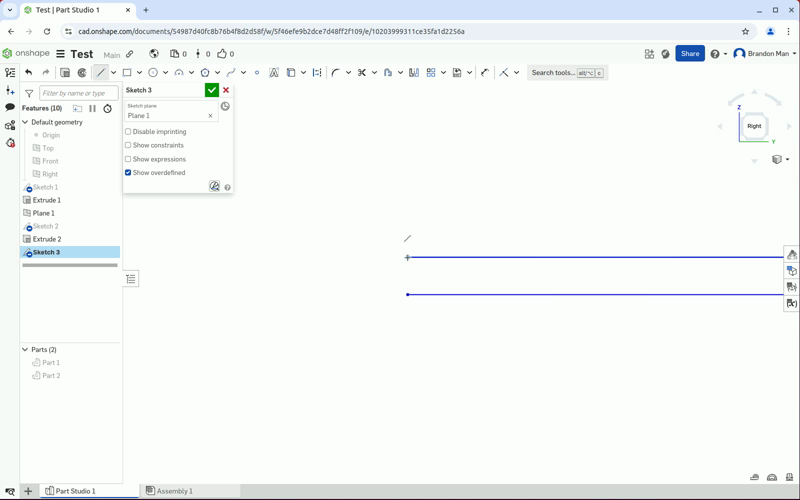
scroll(-6)
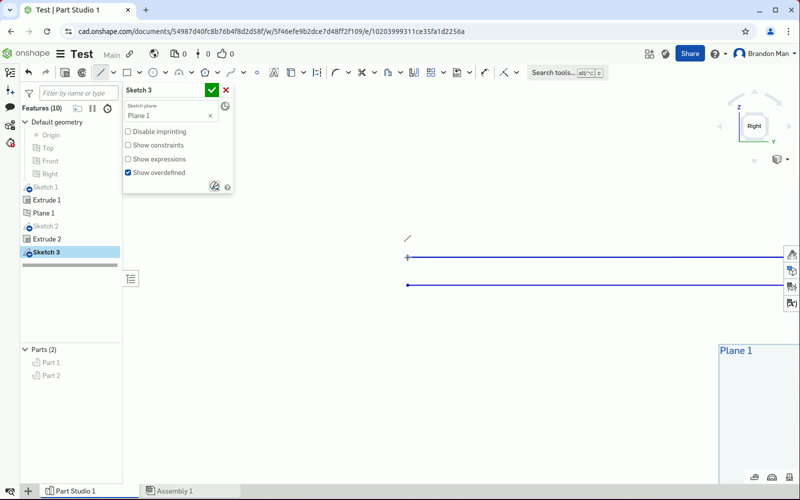
scroll(-6)
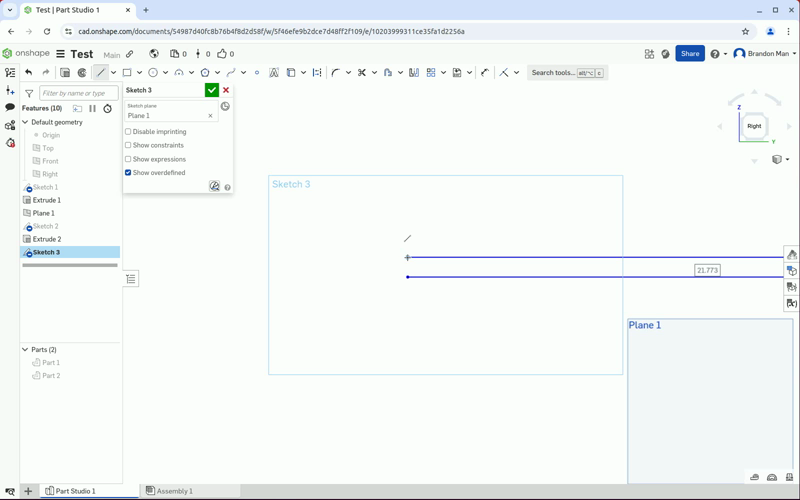
scroll(-6)
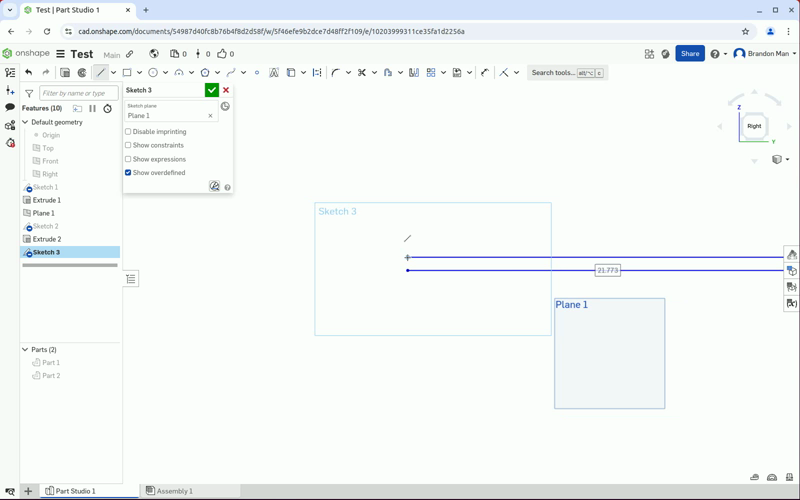
scroll(-6)
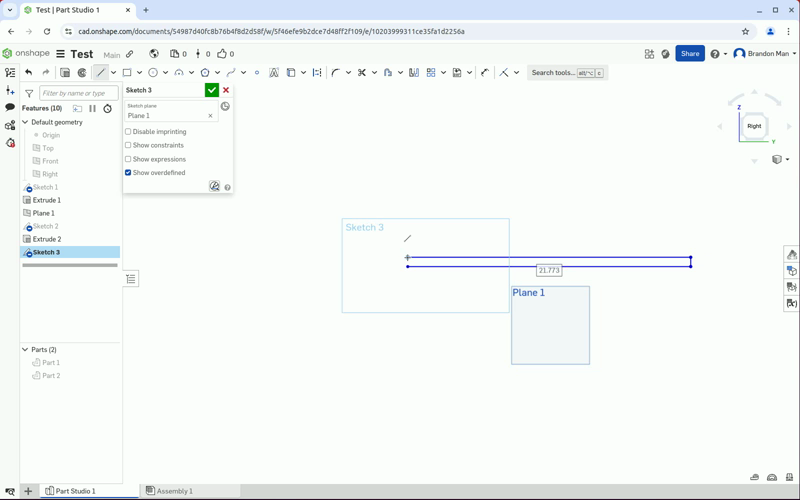
scroll(-6)
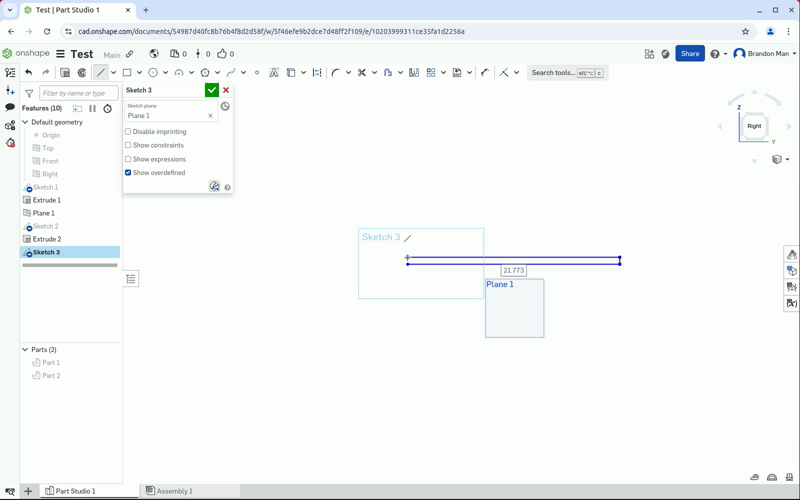
scroll(-6)
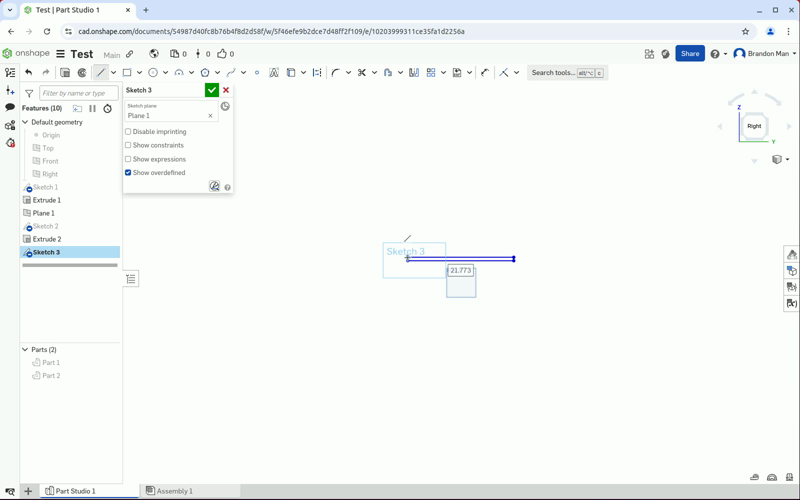
key_up(shift)
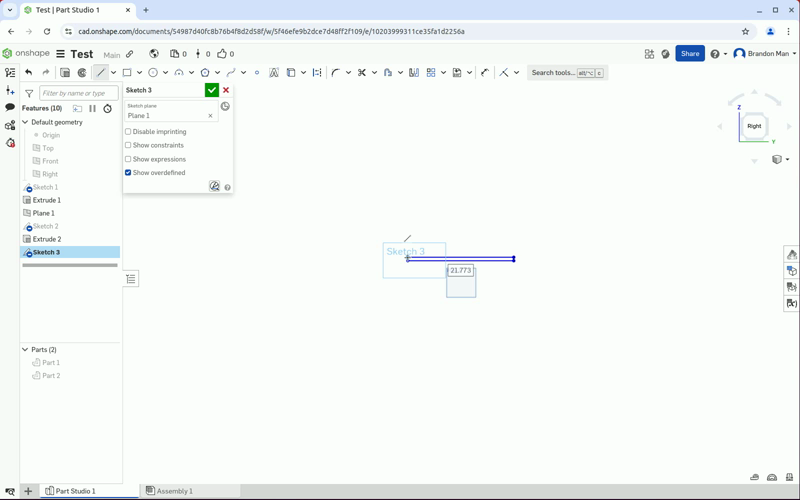
mouse_move(437, 257)
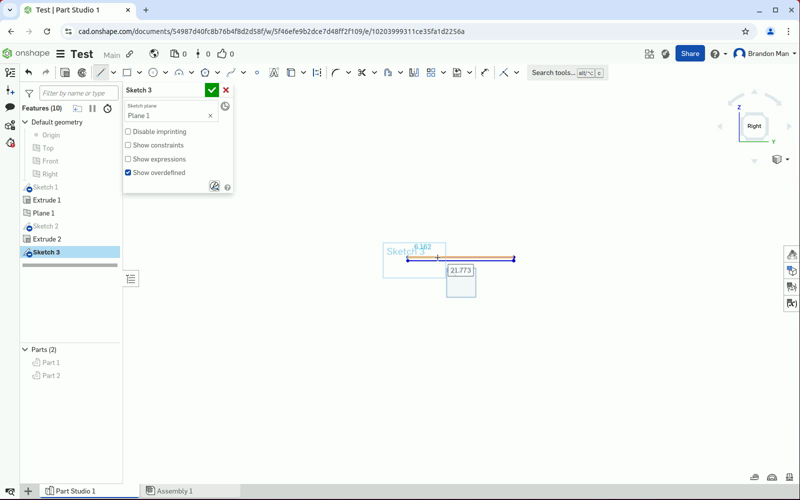
key_down(shift)
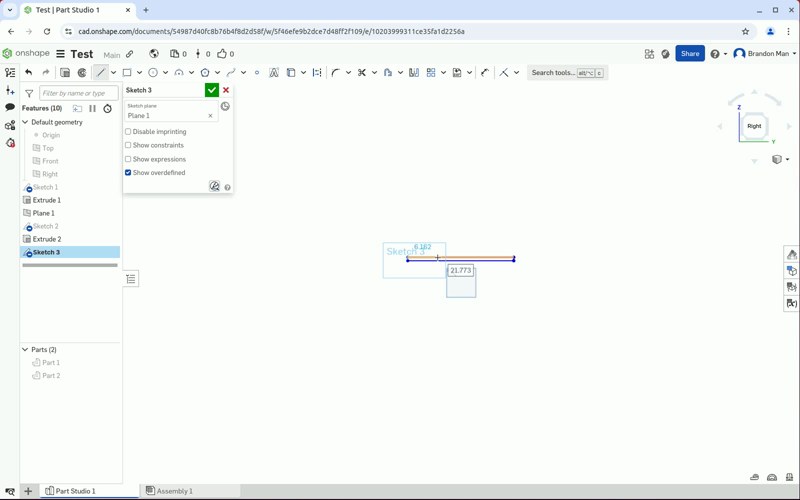
mouse_move(407, 260)
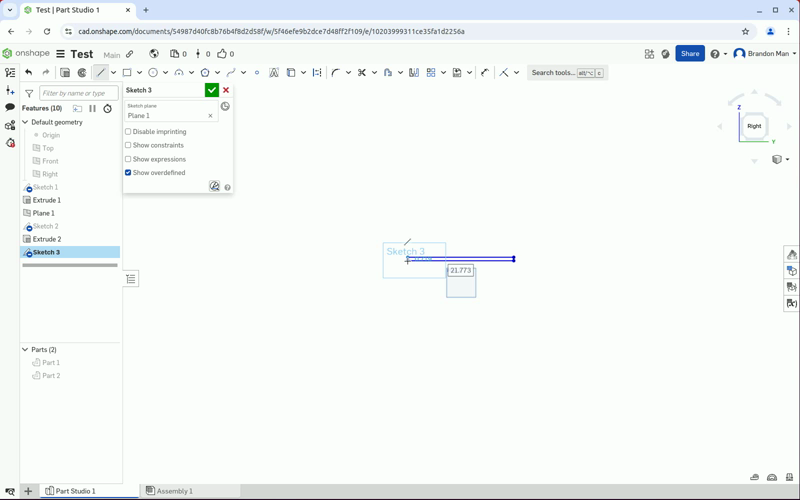
scroll(6)
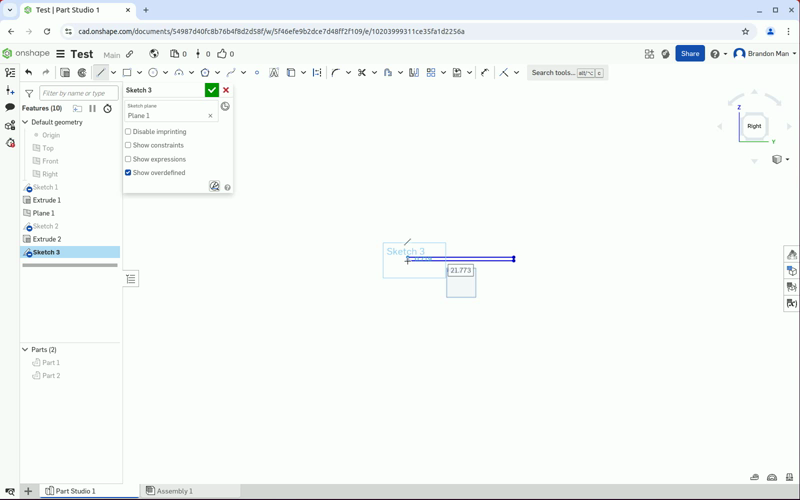
scroll(6)
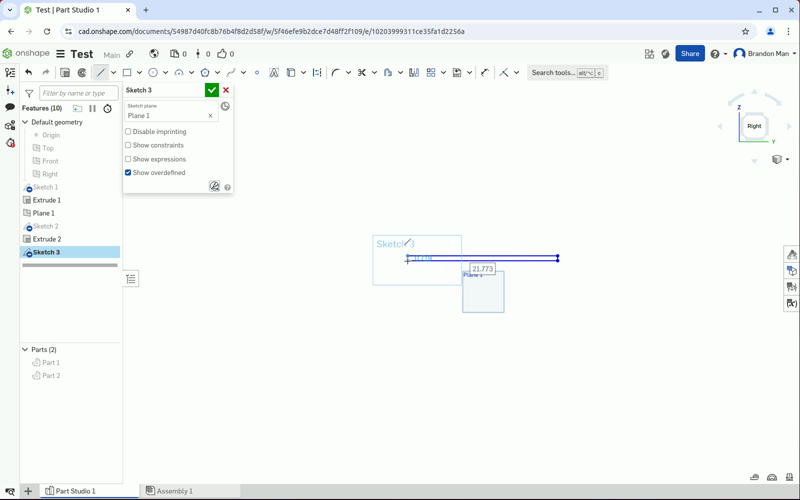
scroll(6)
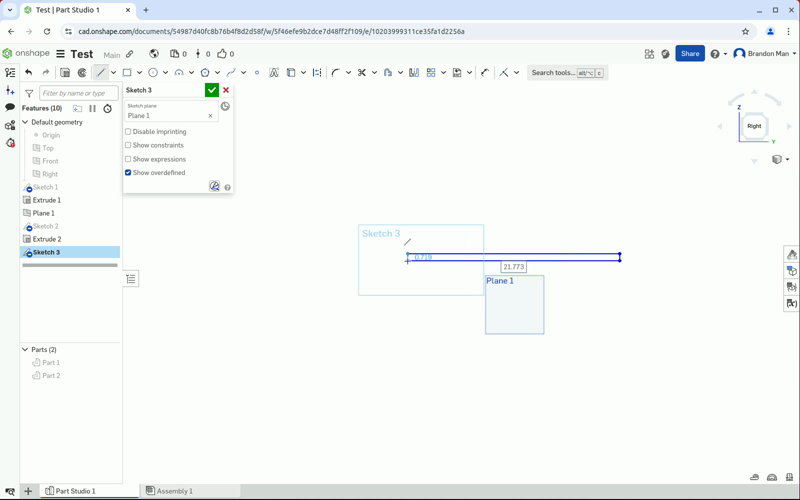
scroll(6)
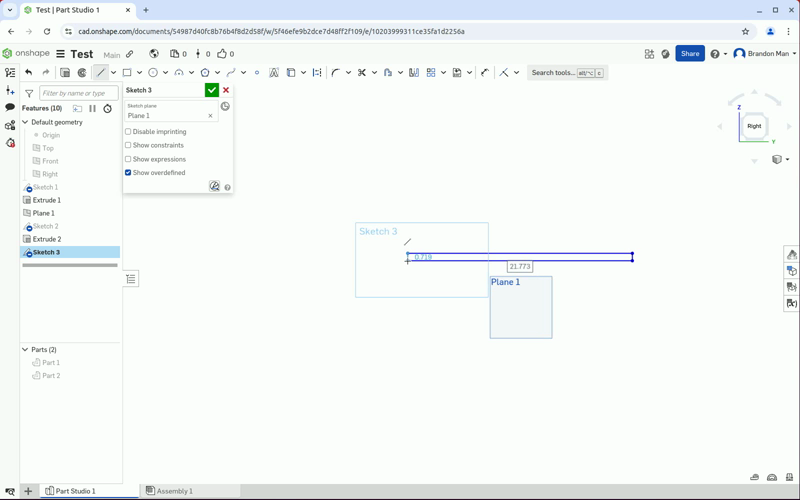
scroll(6)
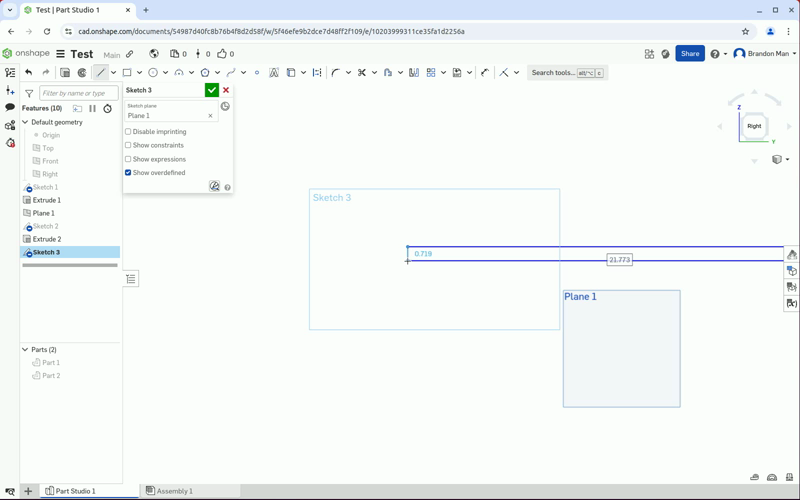
scroll(6)
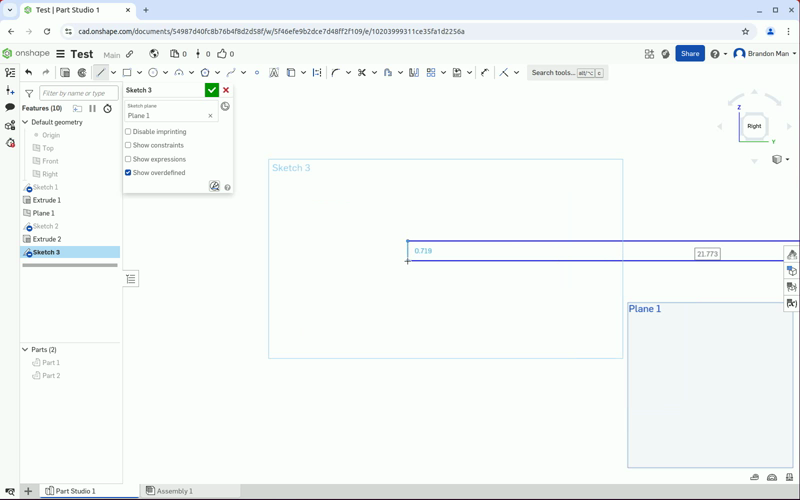
scroll(6)
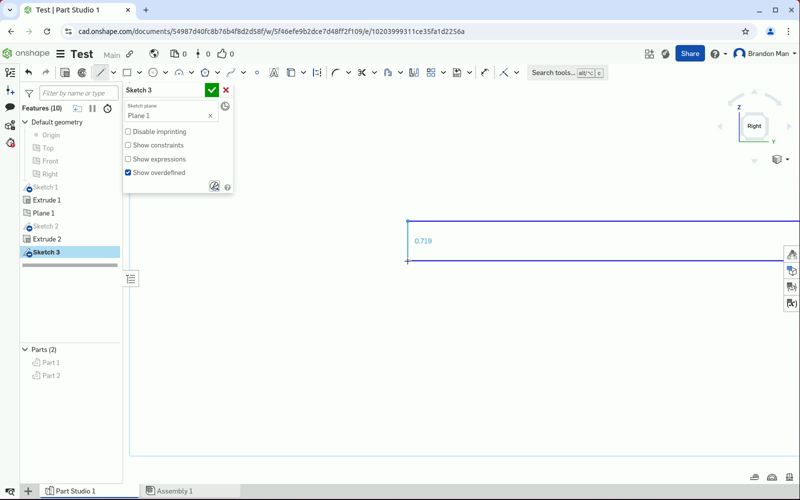
key_up(shift)
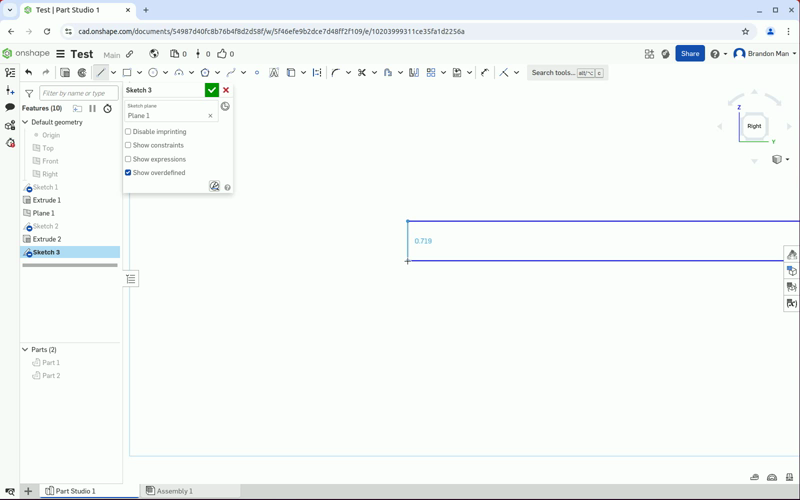
click(407, 260)
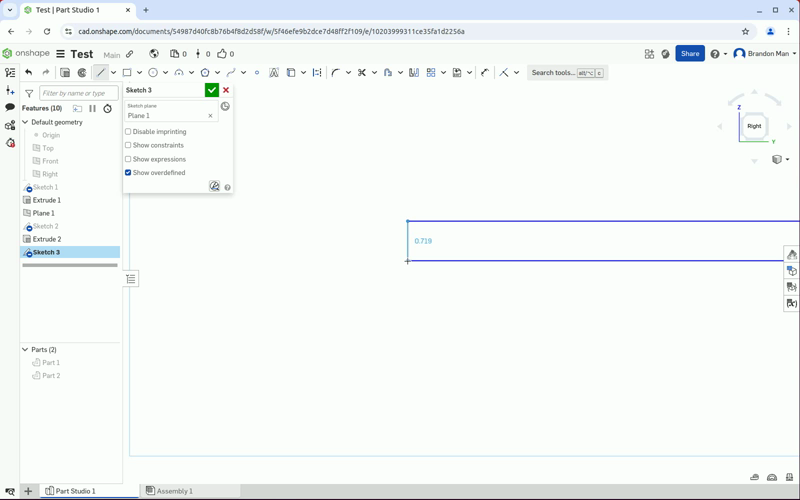
scroll(-6)
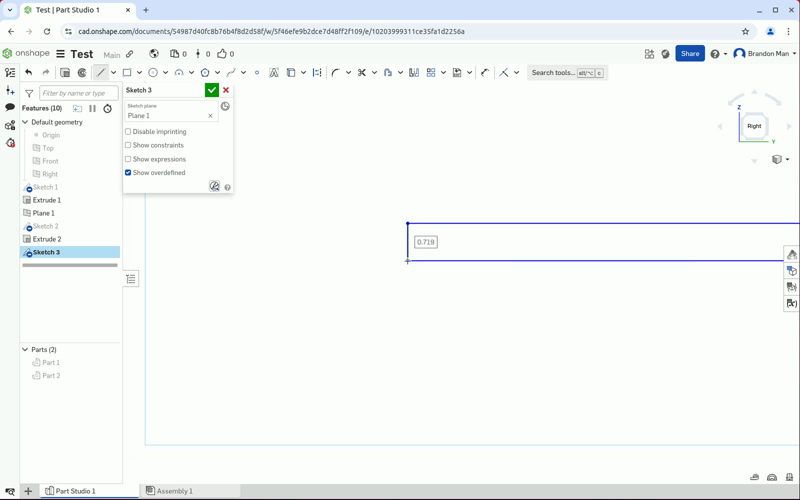
scroll(-6)
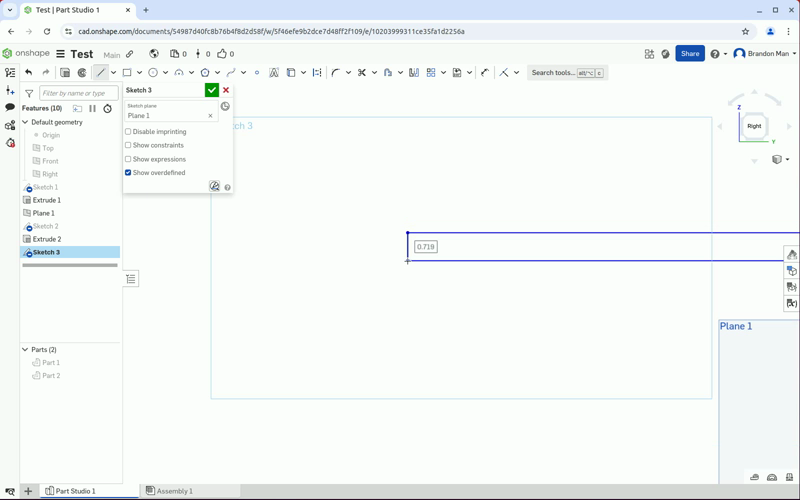
scroll(-6)
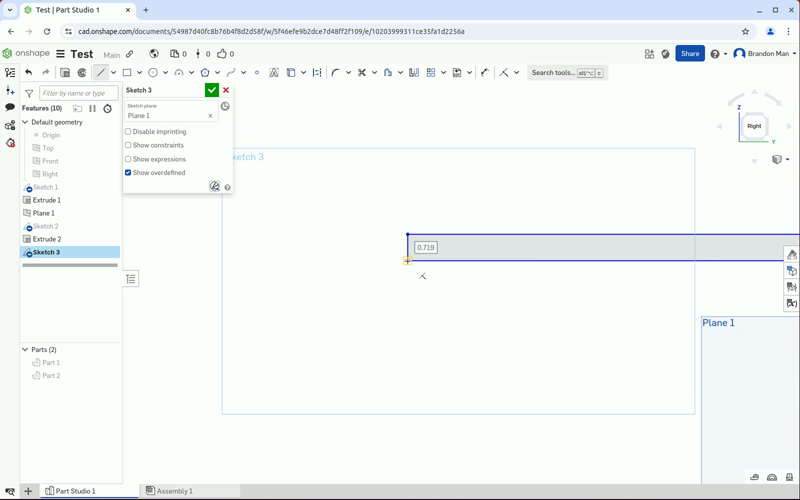
scroll(-6)
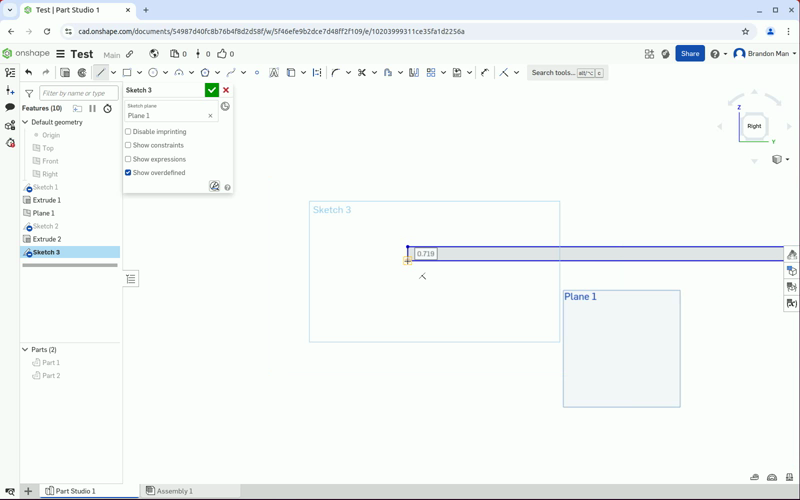
scroll(-6)
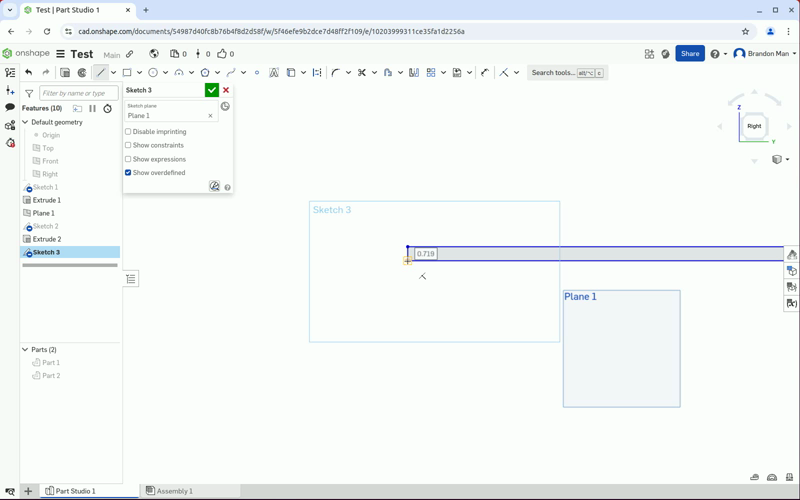
scroll(-6)
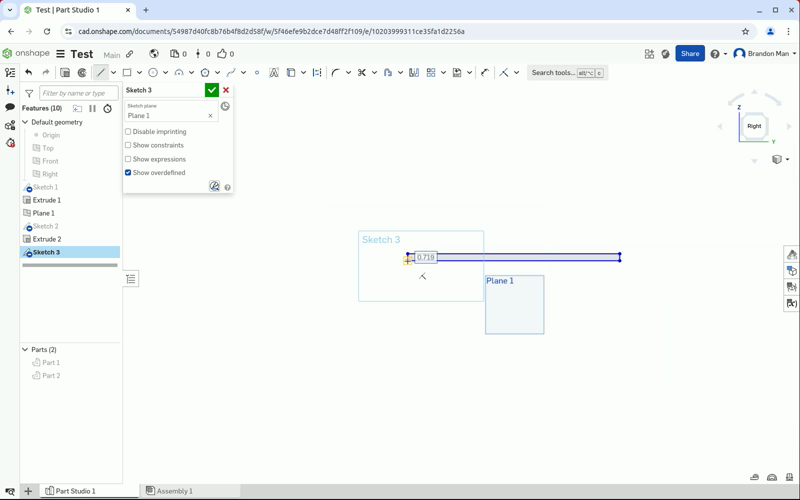
scroll(-6)
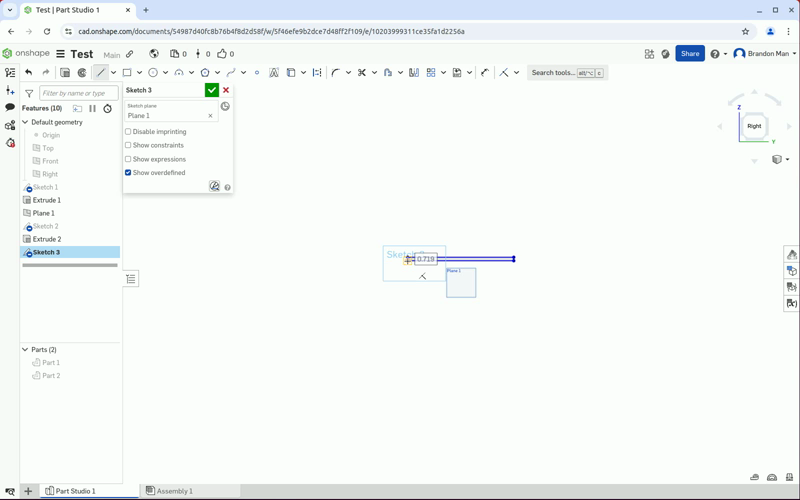
key(esc)
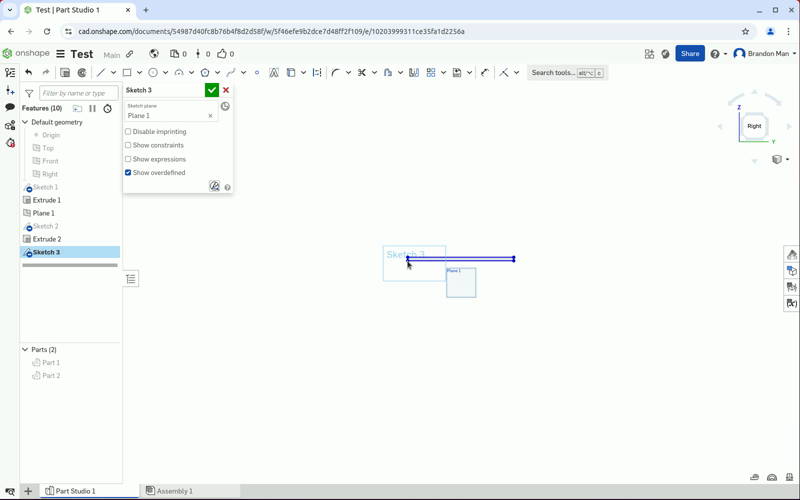
mouse_move(438, 258)
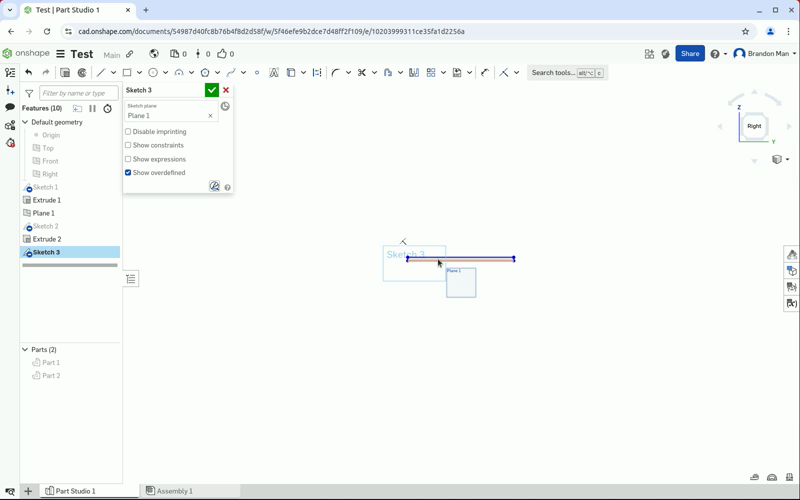
scroll(6)
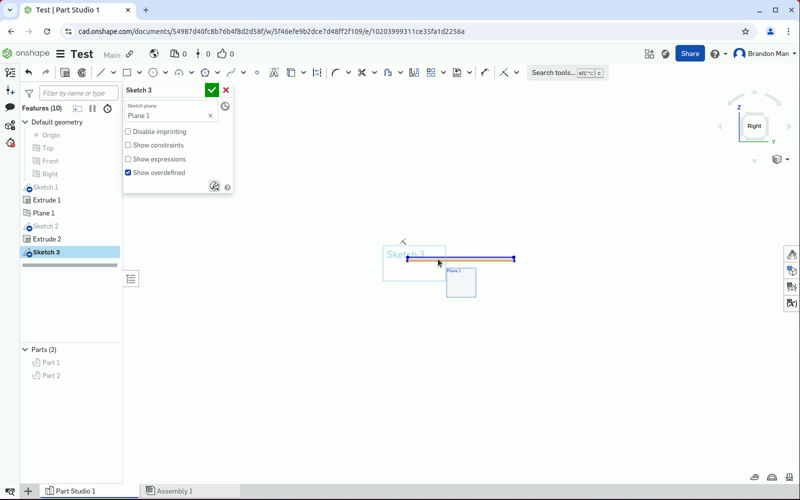
scroll(6)
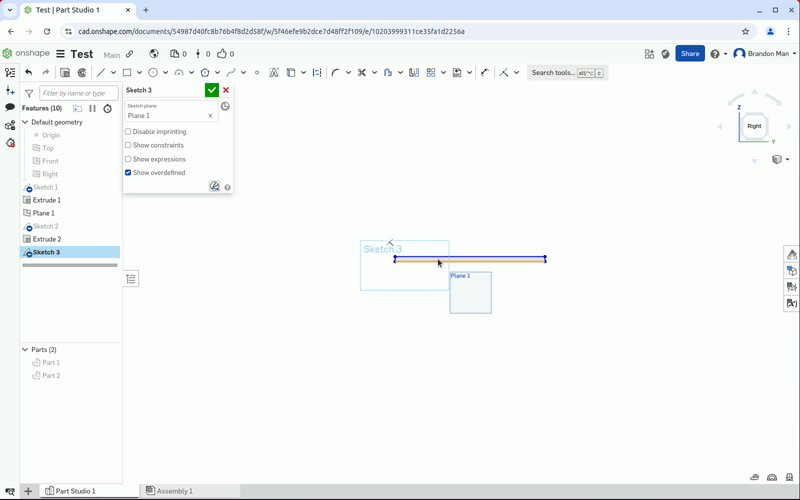
scroll(6)
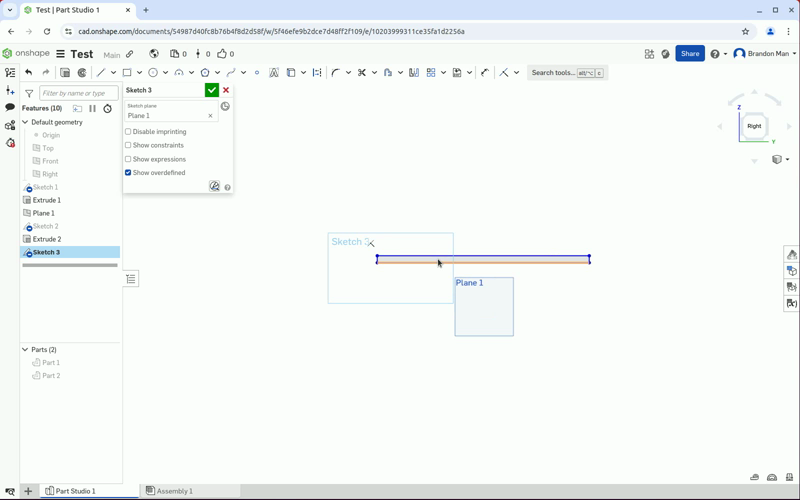
scroll(6)
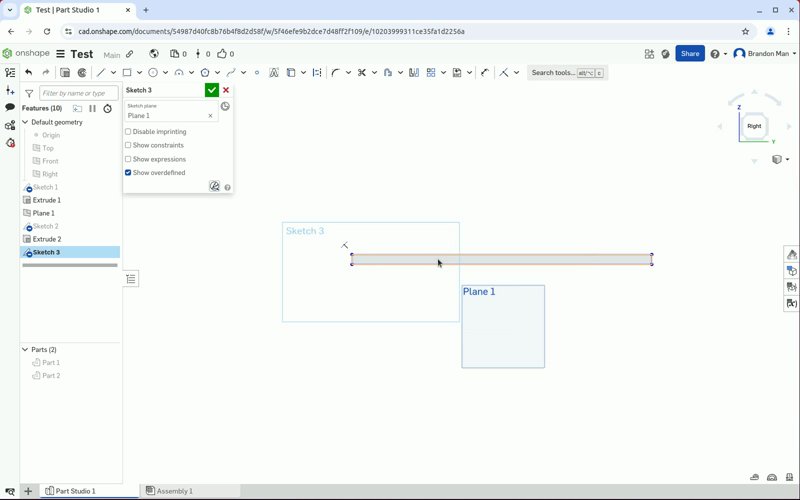
scroll(6)
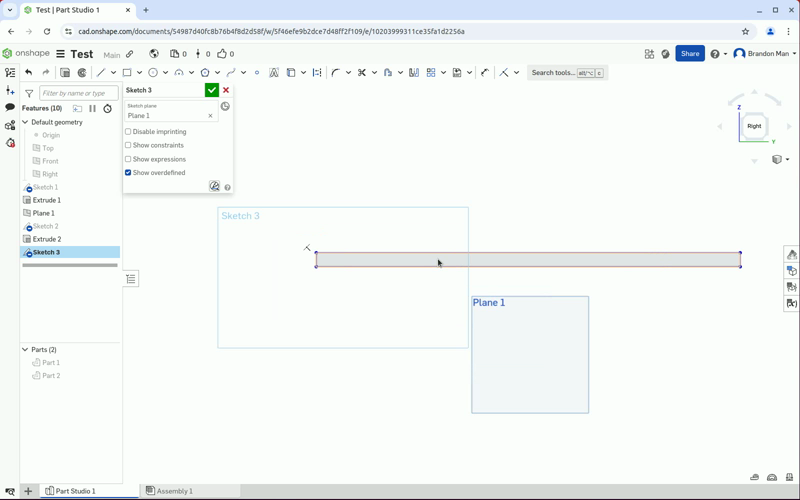
scroll(6)
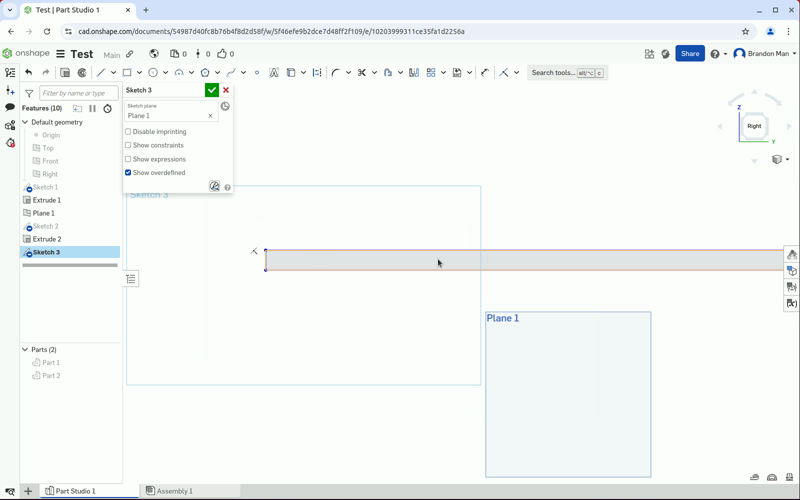
scroll(6)
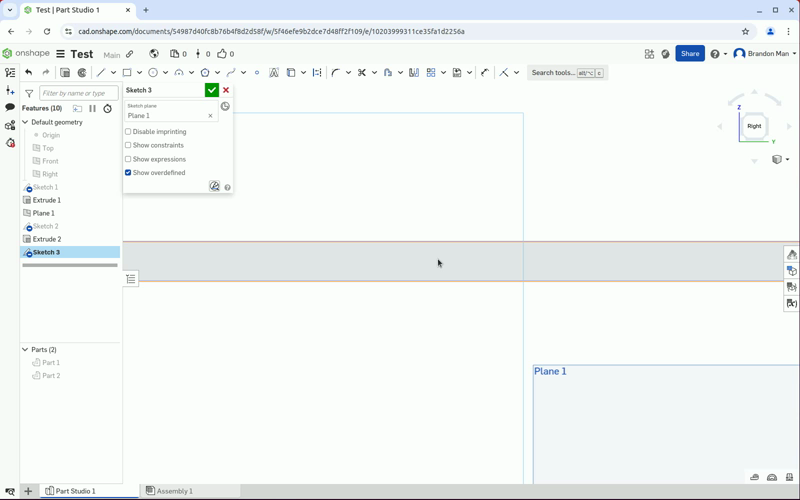
click(438, 258)
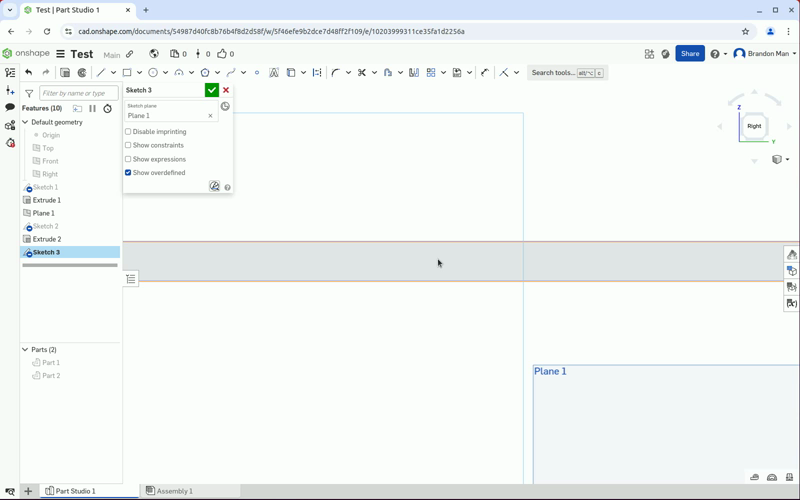
scroll(-6)
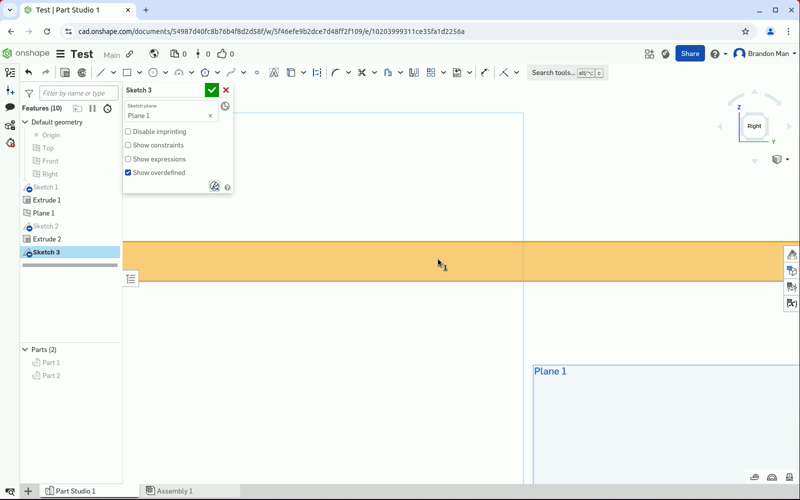
scroll(-6)
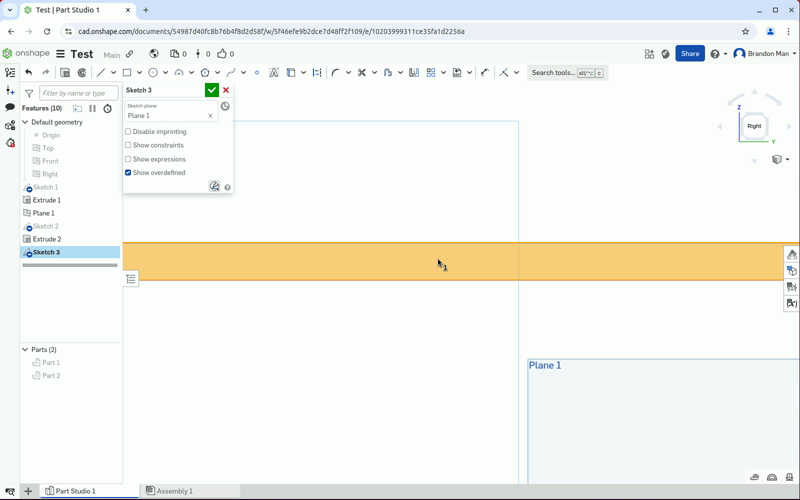
scroll(-6)
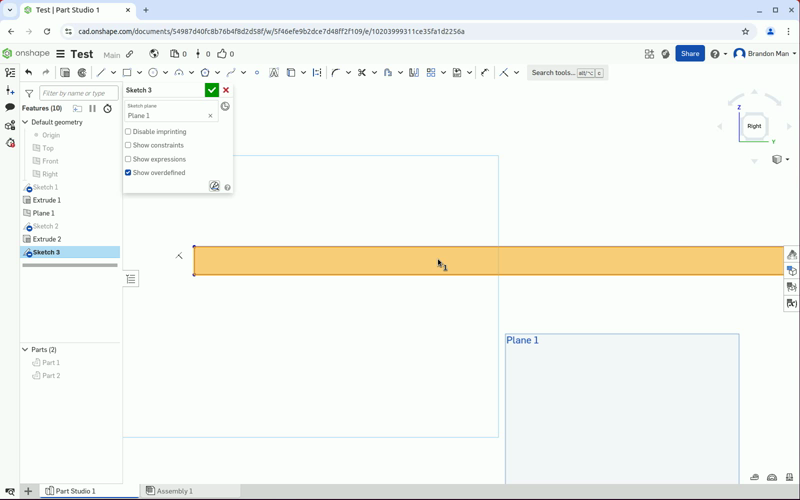
scroll(-6)
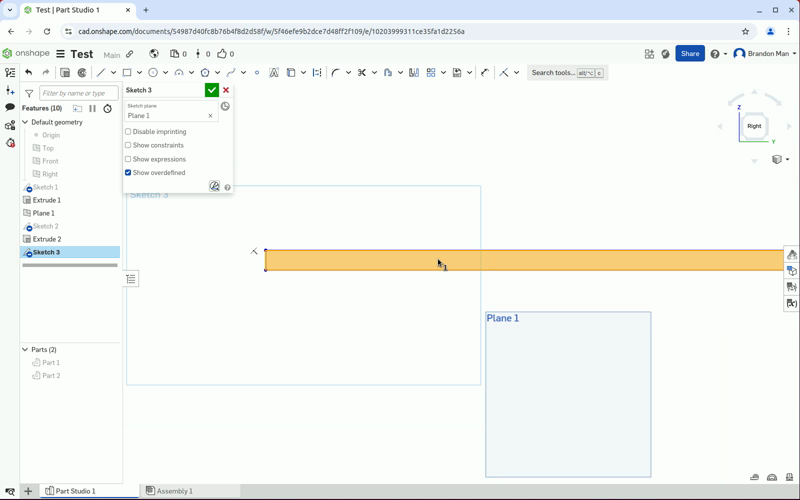
scroll(-6)
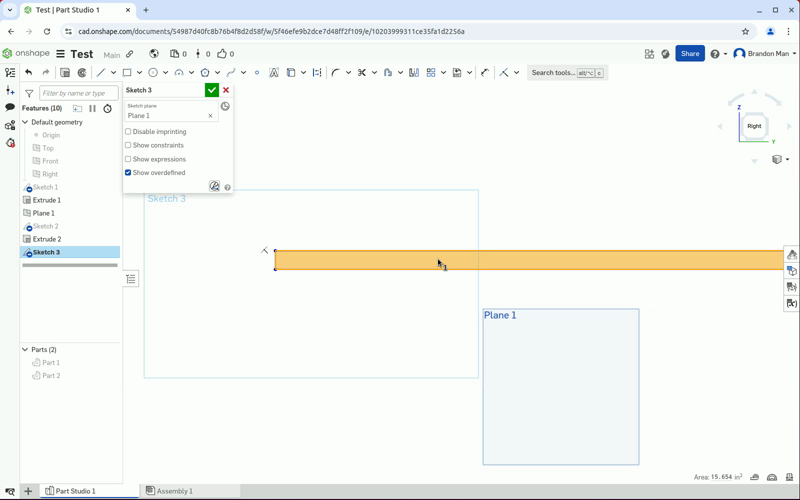
scroll(-6)
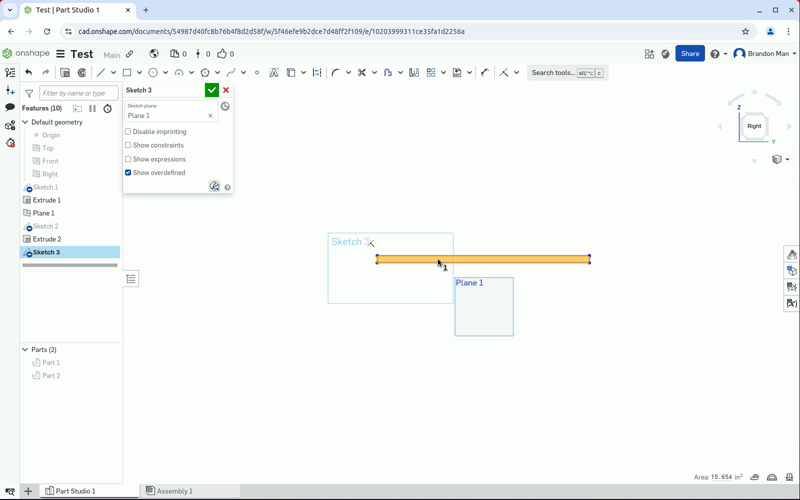
scroll(-6)
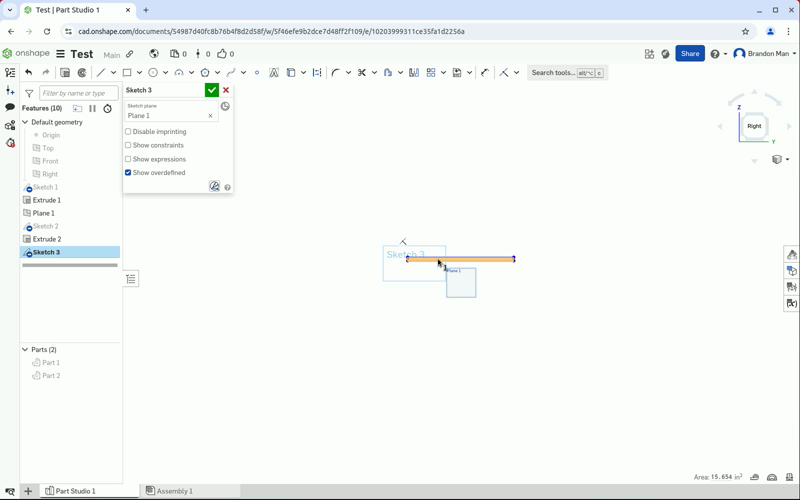
mouse_move(73, 352)
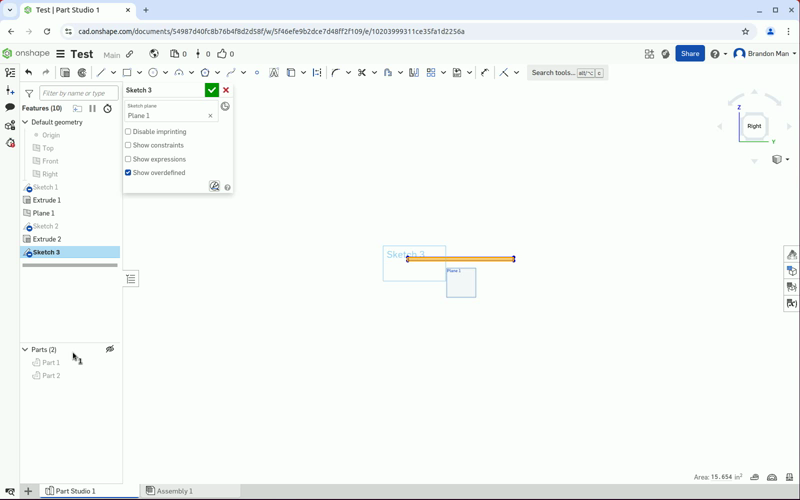
key(shift+y)
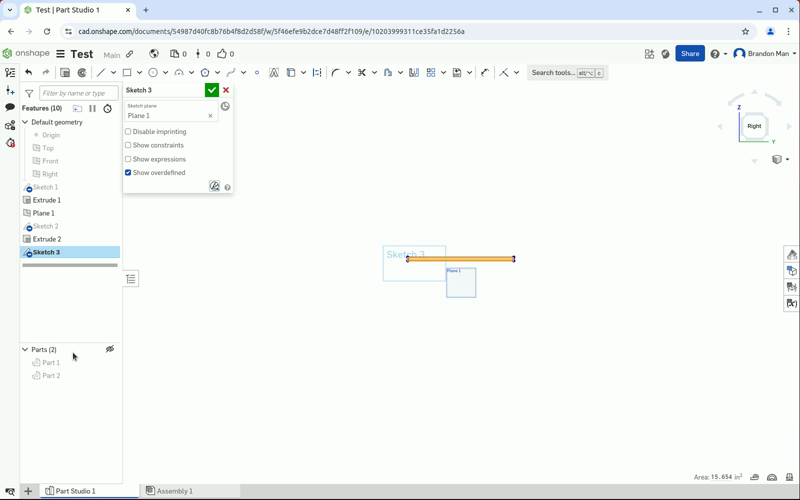
key(shift+e)
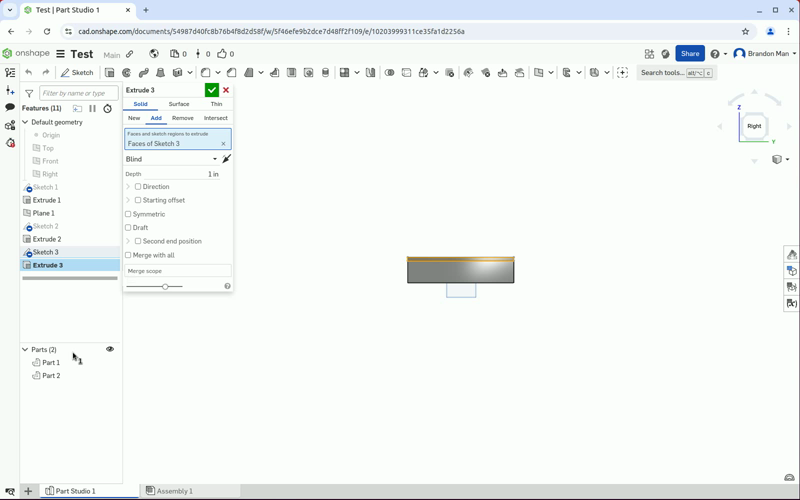
mouse_move(143, 106)
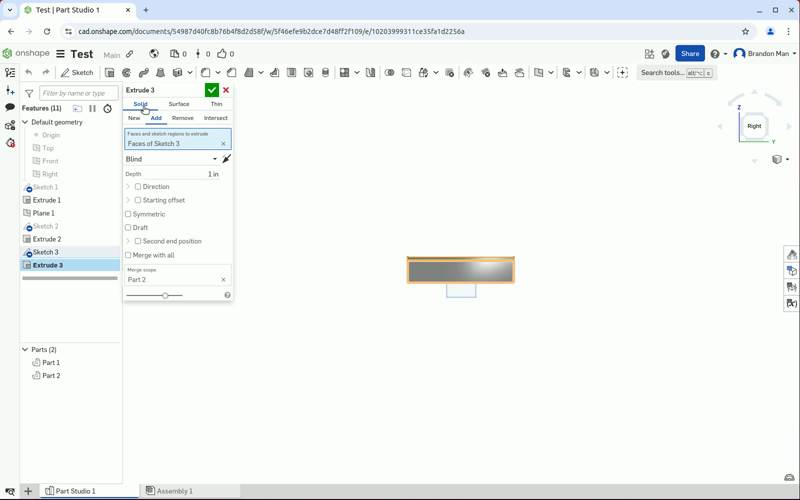
click(143, 106)
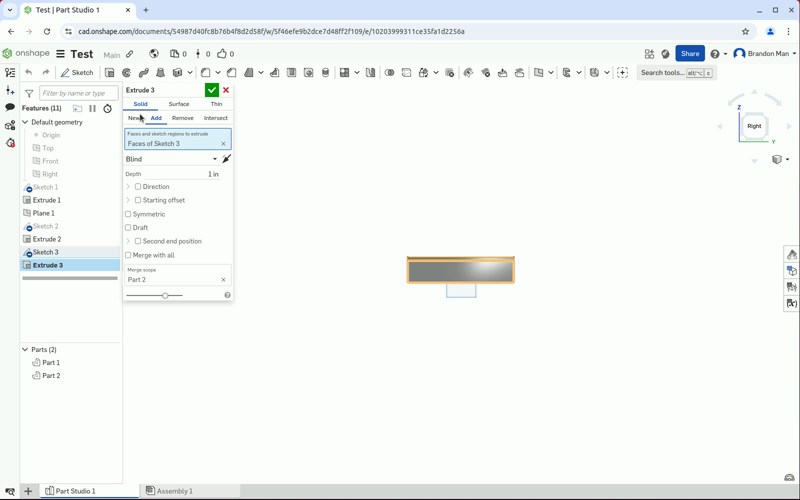
mouse_move(137, 120)
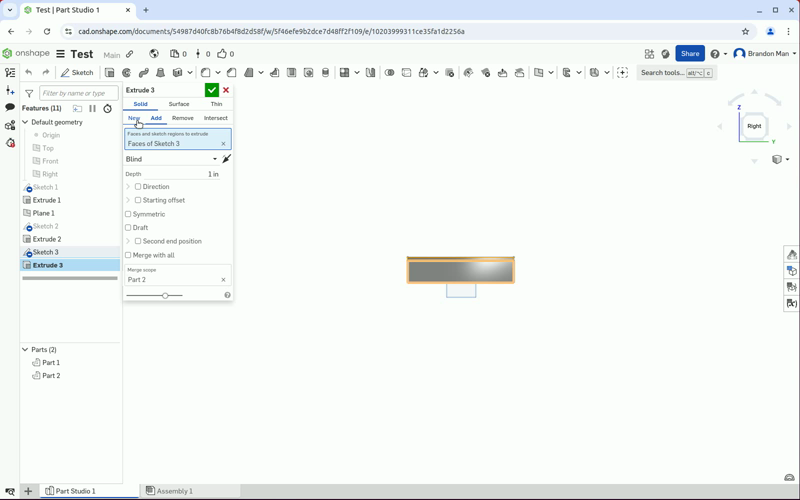
click(137, 120)
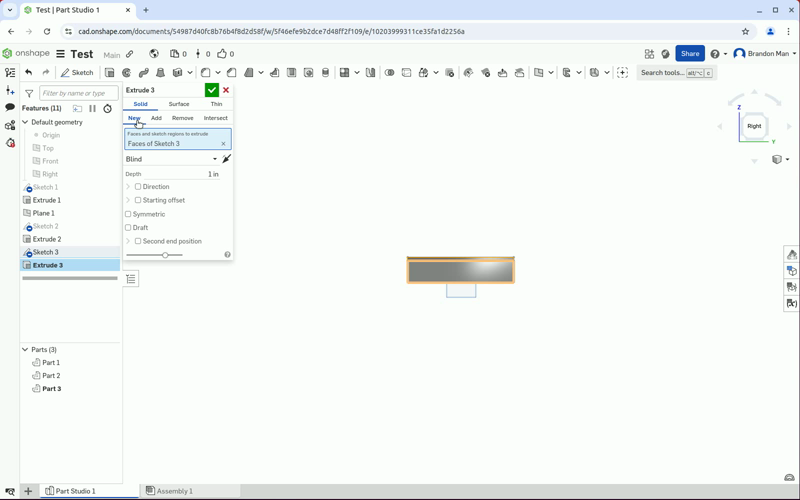
key(tab, 4)
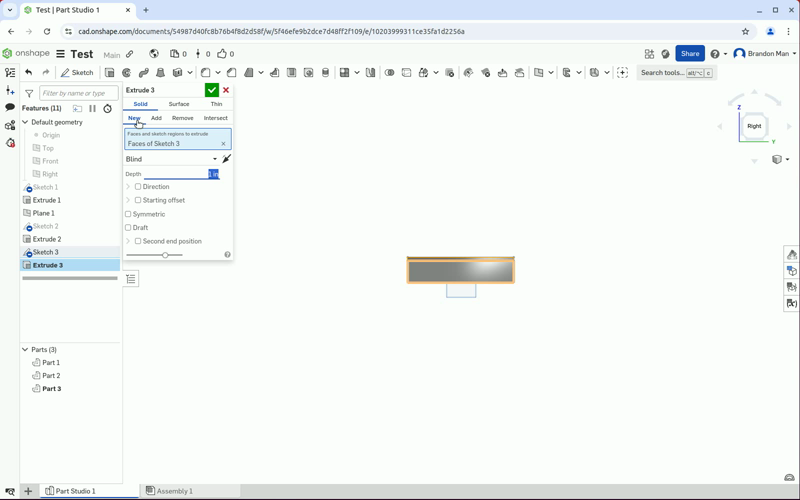
text(0.722)
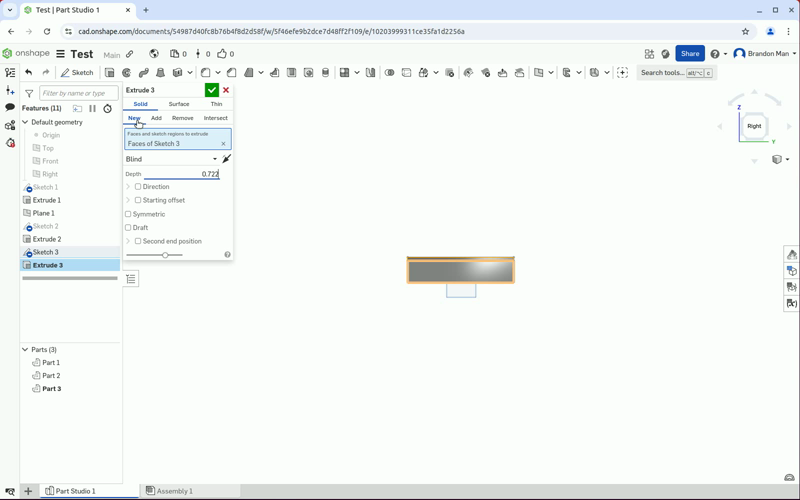
key(enter)
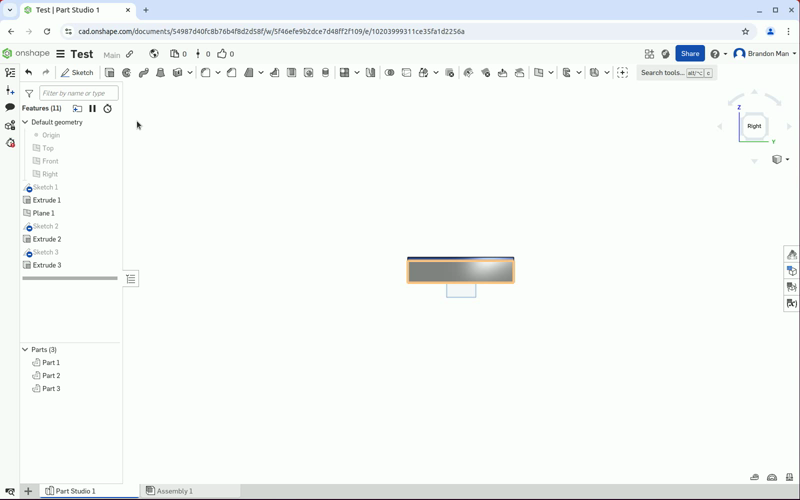
key(shift+h)
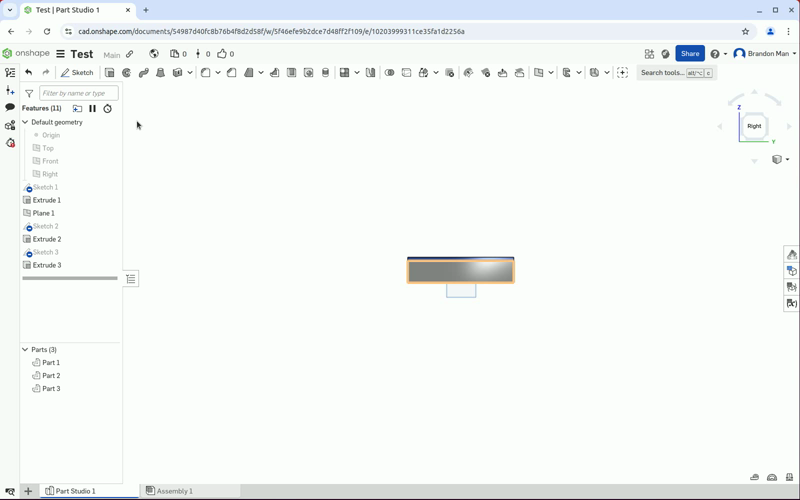
key(shift+h)
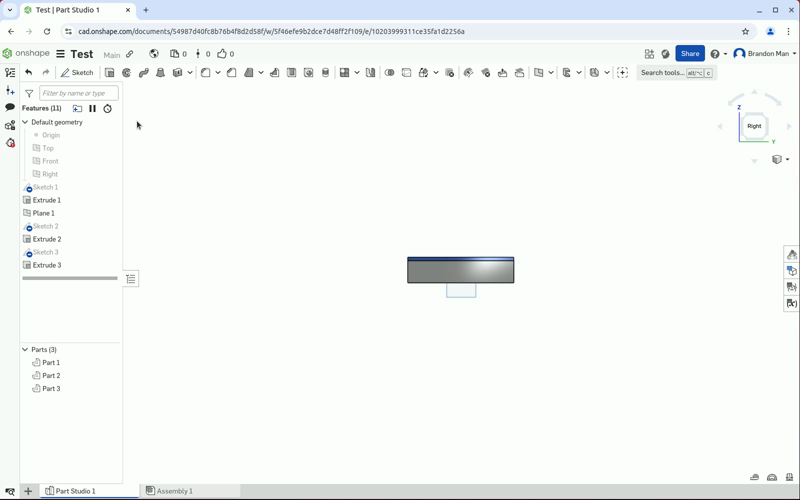
mouse_move(73, 189)
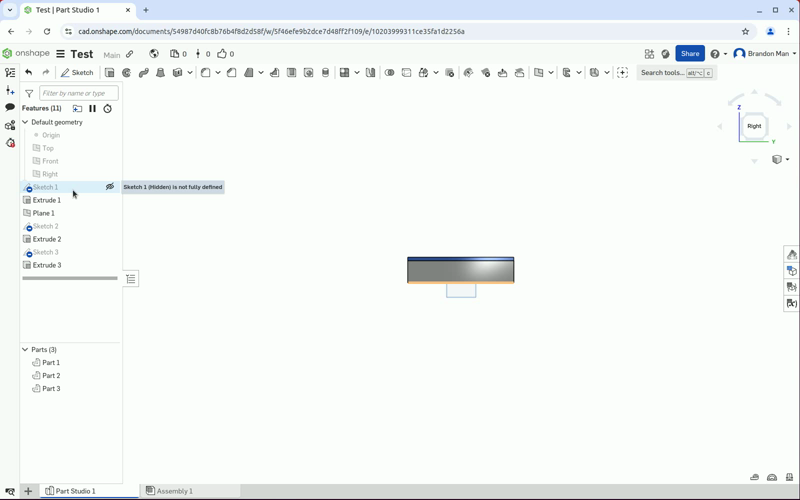
click(73, 189)
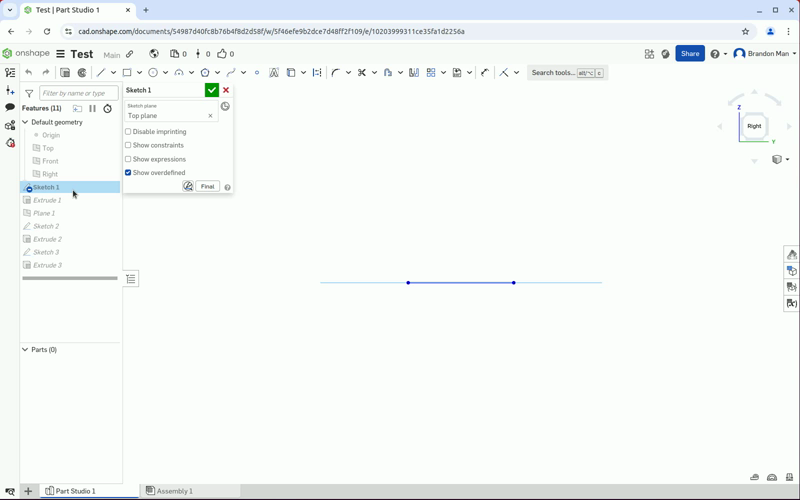
mouse_move(229, 92)
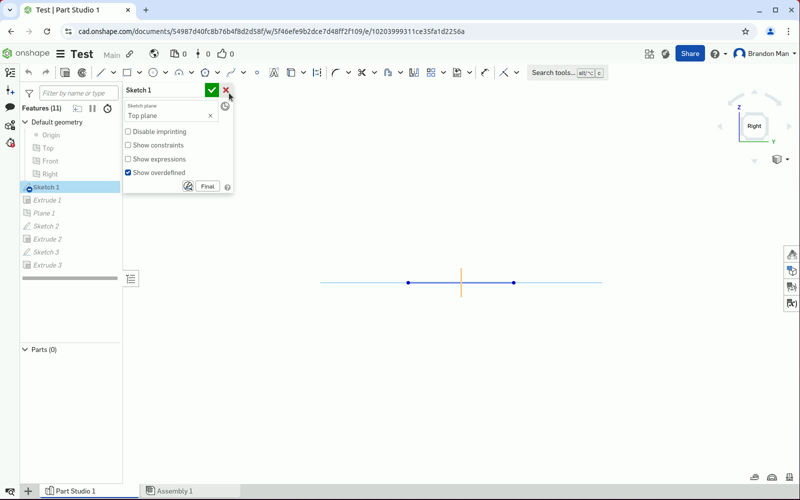
click(229, 92)
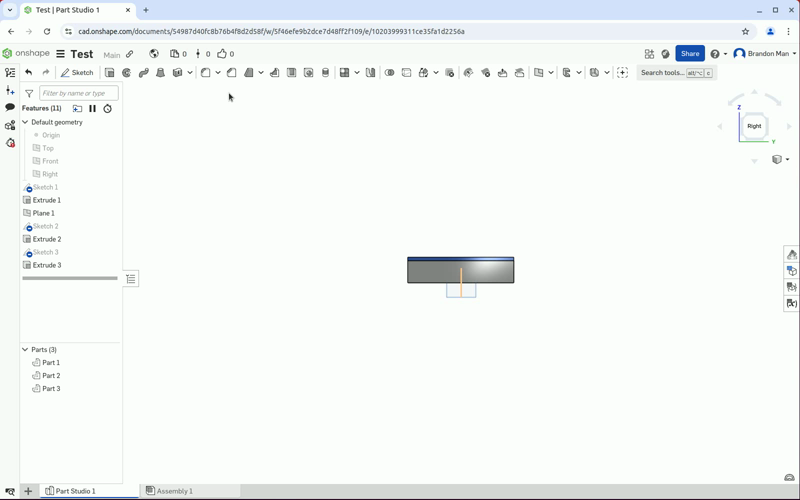
mouse_move(73, 352)
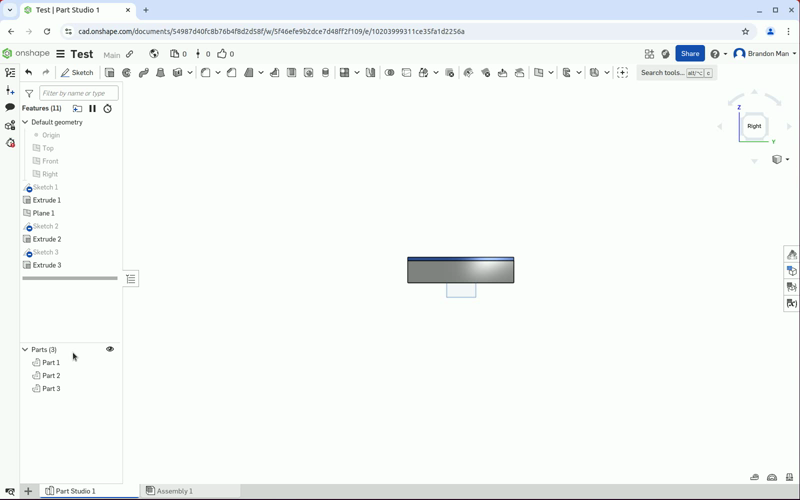
key(y)
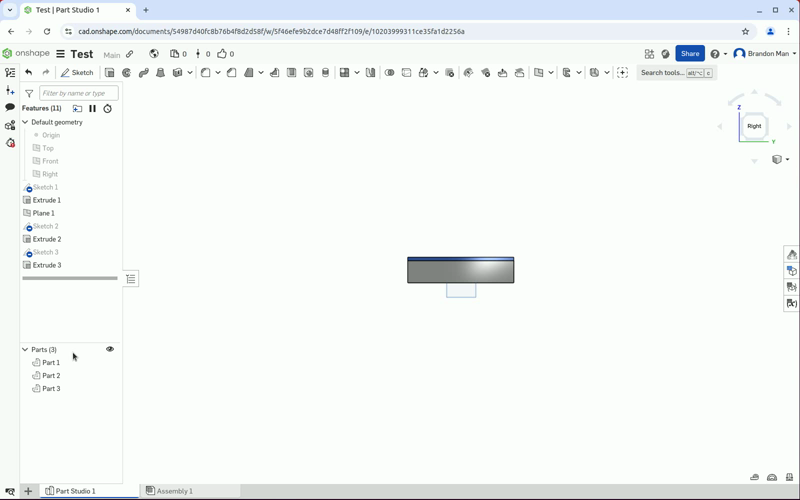
key(shift+p)
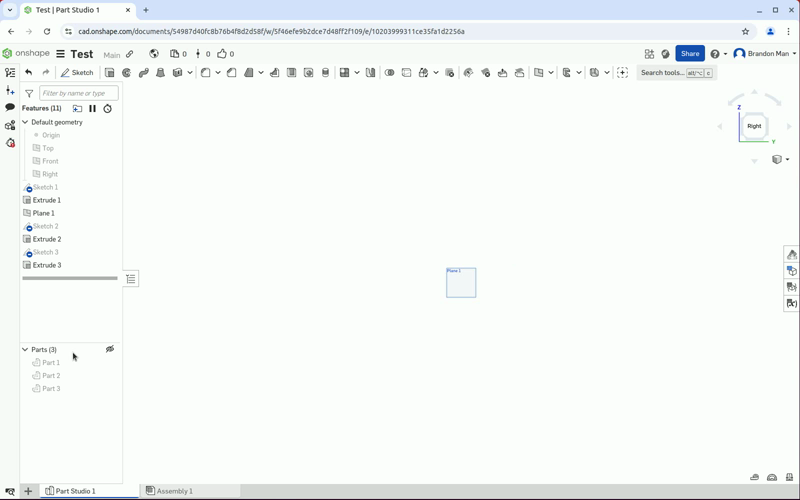
key(space)
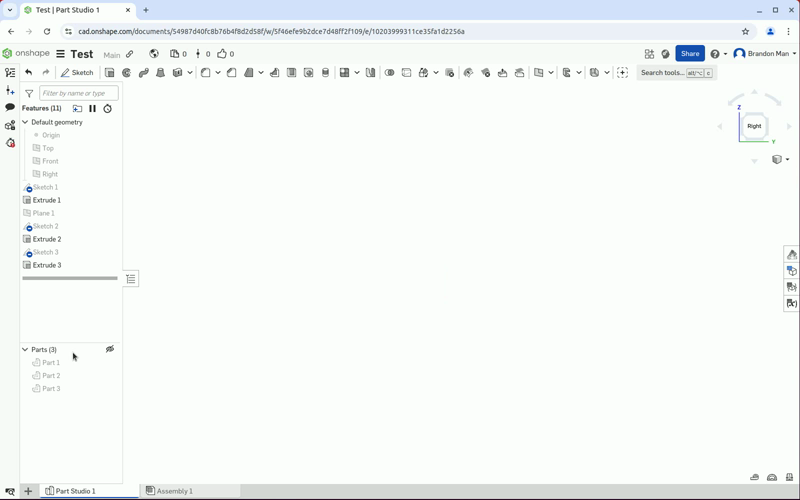
key_down(shift)
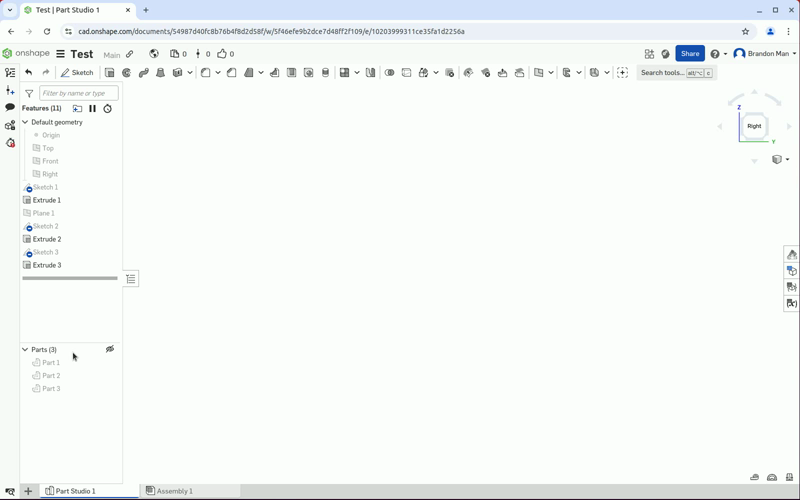
key(right)
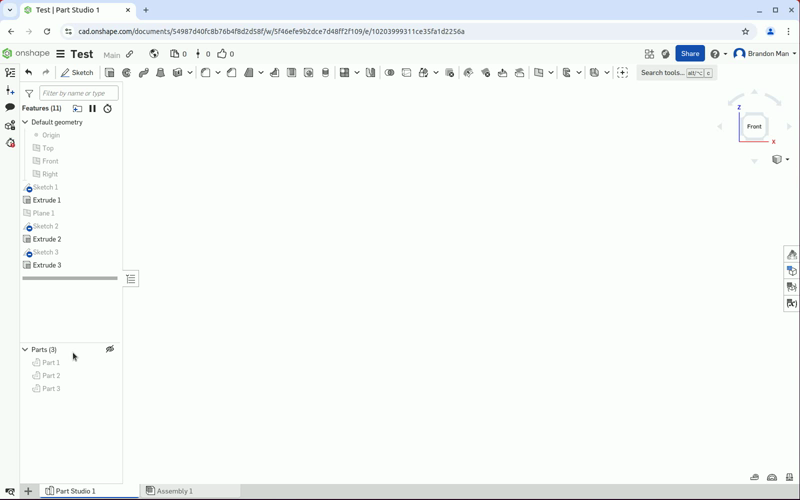
key_up(shift)
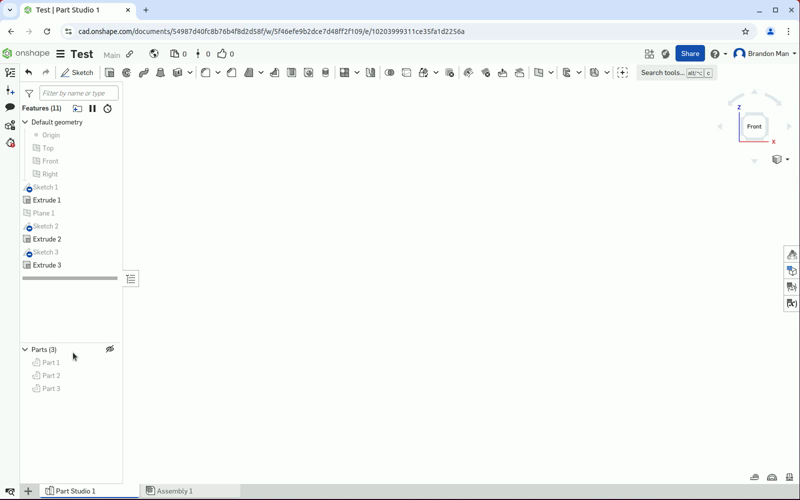
mouse_move(73, 352)
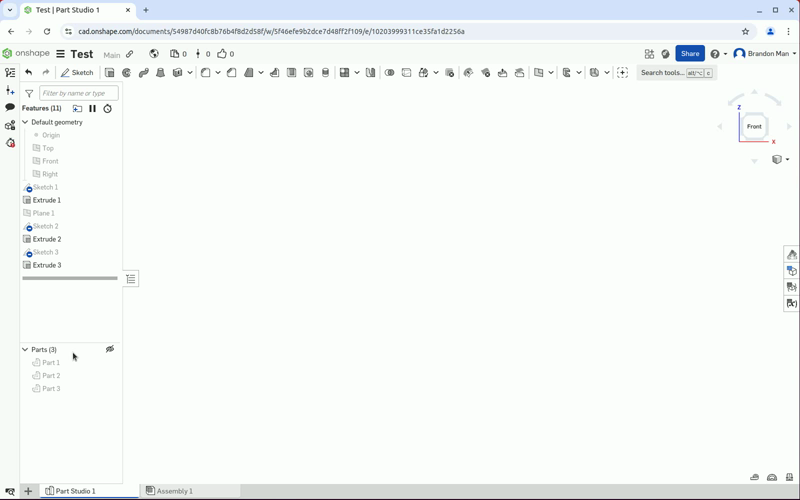
key(shift+y)
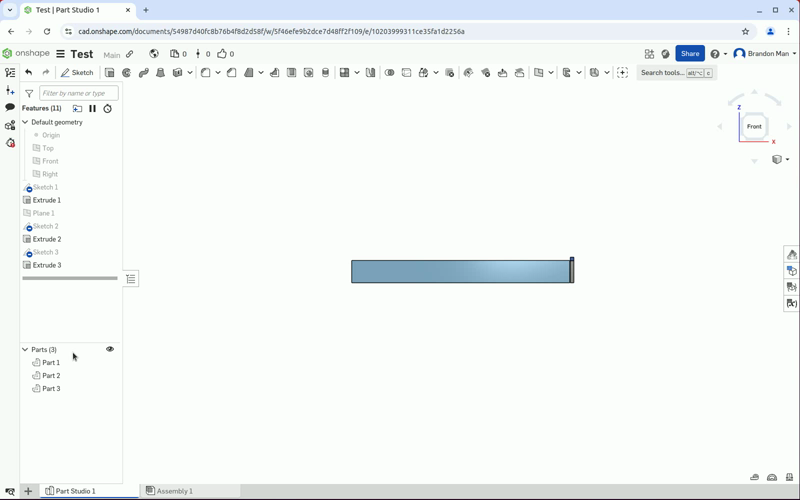
mouse_move(541, 75)
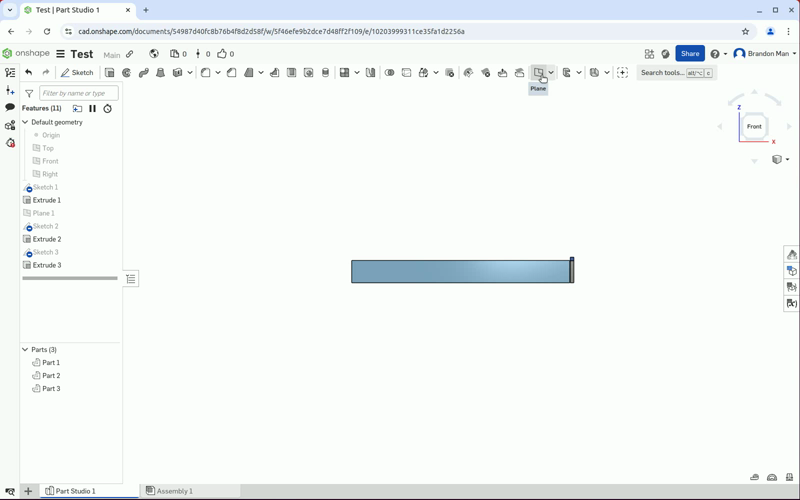
click(541, 75)
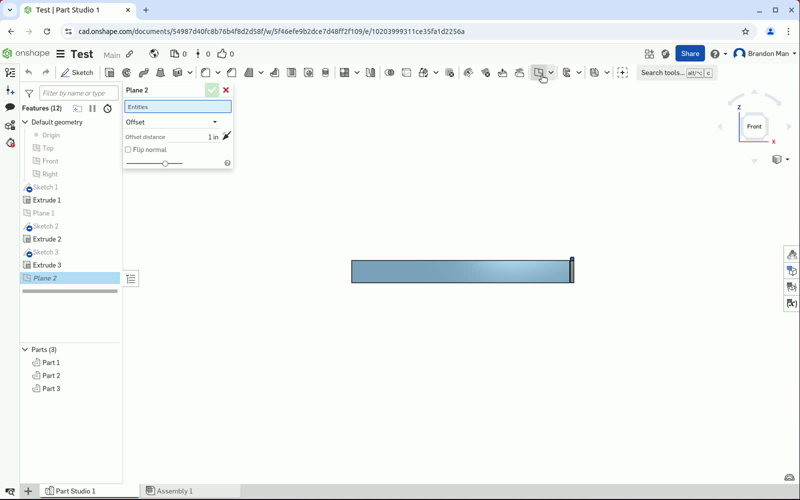
mouse_move(73, 163)
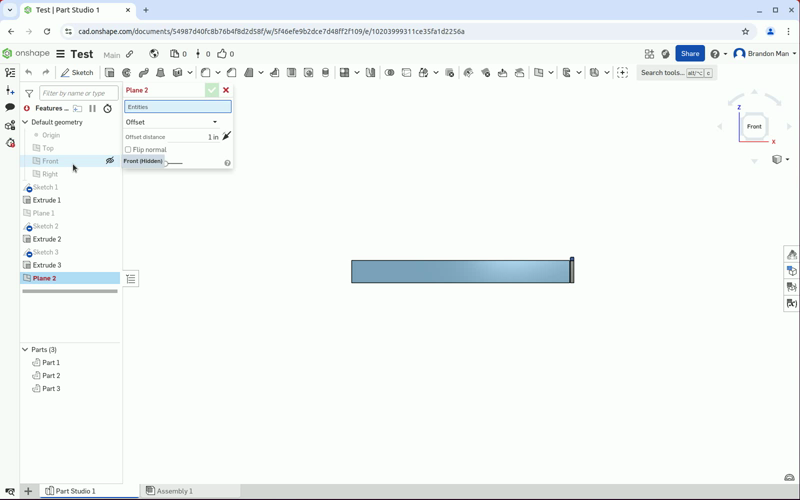
click(73, 163)
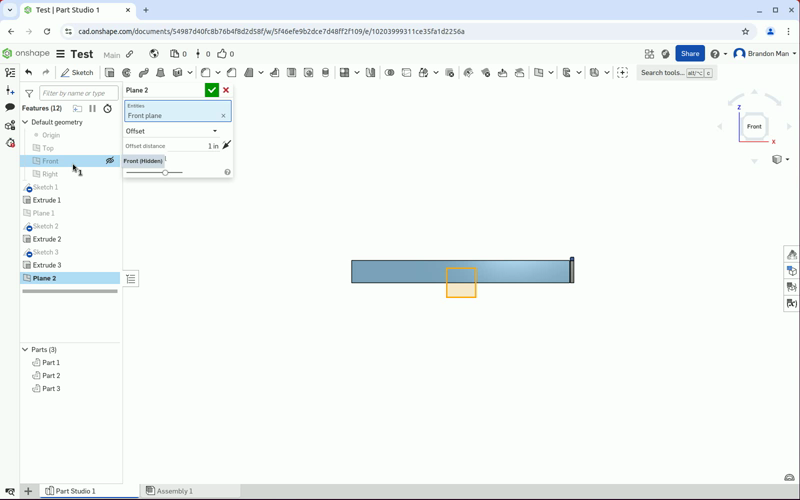
key(tab, 2)
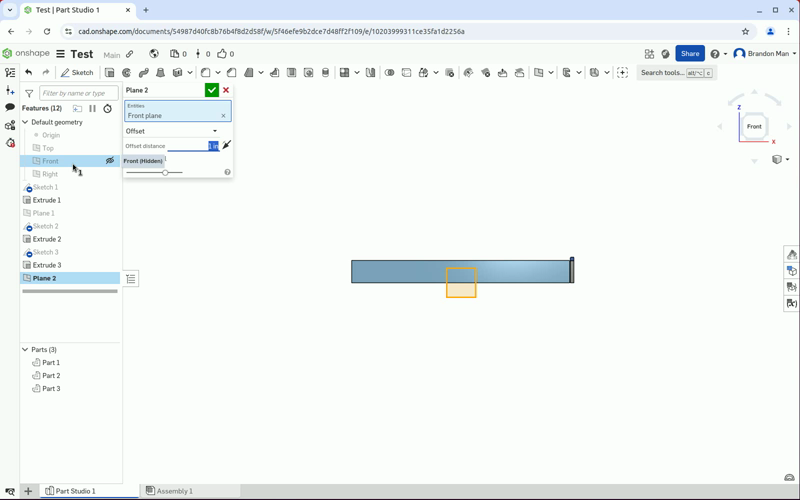
text(10.845)
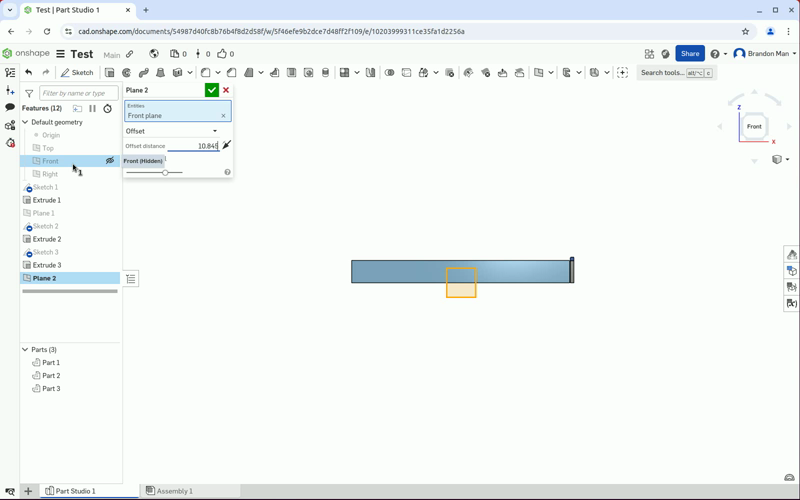
key(enter, 2)
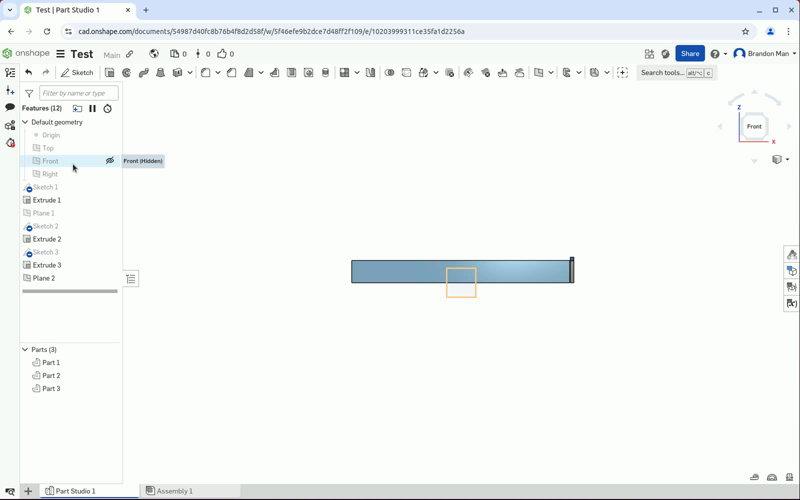
key(shift+s)
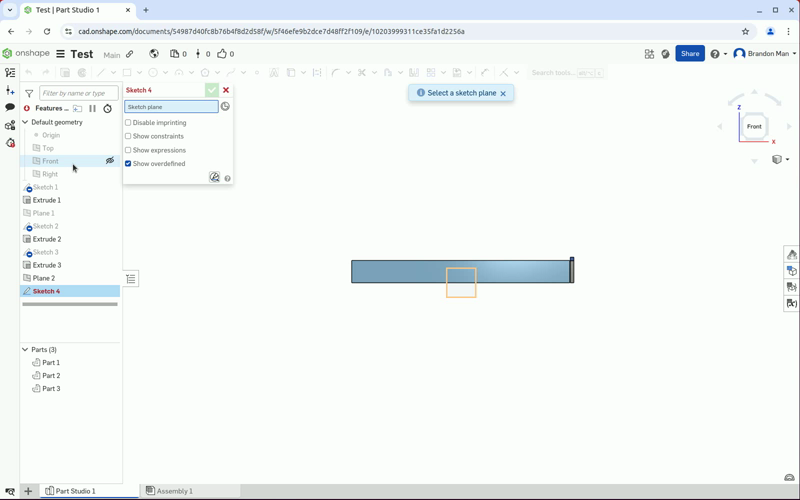
mouse_move(73, 280)
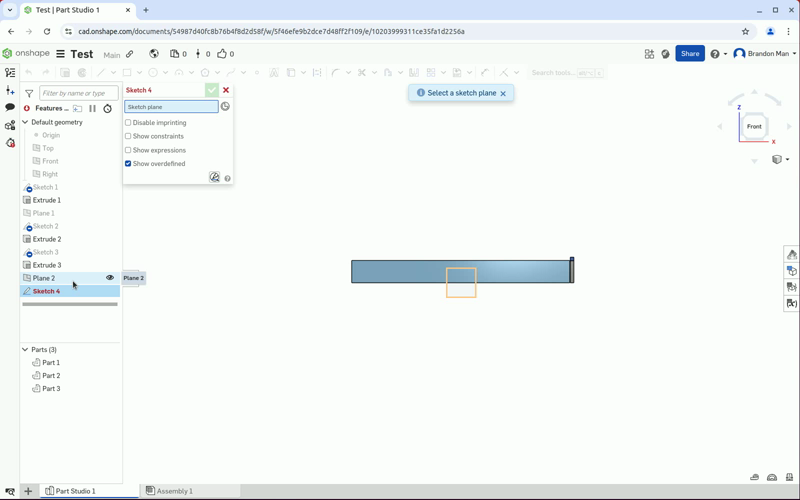
click(73, 280)
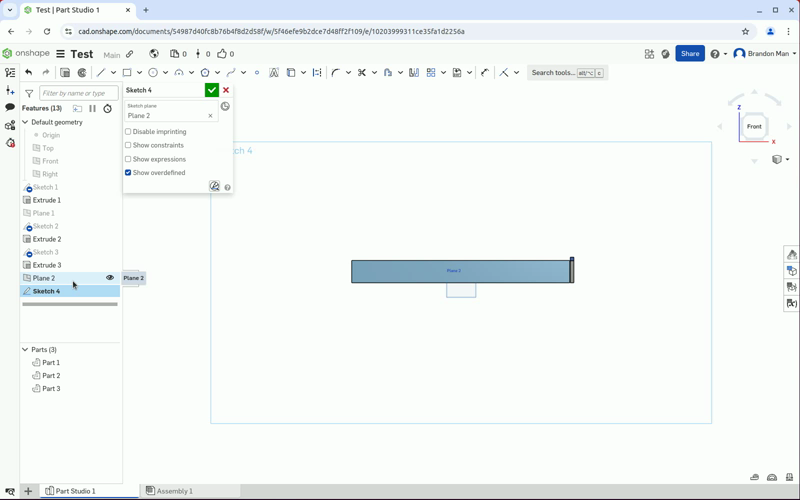
mouse_move(73, 352)
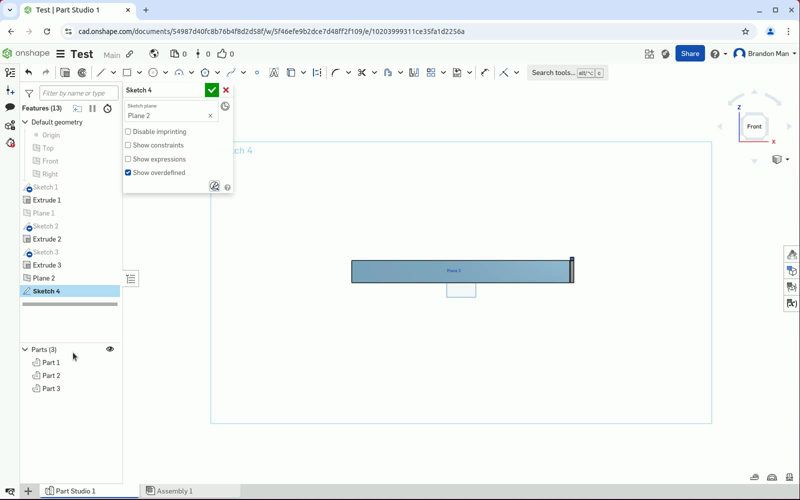
key(y)
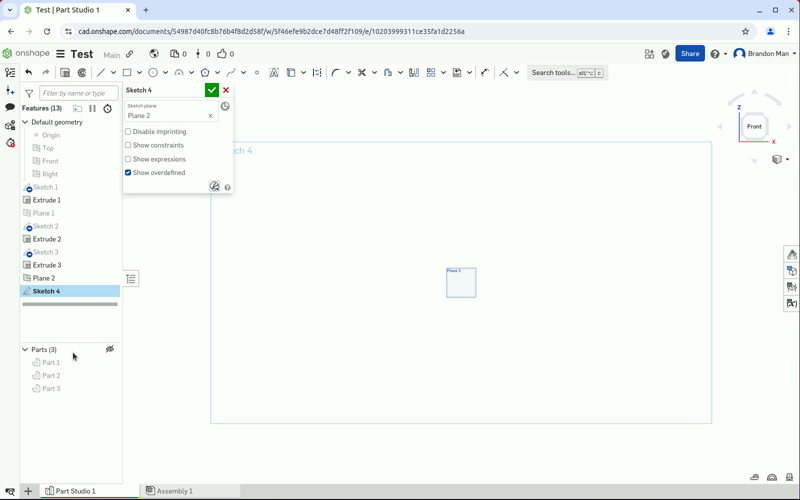
key(l)
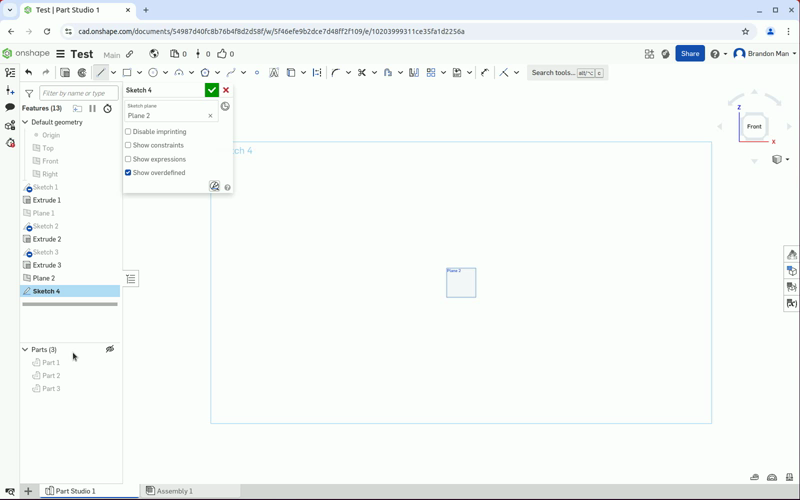
key_down(shift)
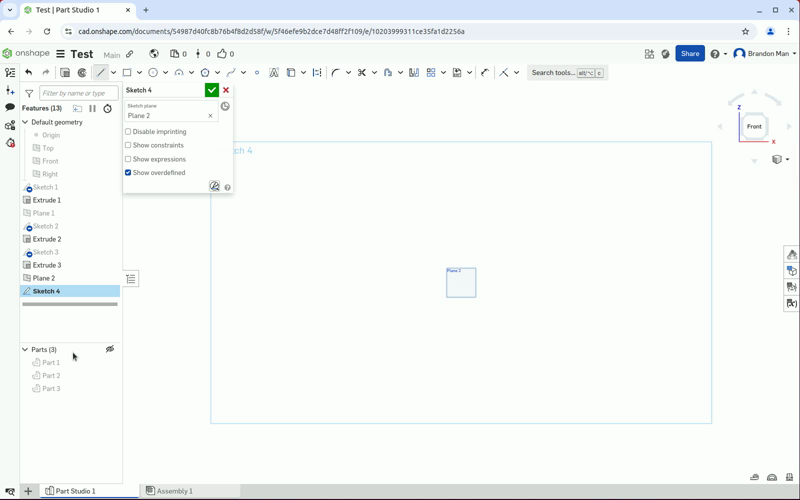
mouse_move(348, 282)
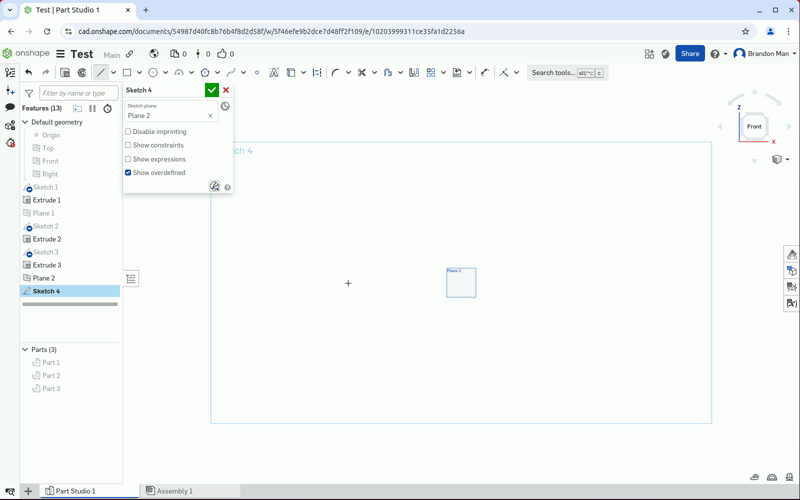
click(348, 282)
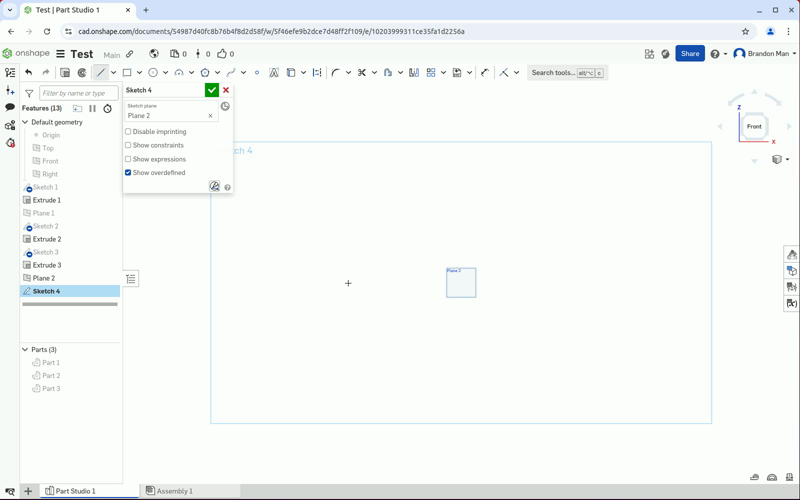
key_up(shift)
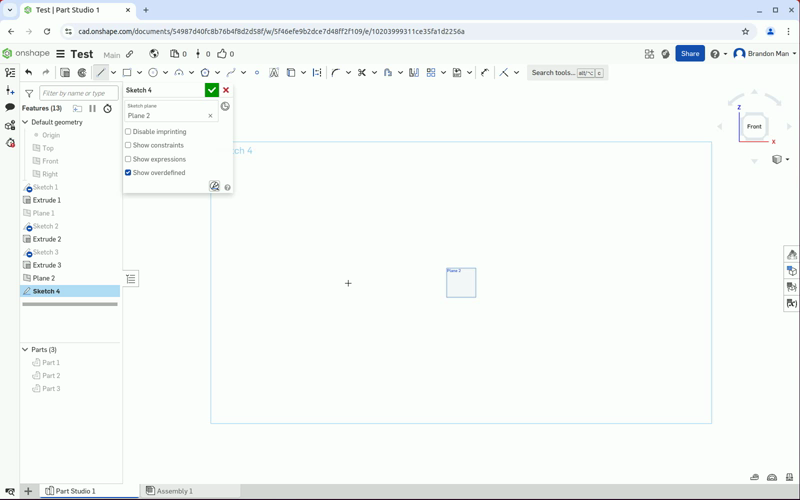
key_down(shift)
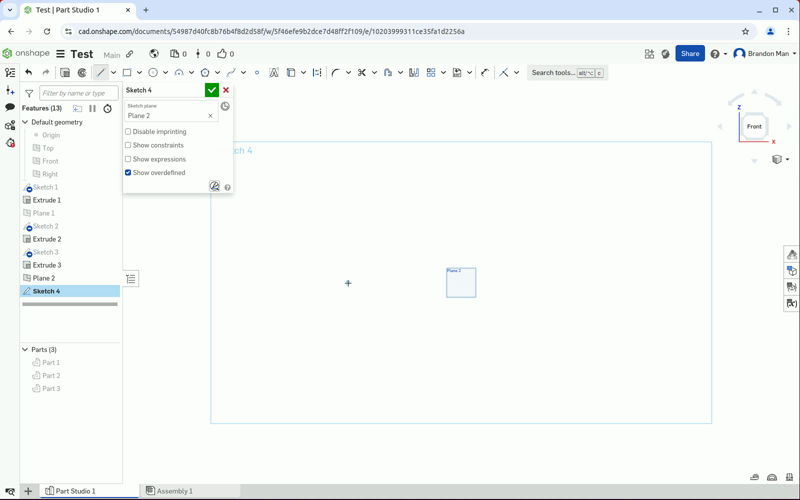
mouse_move(378, 282)
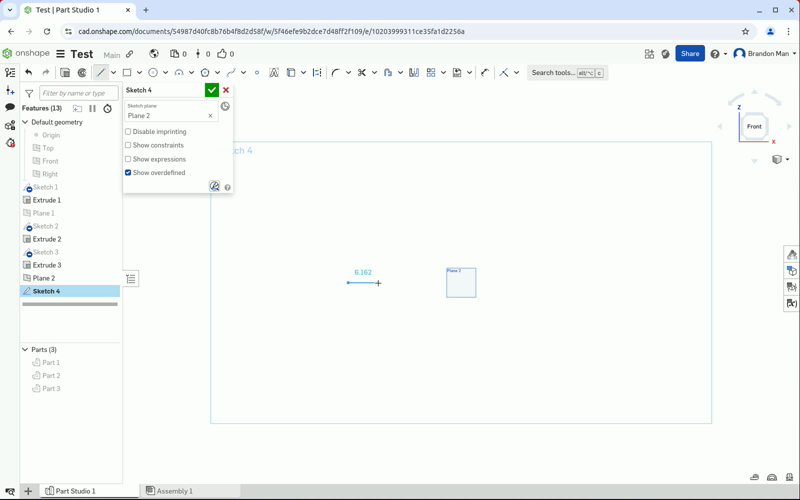
mouse_move(350, 282)
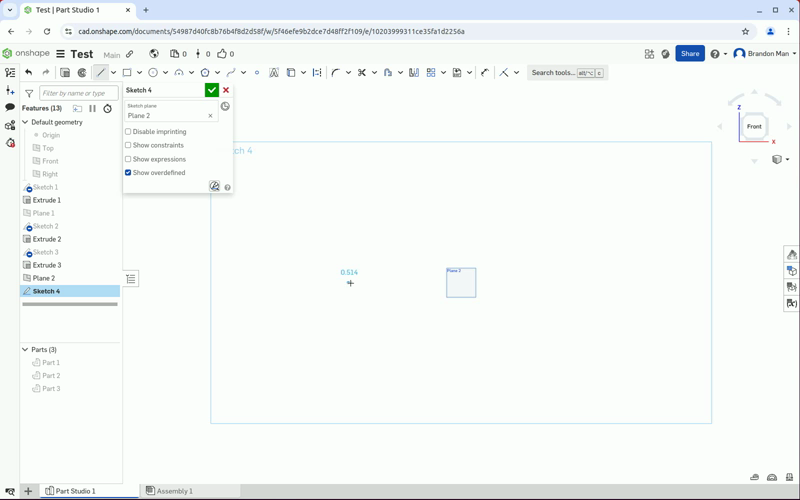
scroll(6)
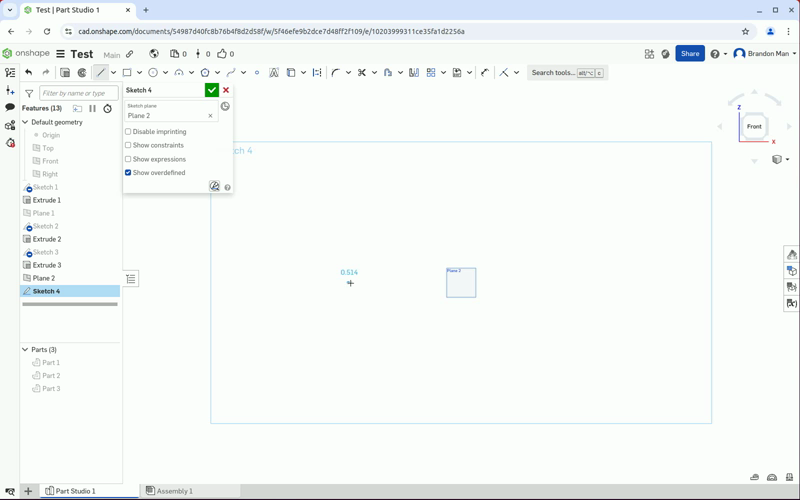
scroll(6)
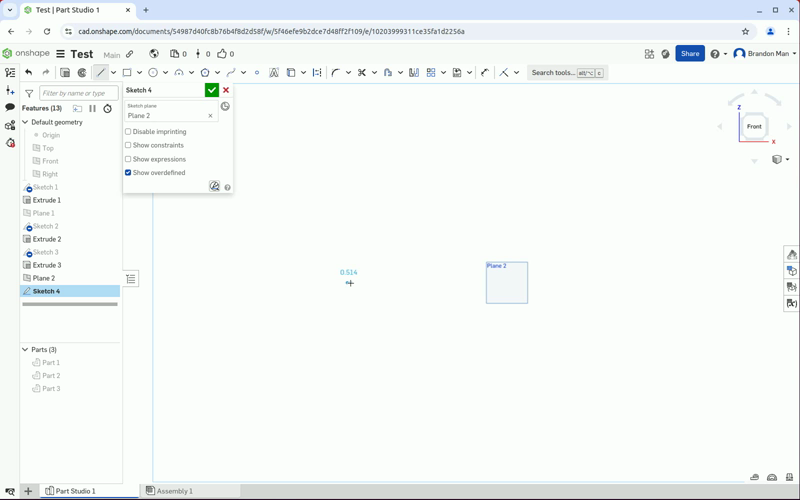
scroll(6)
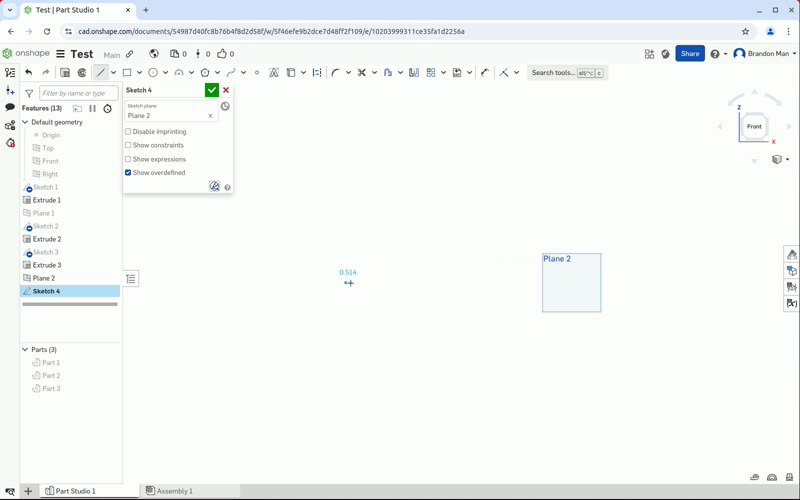
scroll(6)
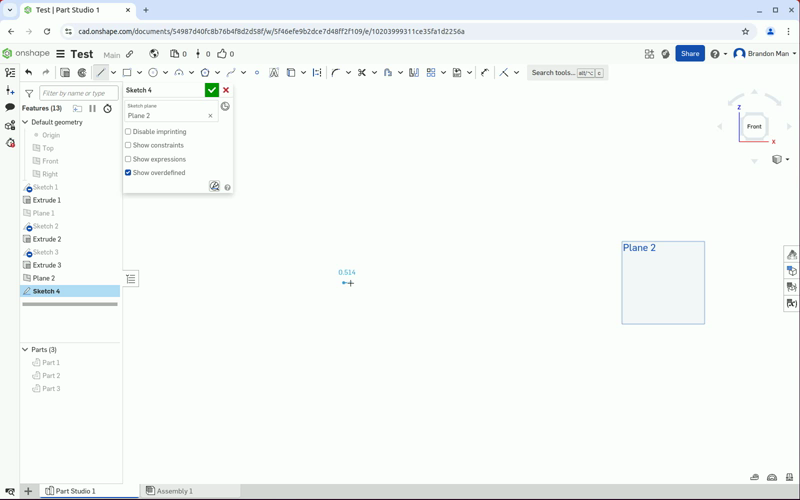
scroll(6)
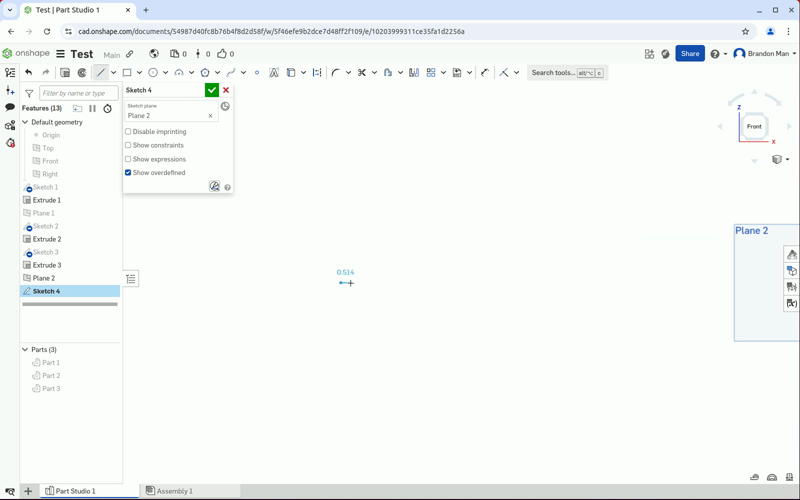
scroll(6)
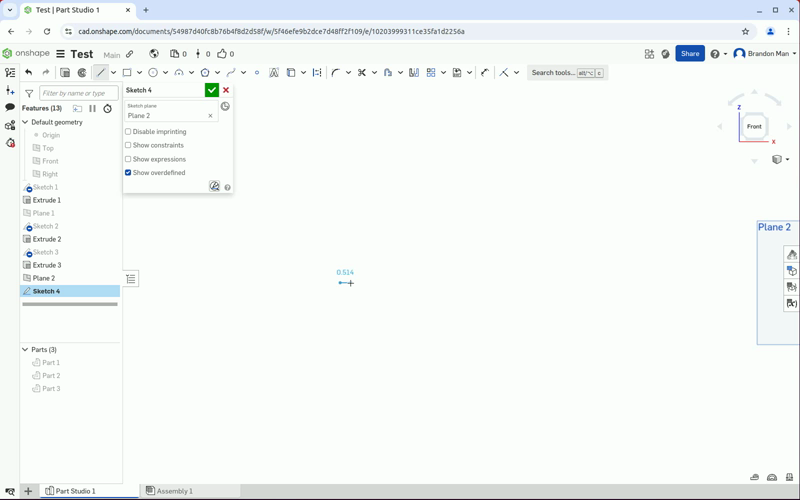
scroll(6)
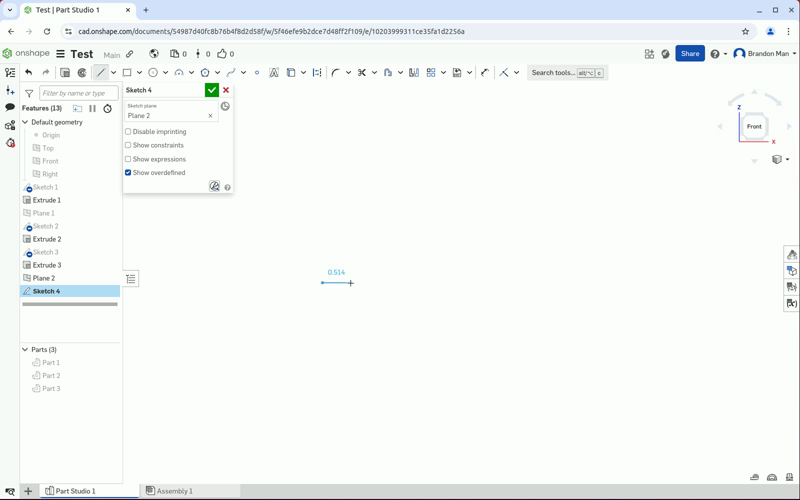
click(350, 282)
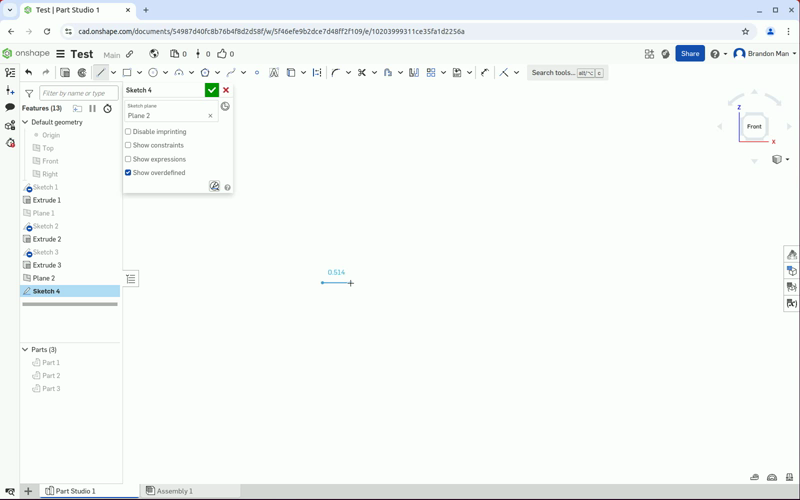
scroll(-6)
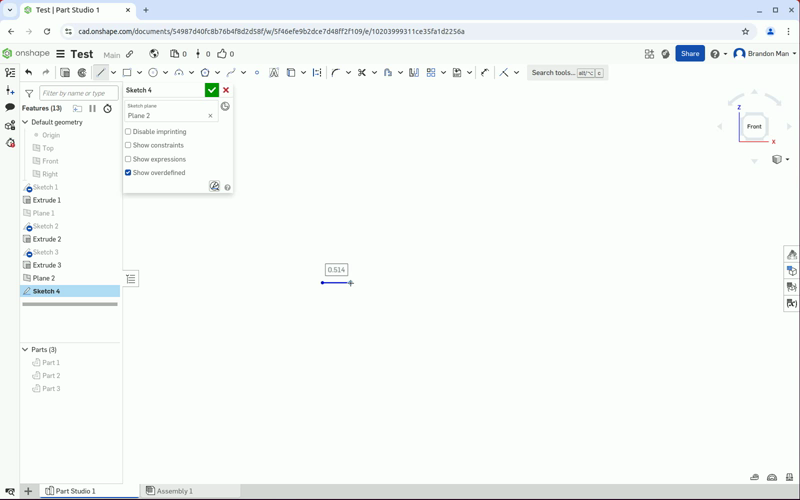
scroll(-6)
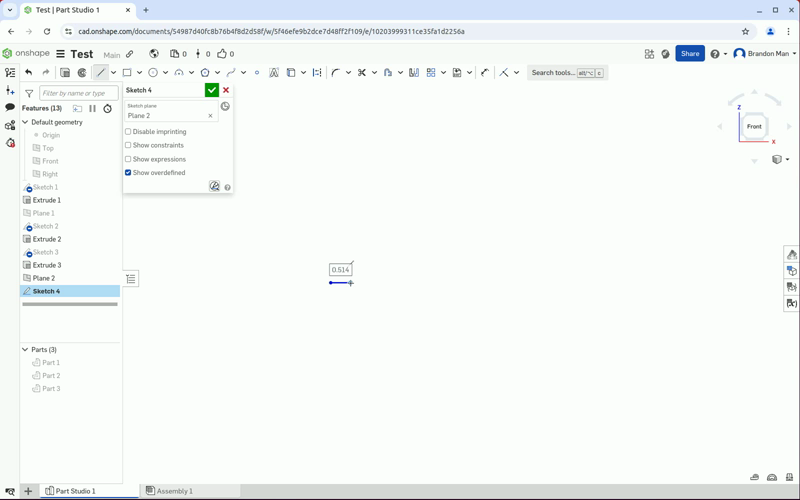
scroll(-6)
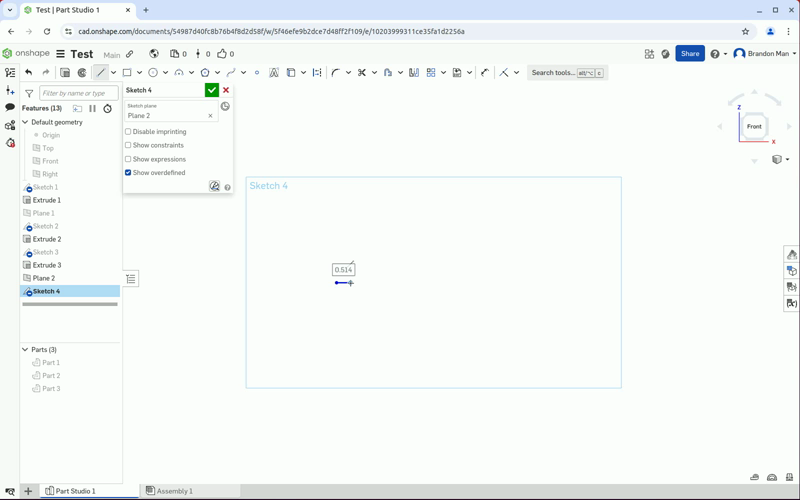
scroll(-6)
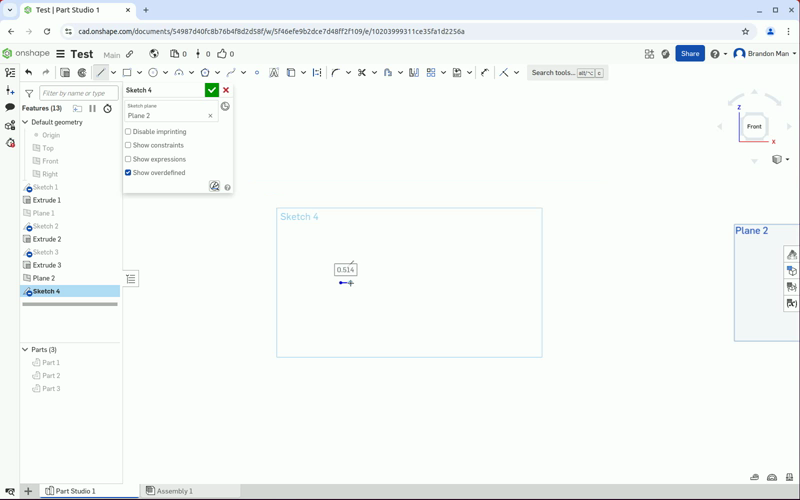
scroll(-6)
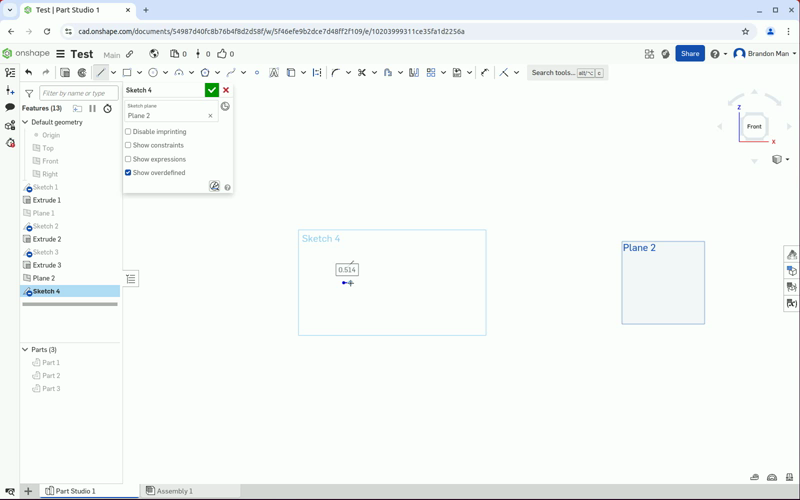
scroll(-6)
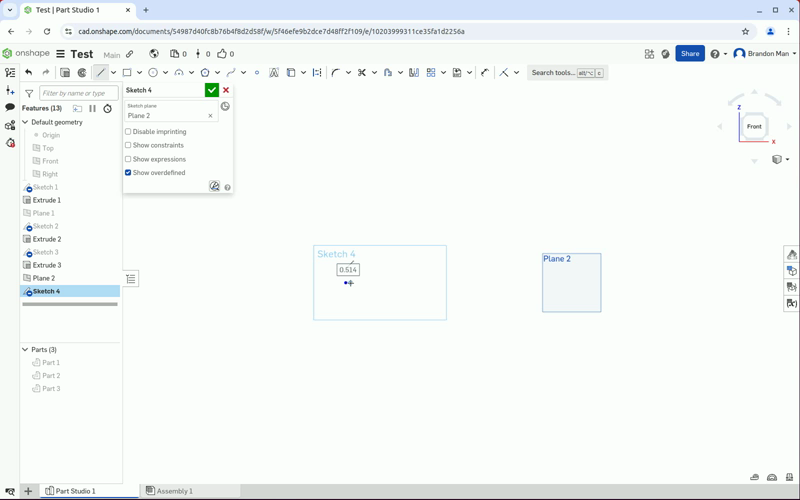
scroll(-6)
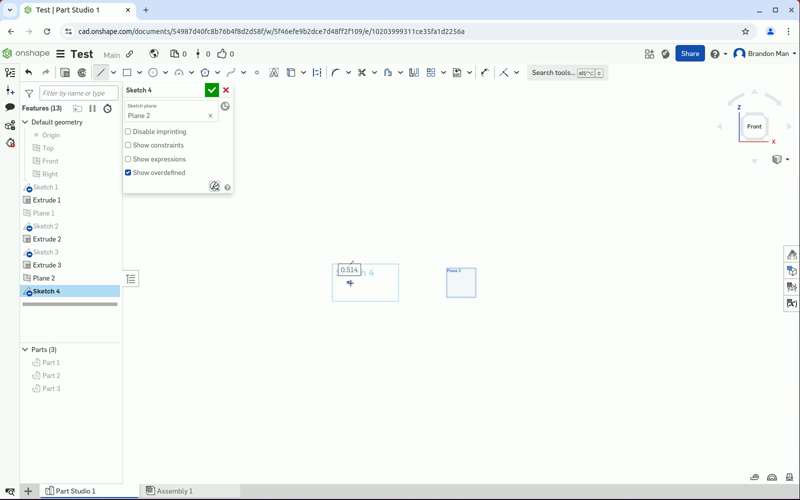
key_up(shift)
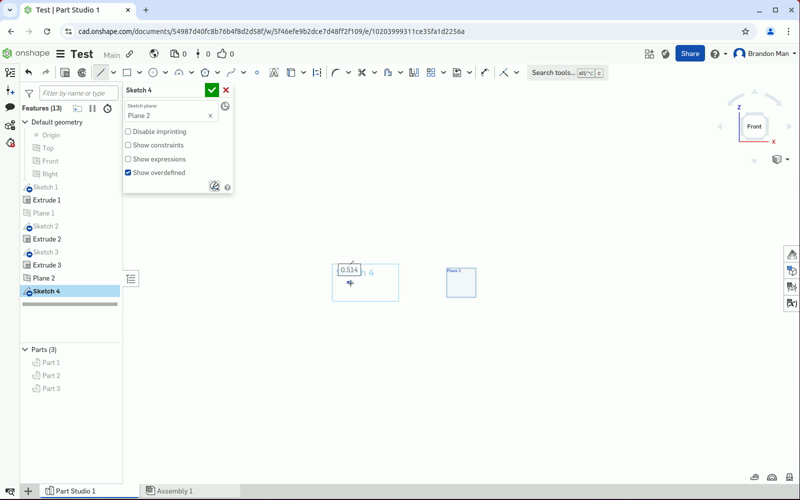
key_down(shift)
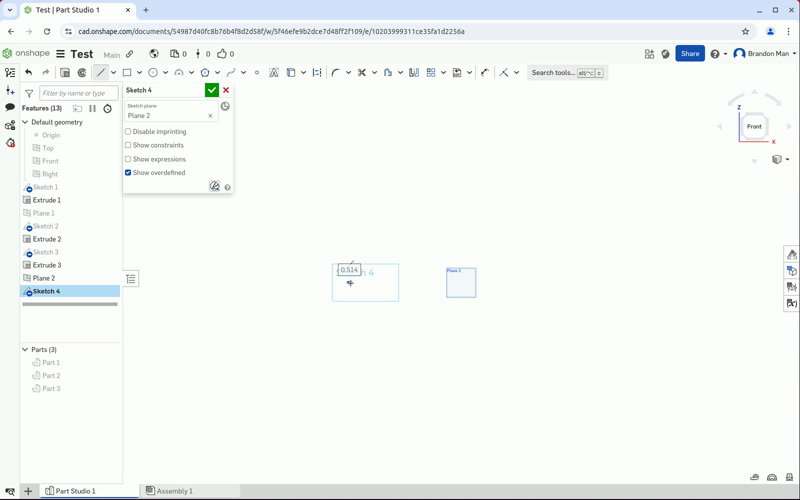
mouse_move(380, 282)
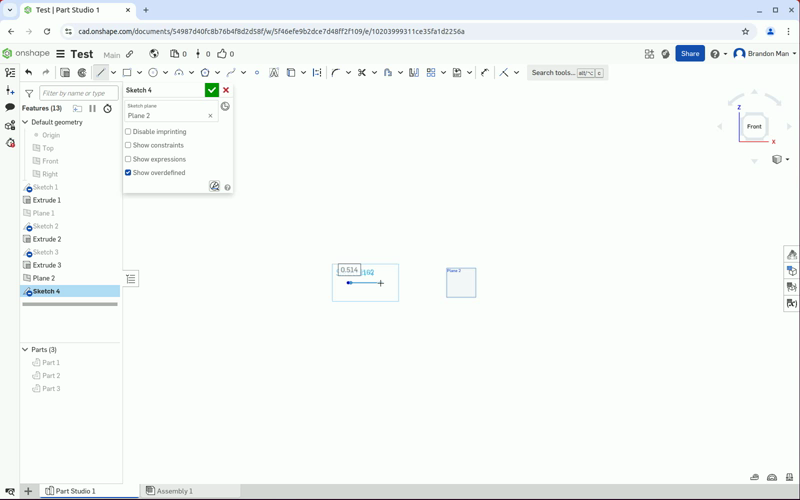
mouse_move(350, 259)
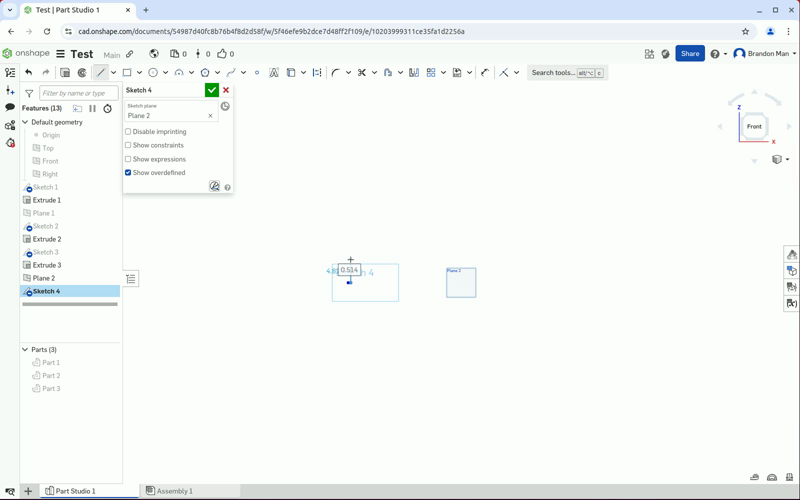
click(350, 259)
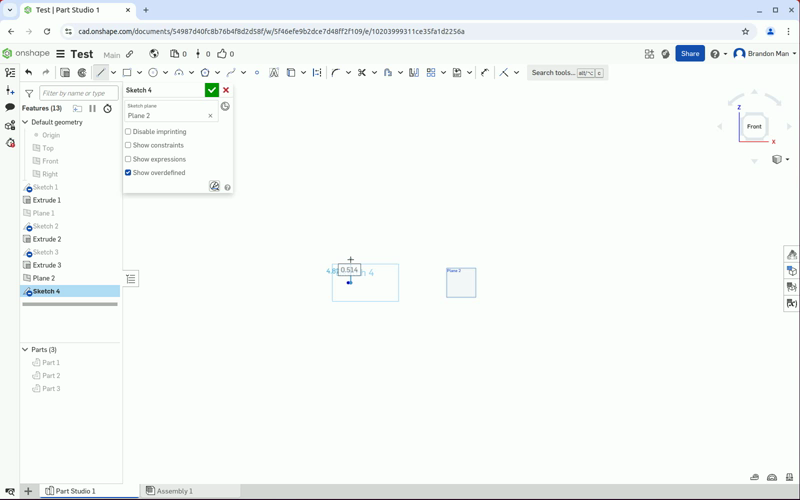
key_up(shift)
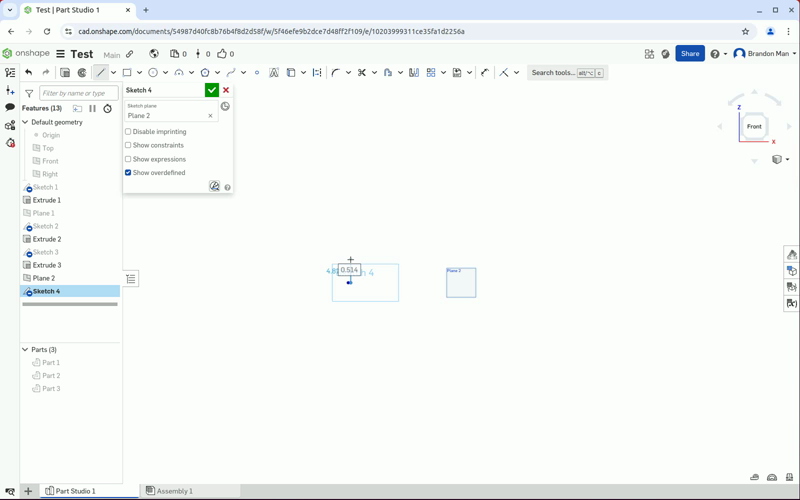
key_down(shift)
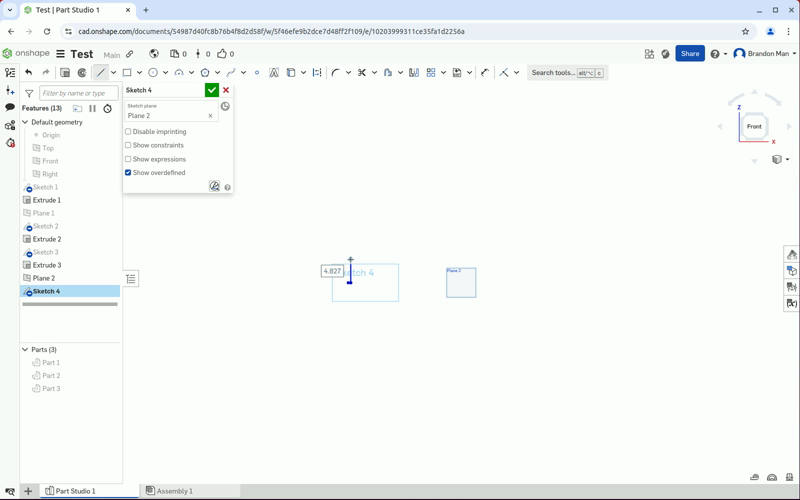
mouse_move(569, 259)
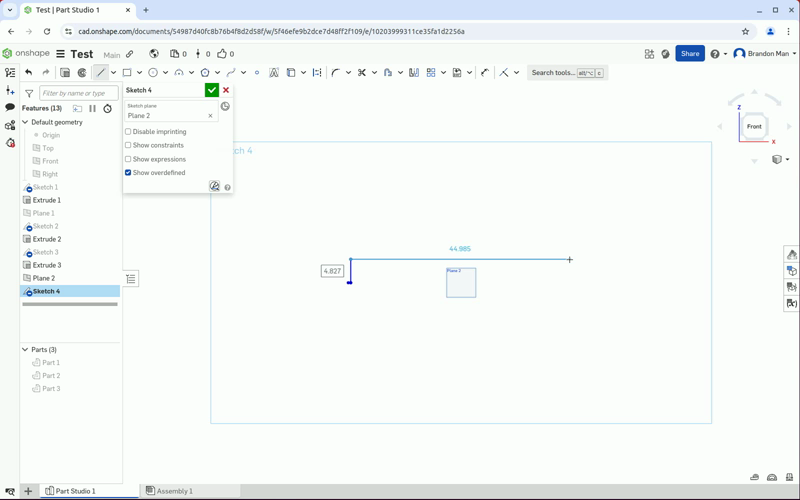
click(569, 259)
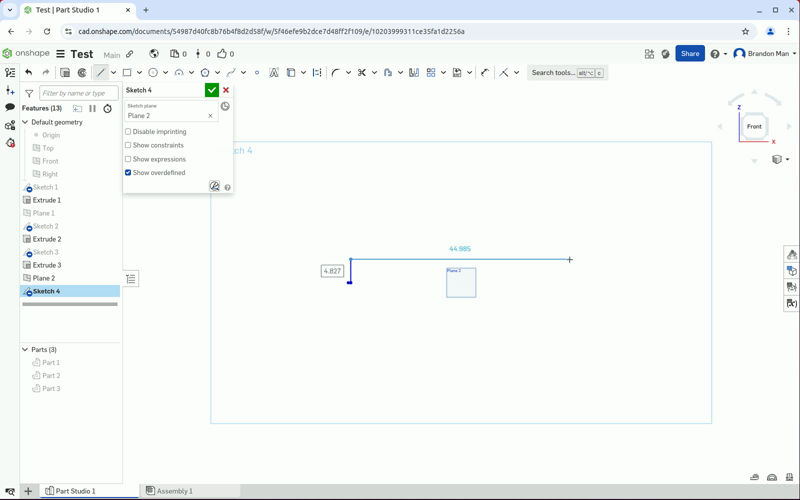
key_up(shift)
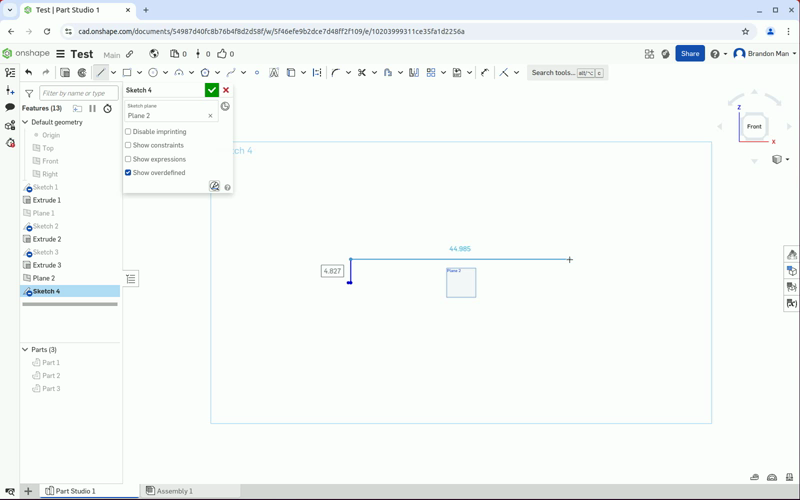
key_down(shift)
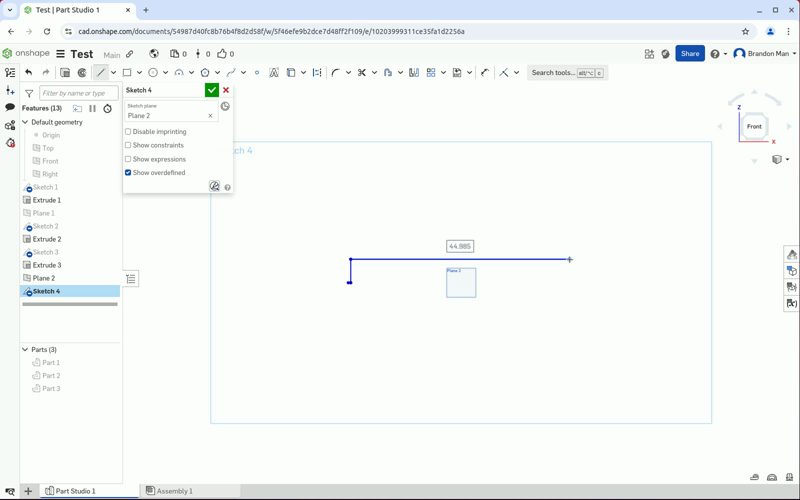
mouse_move(589, 259)
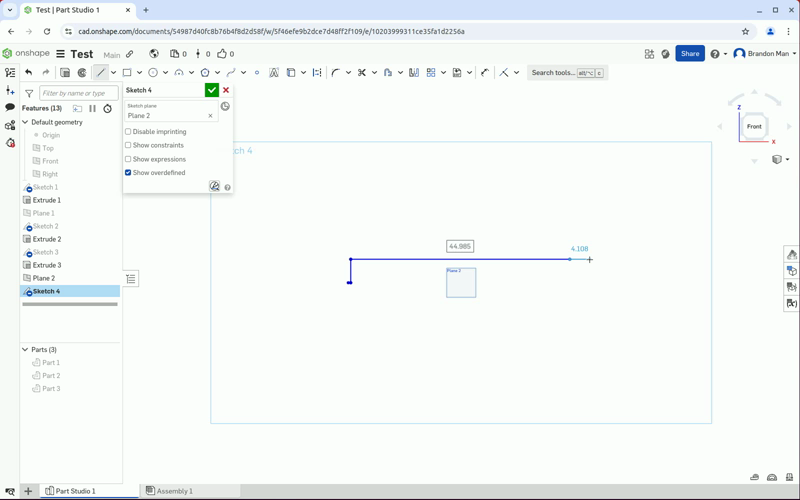
mouse_move(569, 282)
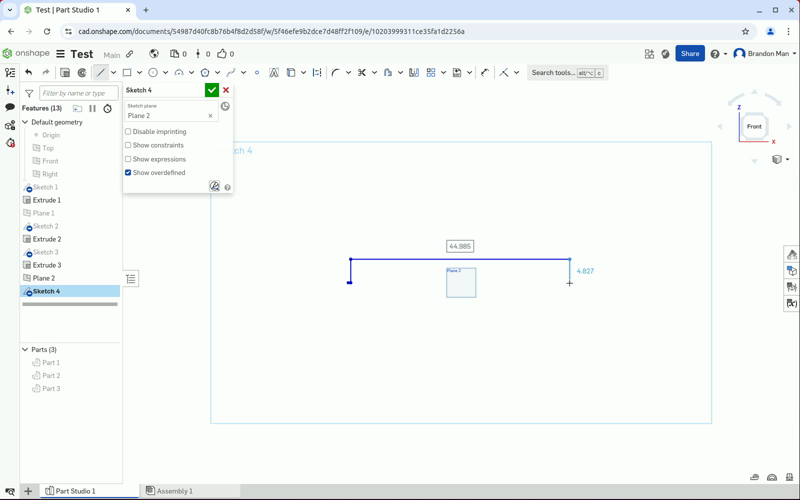
click(569, 282)
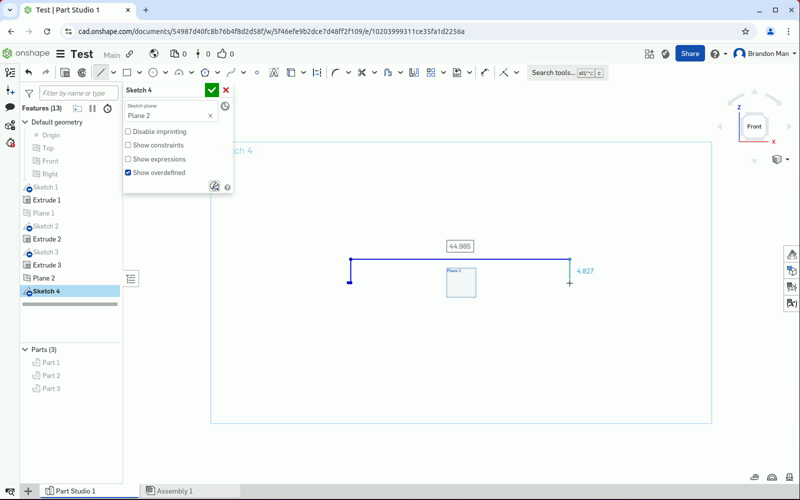
key_up(shift)
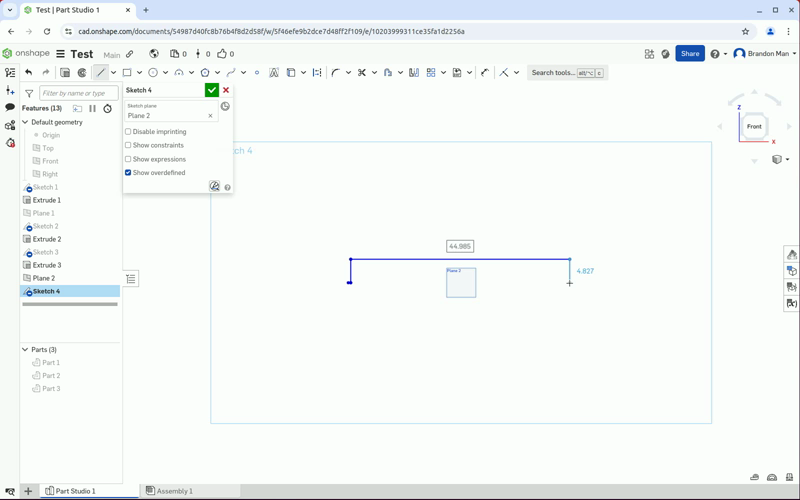
key_down(shift)
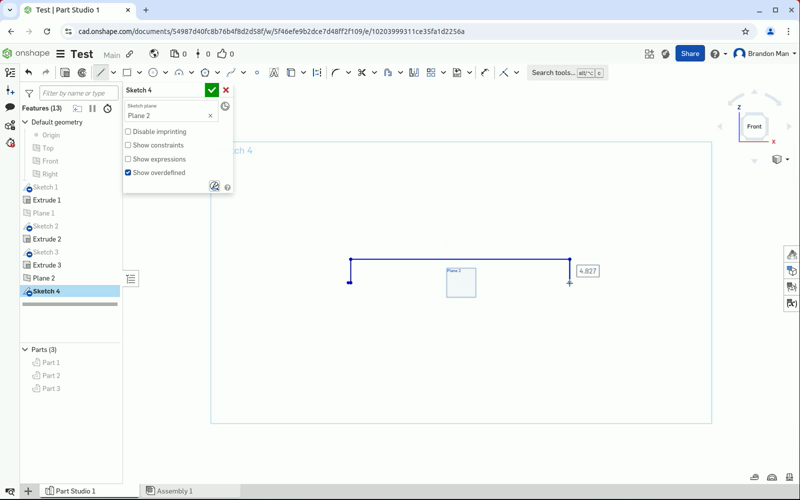
mouse_move(589, 282)
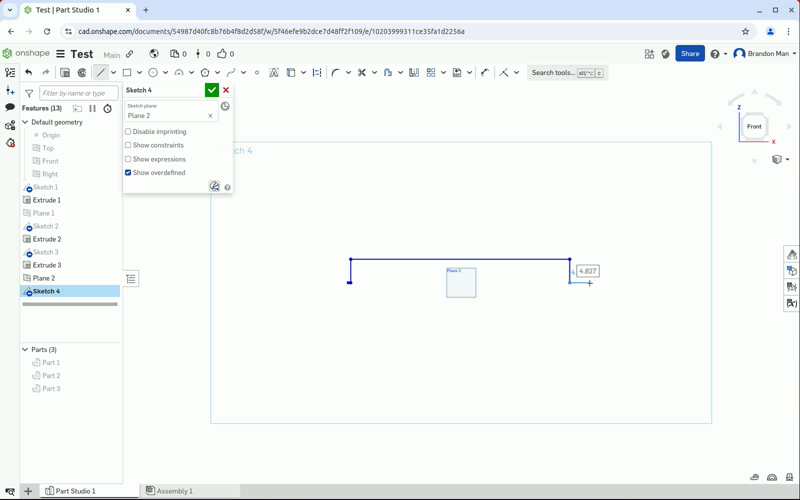
mouse_move(572, 282)
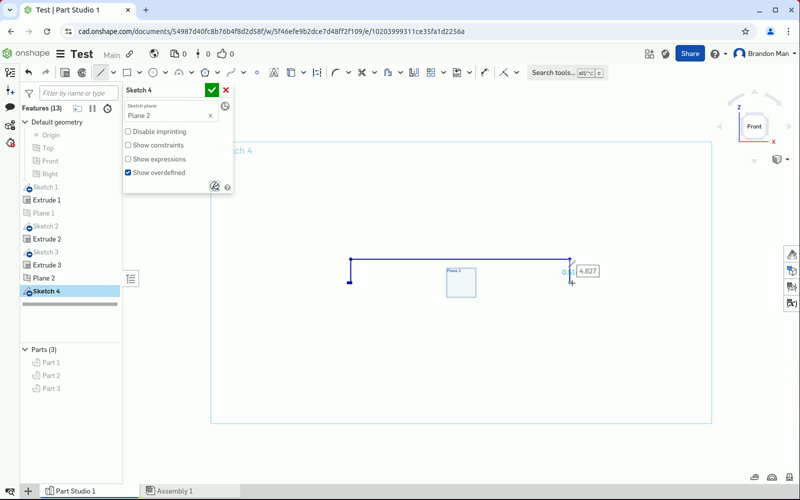
scroll(6)
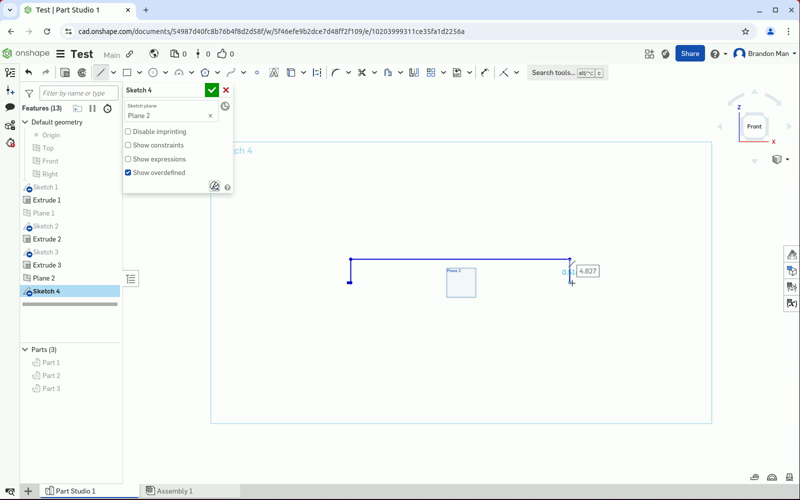
scroll(6)
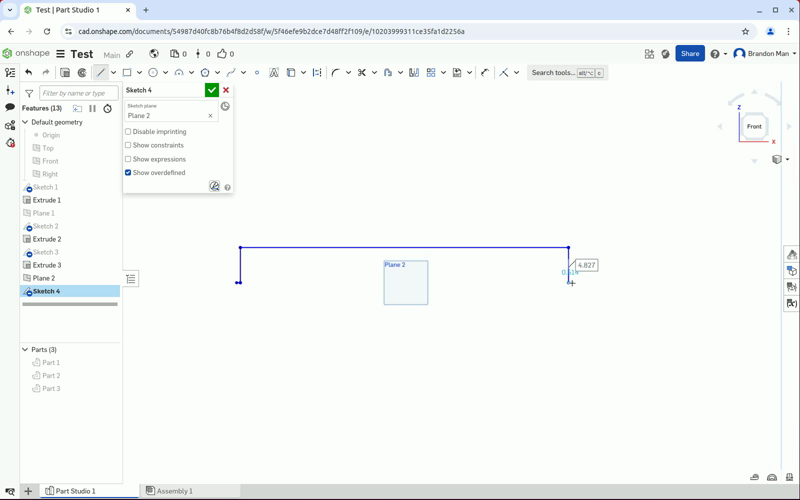
scroll(6)
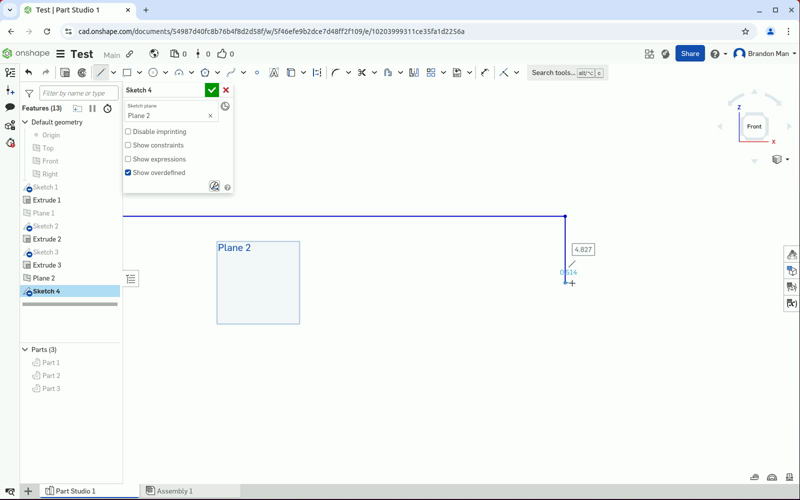
scroll(6)
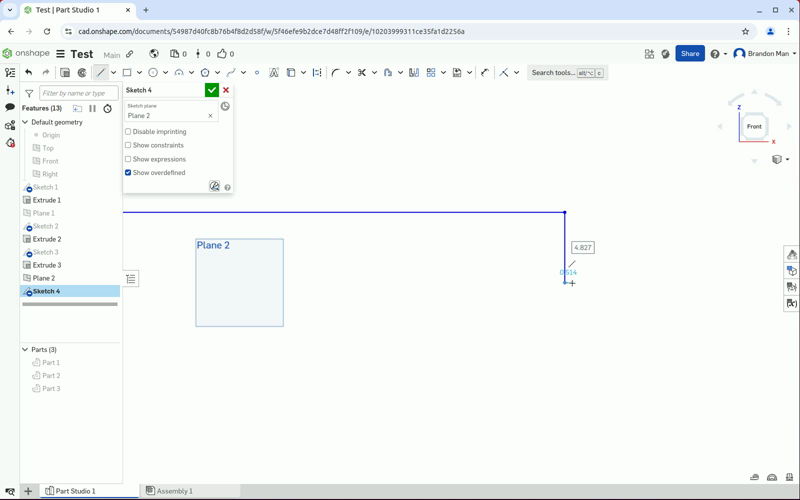
scroll(6)
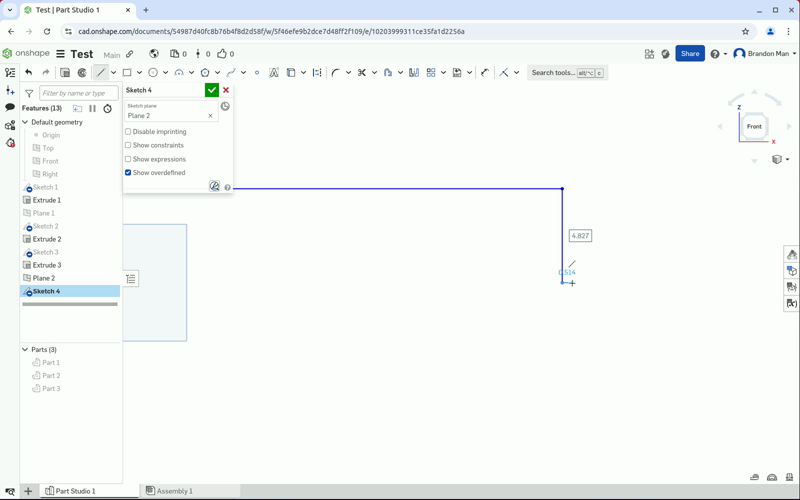
scroll(6)
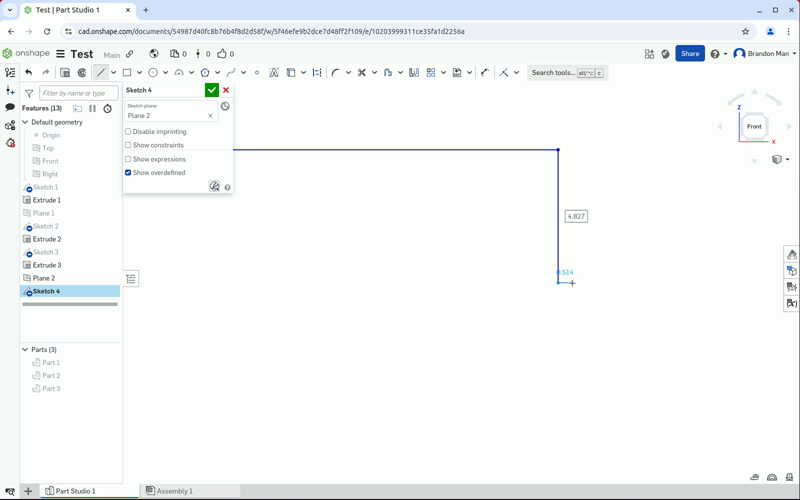
scroll(6)
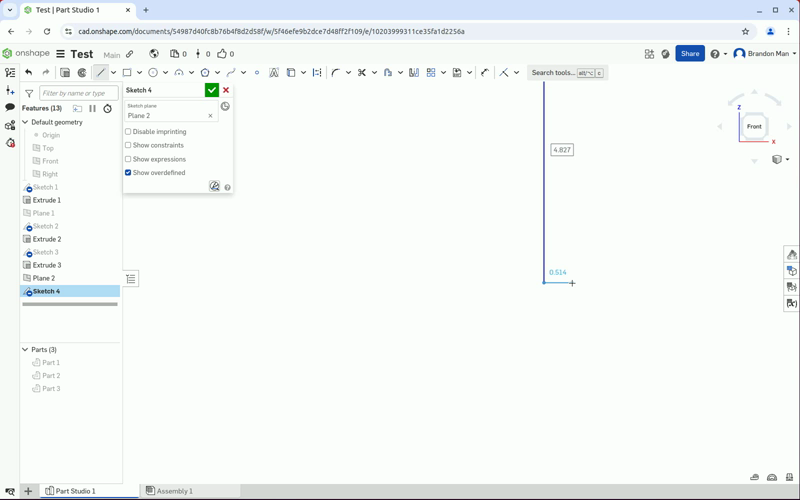
click(572, 282)
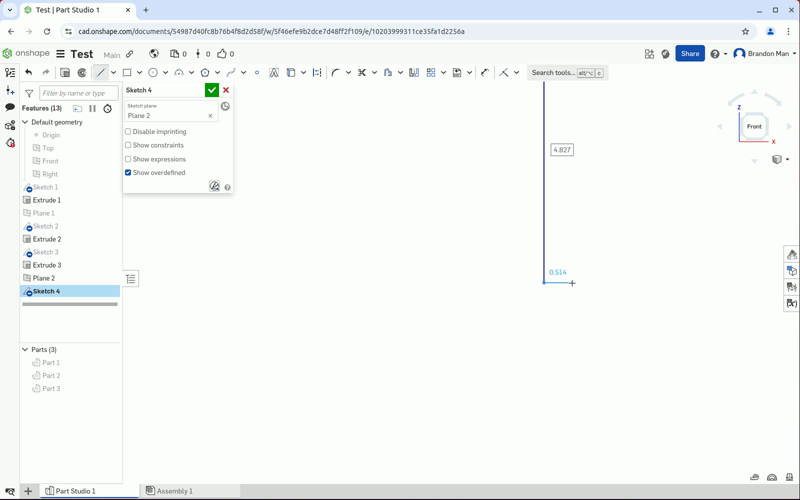
scroll(-6)
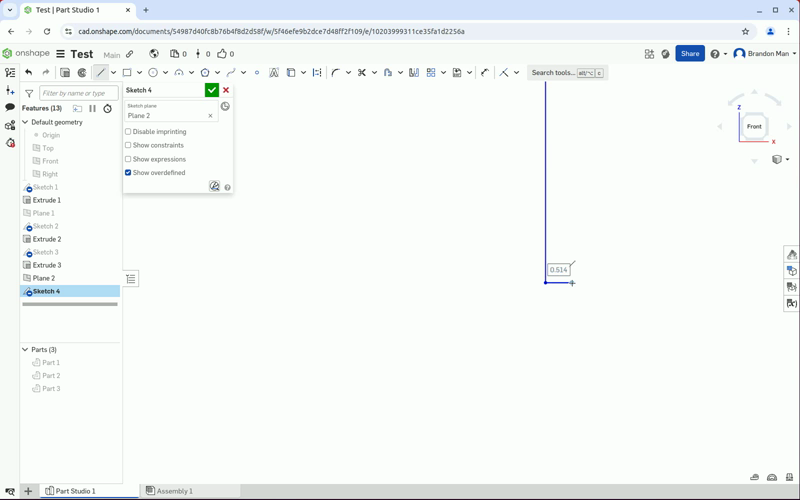
scroll(-6)
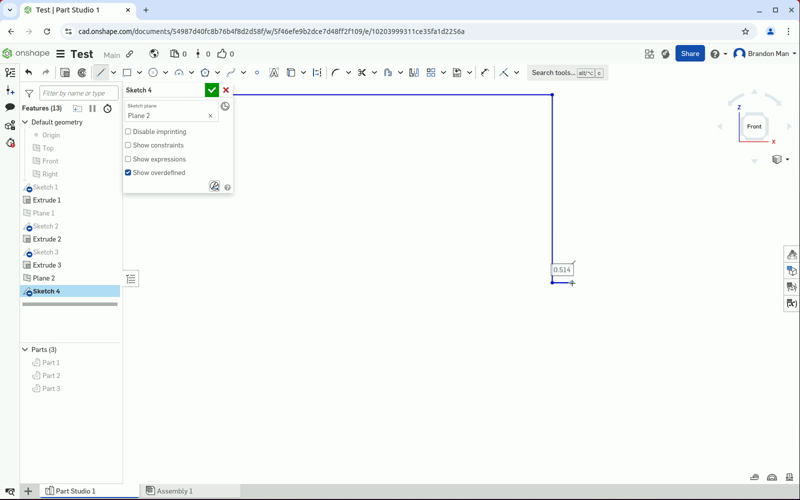
scroll(-6)
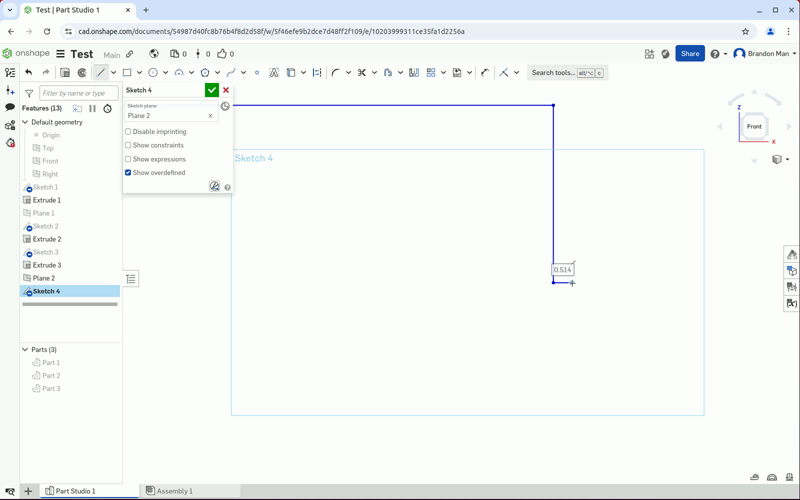
scroll(-6)
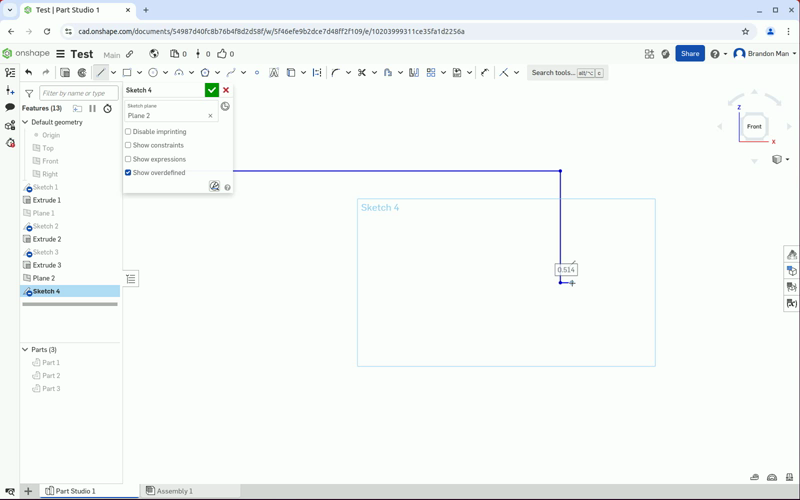
scroll(-6)
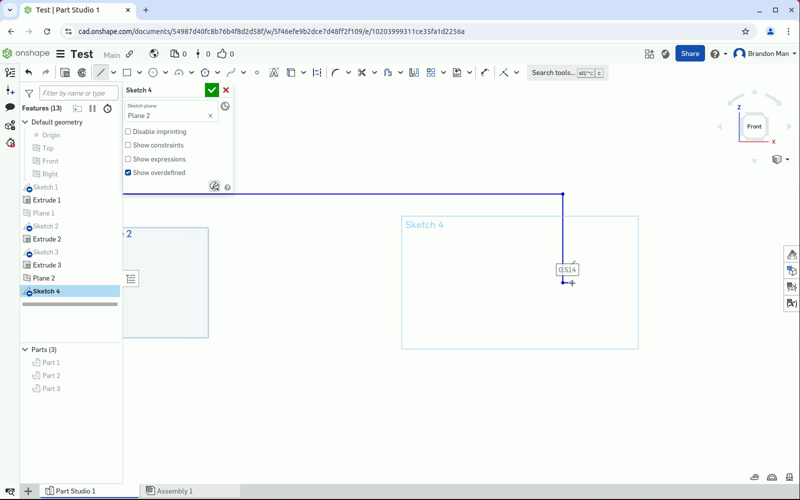
scroll(-6)
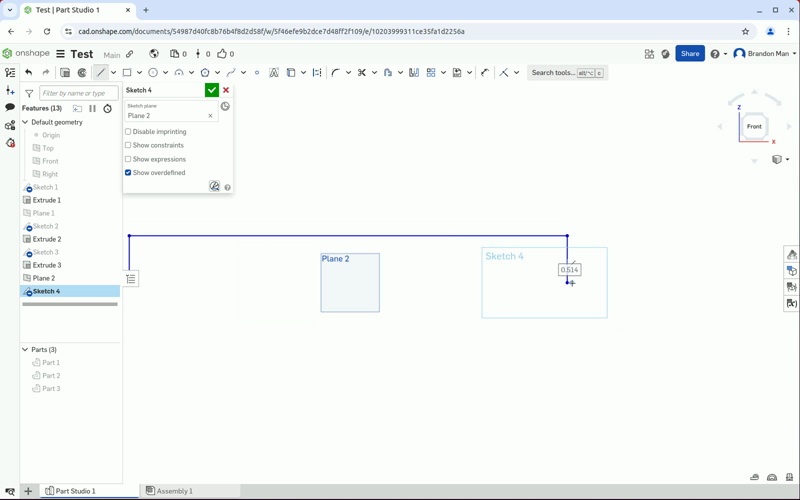
scroll(-6)
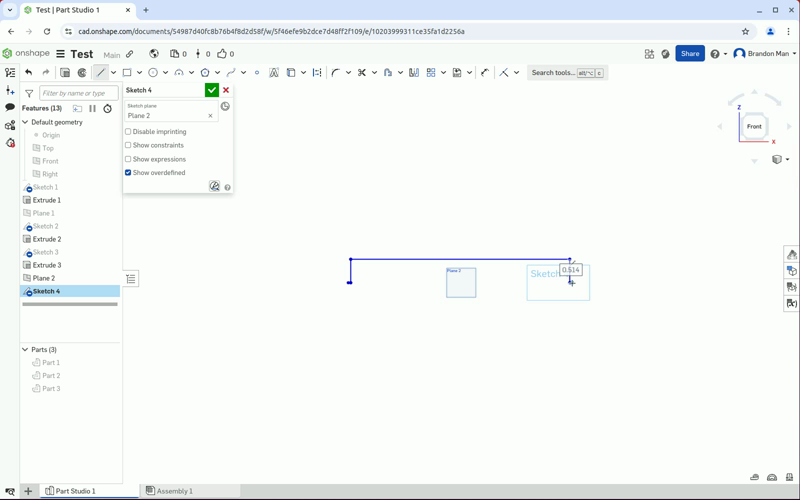
key_up(shift)
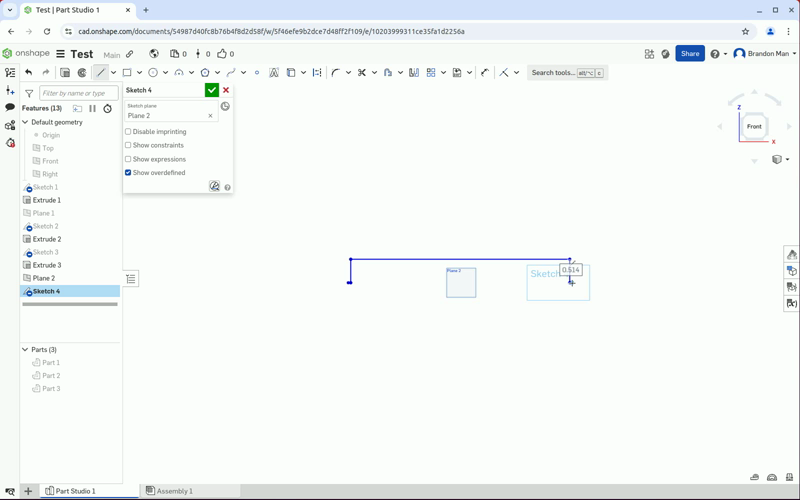
key_down(shift)
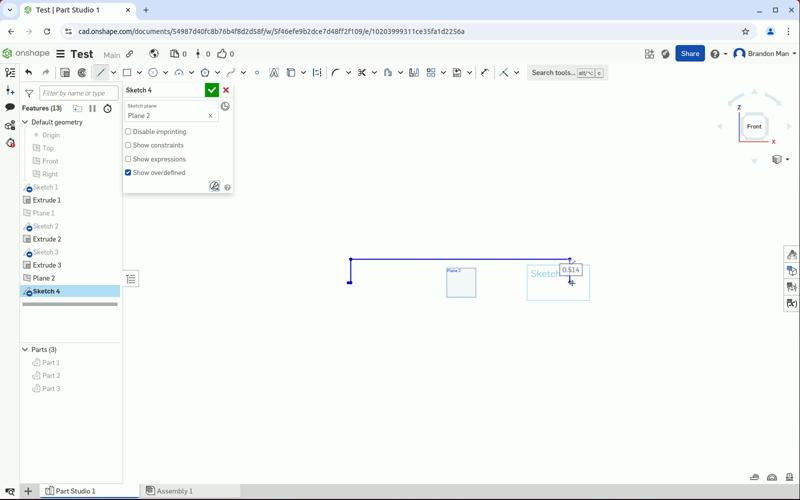
mouse_move(589, 282)
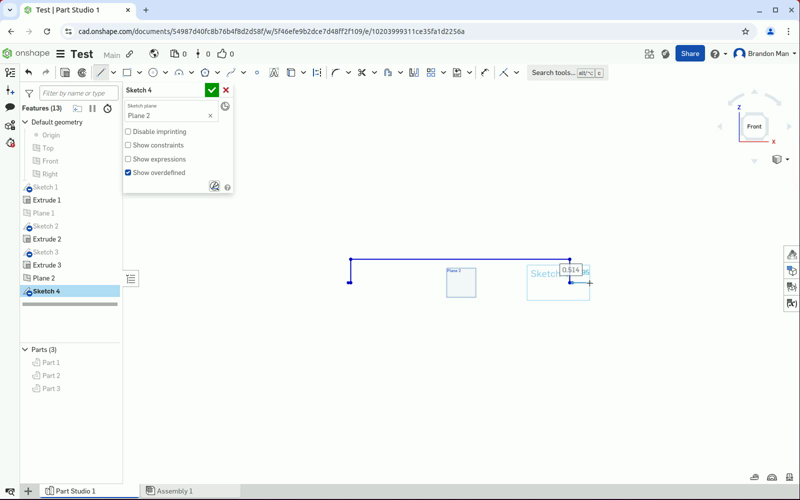
mouse_move(572, 257)
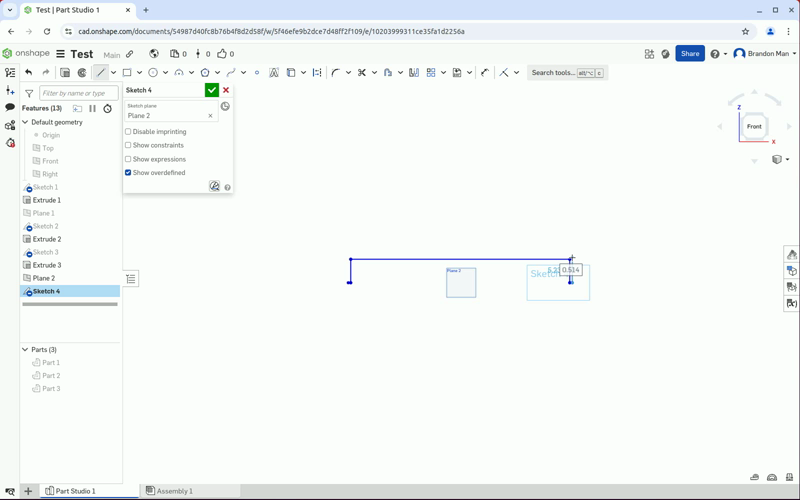
scroll(6)
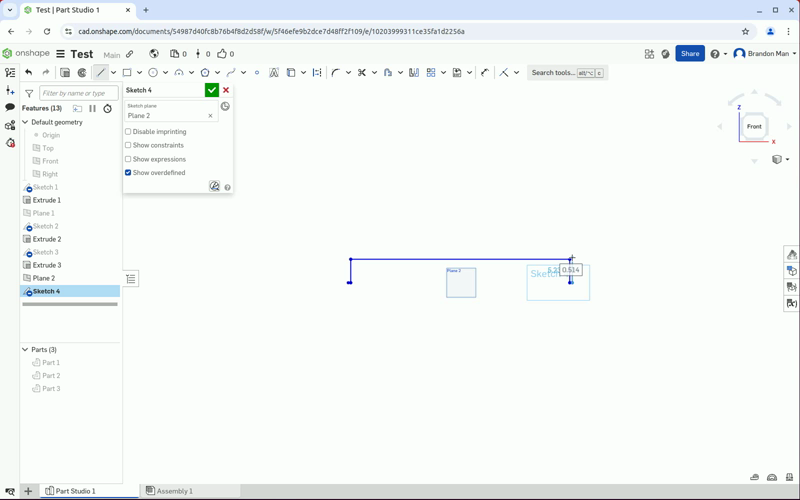
scroll(6)
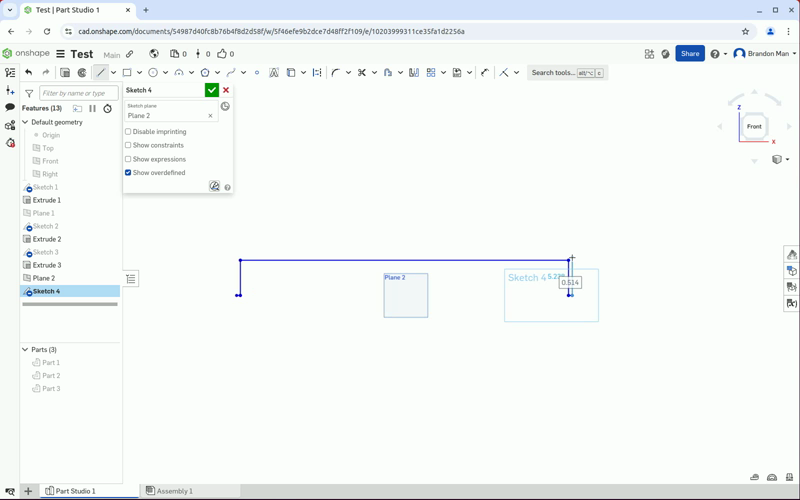
scroll(6)
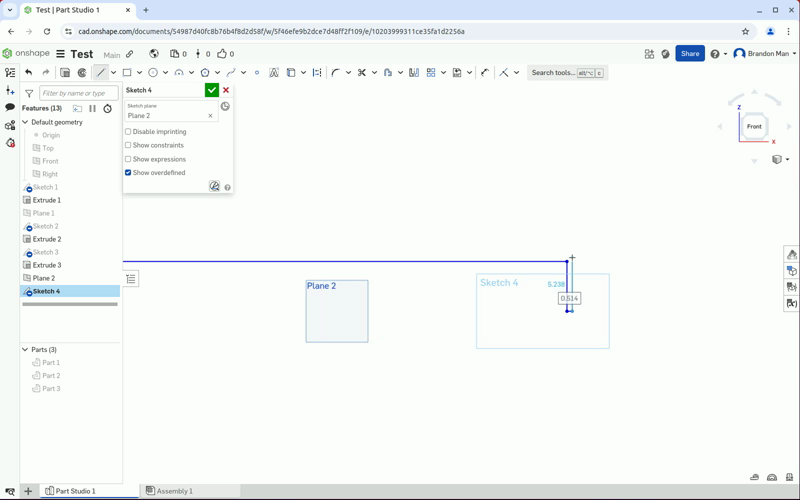
scroll(6)
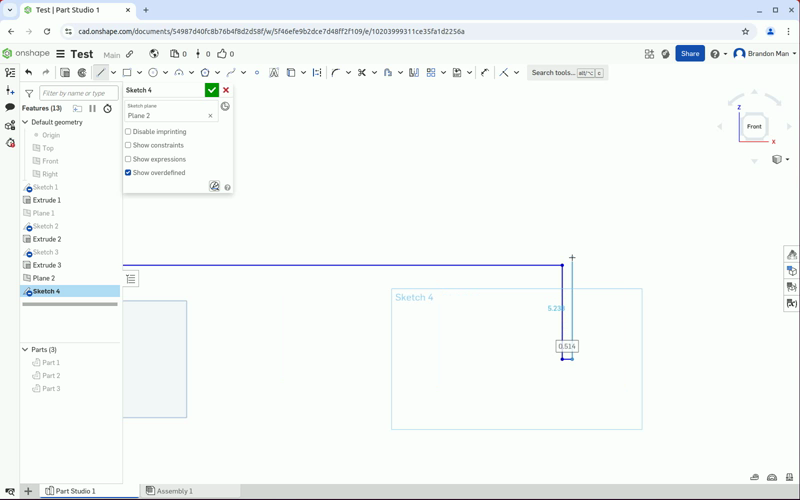
scroll(6)
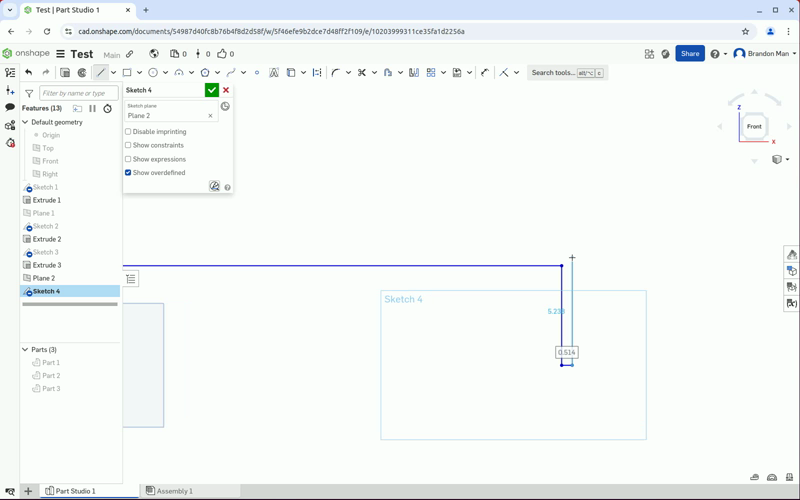
scroll(6)
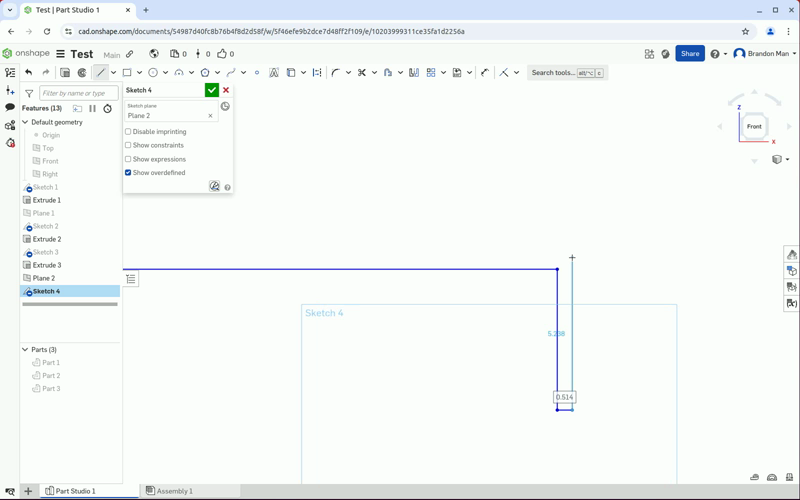
scroll(6)
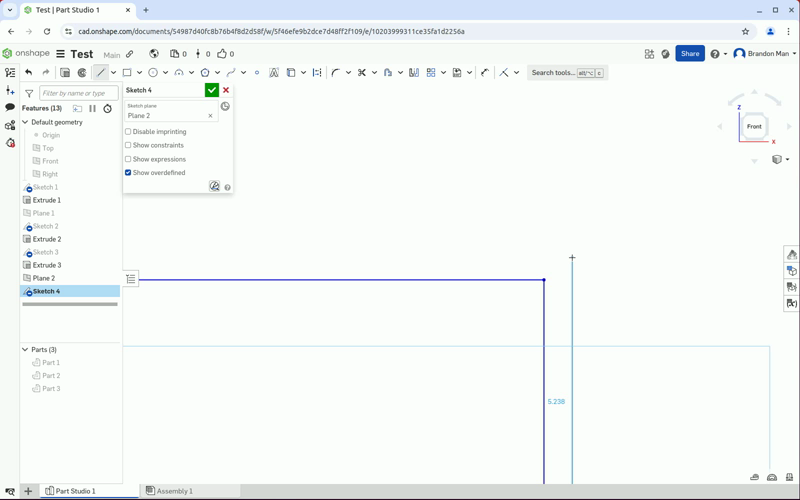
click(572, 257)
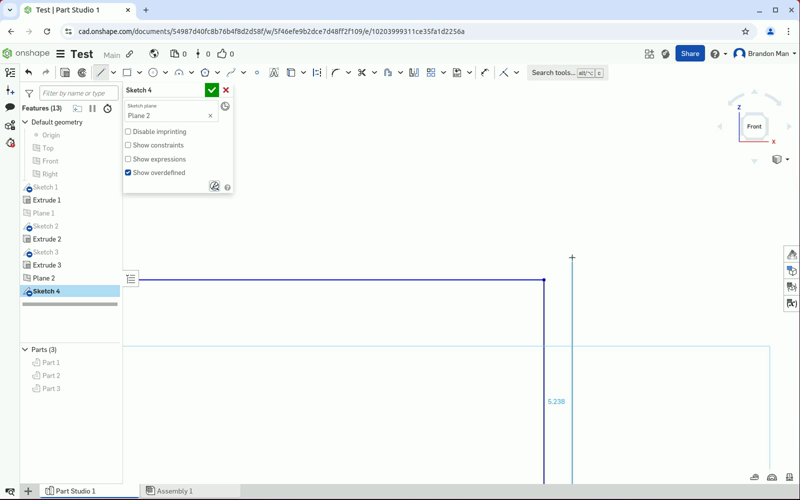
scroll(-6)
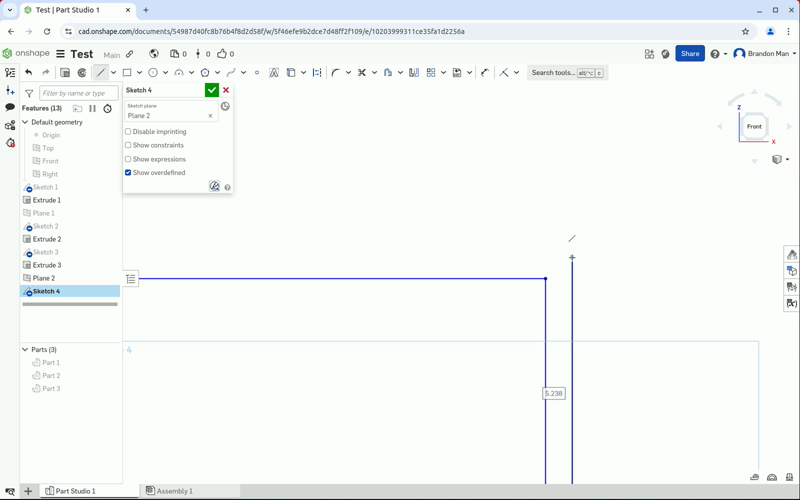
scroll(-6)
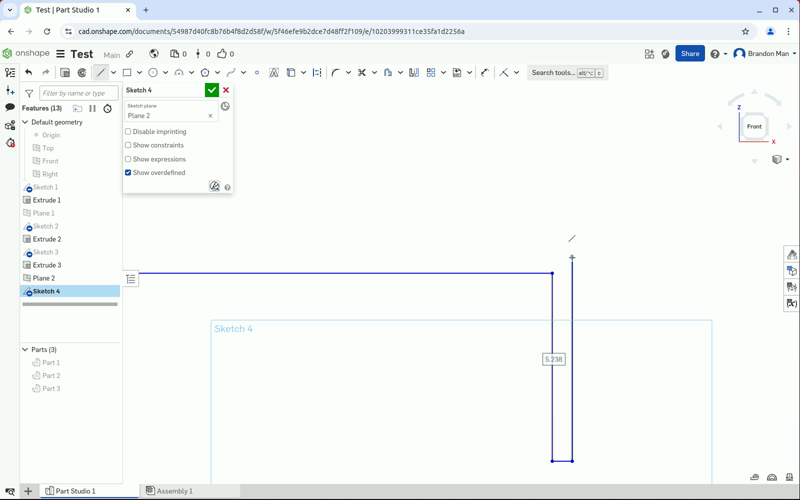
scroll(-6)
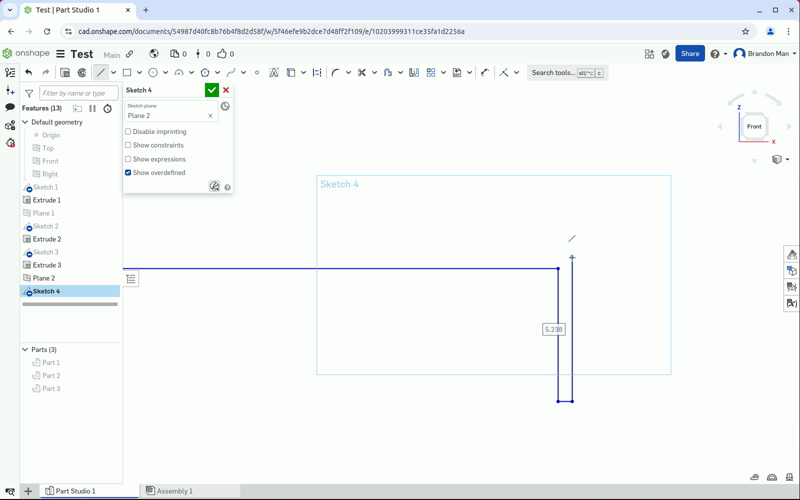
scroll(-6)
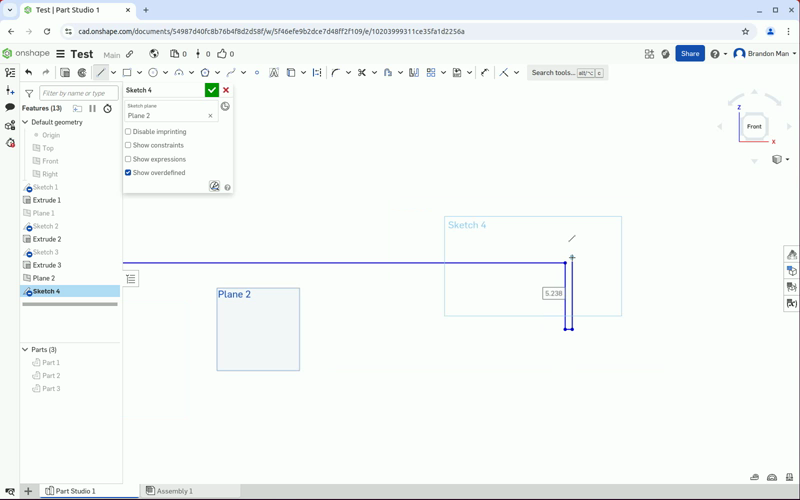
scroll(-6)
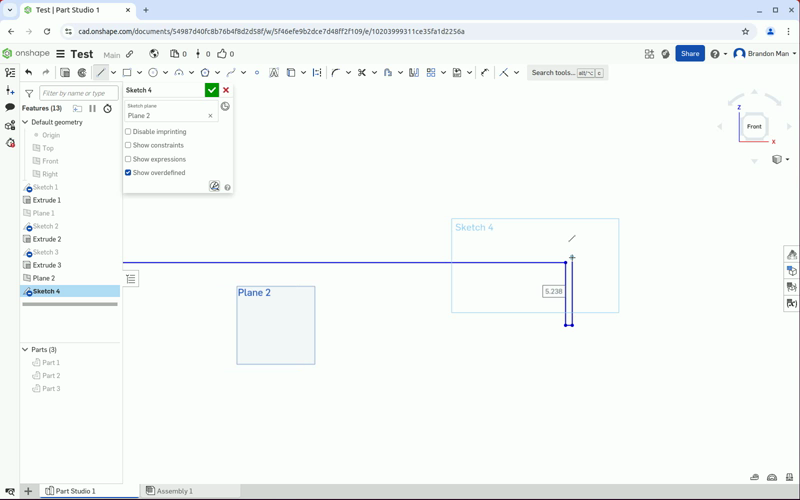
scroll(-6)
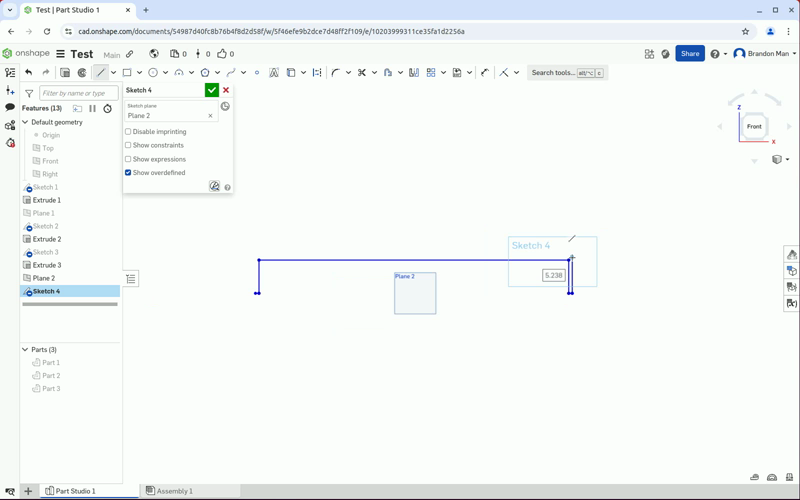
scroll(-6)
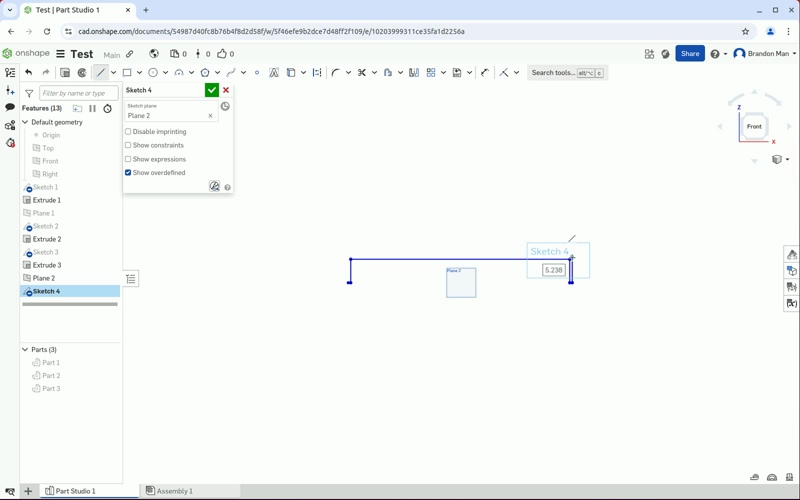
key_up(shift)
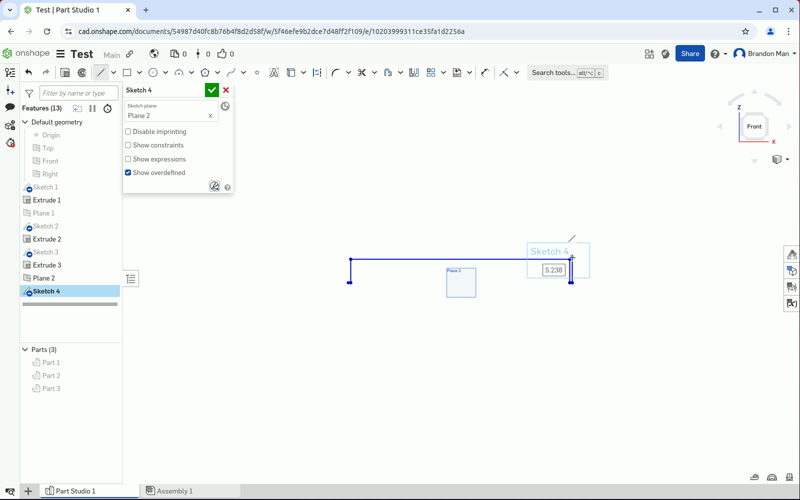
key_down(shift)
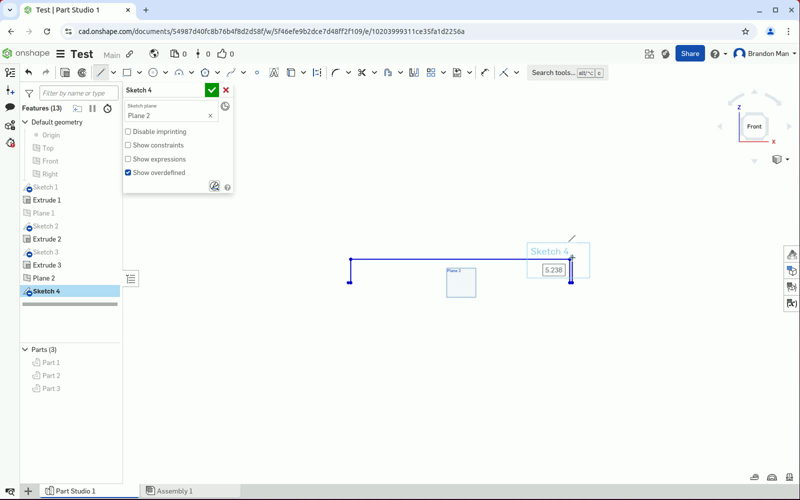
mouse_move(348, 257)
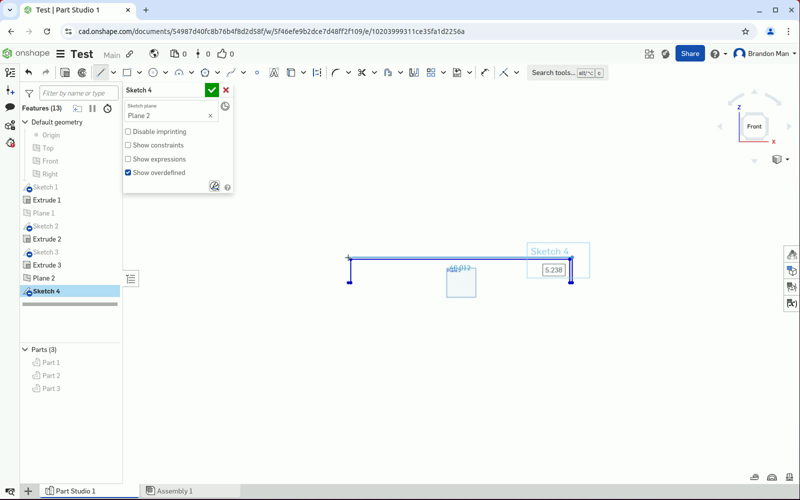
scroll(6)
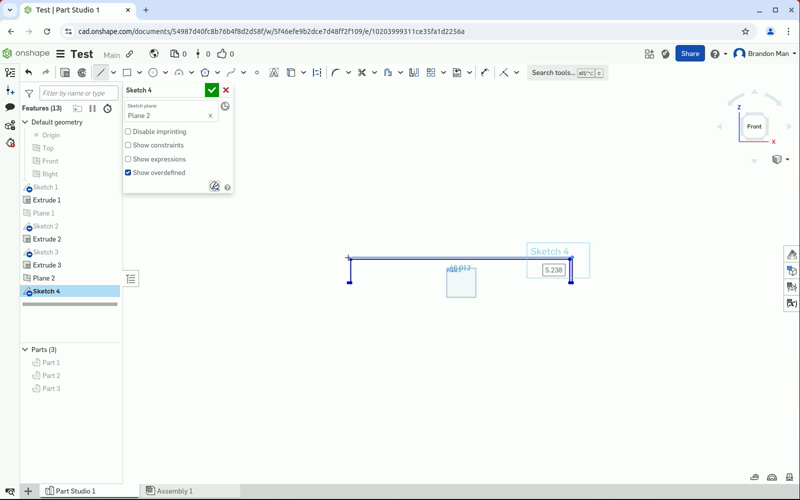
scroll(6)
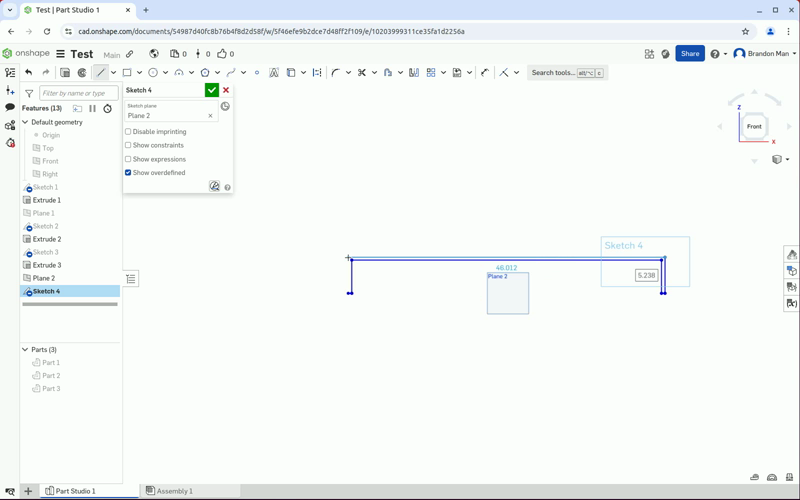
scroll(6)
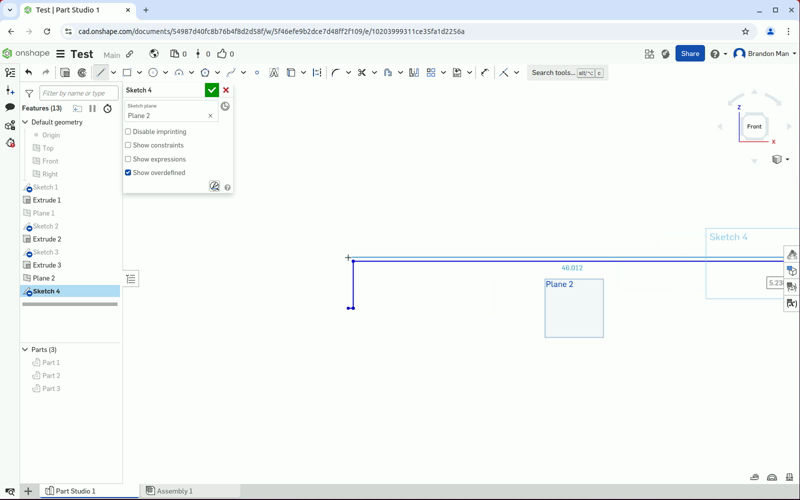
scroll(6)
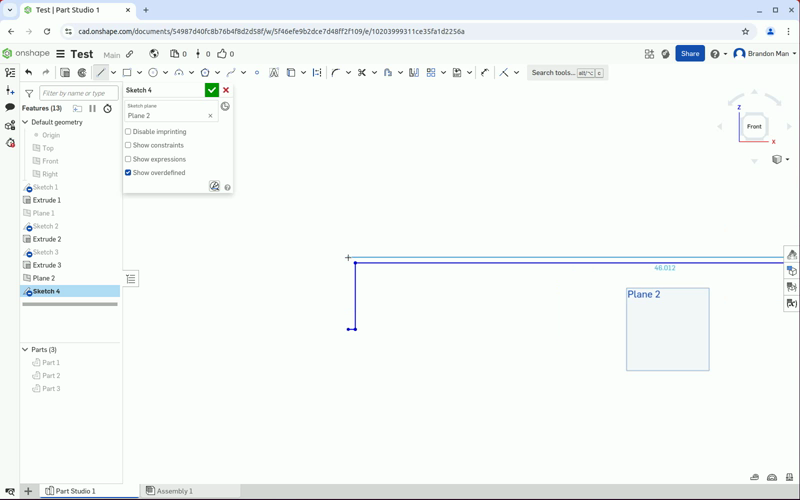
scroll(6)
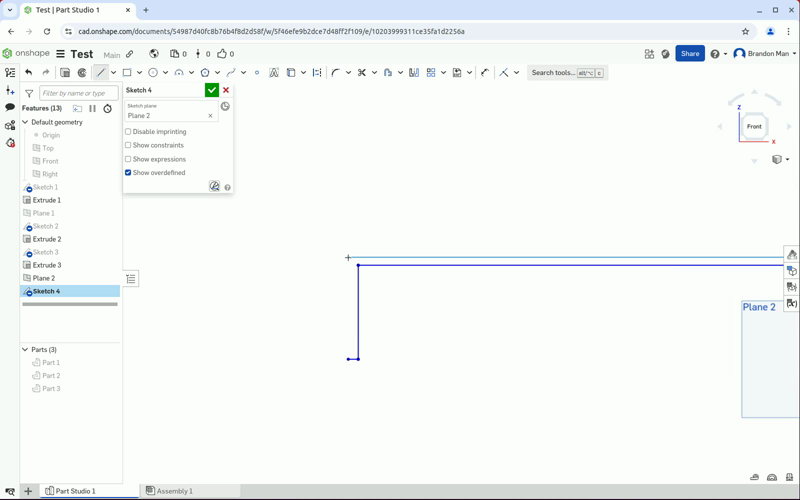
scroll(6)
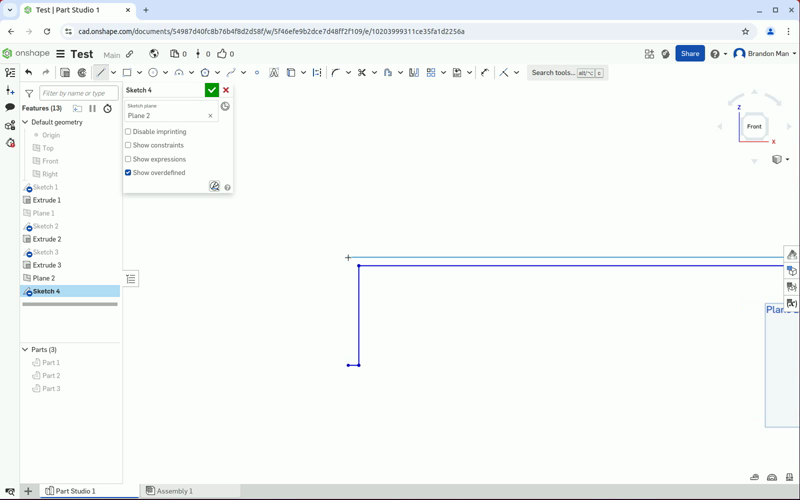
scroll(6)
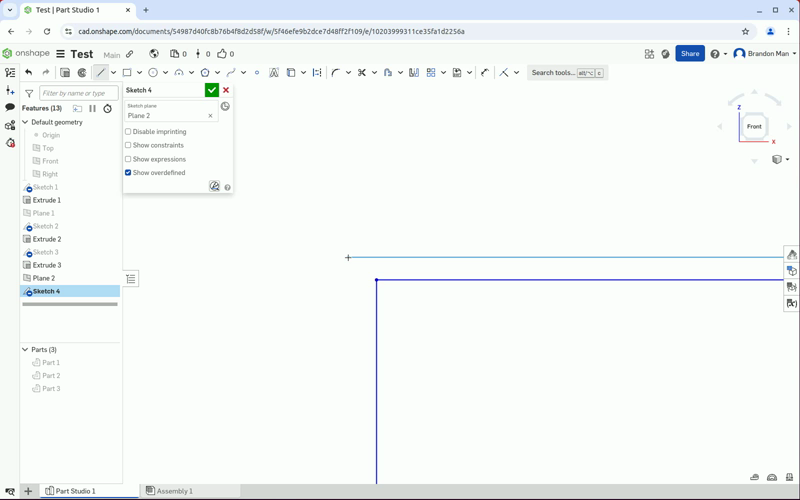
click(348, 257)
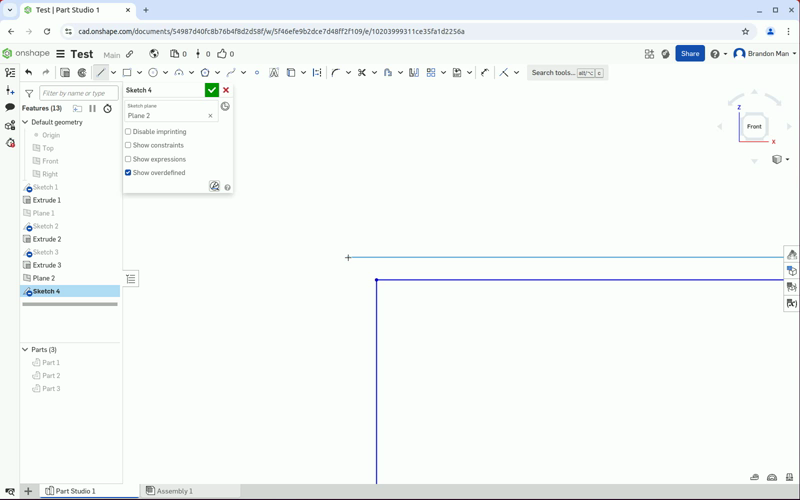
scroll(-6)
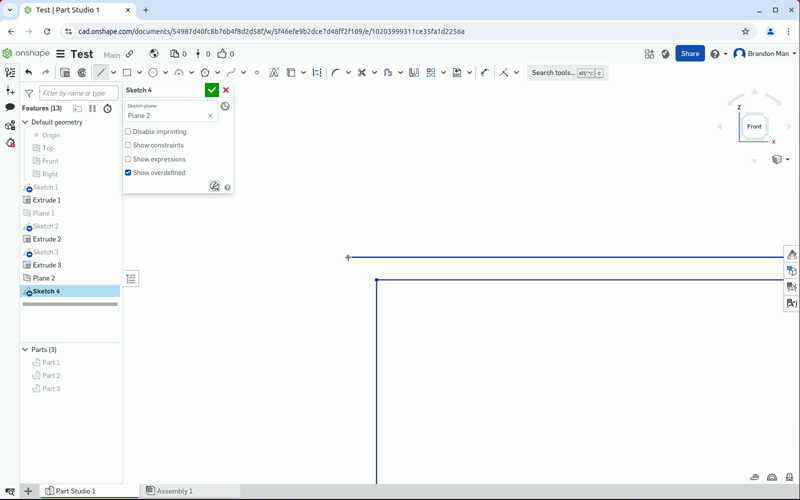
scroll(-6)
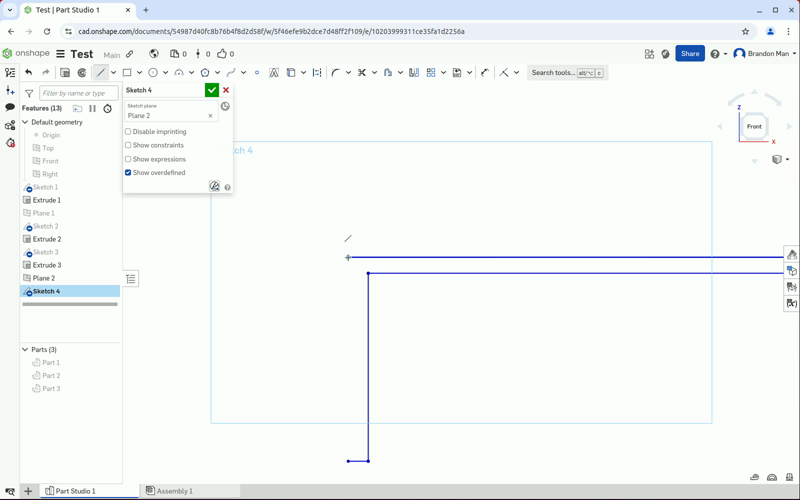
scroll(-6)
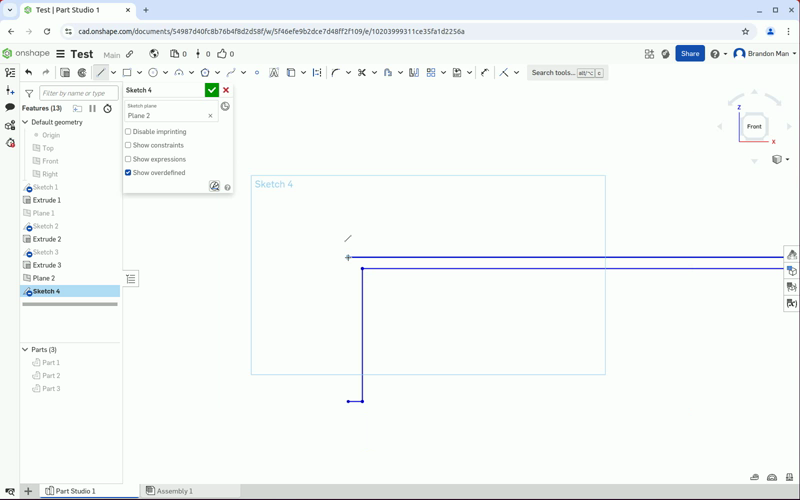
scroll(-6)
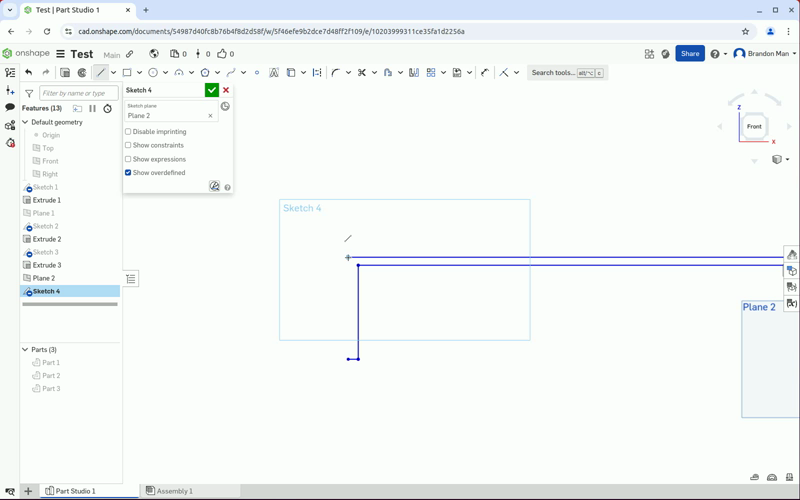
scroll(-6)
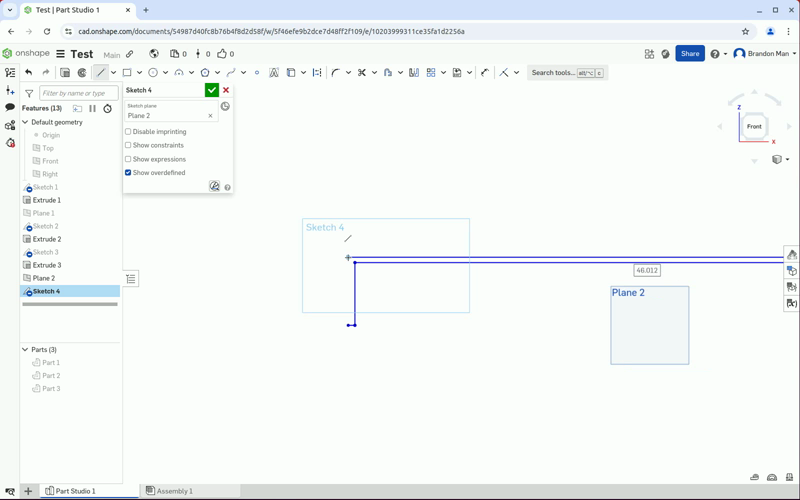
scroll(-6)
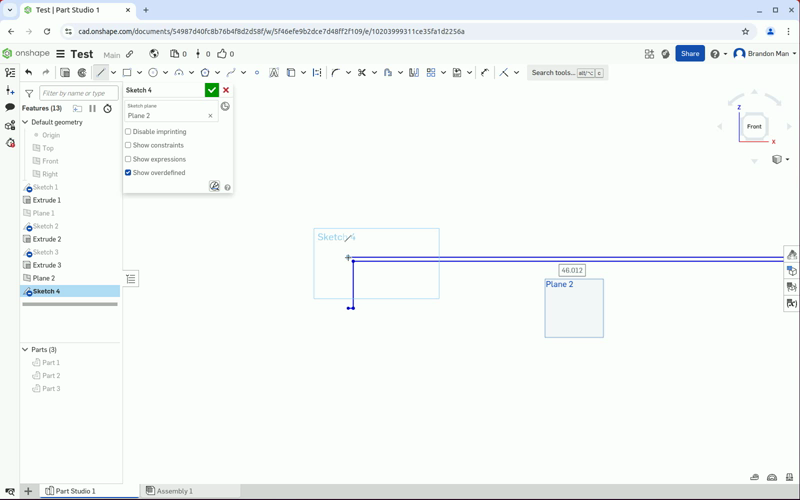
scroll(-6)
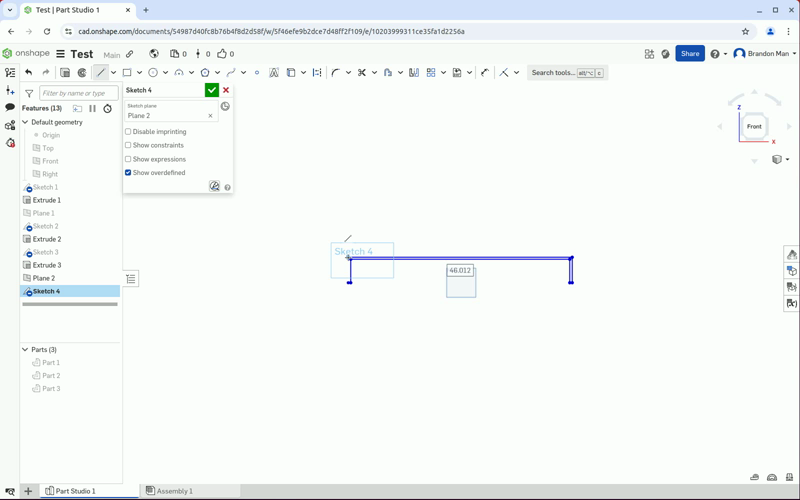
key_up(shift)
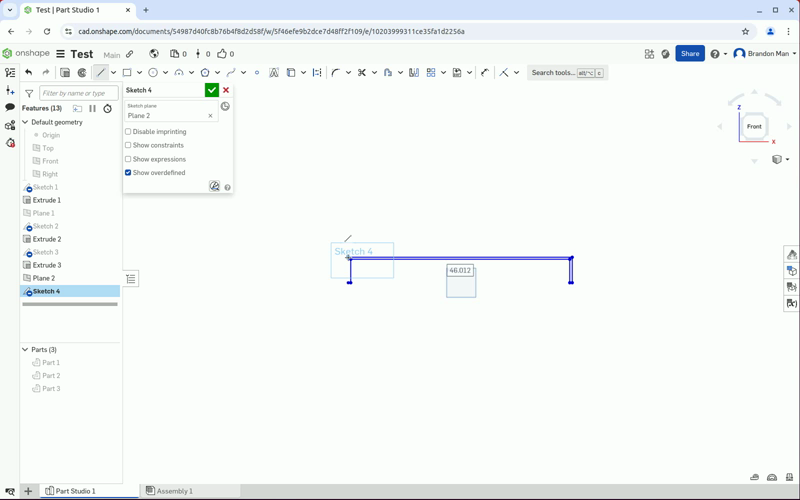
mouse_move(378, 257)
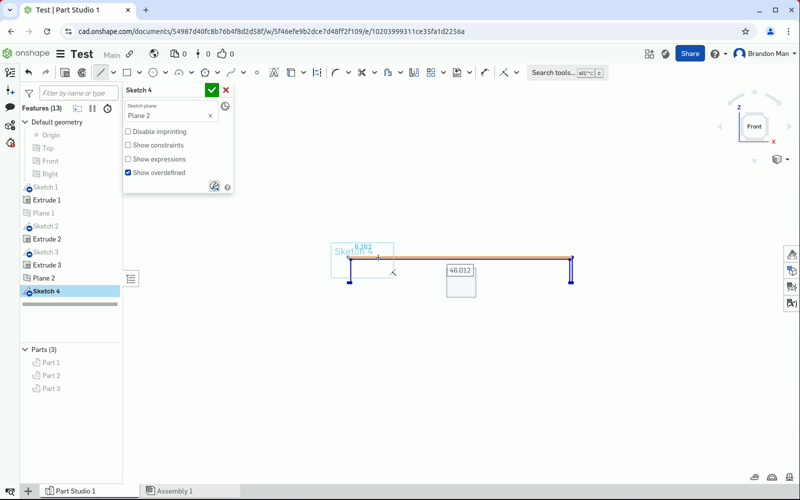
key_down(shift)
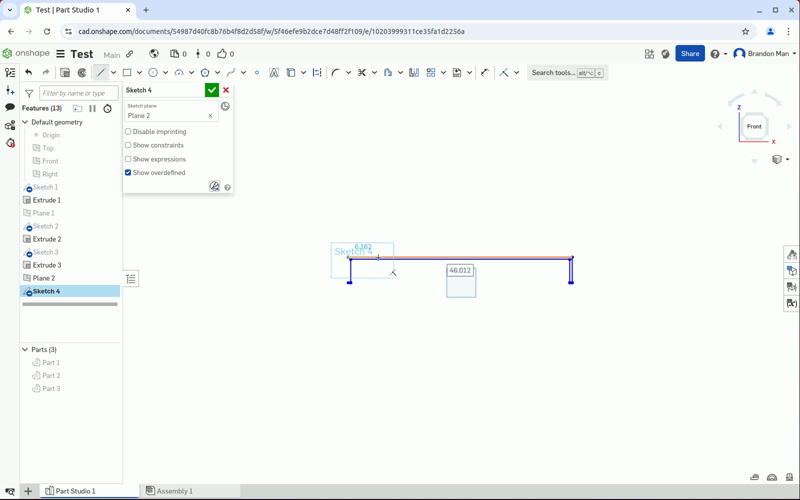
mouse_move(348, 282)
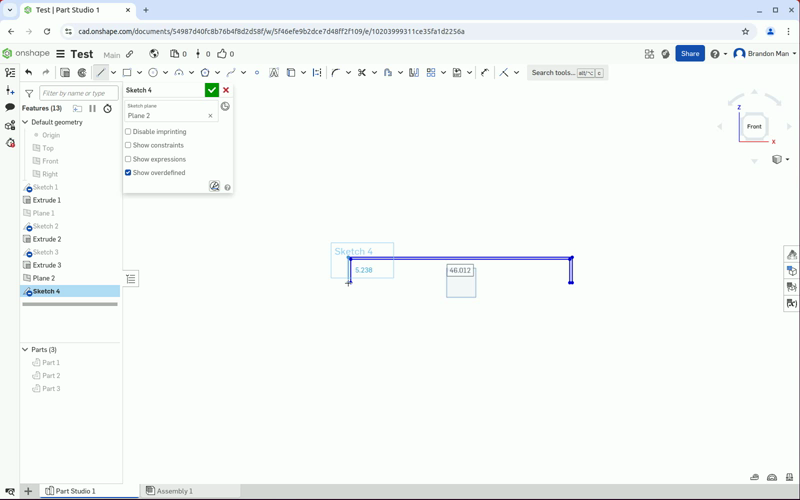
scroll(6)
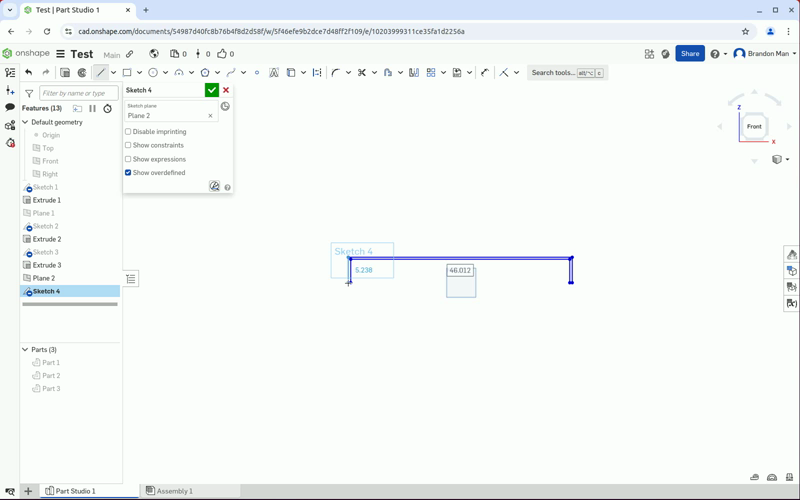
scroll(6)
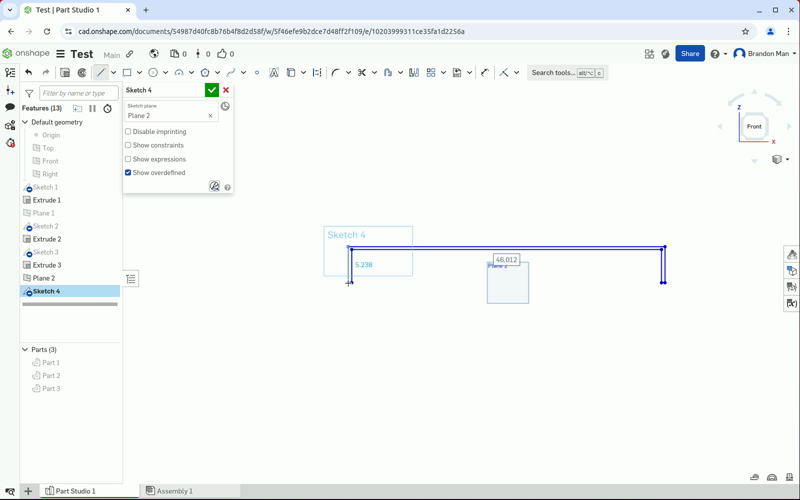
scroll(6)
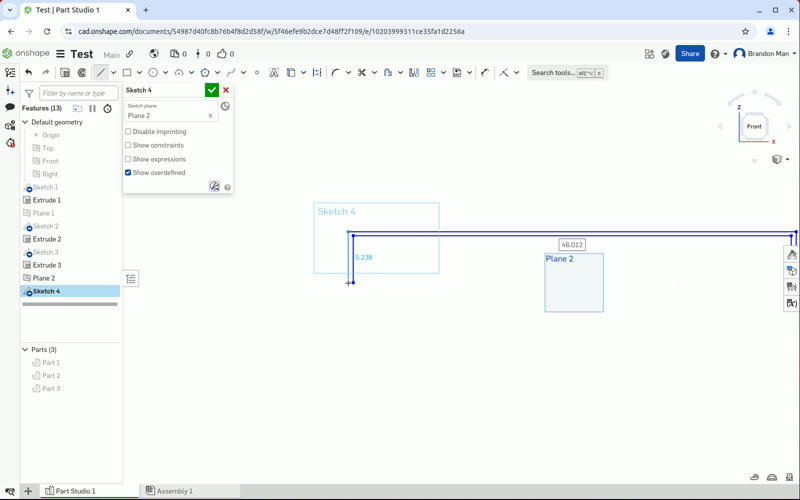
scroll(6)
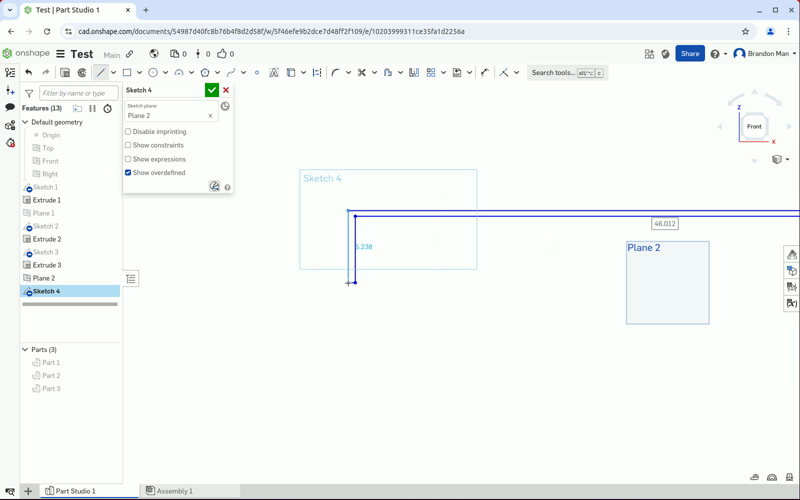
scroll(6)
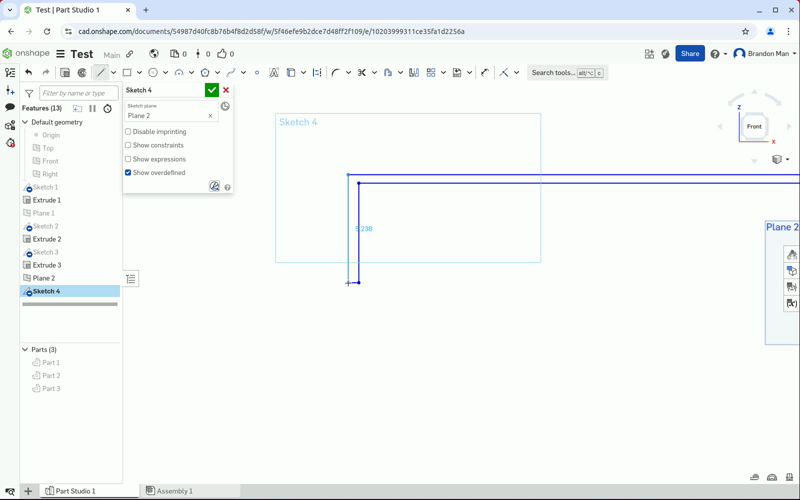
scroll(6)
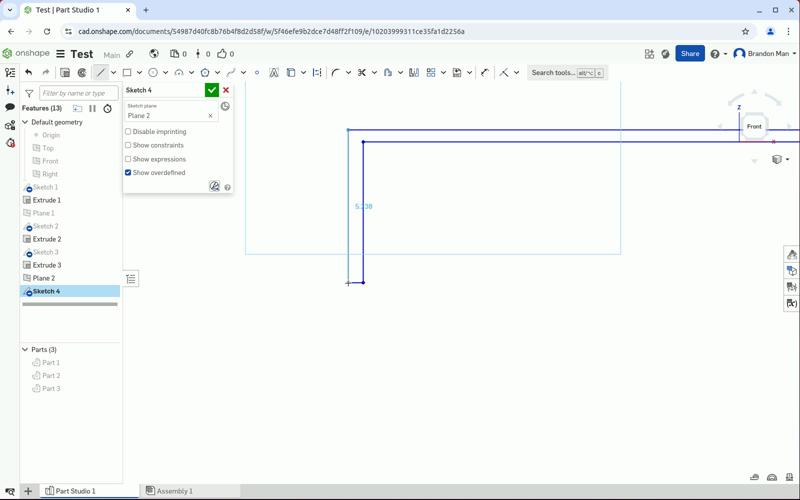
scroll(6)
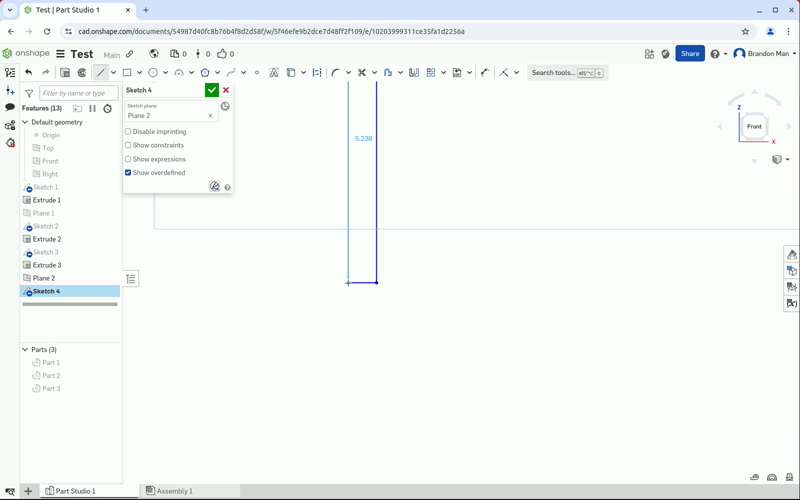
key_up(shift)
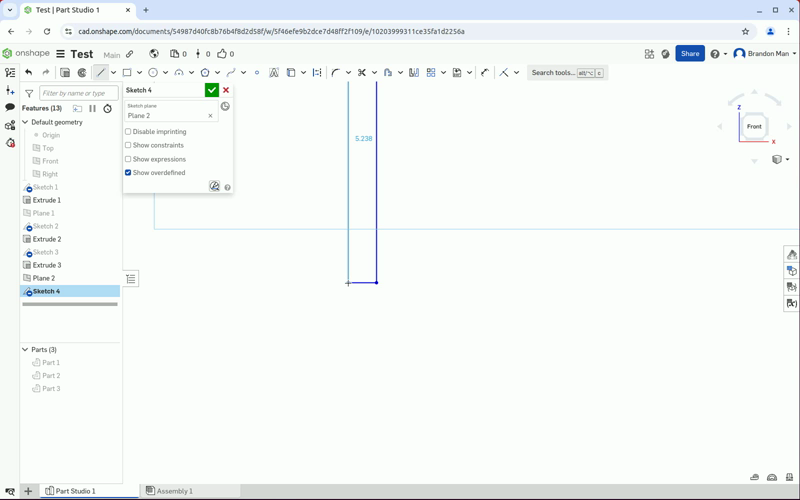
click(348, 282)
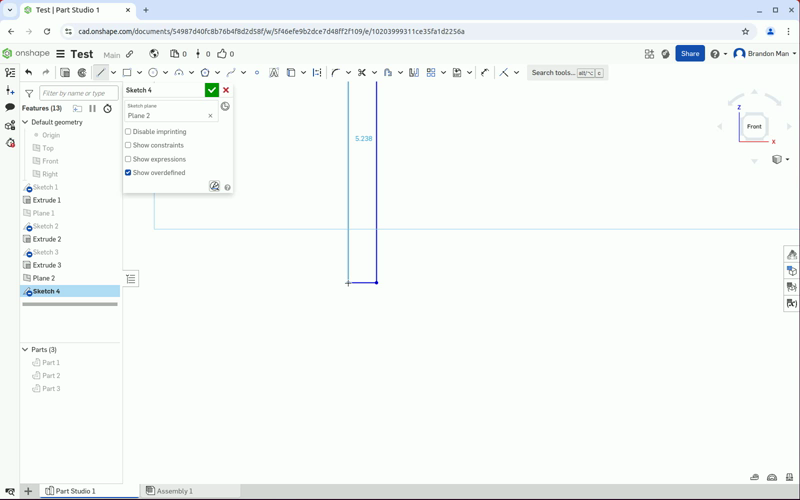
scroll(-6)
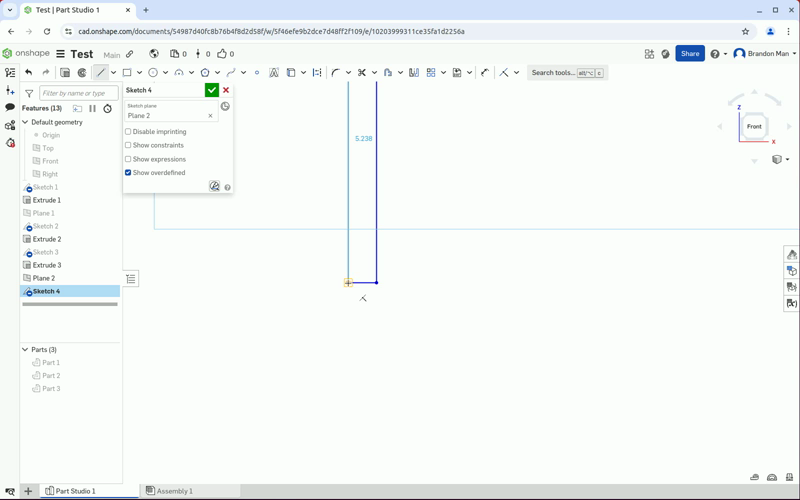
scroll(-6)
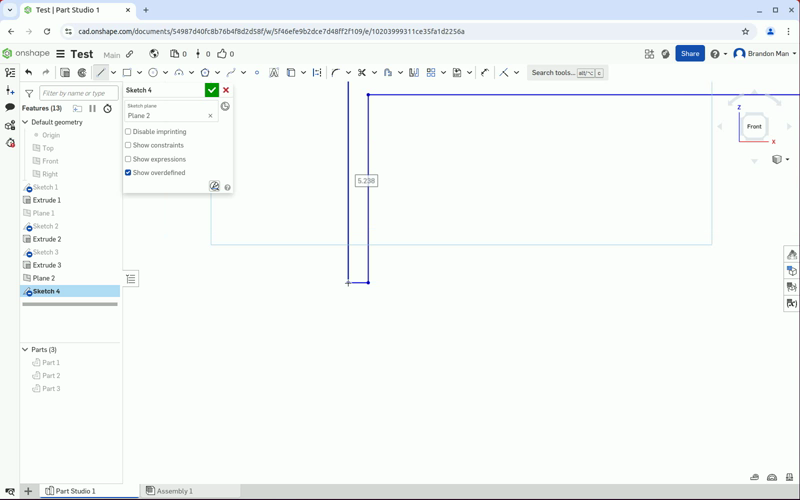
scroll(-6)
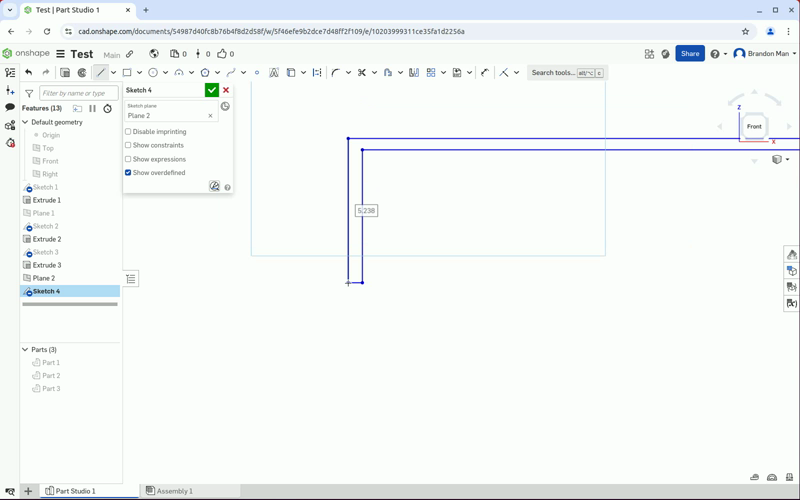
scroll(-6)
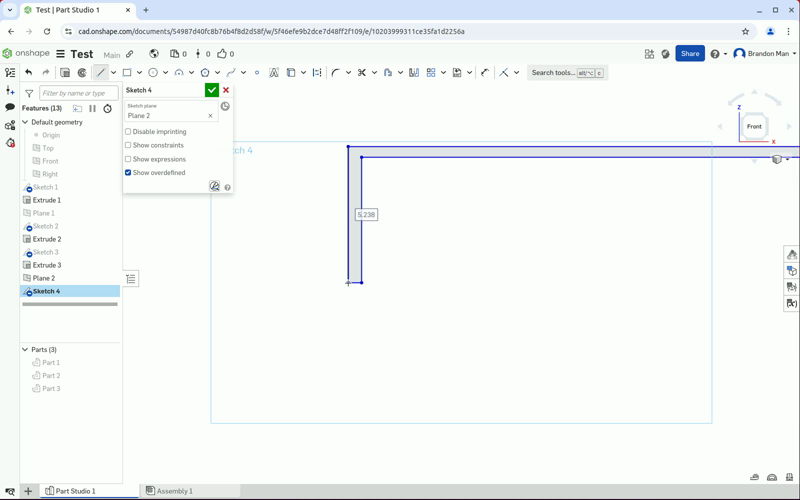
scroll(-6)
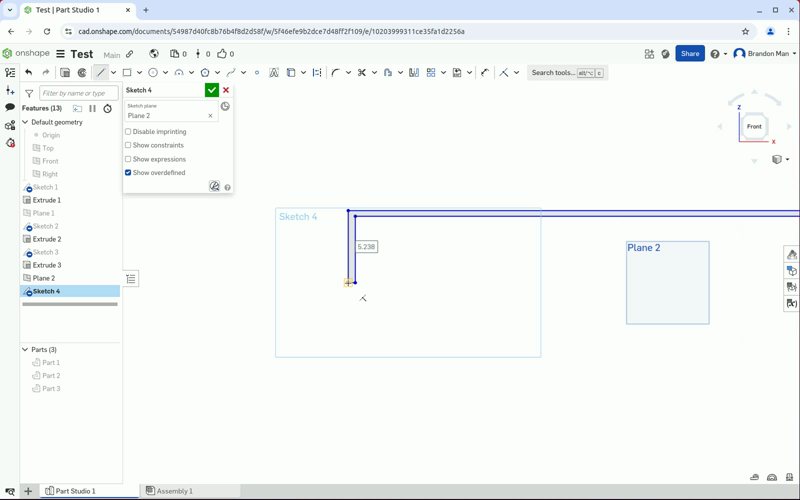
scroll(-6)
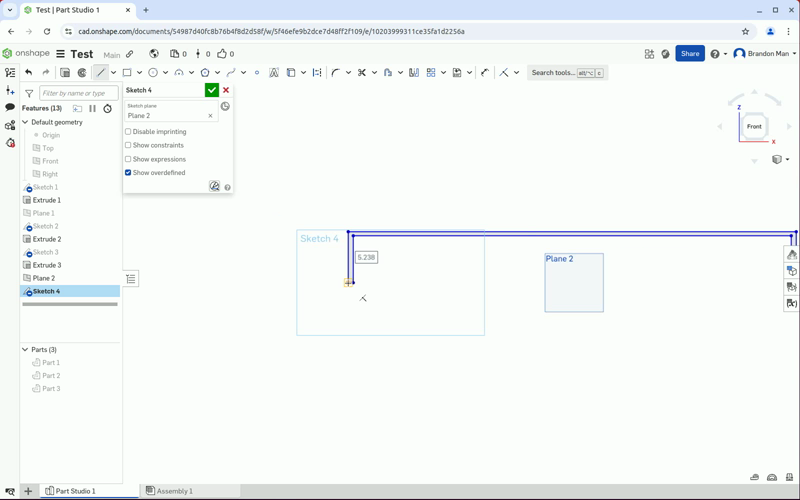
scroll(-6)
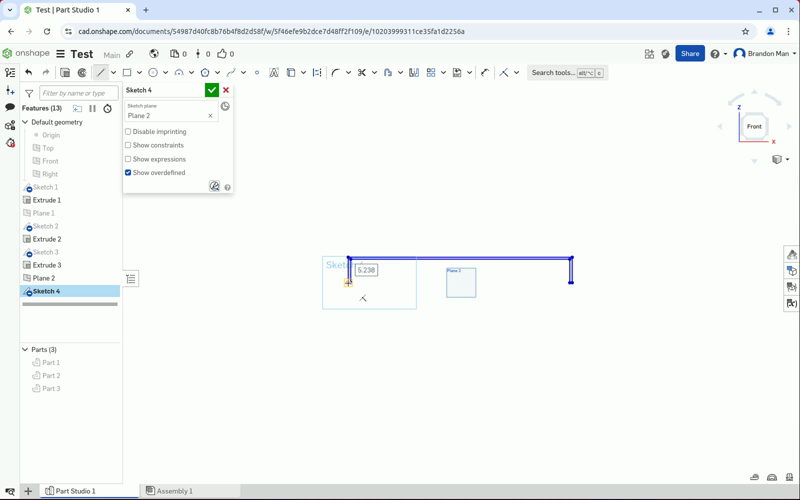
key(esc)
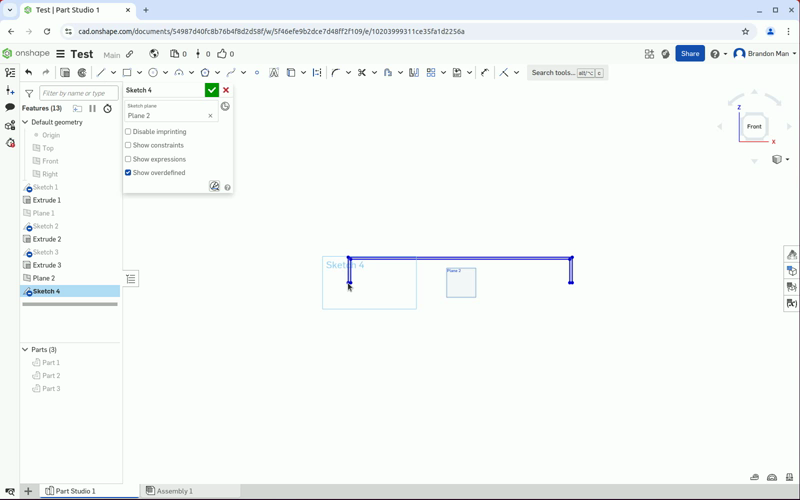
mouse_move(366, 258)
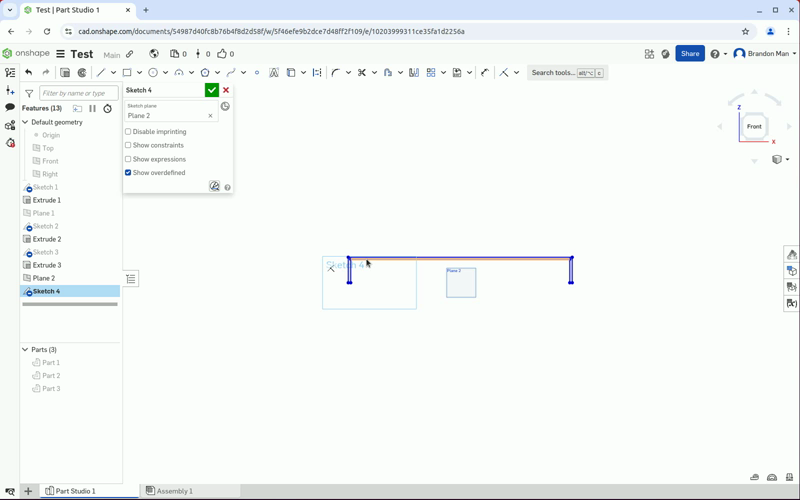
scroll(6)
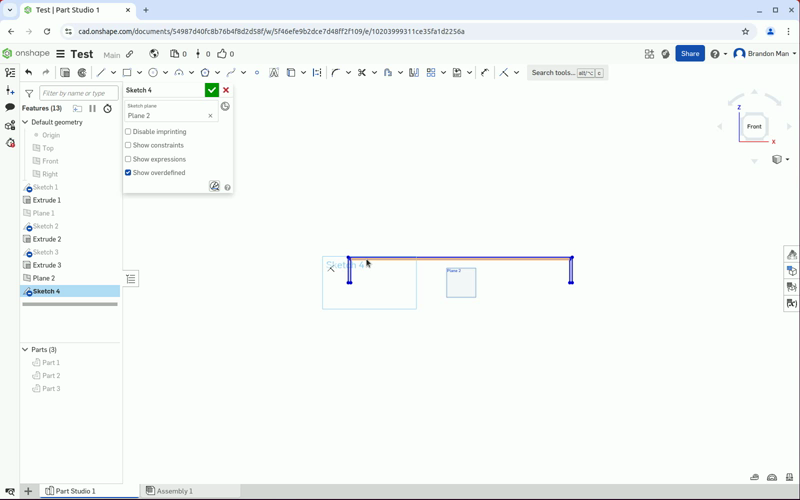
scroll(6)
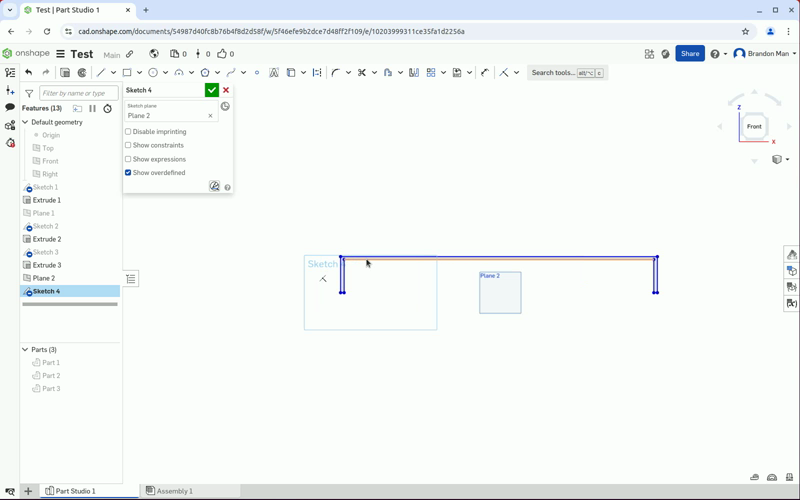
scroll(6)
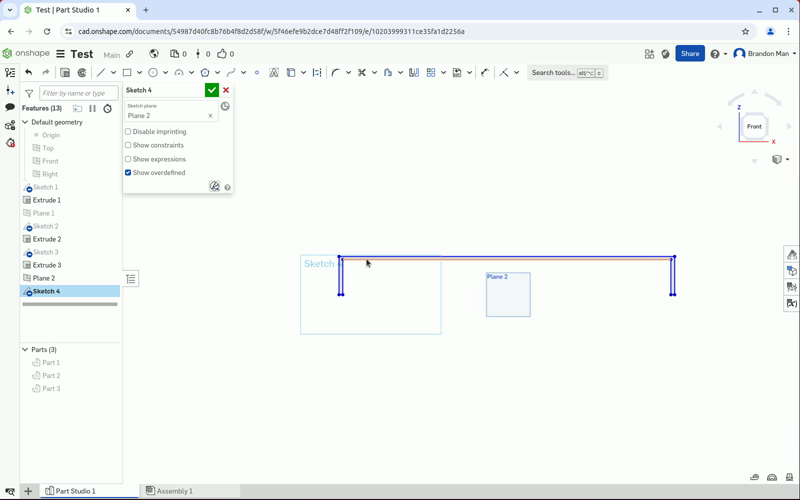
scroll(6)
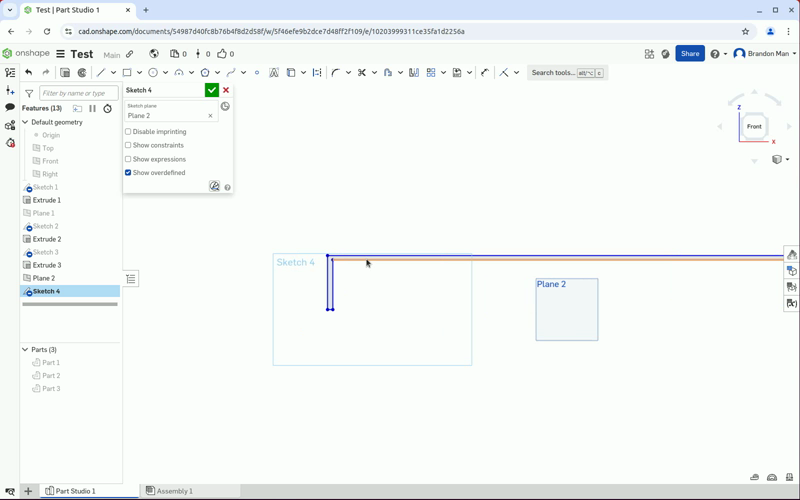
scroll(6)
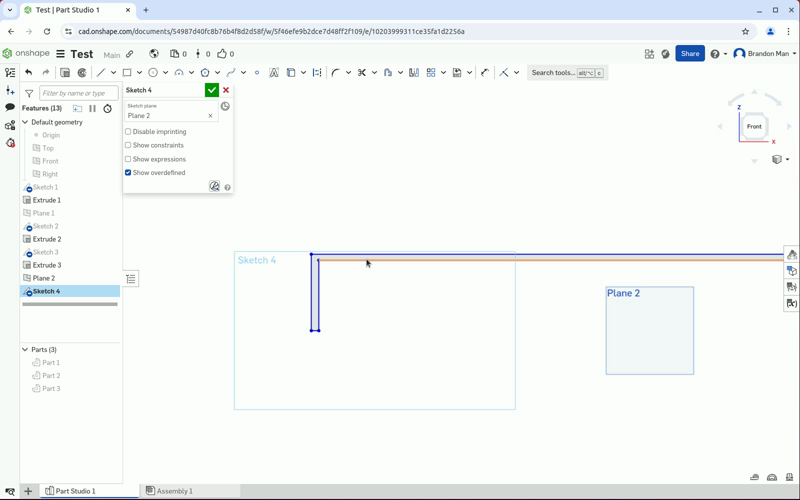
scroll(6)
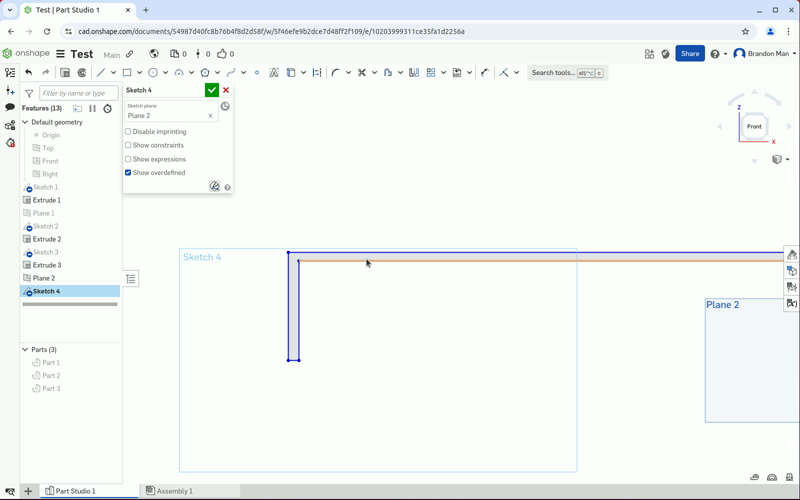
scroll(6)
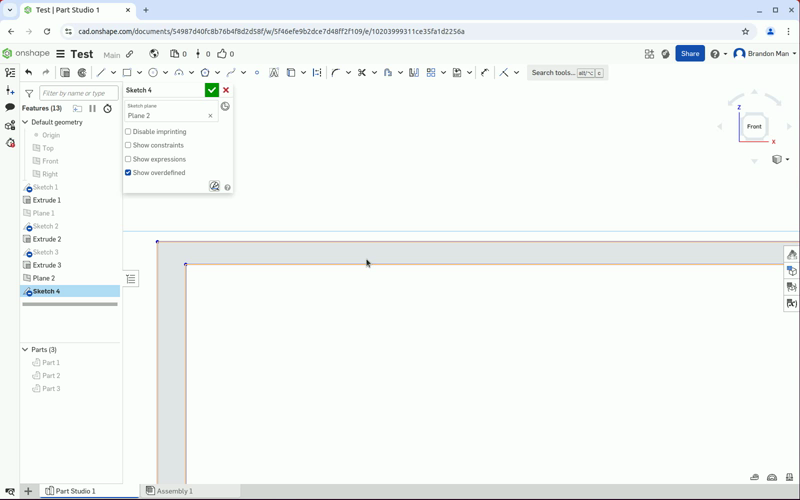
click(366, 258)
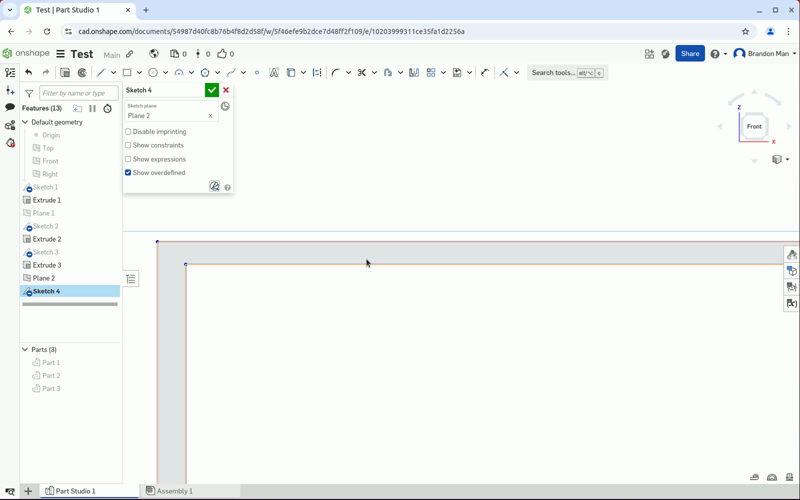
scroll(-6)
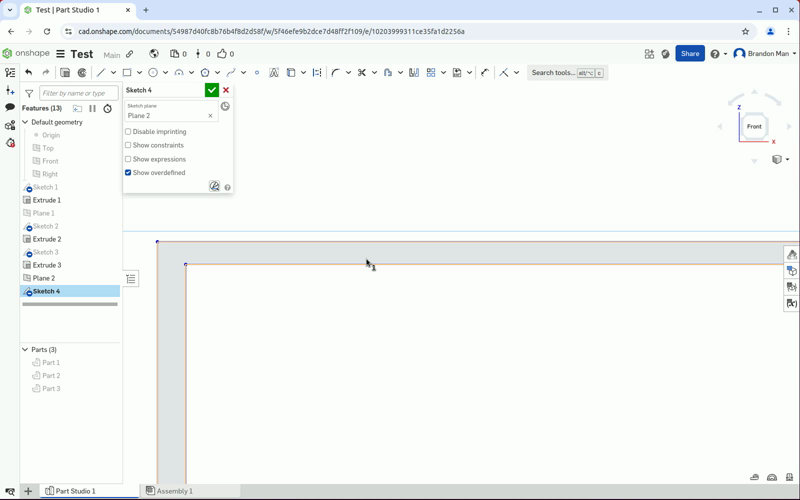
scroll(-6)
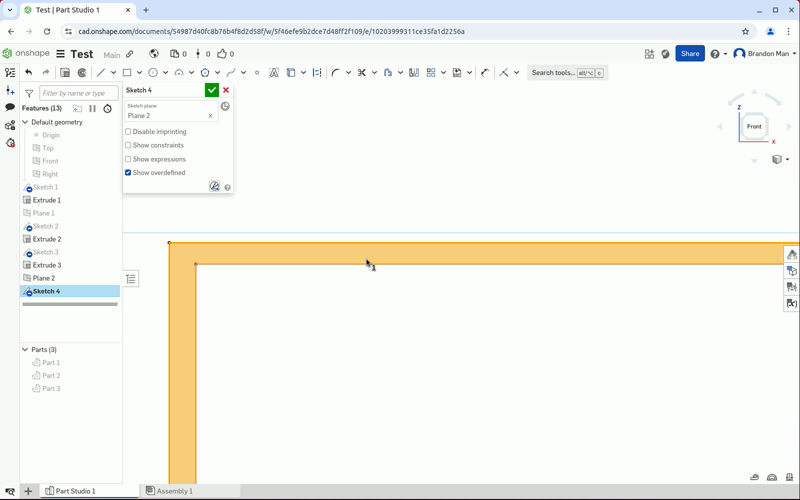
scroll(-6)
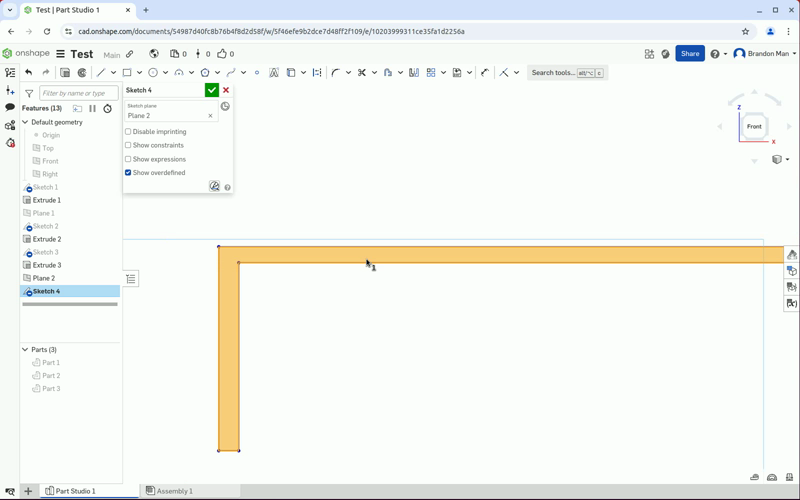
scroll(-6)
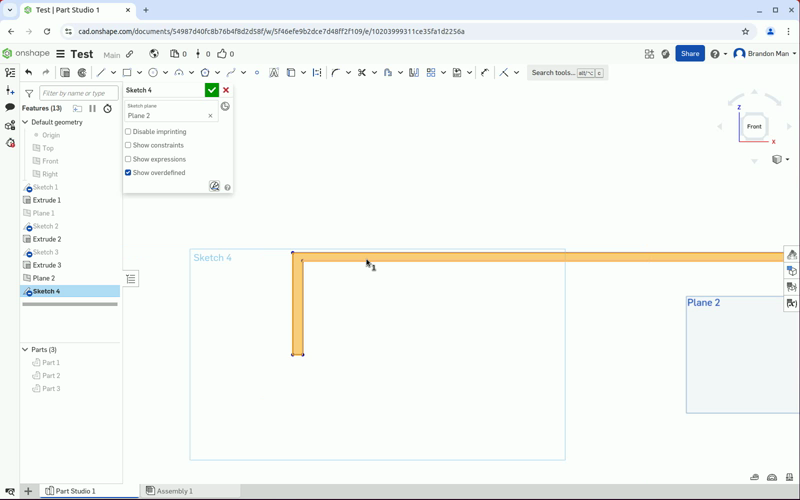
scroll(-6)
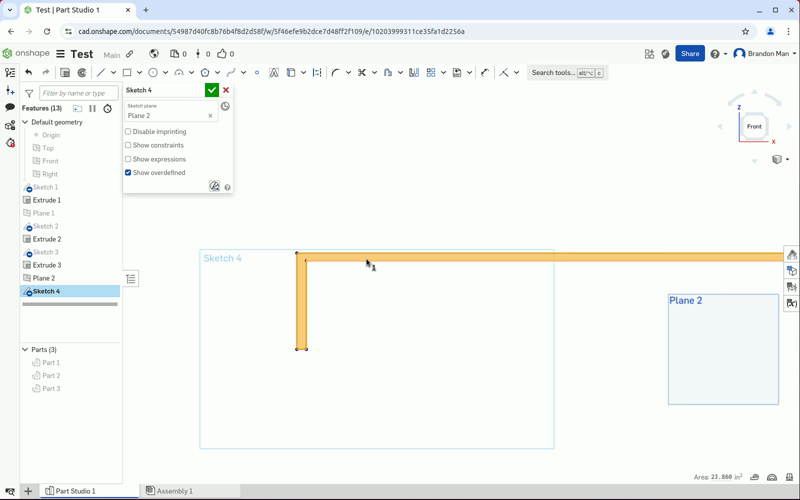
scroll(-6)
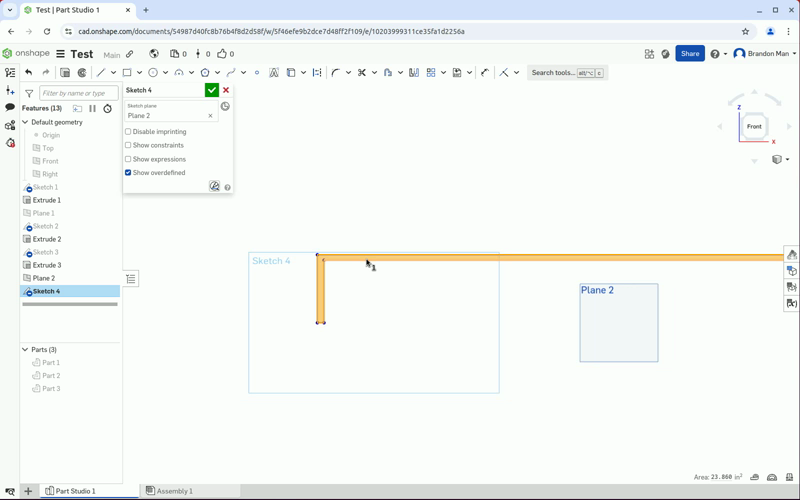
scroll(-6)
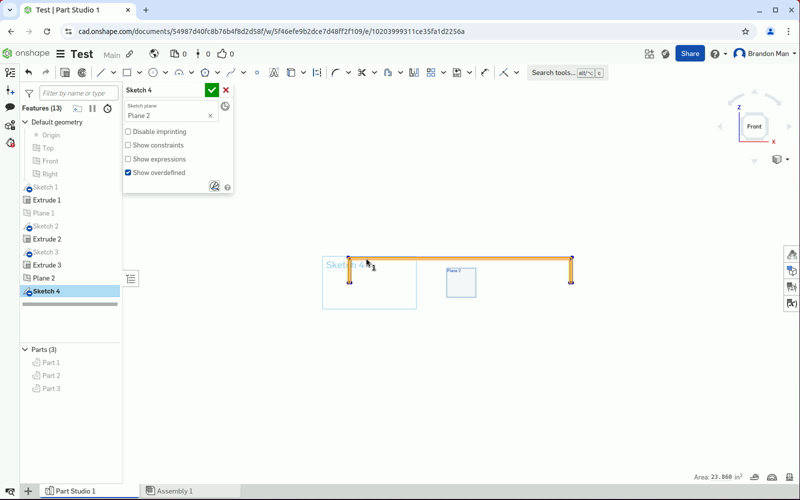
mouse_move(73, 352)
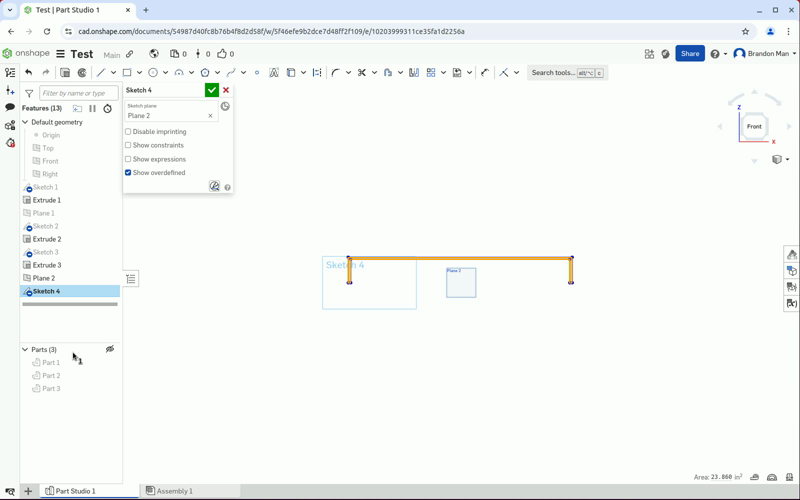
key(shift+y)
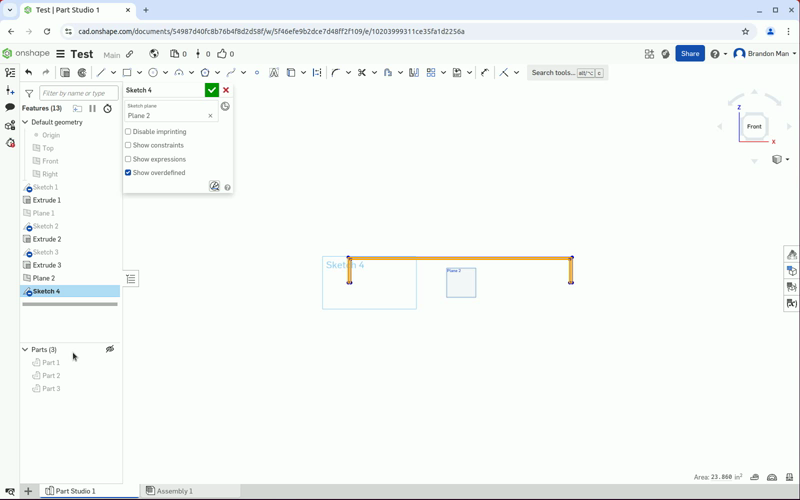
key(shift+e)
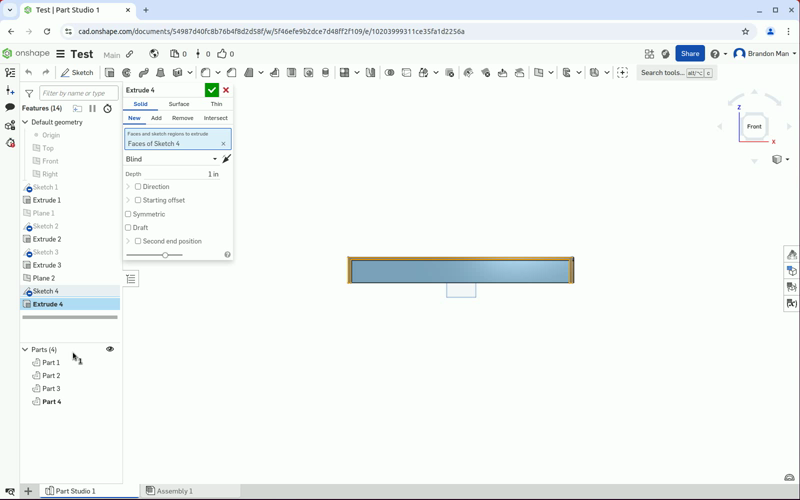
mouse_move(143, 106)
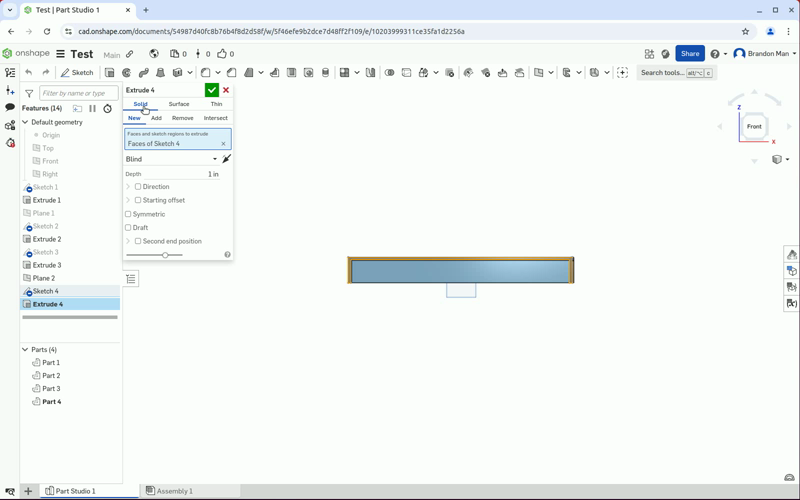
click(143, 106)
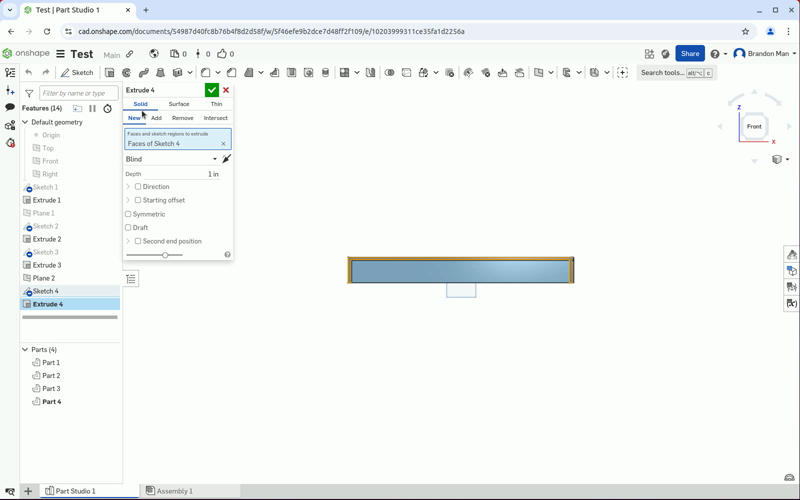
mouse_move(137, 120)
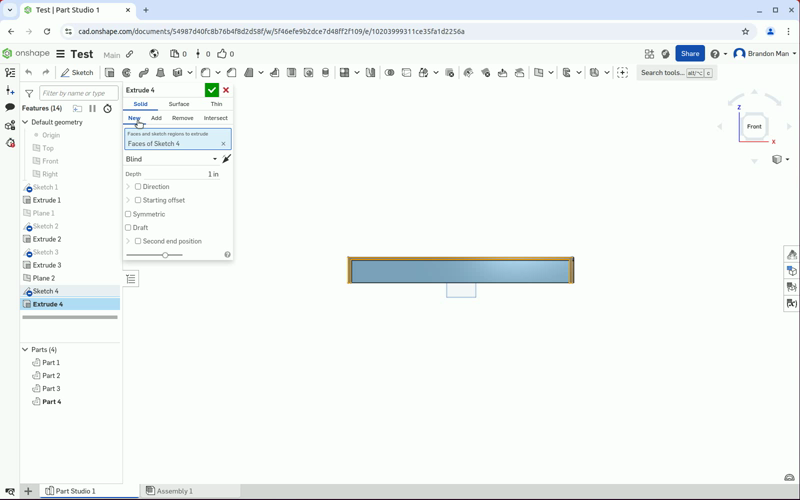
click(137, 120)
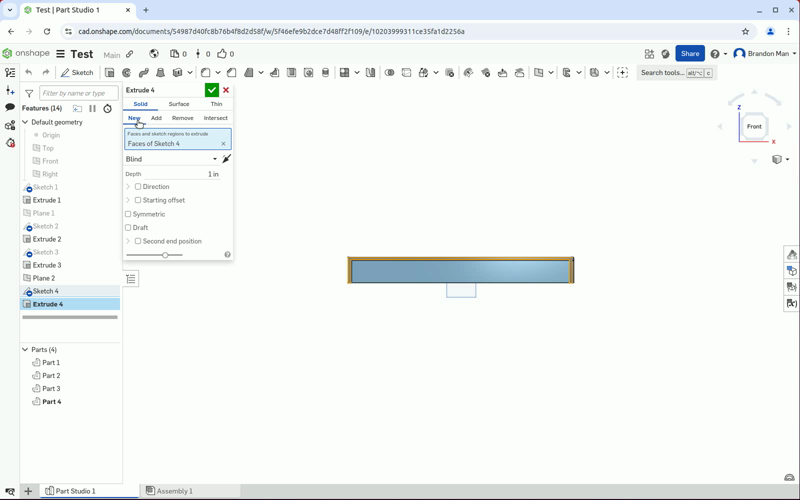
key(tab, 4)
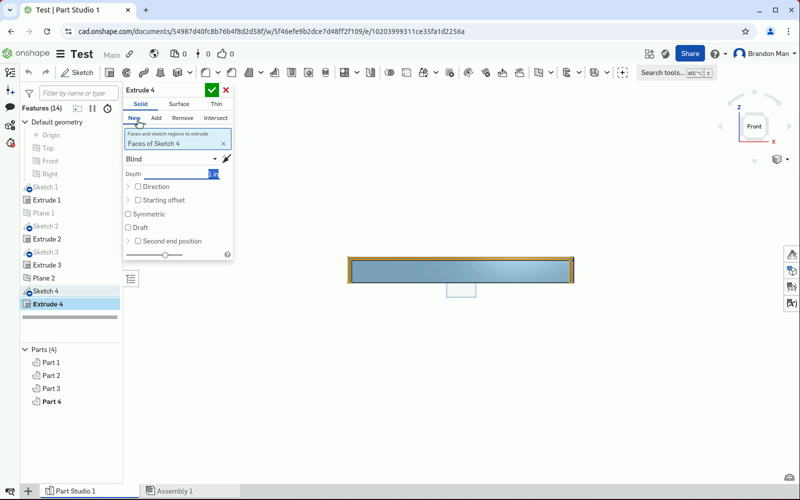
text(0.722)
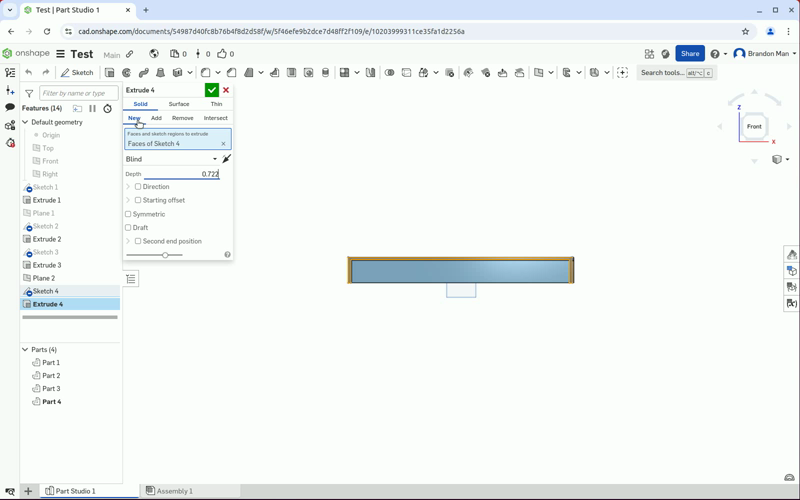
key(enter)
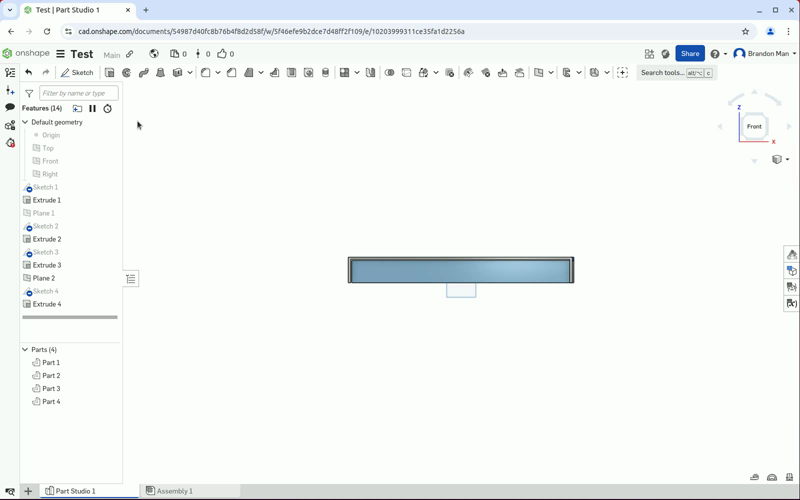
key(shift+h)
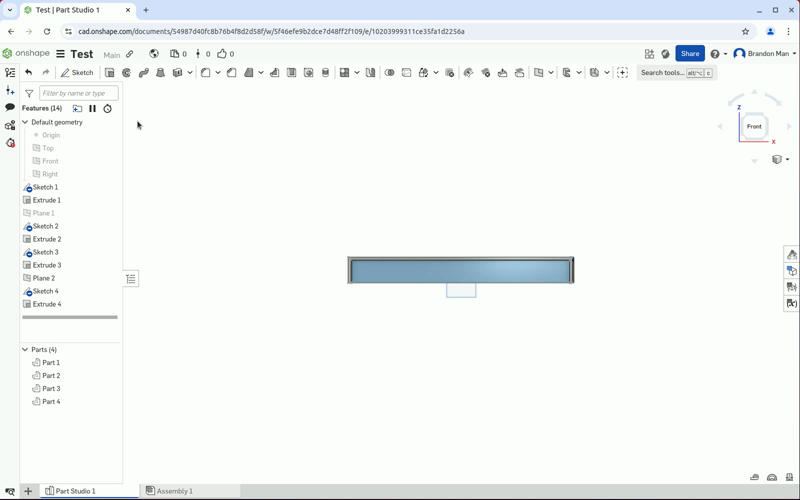
key(shift+h)
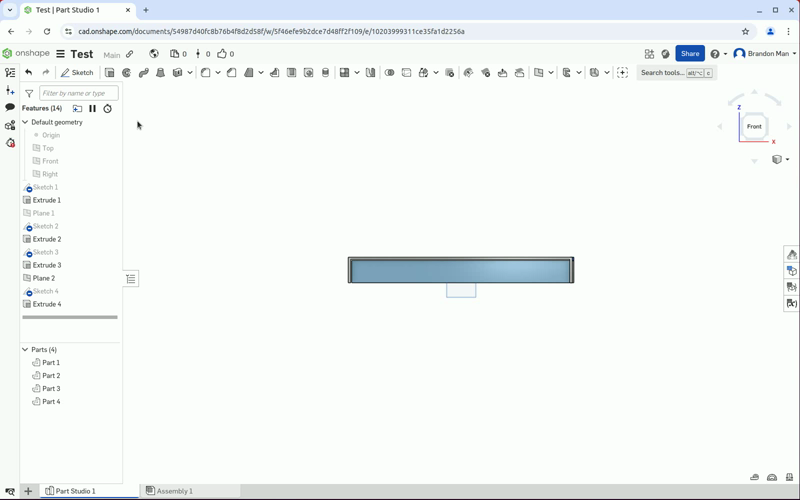
mouse_move(73, 189)
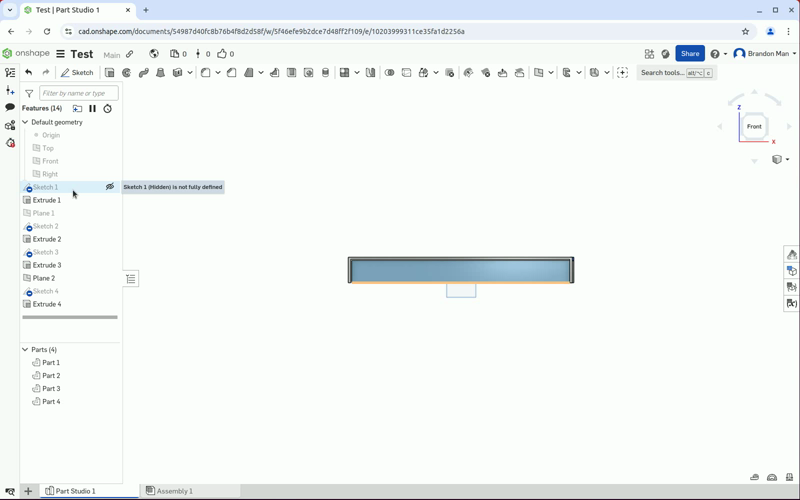
click(73, 189)
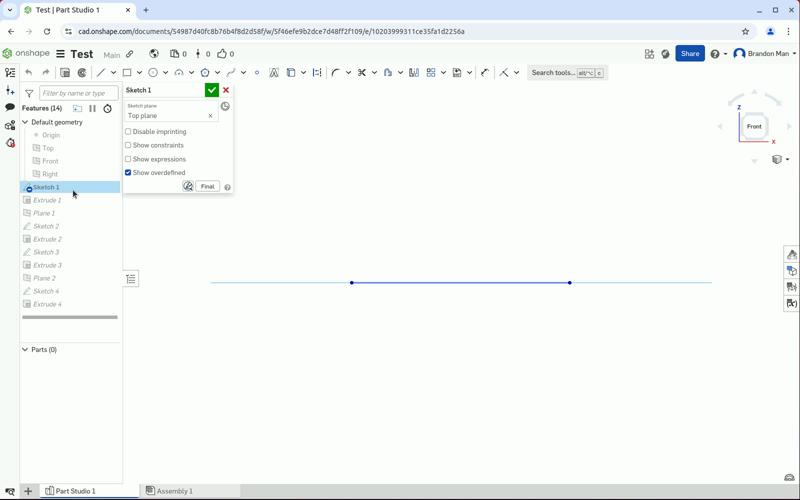
mouse_move(229, 92)
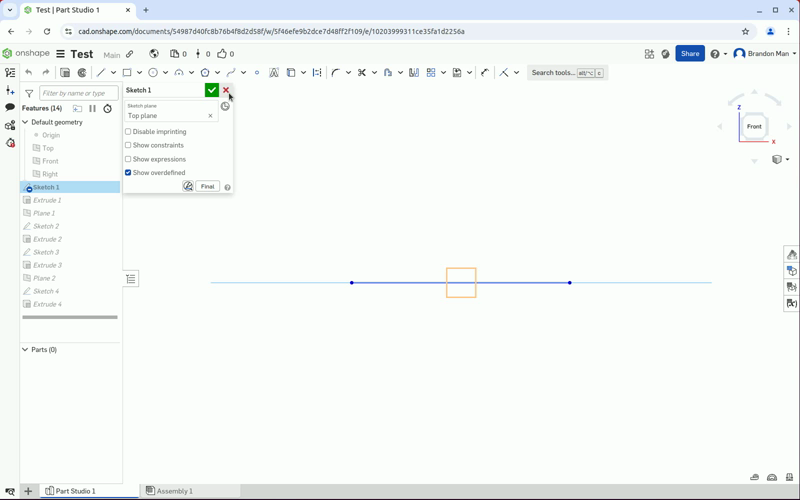
click(229, 92)
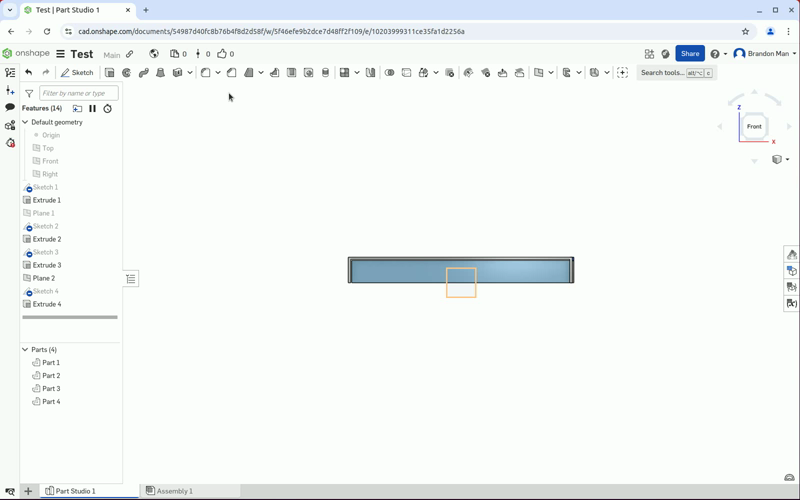
key(shift+s)
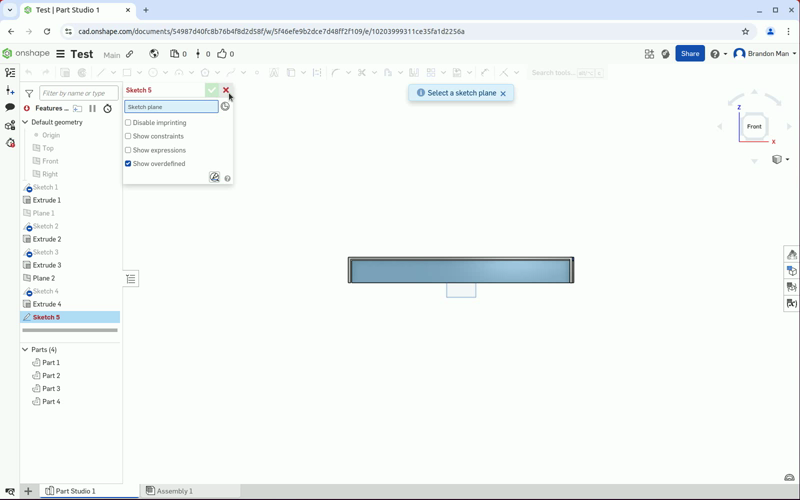
mouse_move(73, 280)
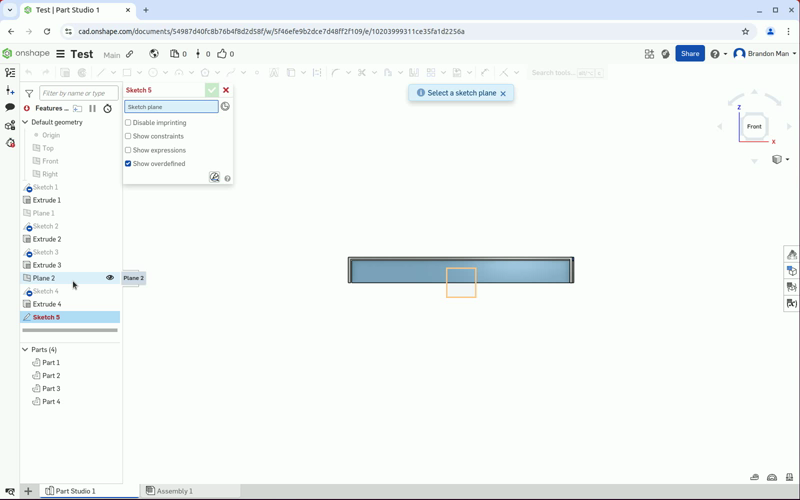
click(73, 280)
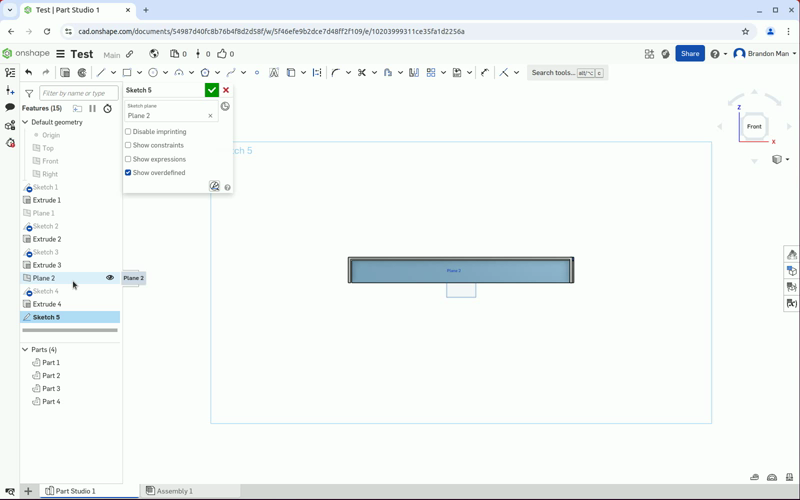
mouse_move(73, 352)
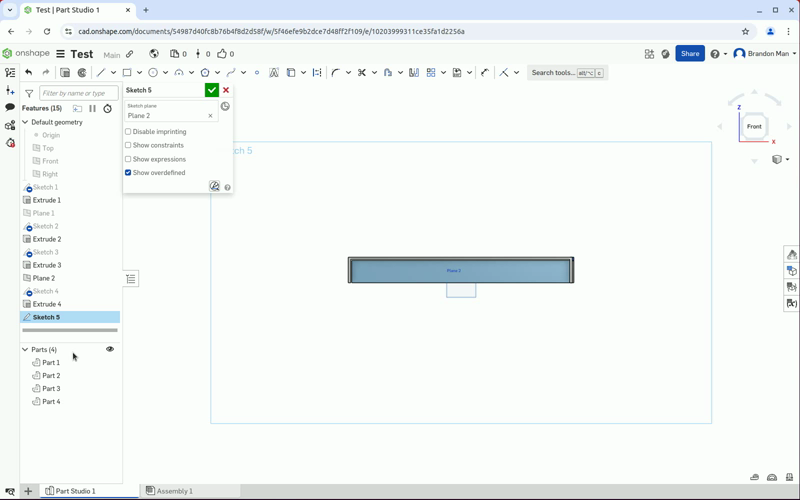
key(y)
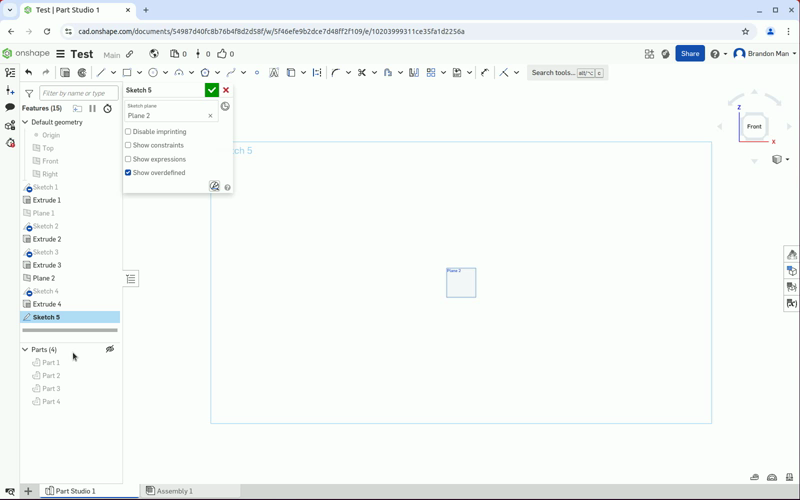
key(l)
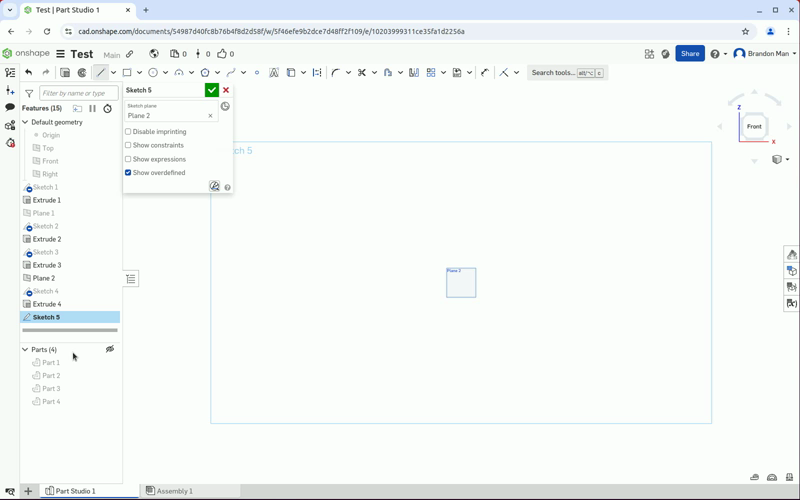
key_down(shift)
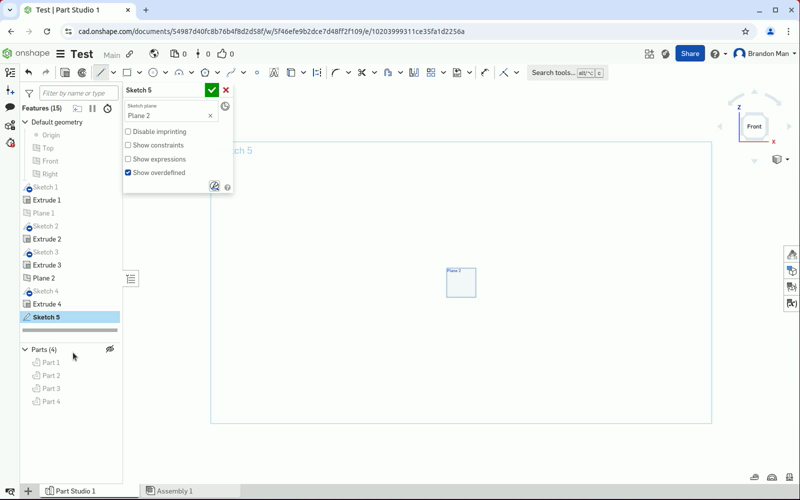
mouse_move(351, 282)
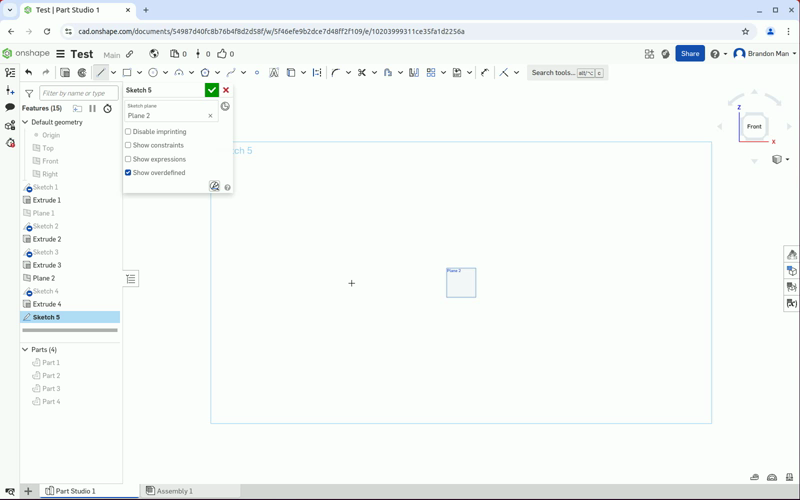
click(351, 282)
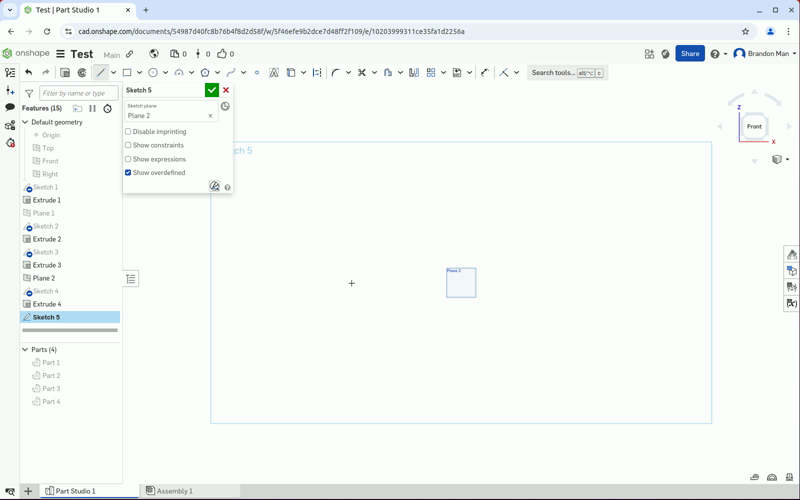
key_up(shift)
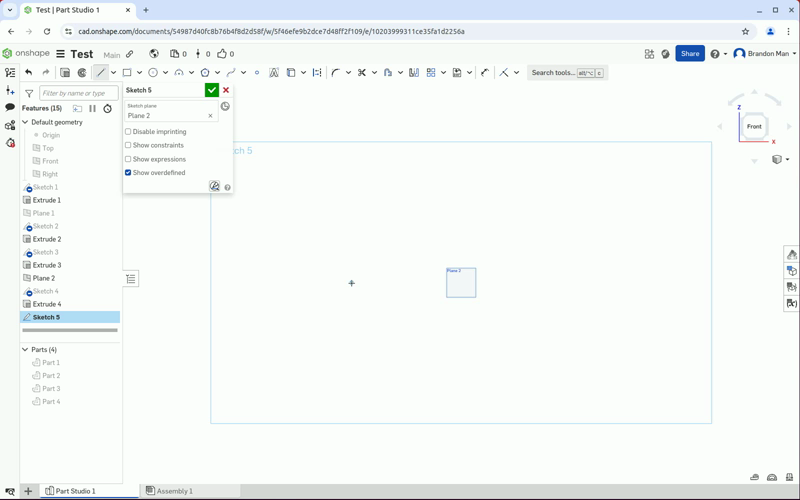
key_down(shift)
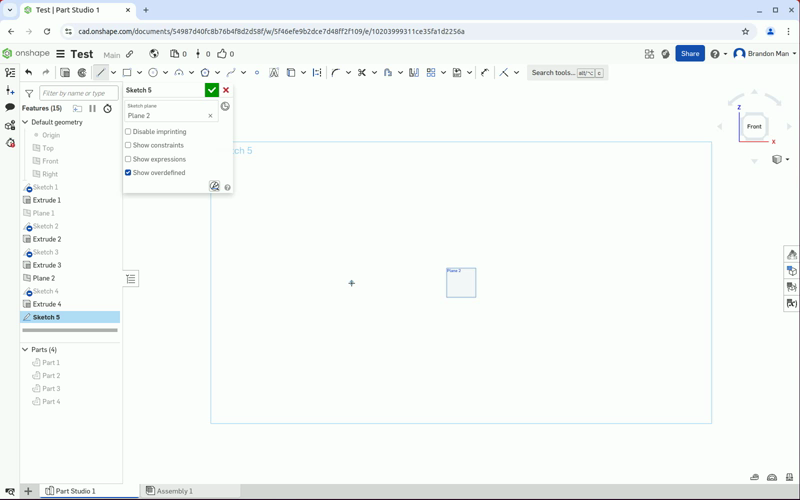
mouse_move(569, 282)
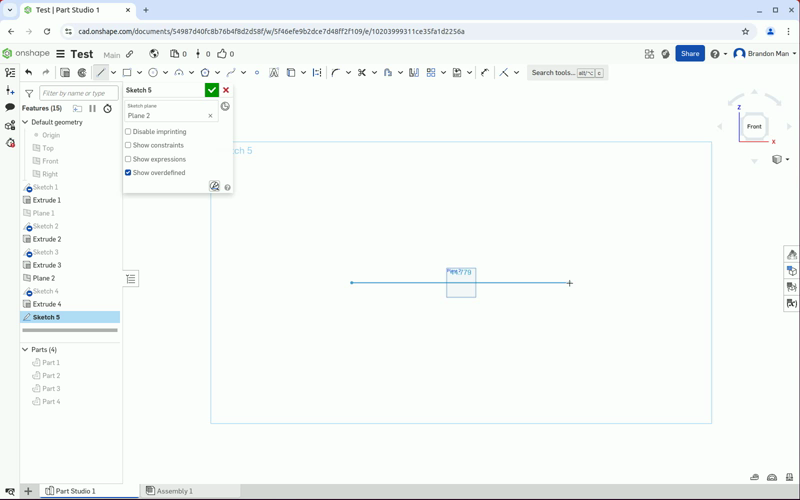
click(569, 282)
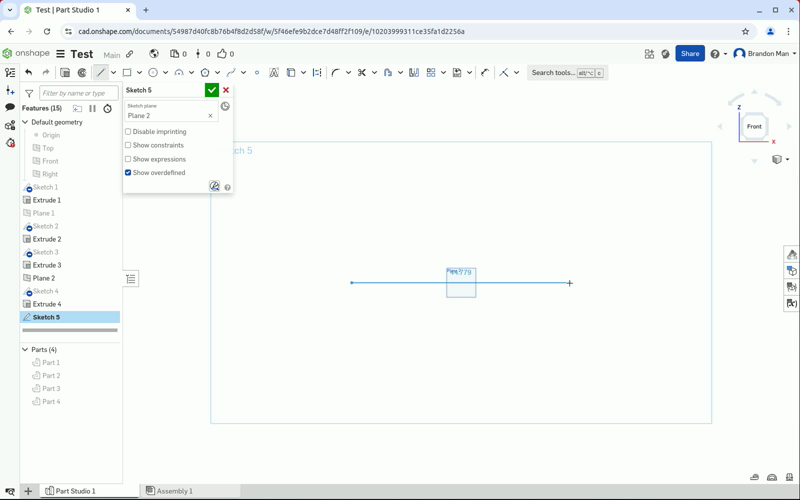
key_up(shift)
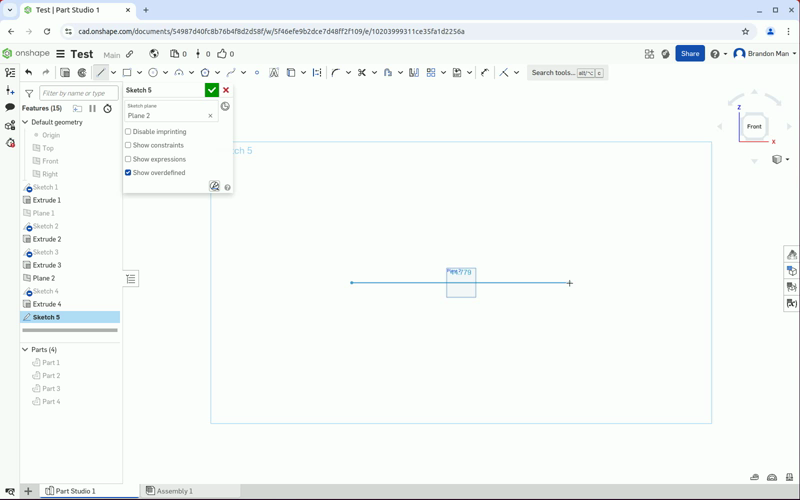
key_down(shift)
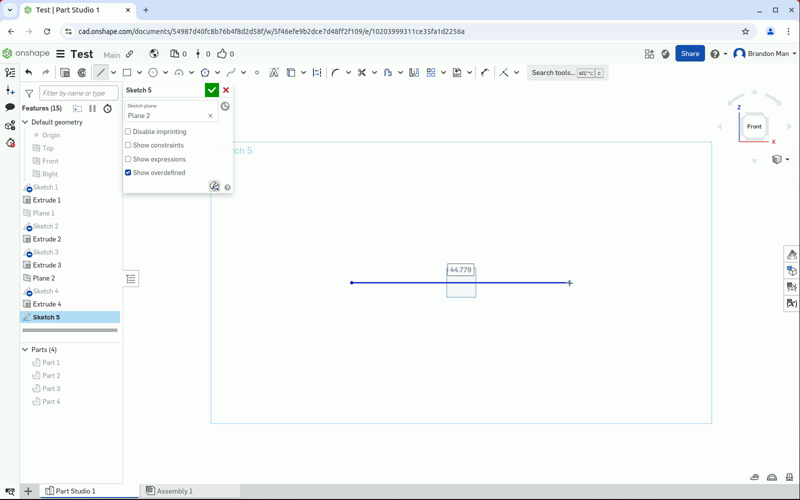
mouse_move(589, 282)
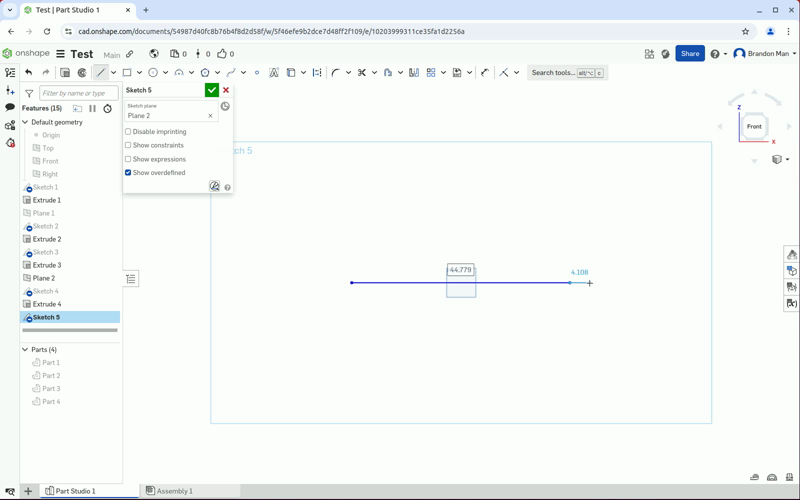
mouse_move(569, 260)
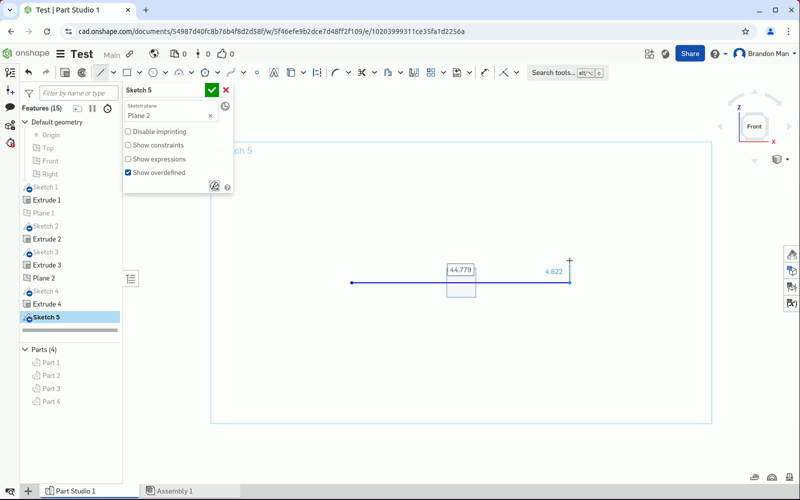
click(569, 260)
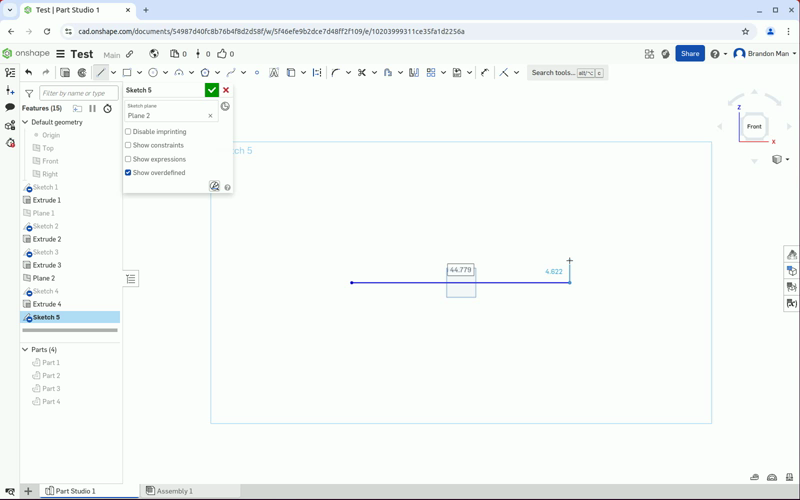
key_up(shift)
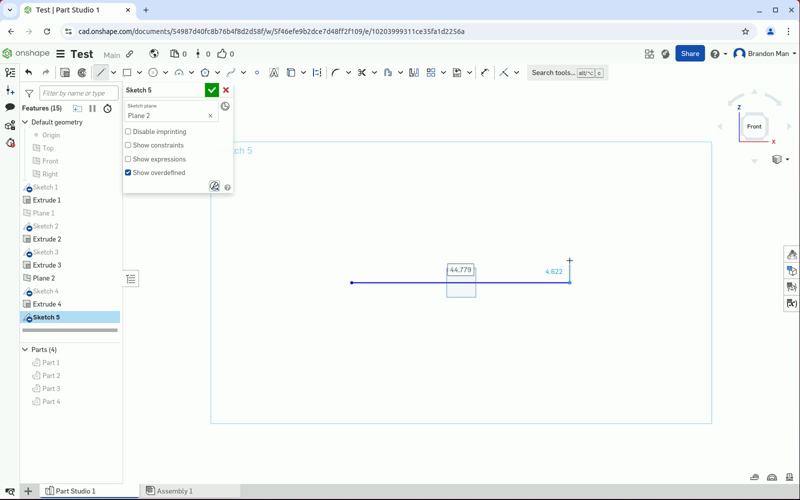
key_down(shift)
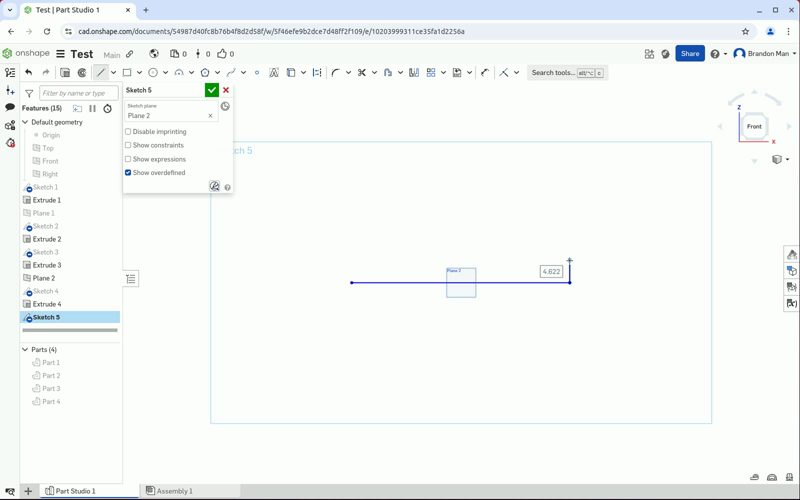
mouse_move(351, 260)
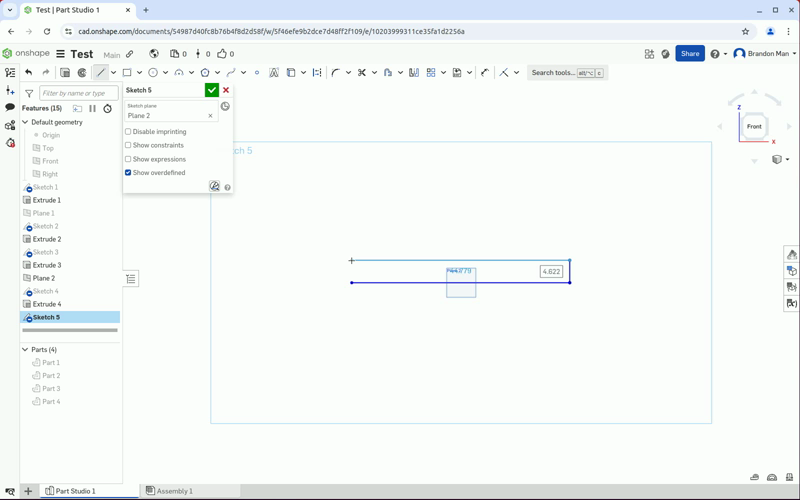
click(351, 260)
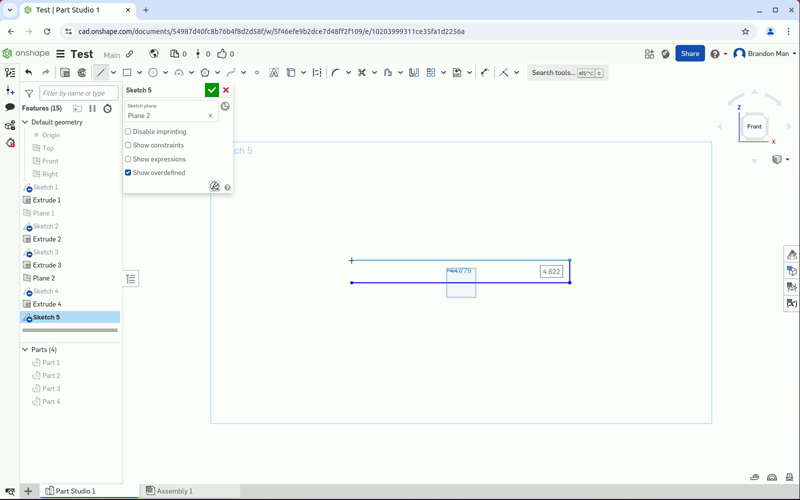
key_up(shift)
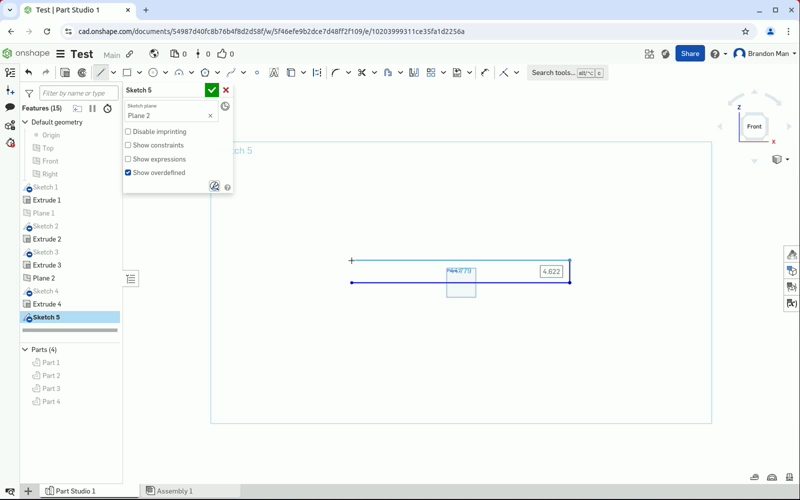
mouse_move(381, 260)
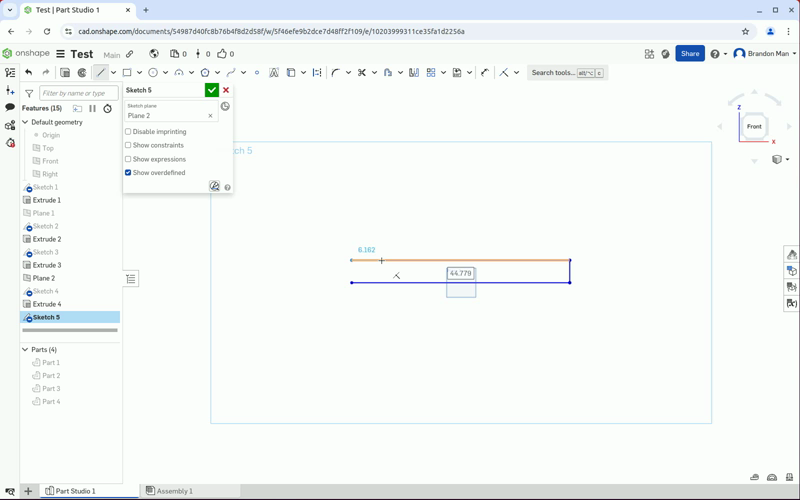
key_down(shift)
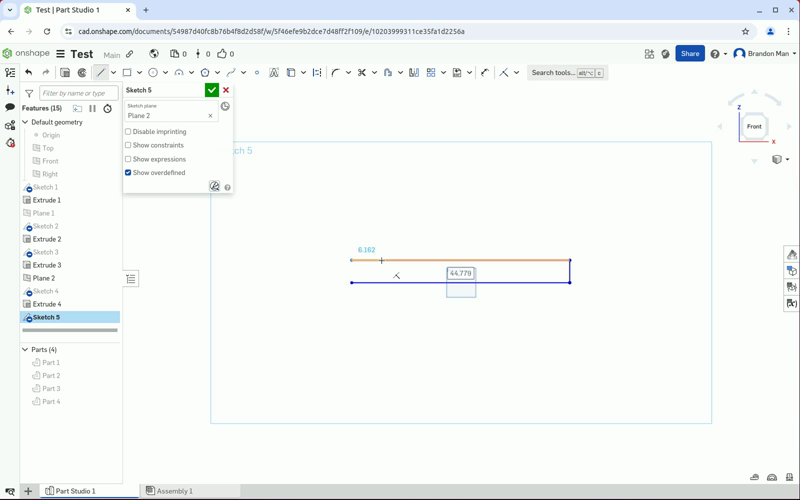
mouse_move(351, 282)
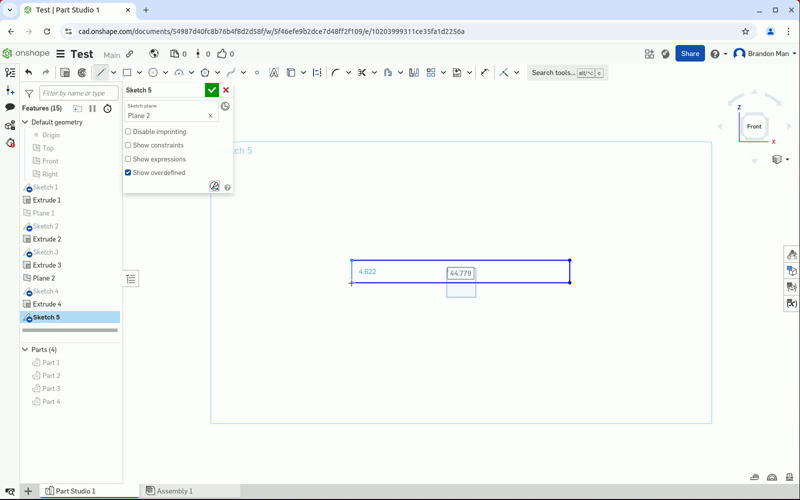
key_up(shift)
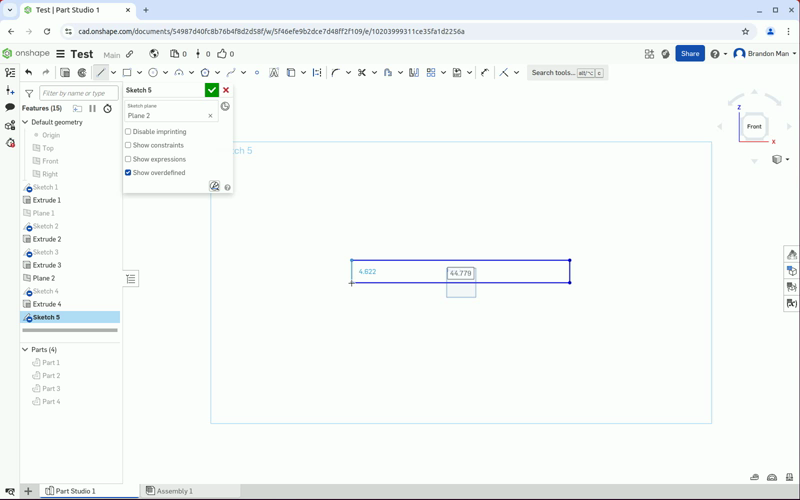
click(351, 282)
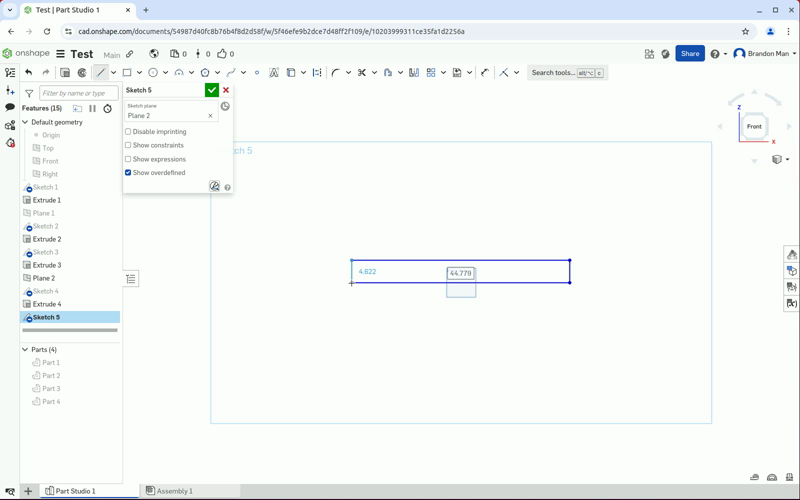
key(esc)
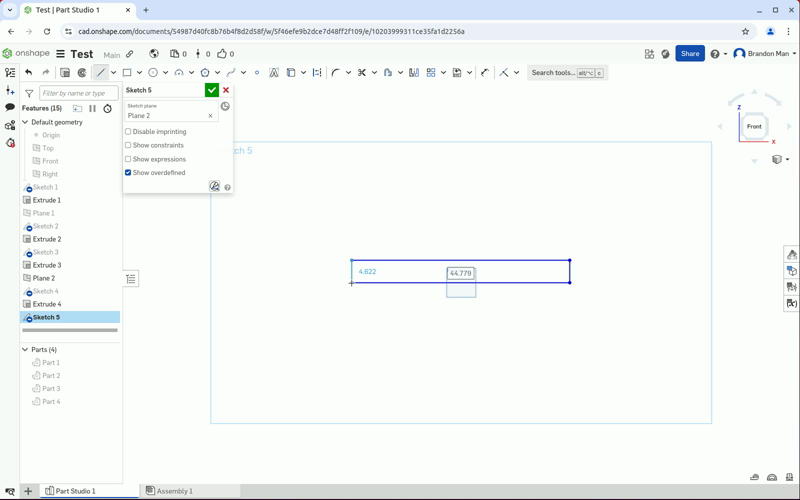
mouse_move(473, 274)
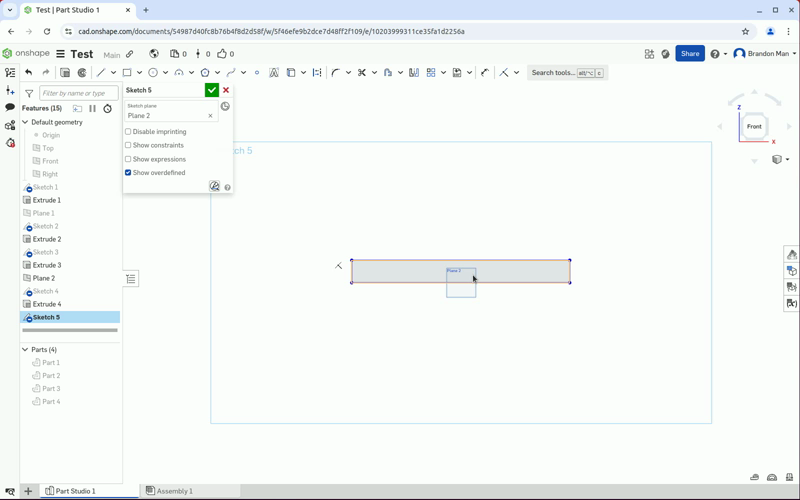
click(473, 274)
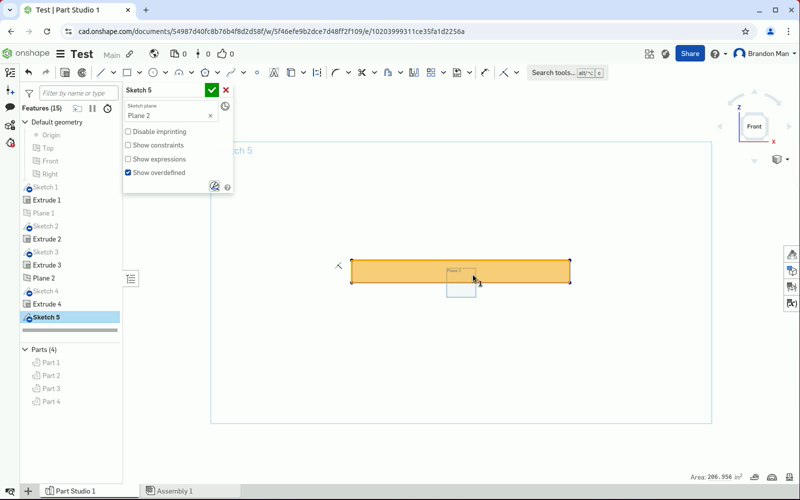
mouse_move(73, 352)
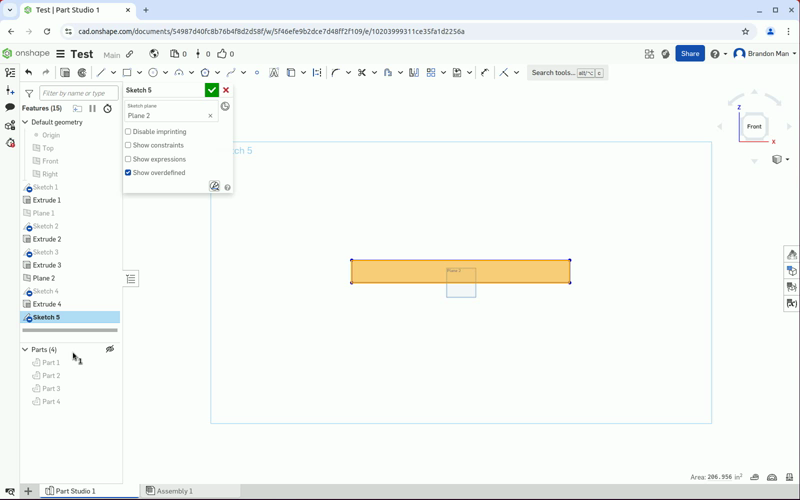
key(shift+y)
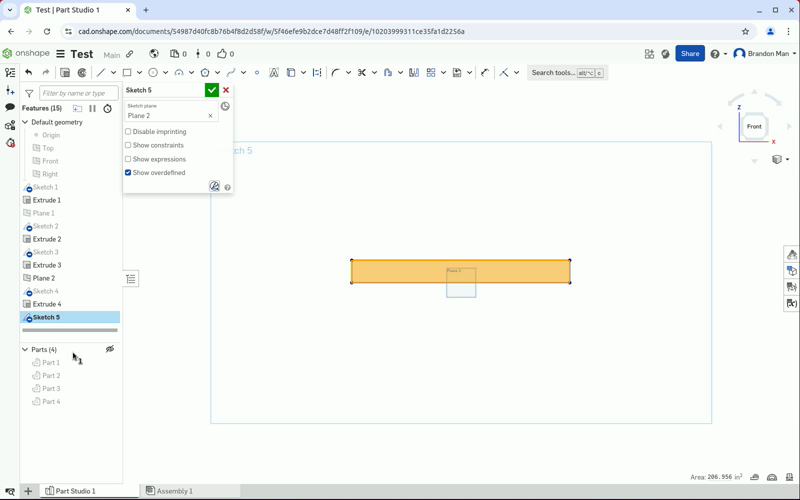
key(shift+e)
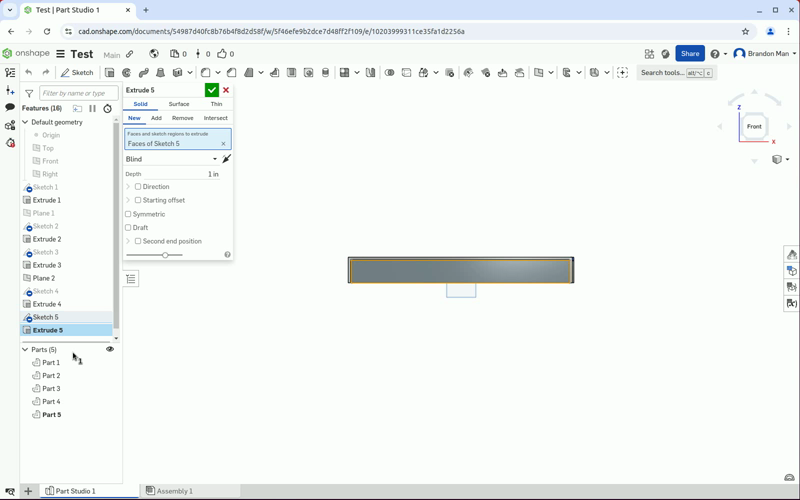
mouse_move(143, 106)
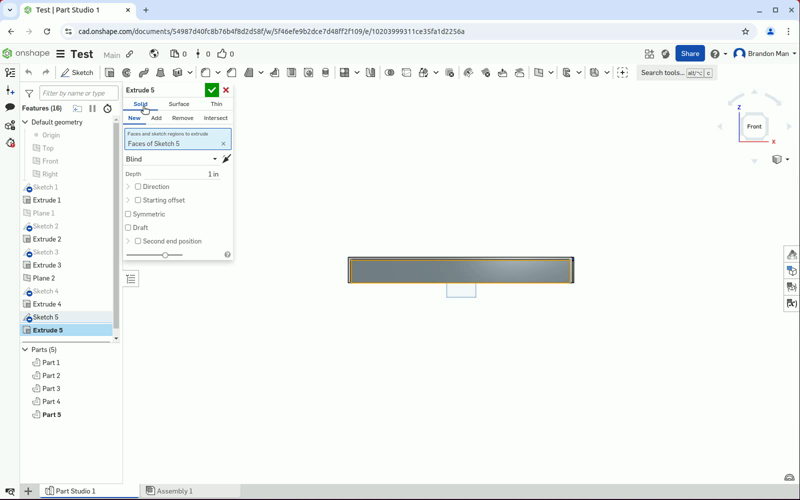
click(143, 106)
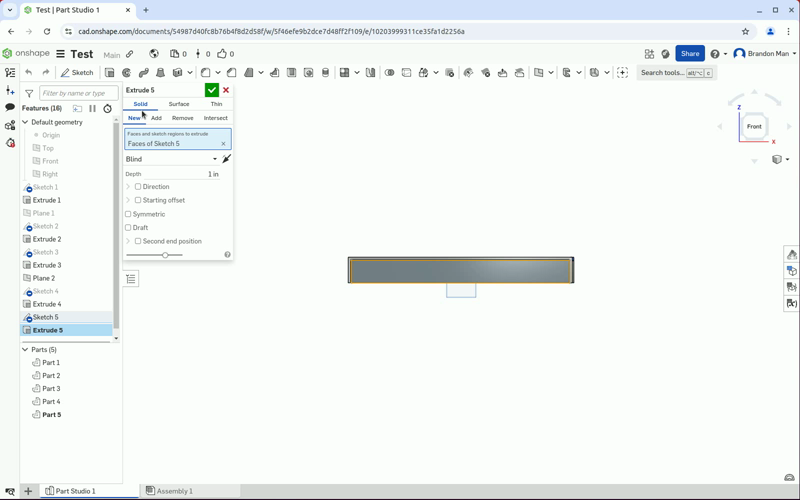
mouse_move(137, 120)
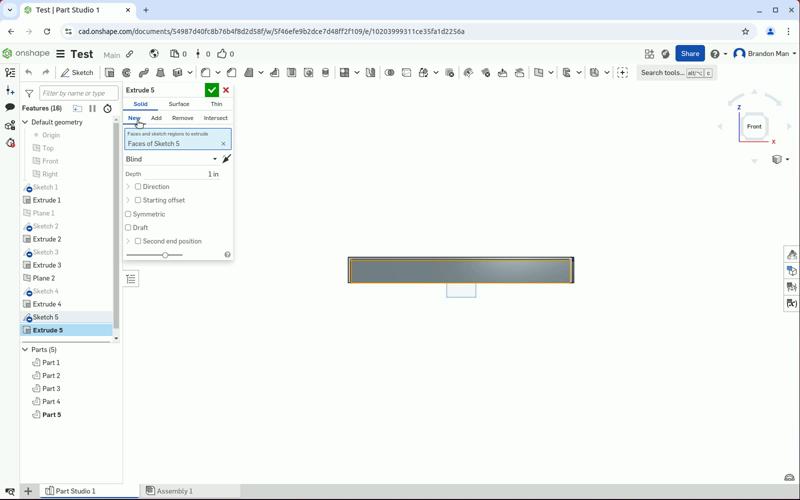
click(137, 120)
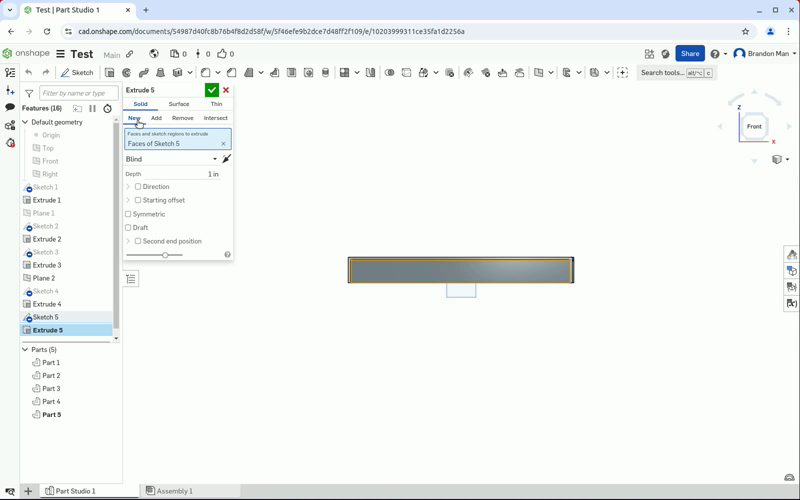
key(tab, 4)
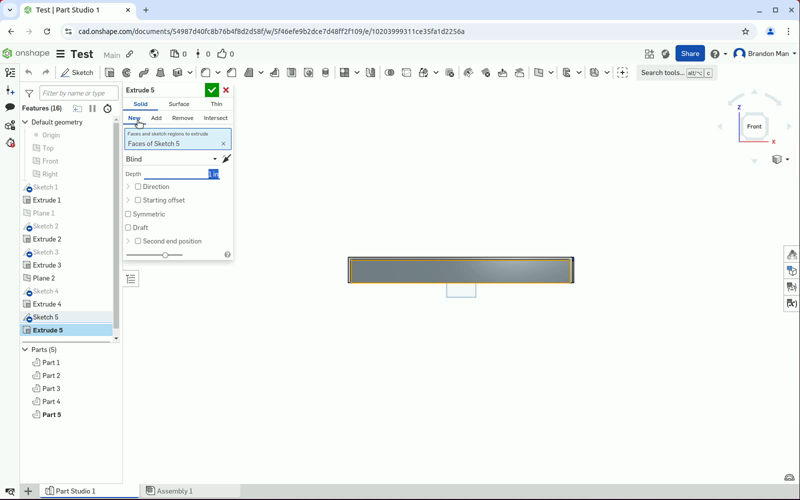
text(0.722)
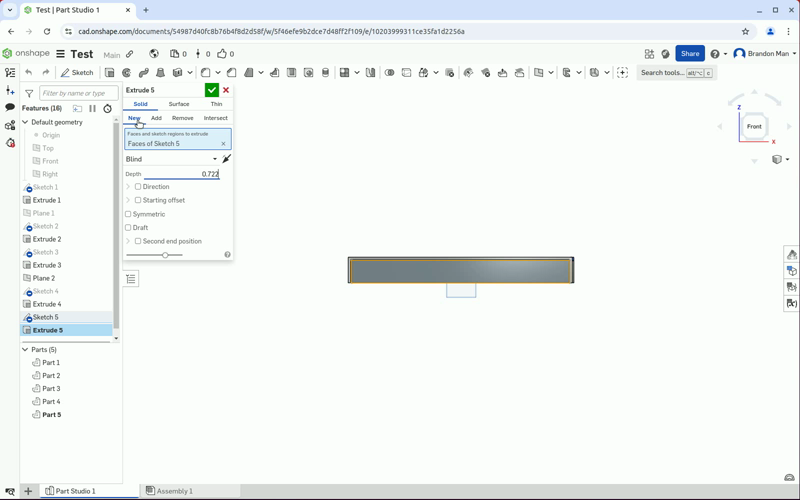
key(enter)
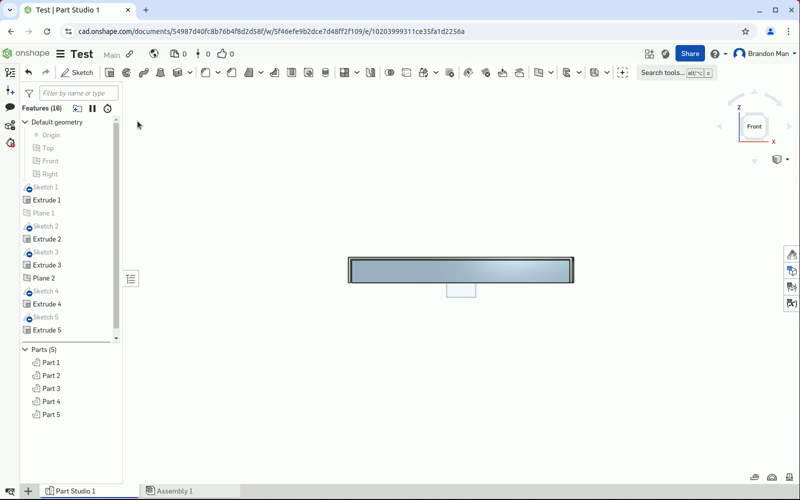
key(shift+h)
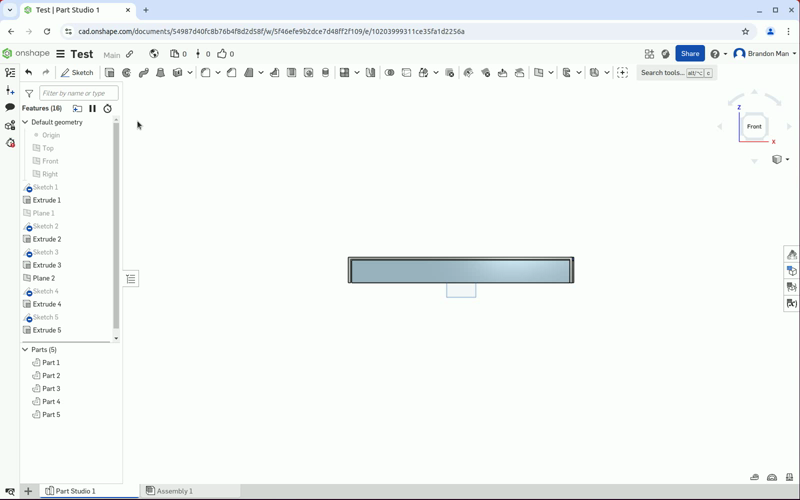
key(shift+h)
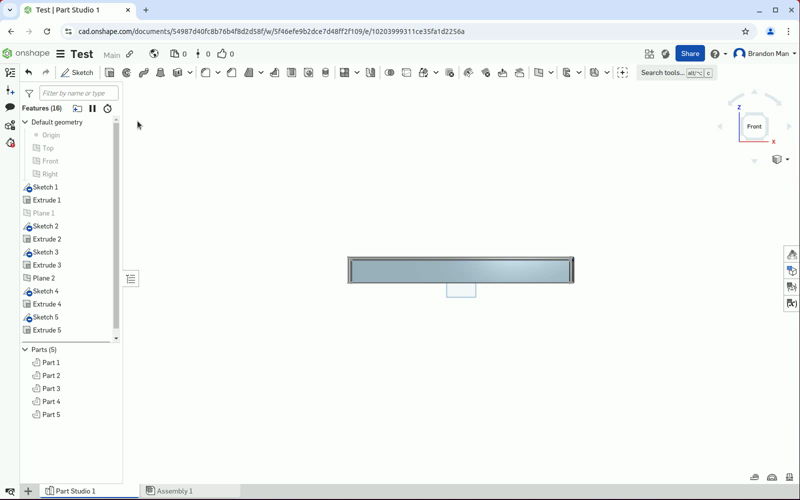
key(shift+7)
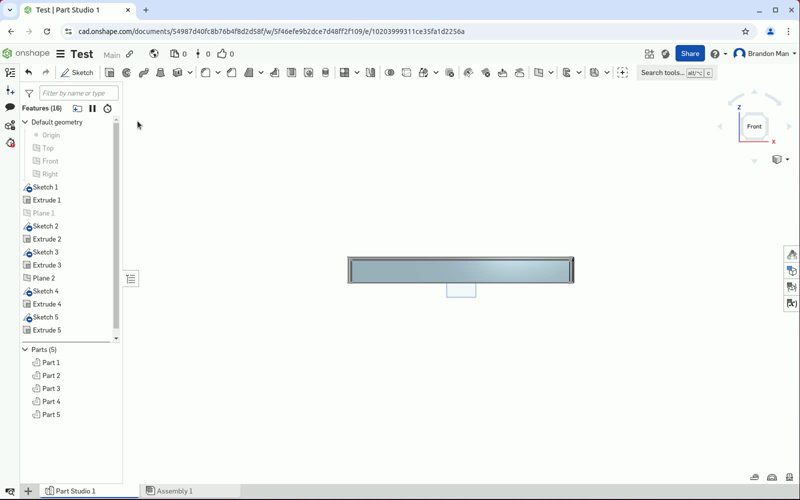
key(left, 2)
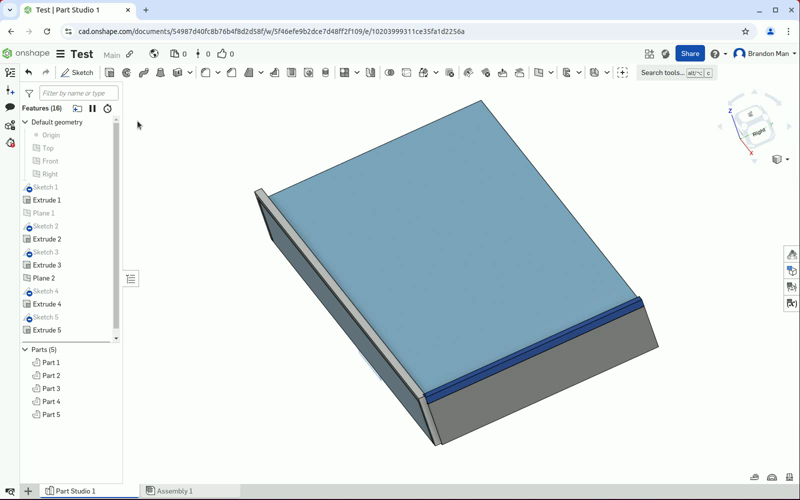
key(down, 2)
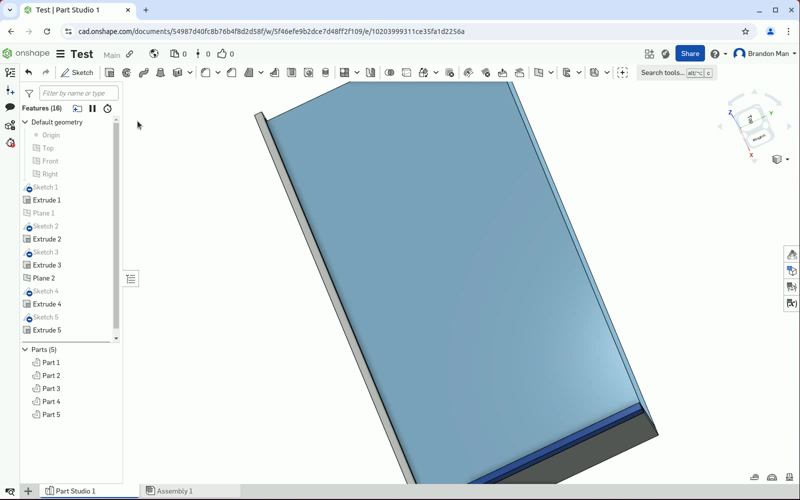
key(up, 2)
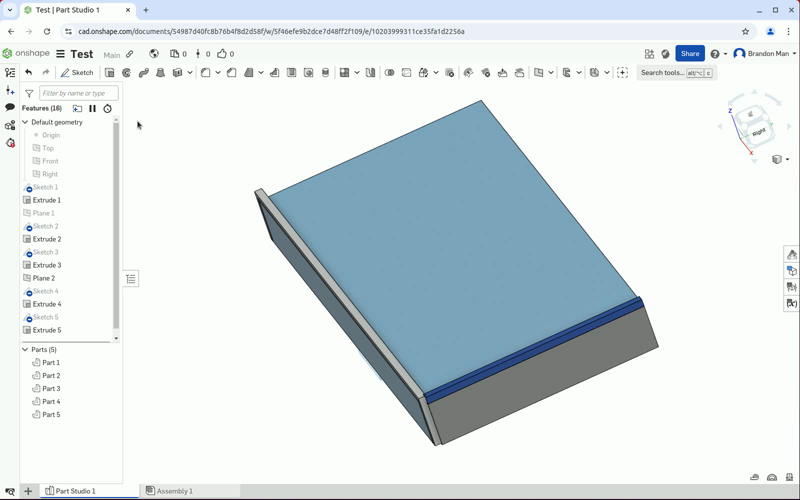
key(right, 2)
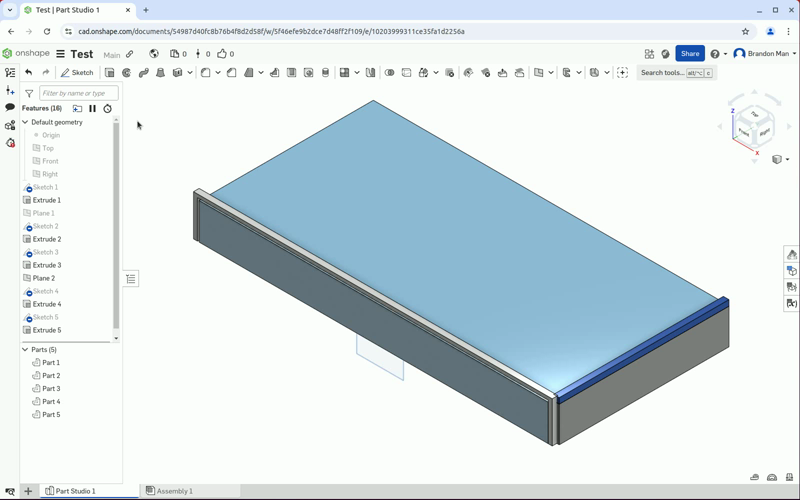
mouse_move(69, 189)
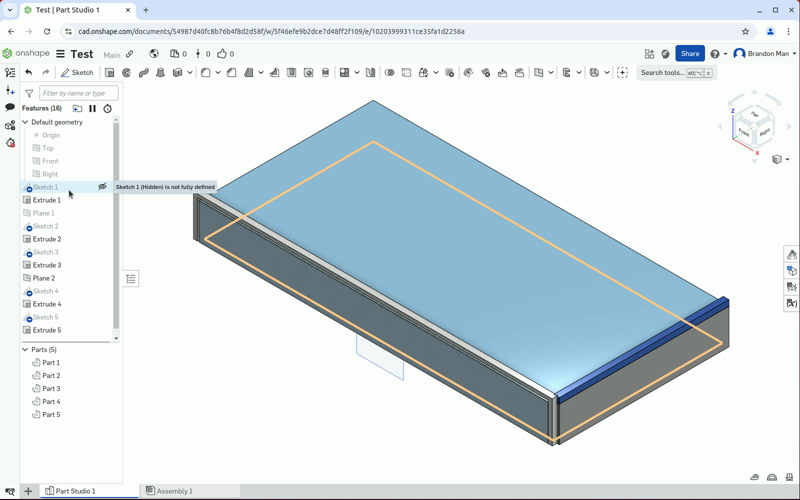
click(69, 189)